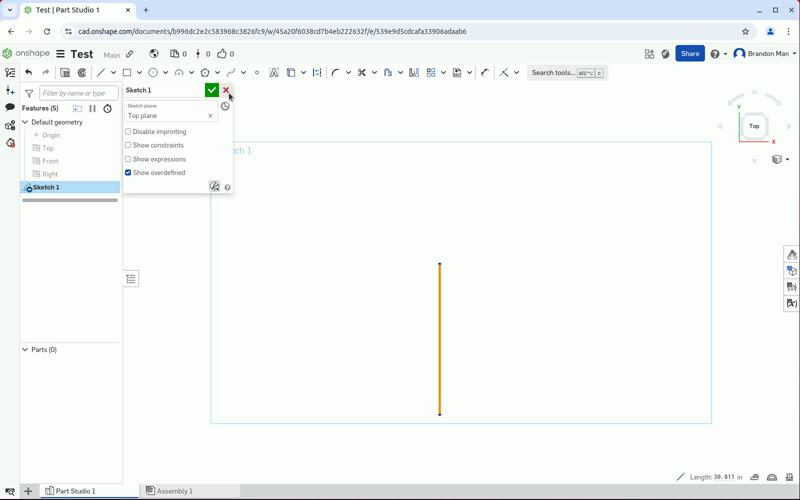
key(shift+h)
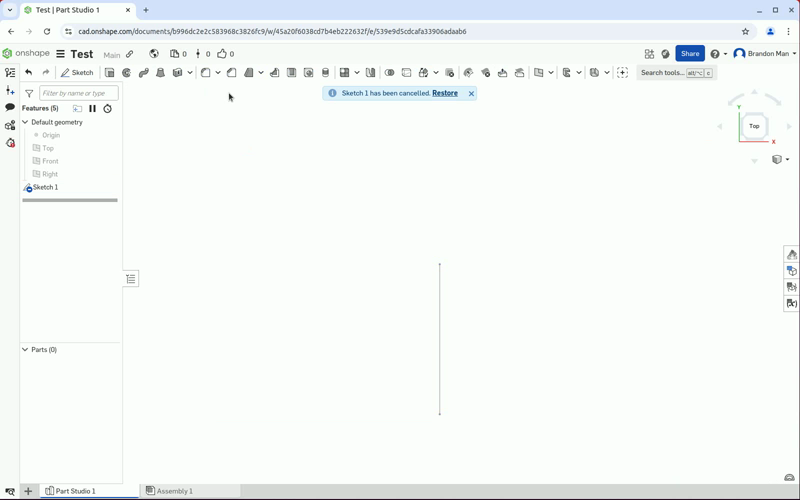
key(shift+s)
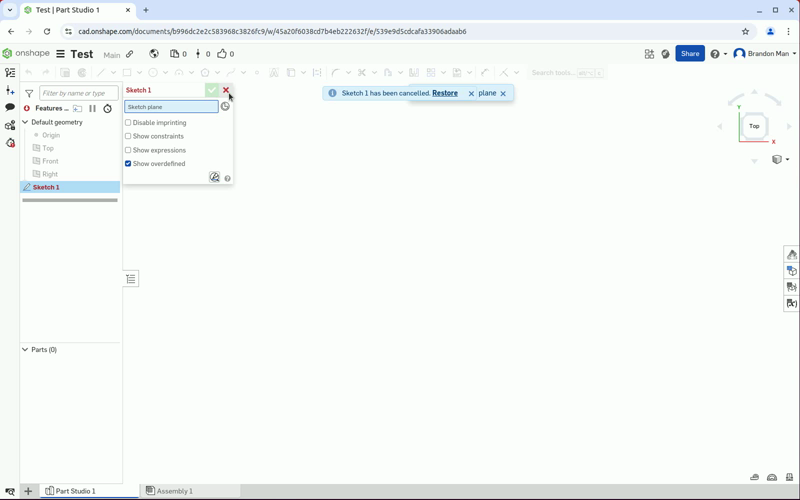
mouse_move(73, 150)
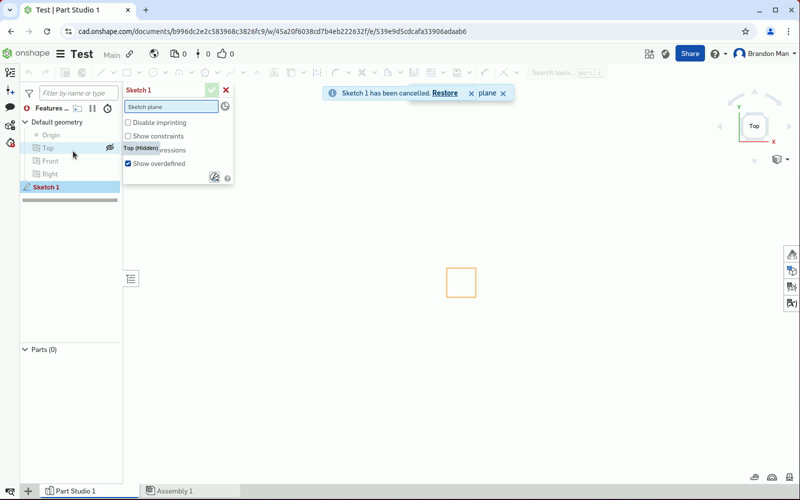
click(73, 150)
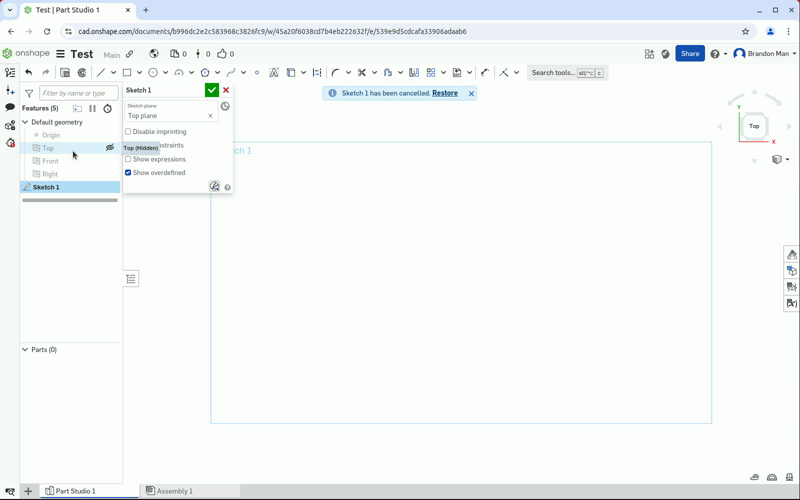
mouse_move(73, 352)
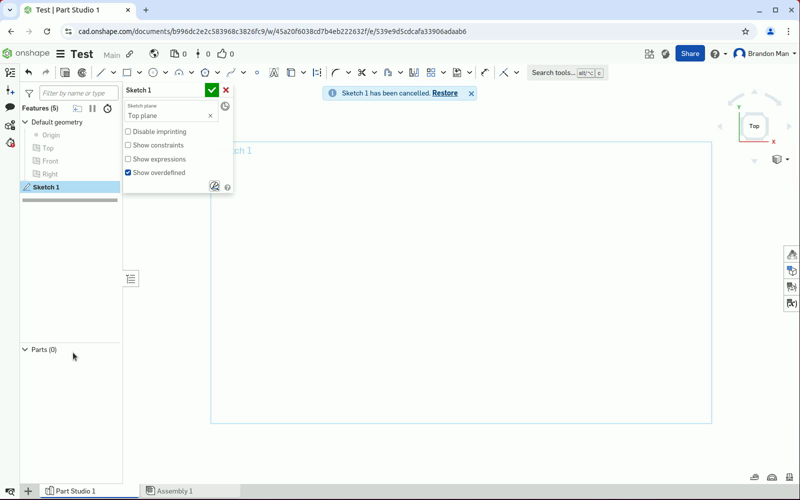
key(y)
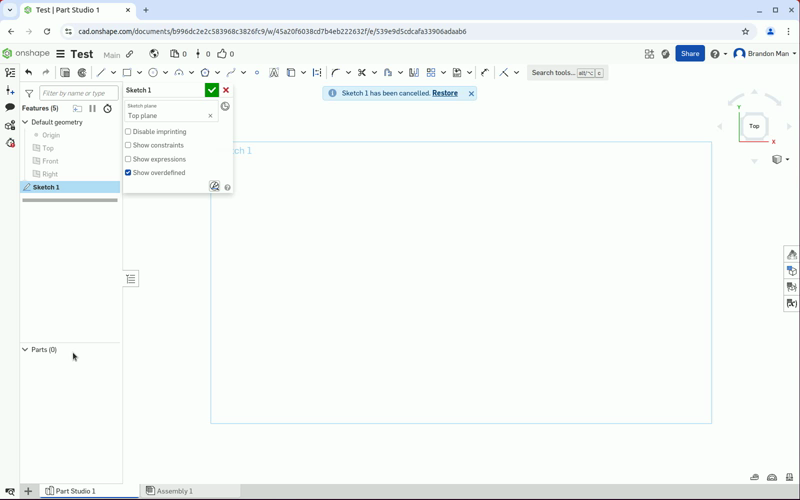
key(a)
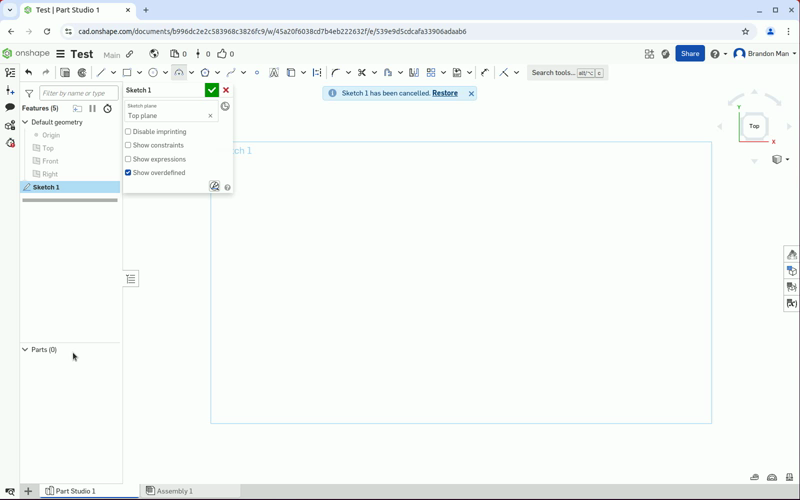
key_down(shift)
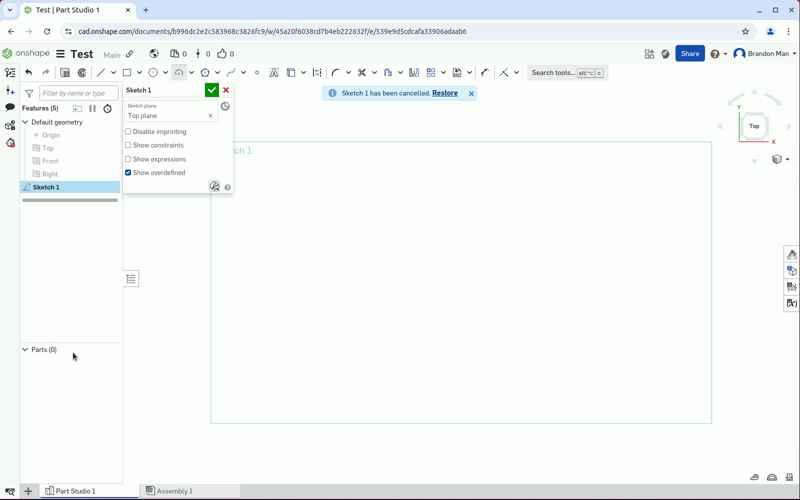
mouse_move(393, 286)
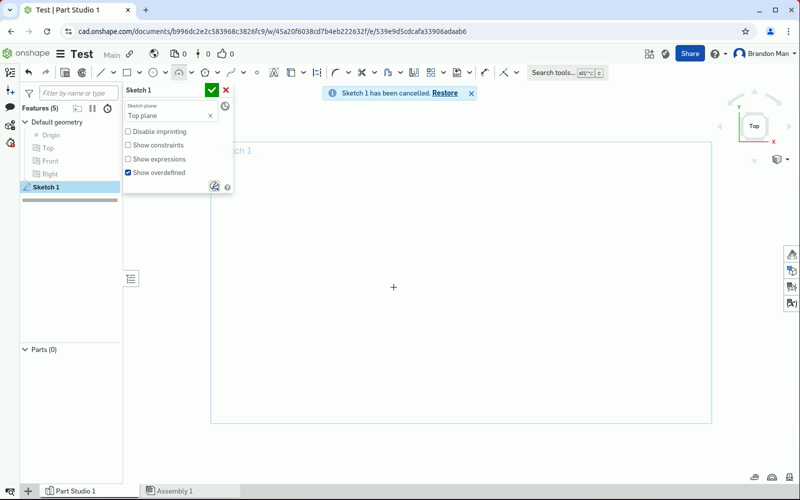
click(393, 286)
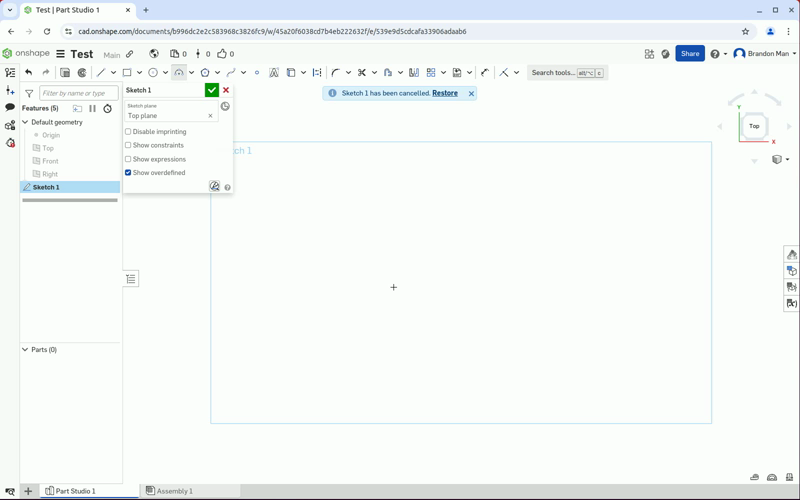
key_up(shift)
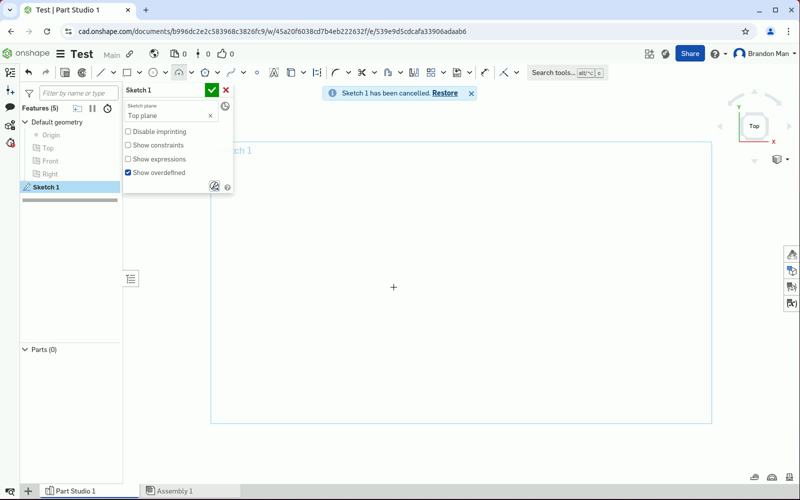
key_down(shift)
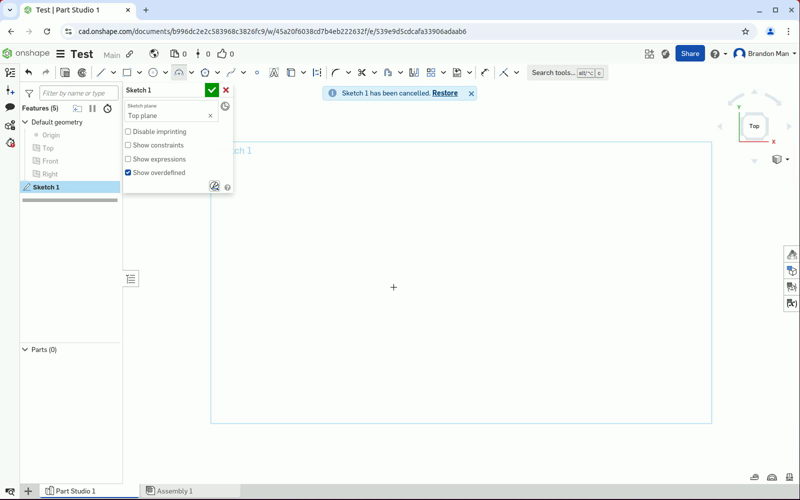
mouse_move(424, 338)
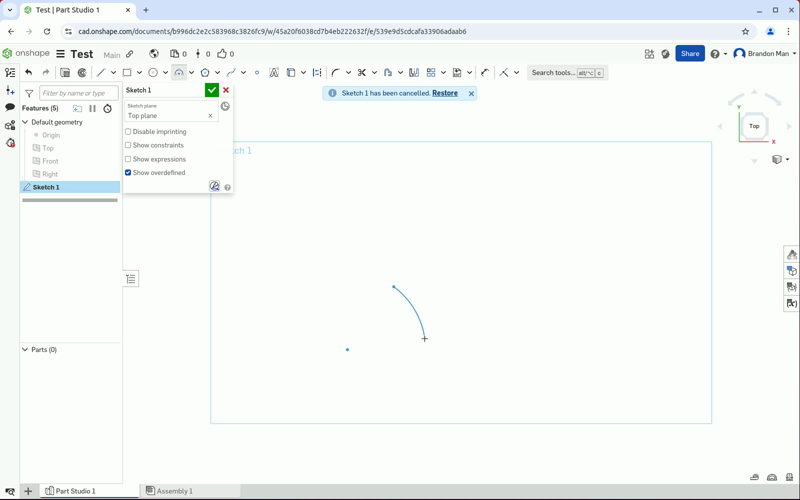
click(424, 338)
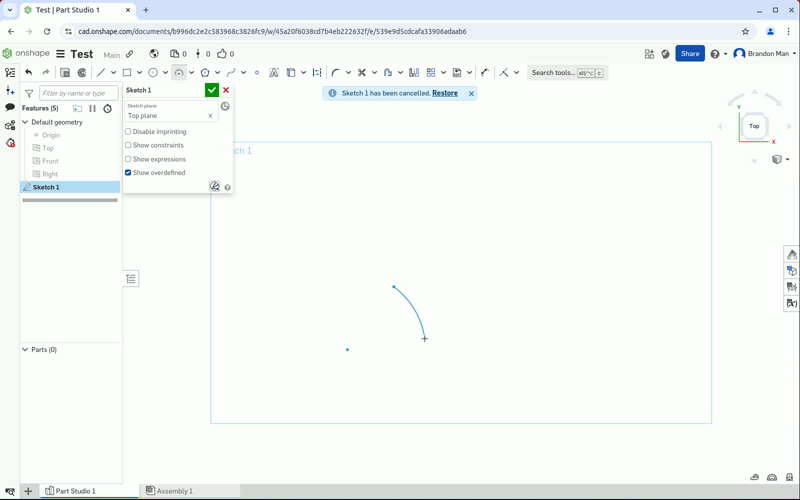
mouse_move(424, 303)
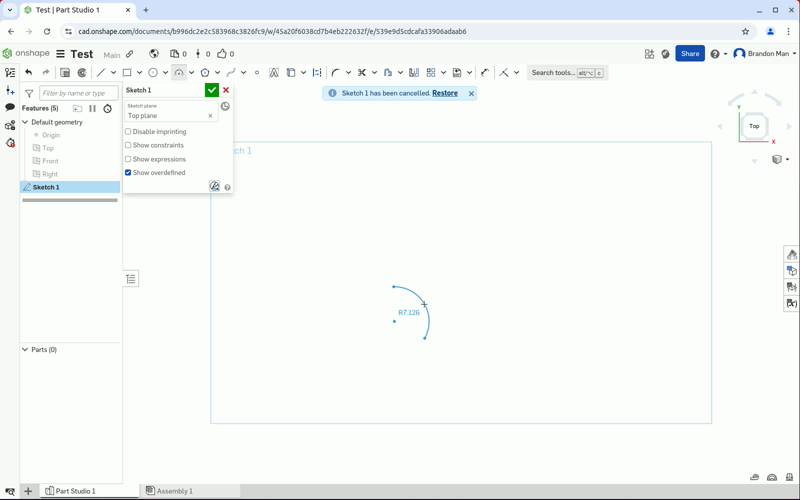
click(424, 303)
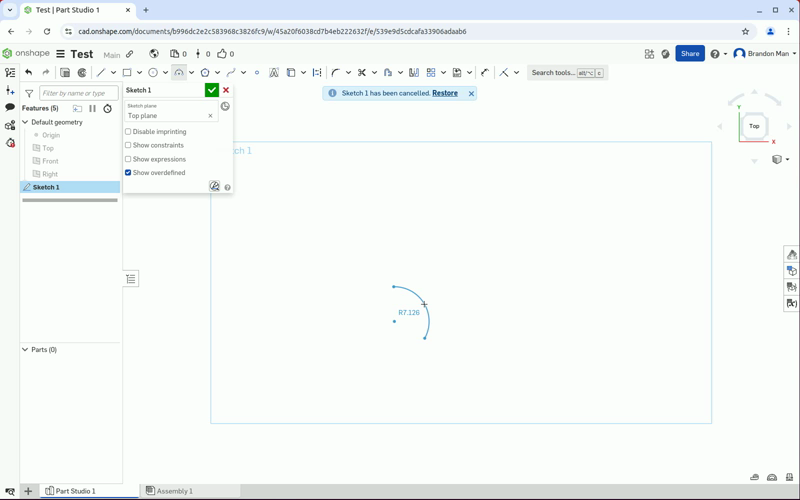
key_up(shift)
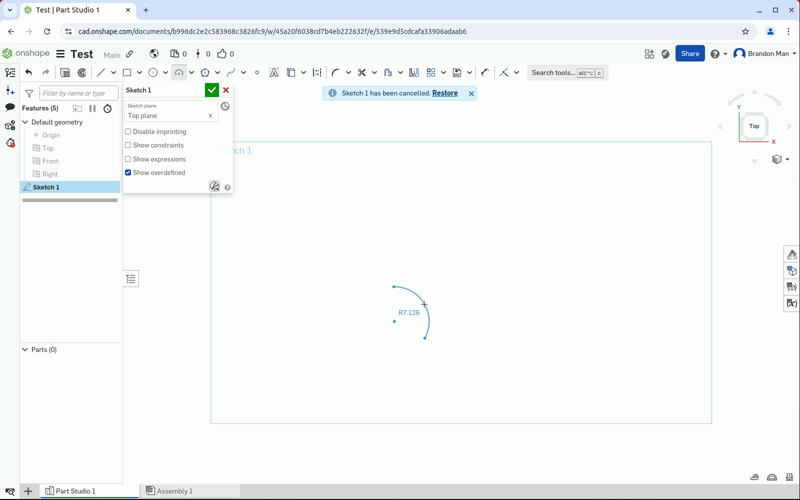
mouse_move(424, 338)
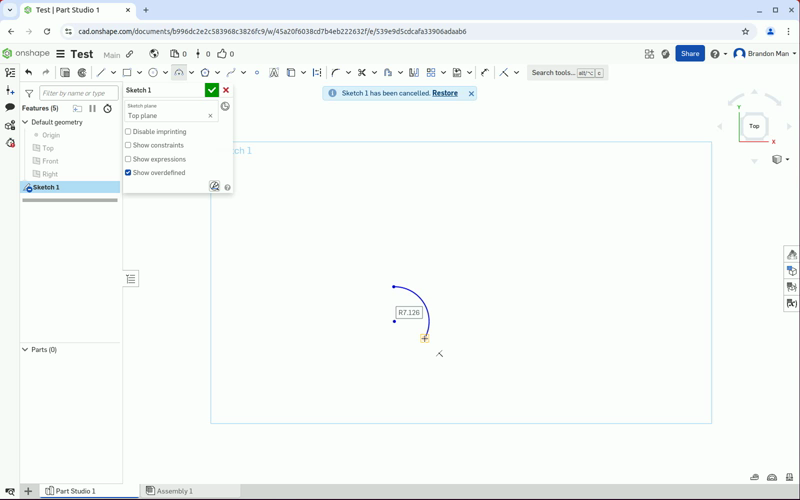
click(424, 338)
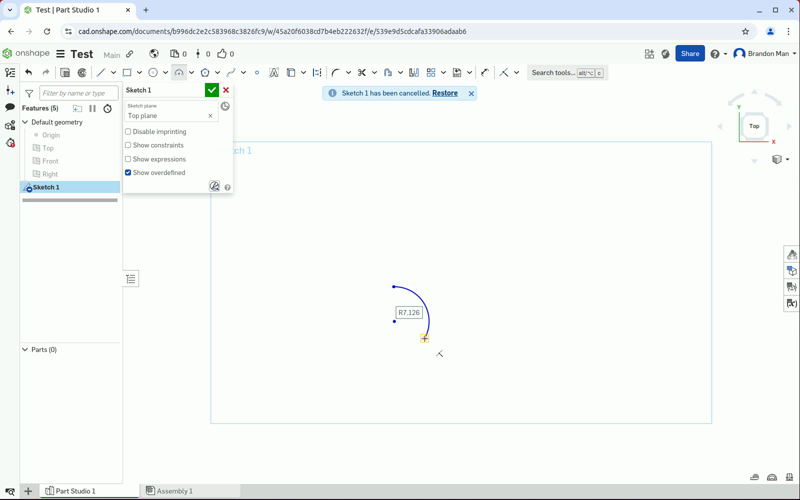
key_down(shift)
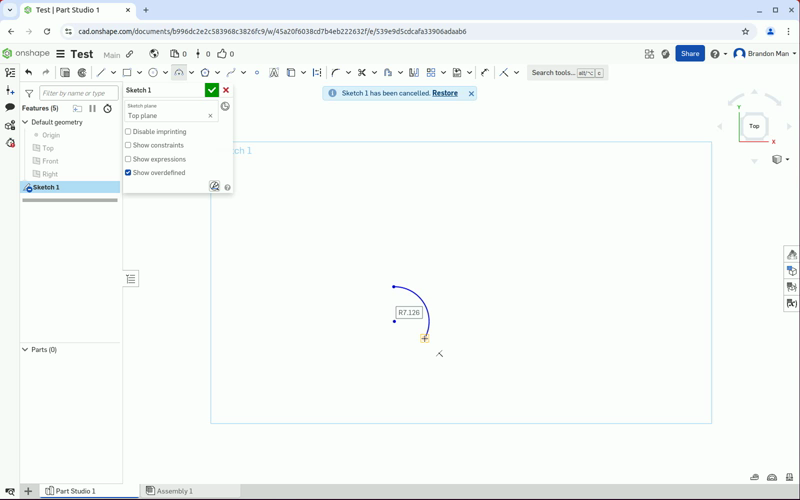
mouse_move(496, 338)
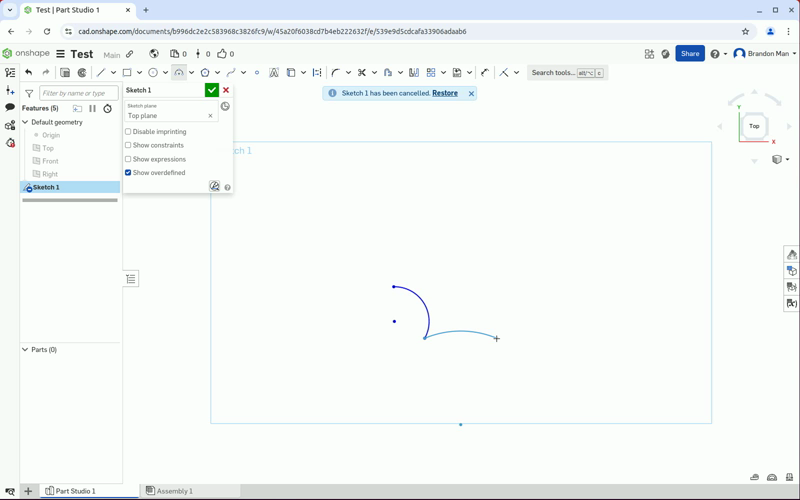
click(496, 338)
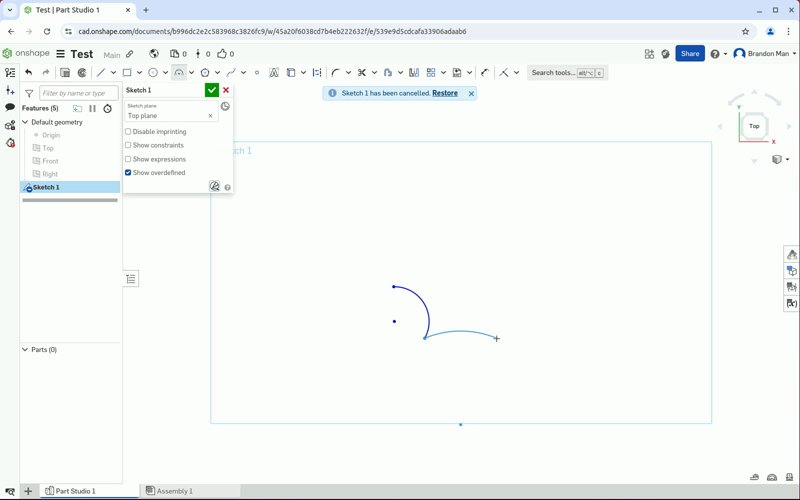
mouse_move(460, 318)
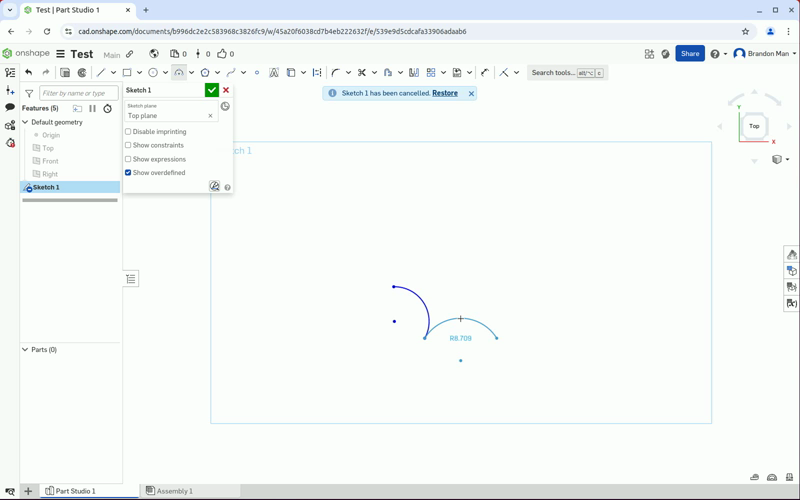
click(460, 318)
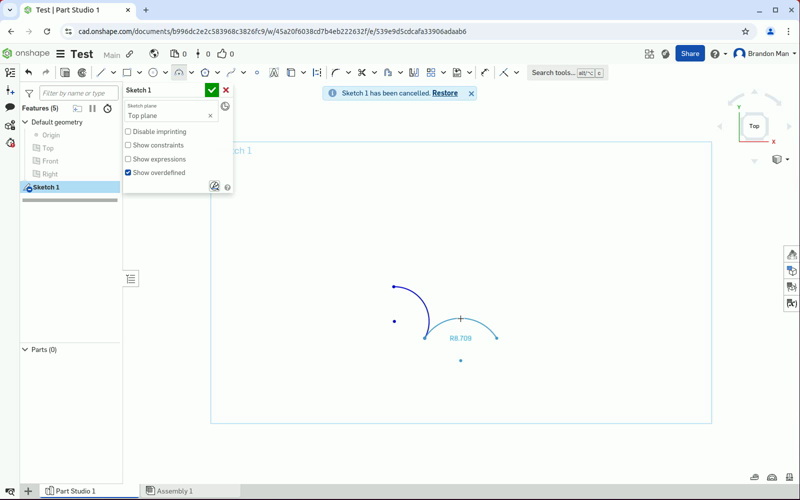
key_up(shift)
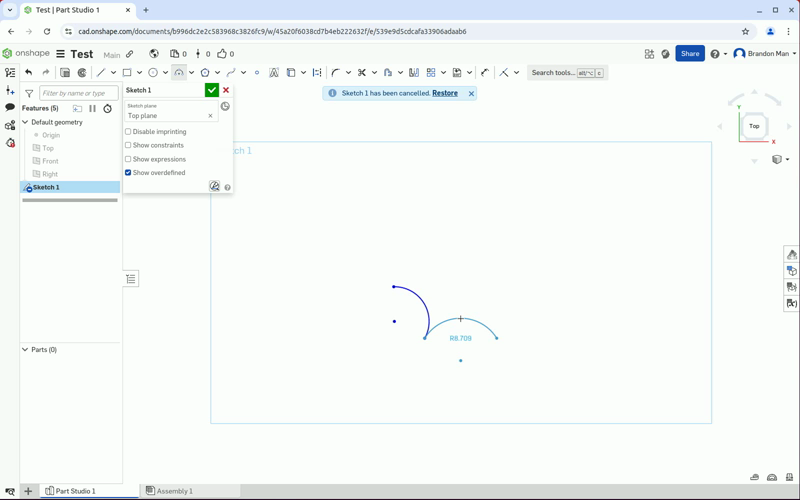
mouse_move(496, 338)
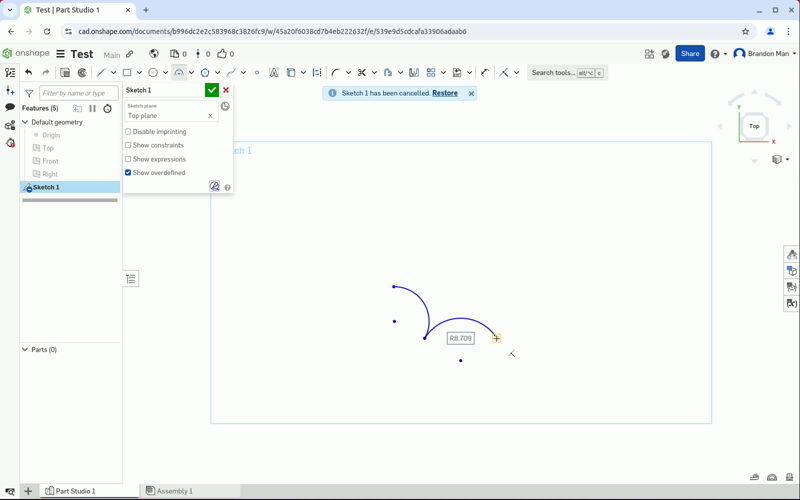
click(496, 338)
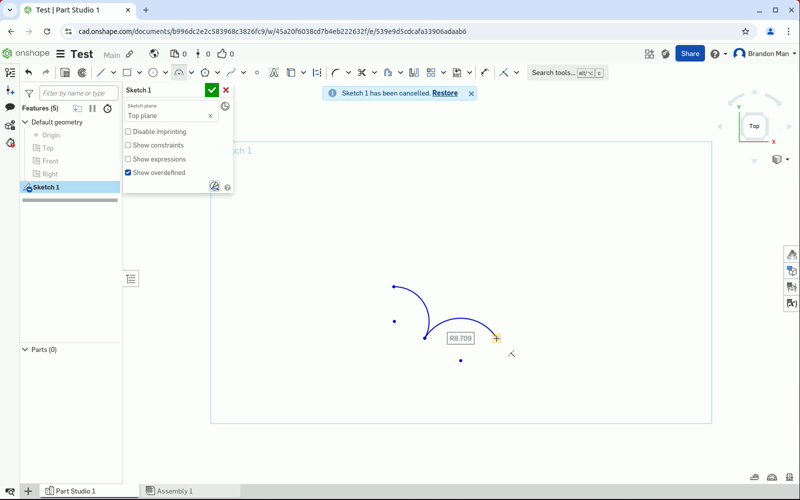
key_down(shift)
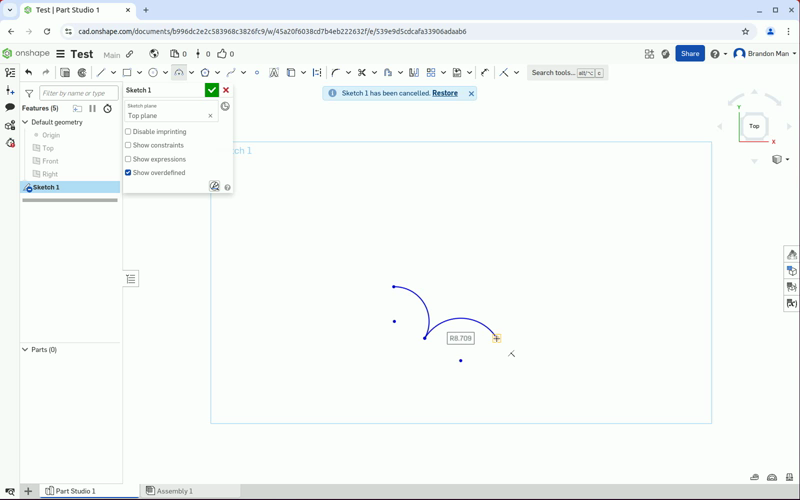
mouse_move(527, 286)
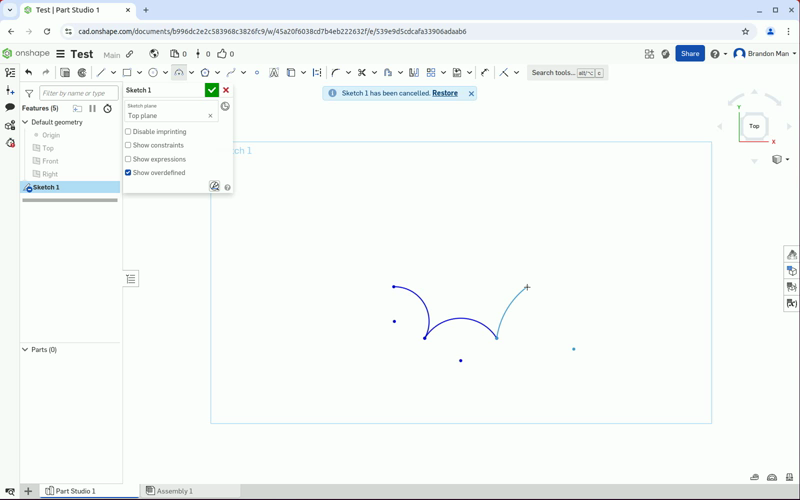
click(527, 286)
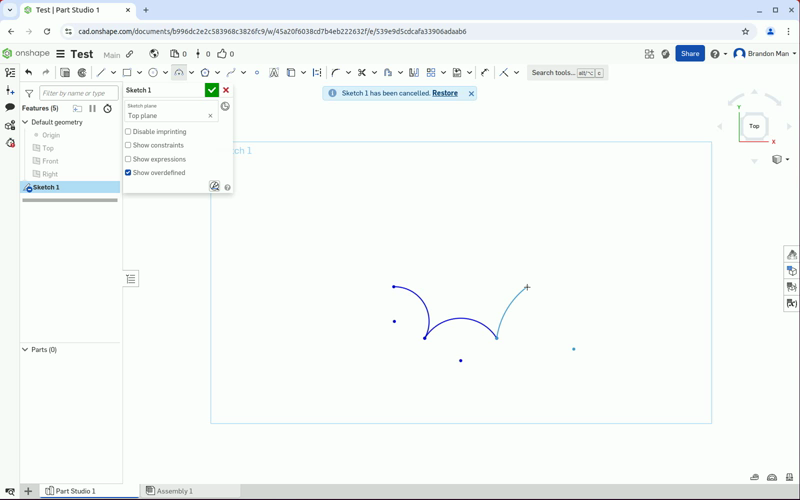
mouse_move(497, 303)
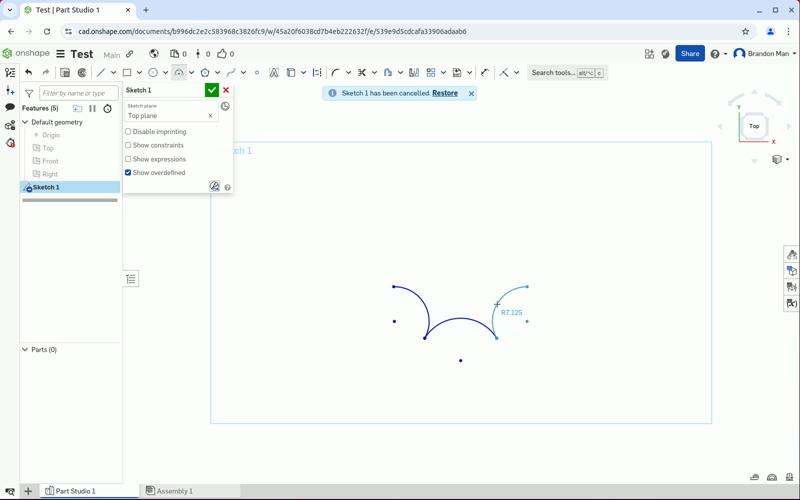
click(497, 303)
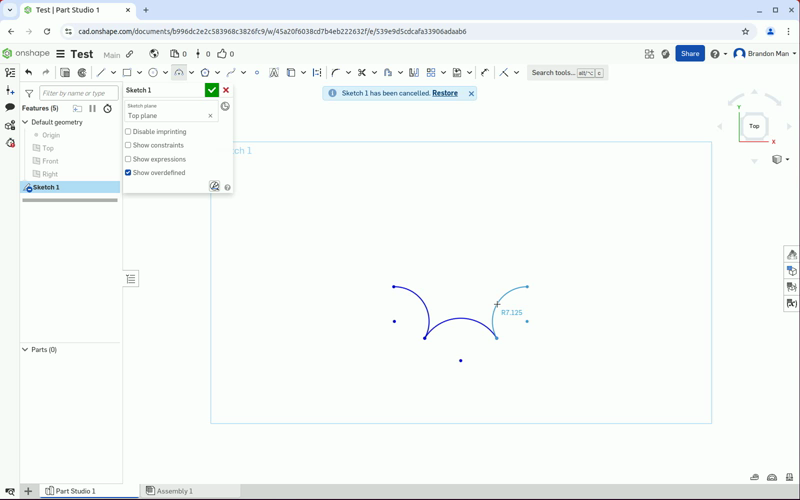
key_up(shift)
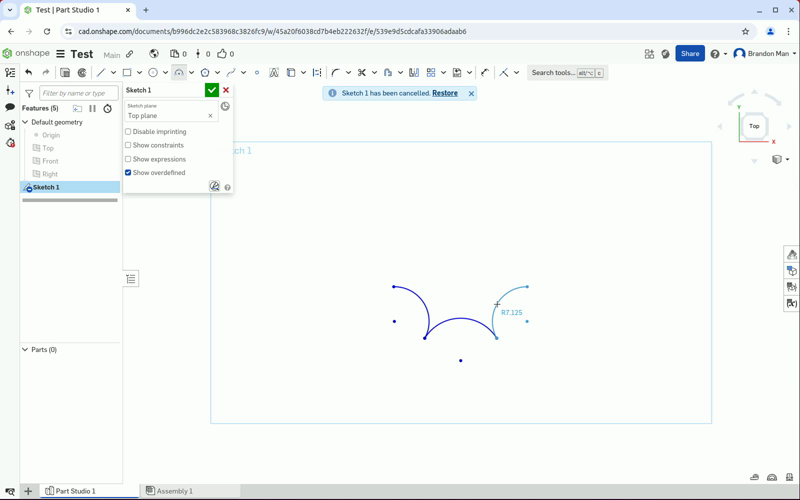
mouse_move(527, 286)
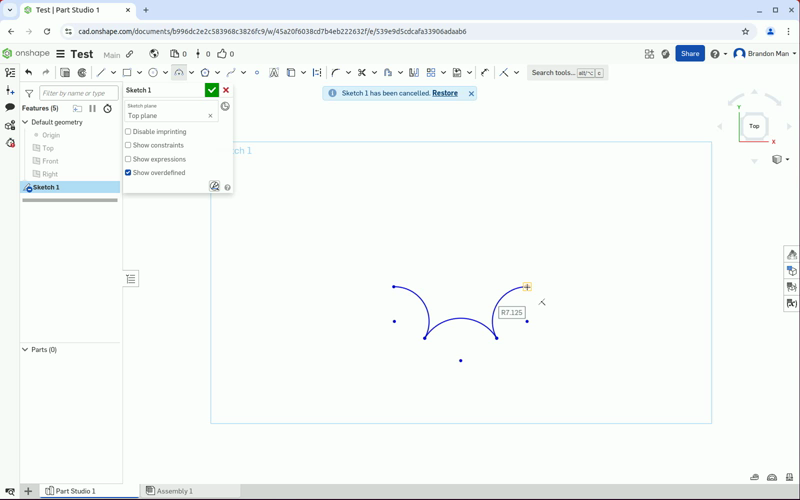
click(527, 286)
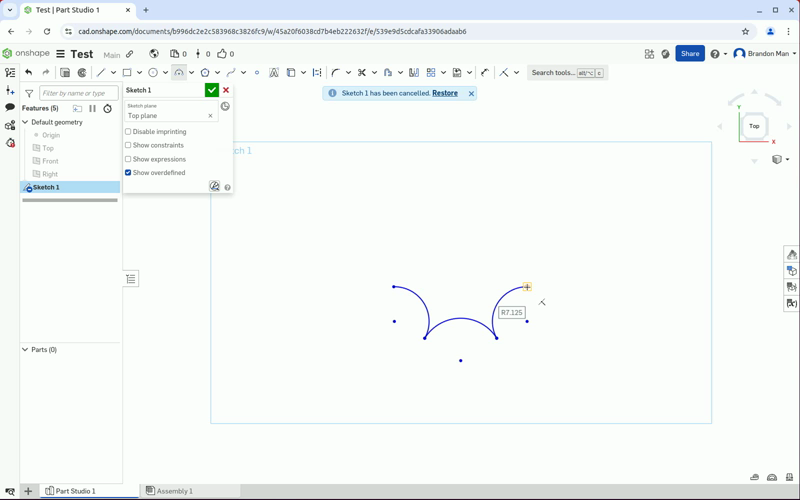
key_down(shift)
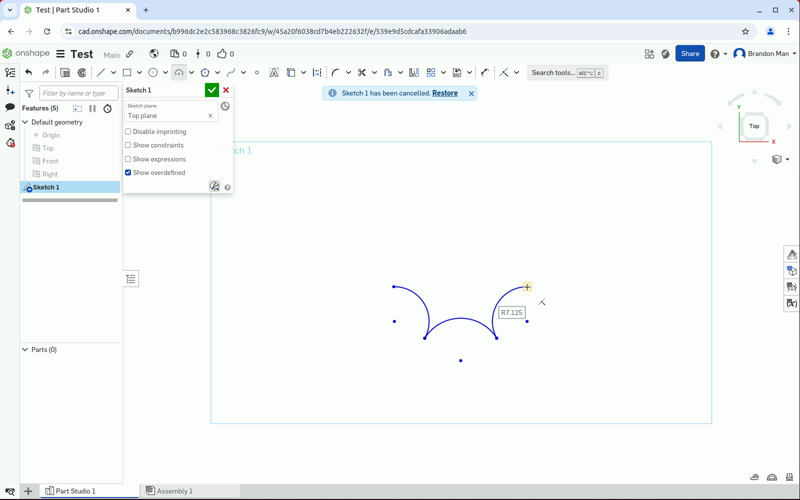
mouse_move(490, 224)
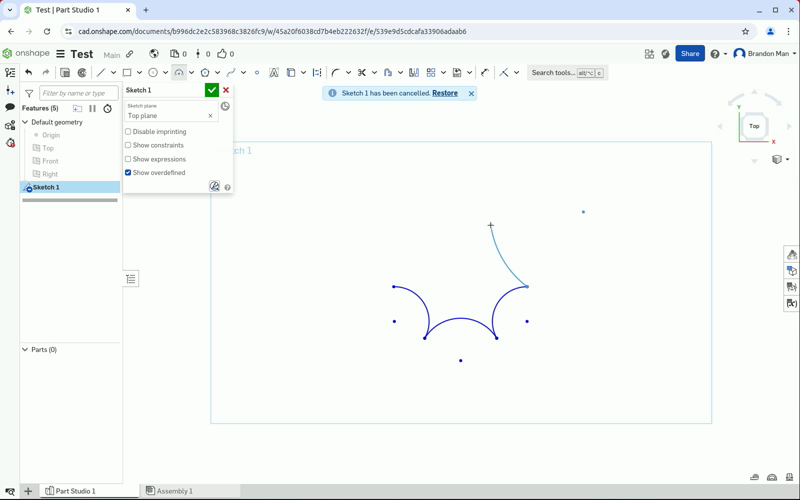
click(490, 224)
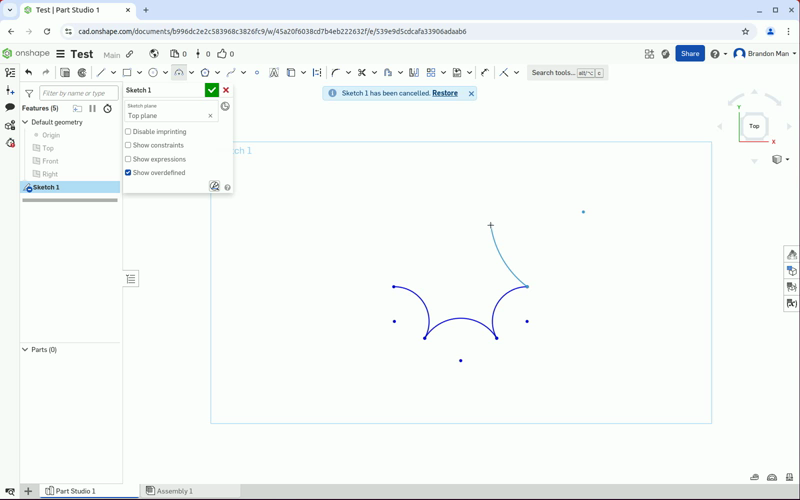
mouse_move(492, 265)
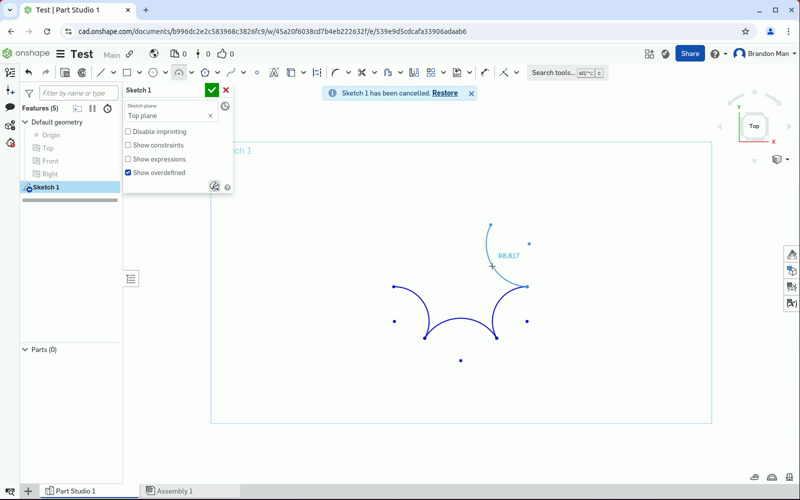
click(492, 265)
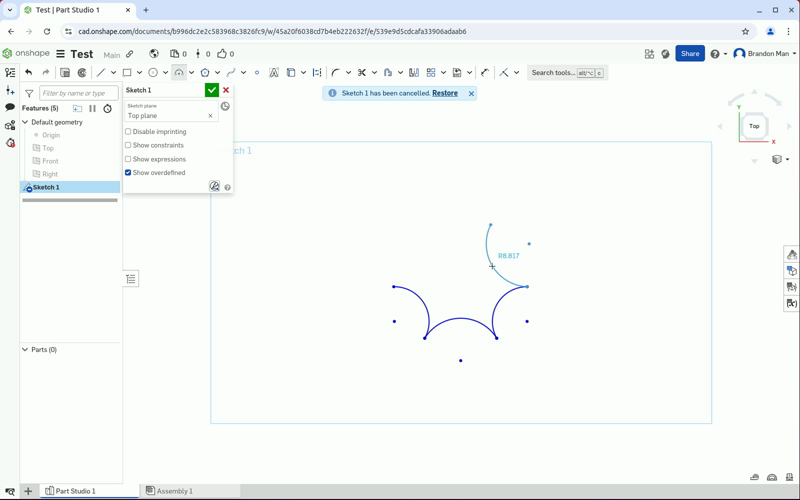
key_up(shift)
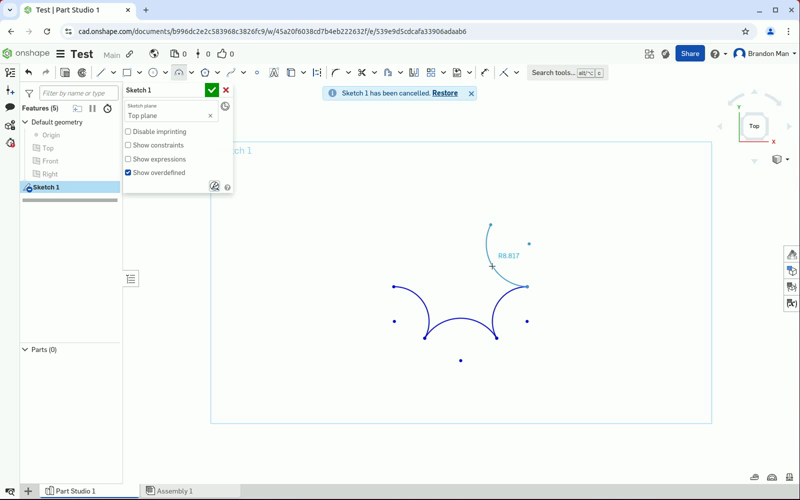
mouse_move(490, 224)
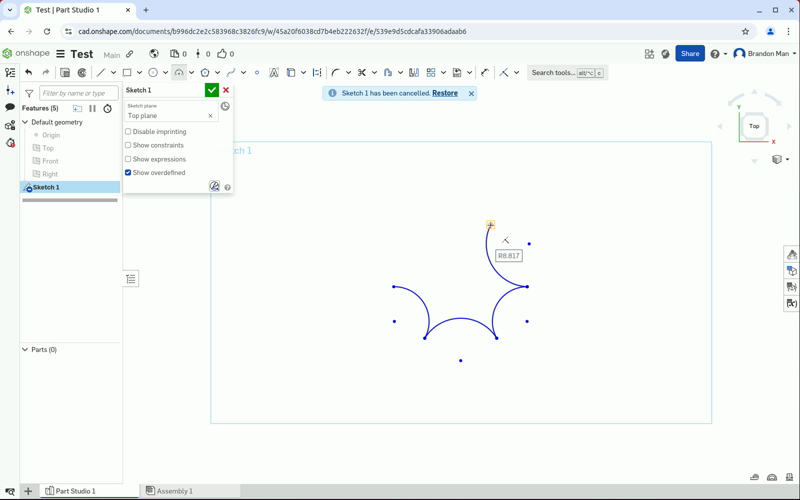
click(490, 224)
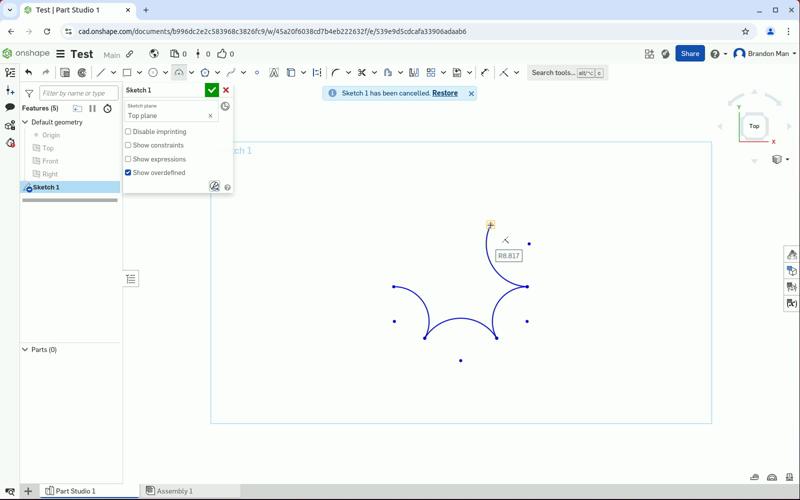
key_down(shift)
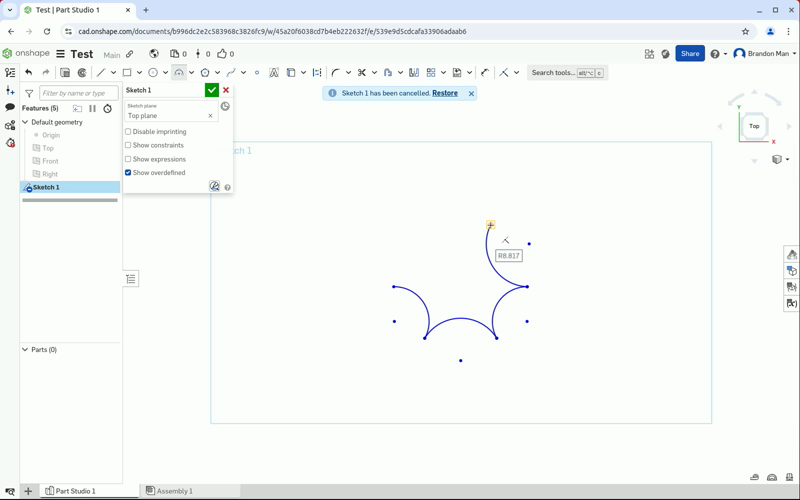
mouse_move(430, 224)
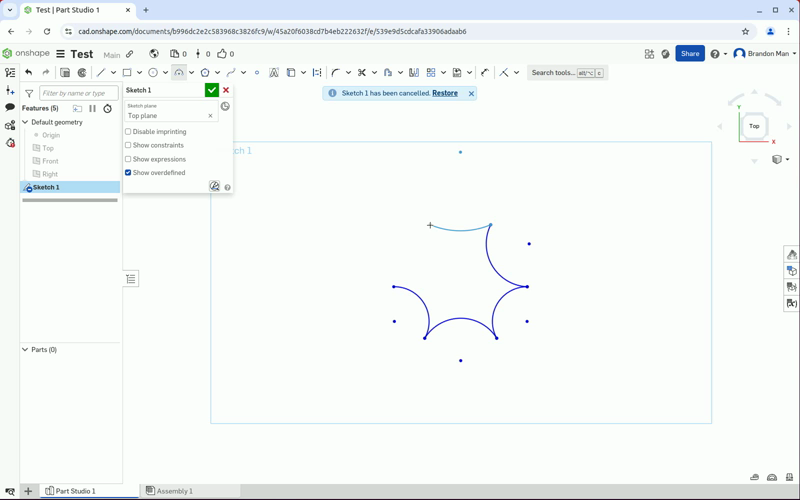
click(430, 224)
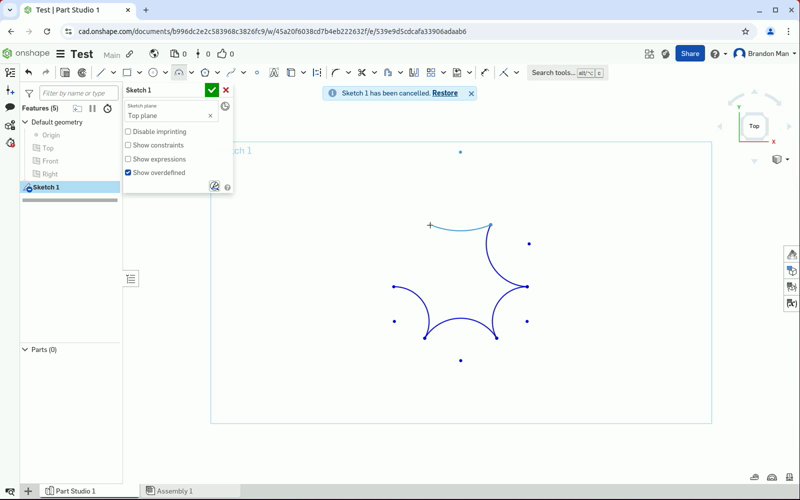
mouse_move(460, 241)
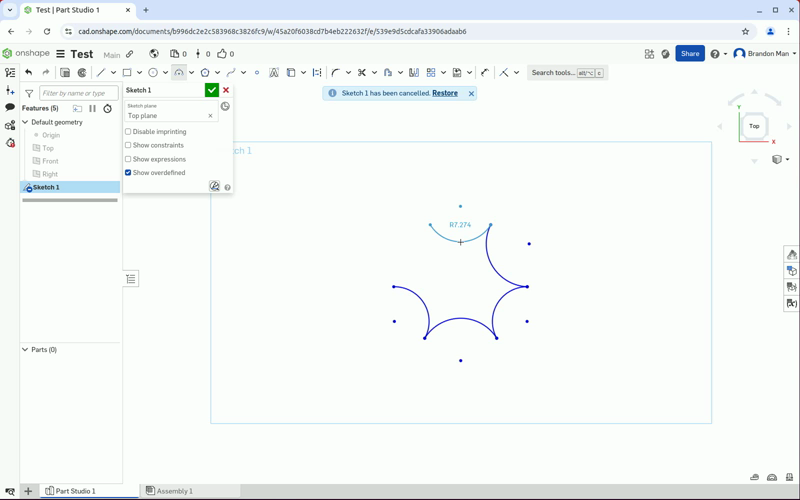
click(460, 241)
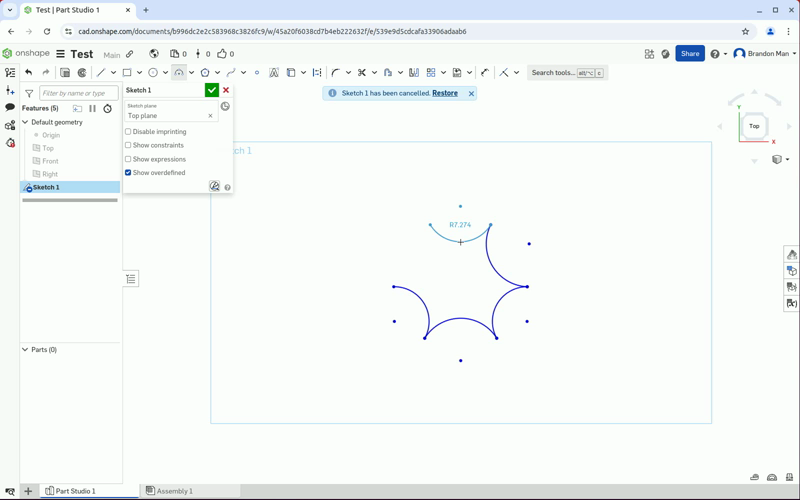
key_up(shift)
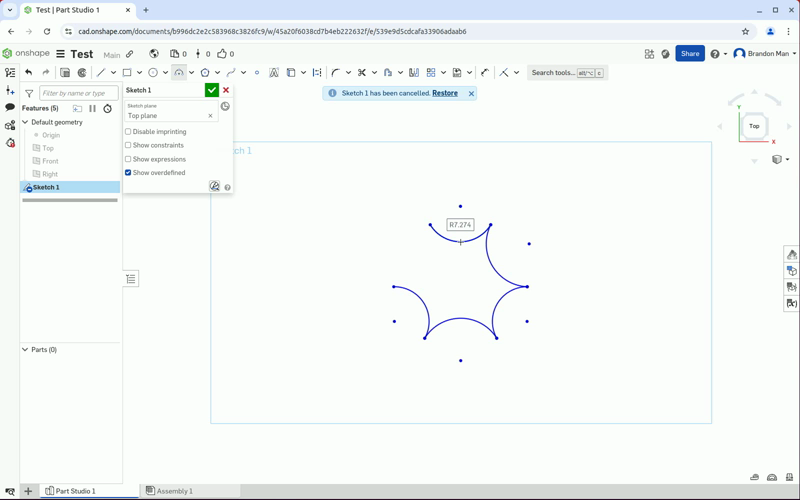
mouse_move(430, 224)
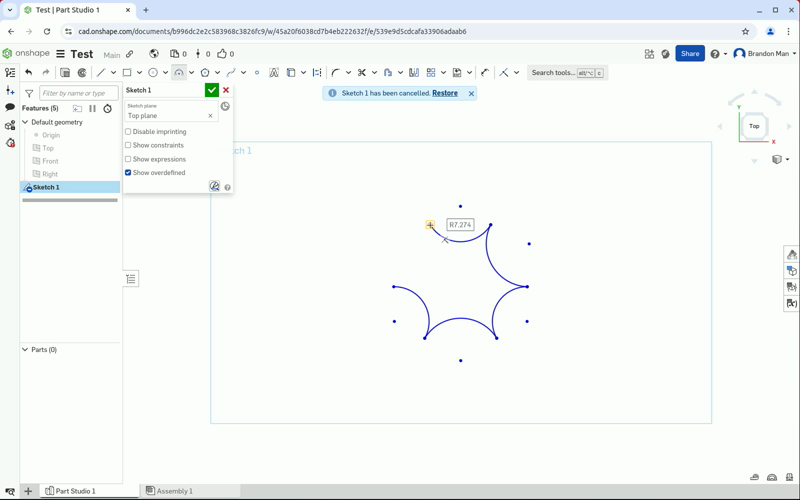
click(430, 224)
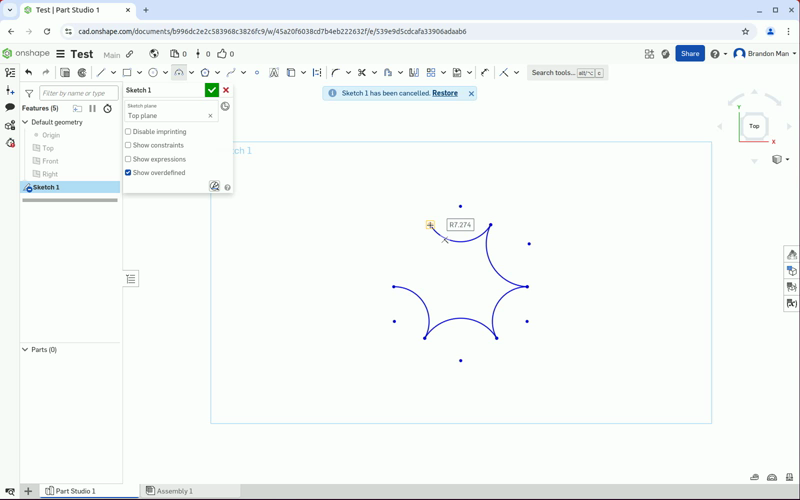
mouse_move(393, 286)
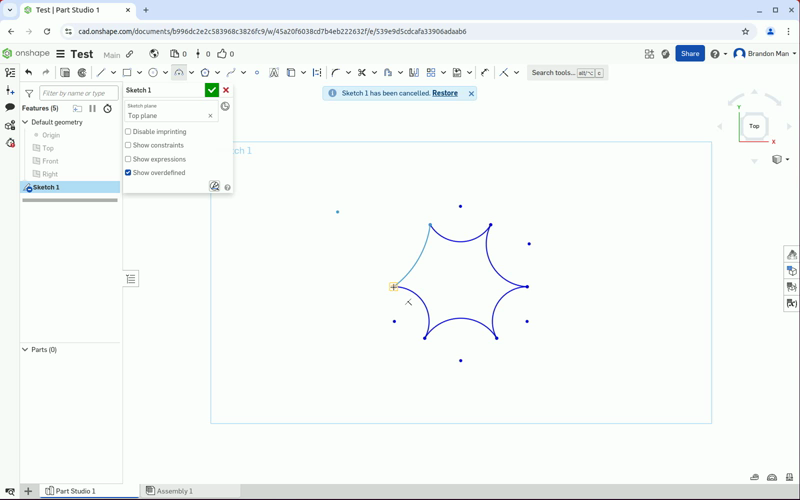
click(393, 286)
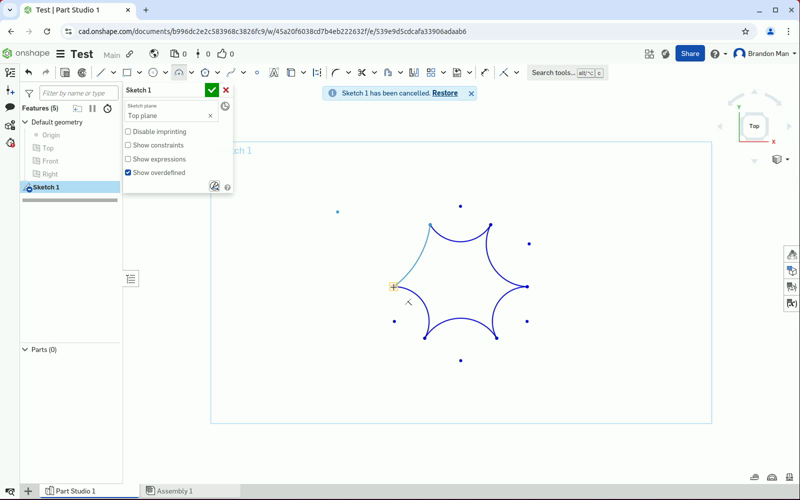
key_down(shift)
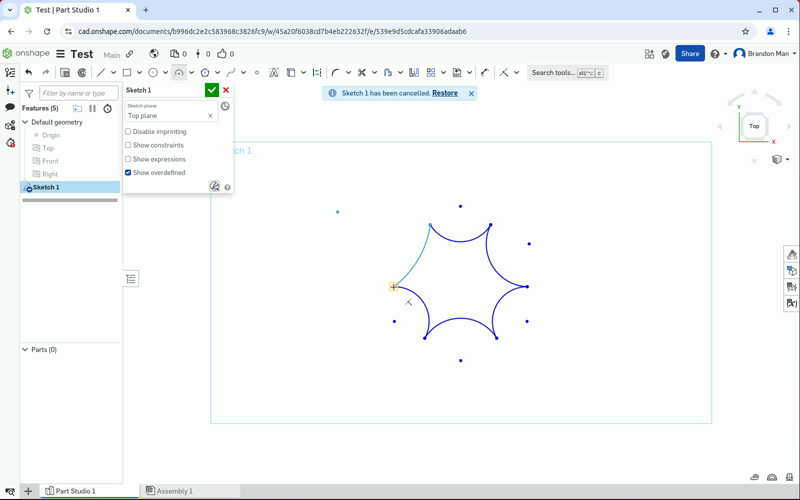
mouse_move(429, 265)
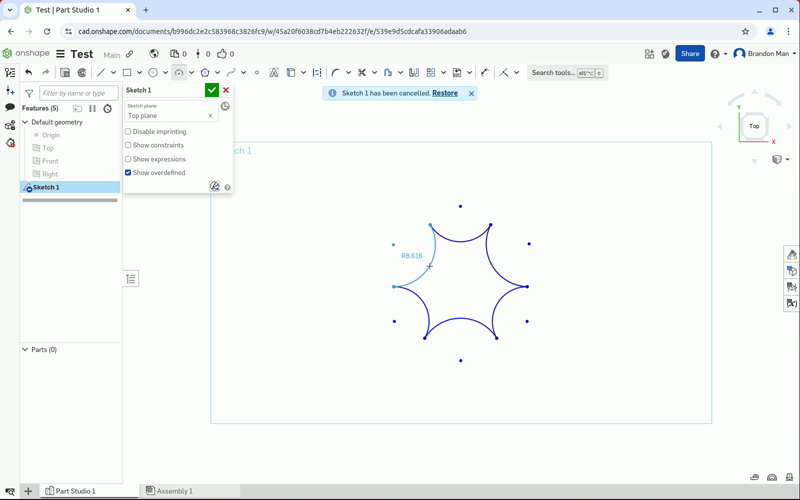
click(429, 265)
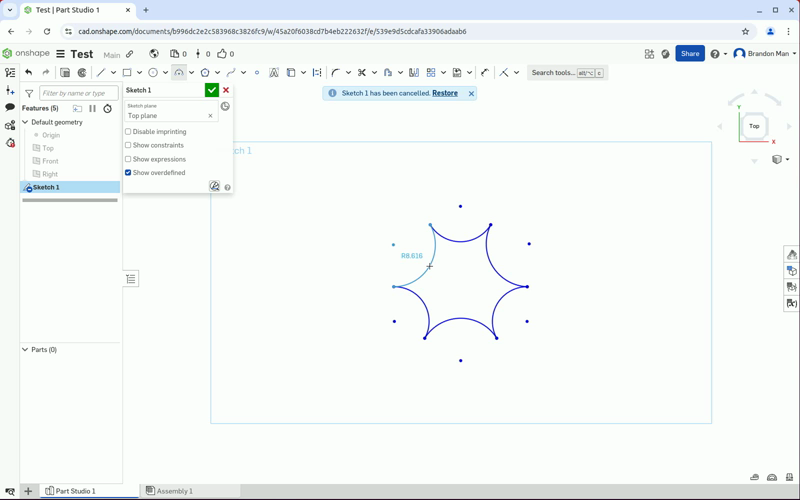
key_up(shift)
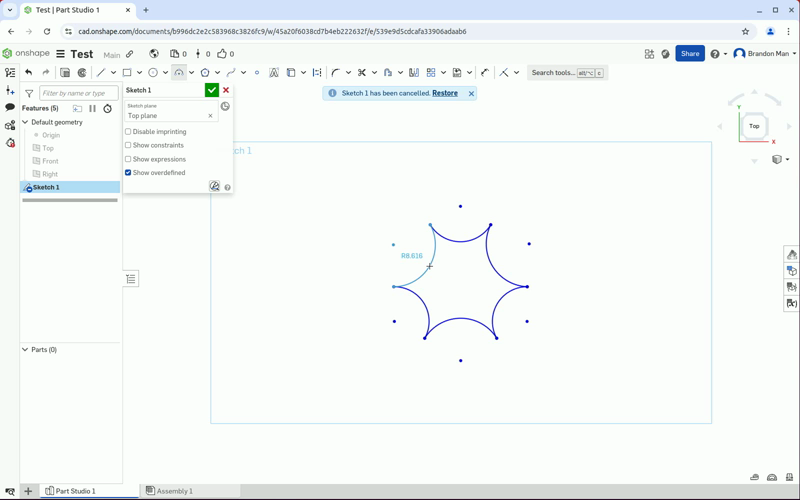
key(esc)
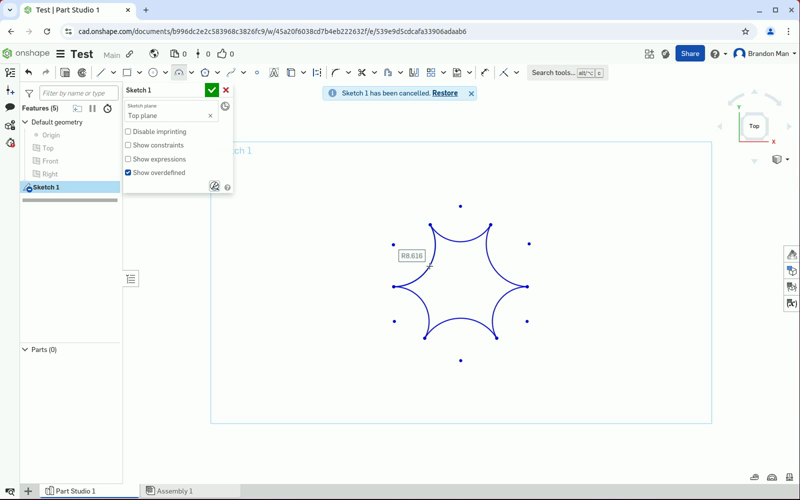
key(c)
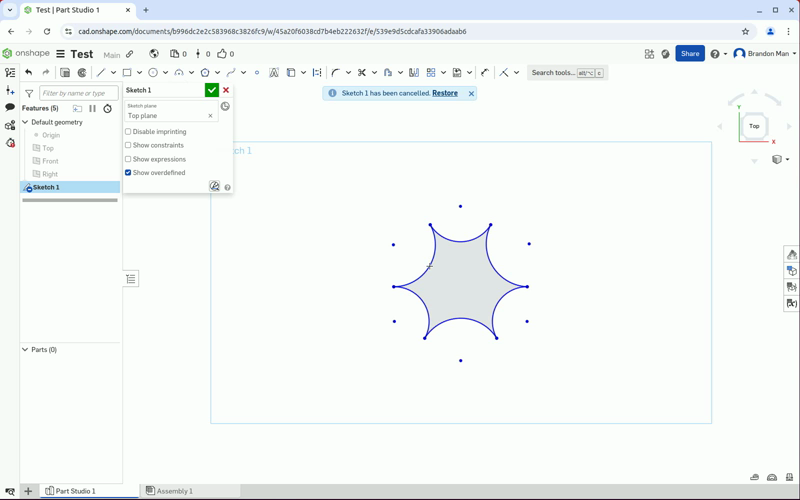
key_down(shift)
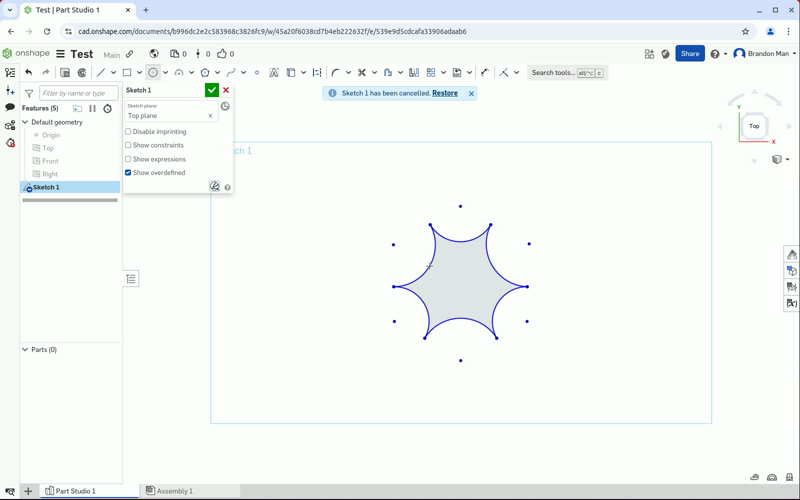
mouse_move(461, 283)
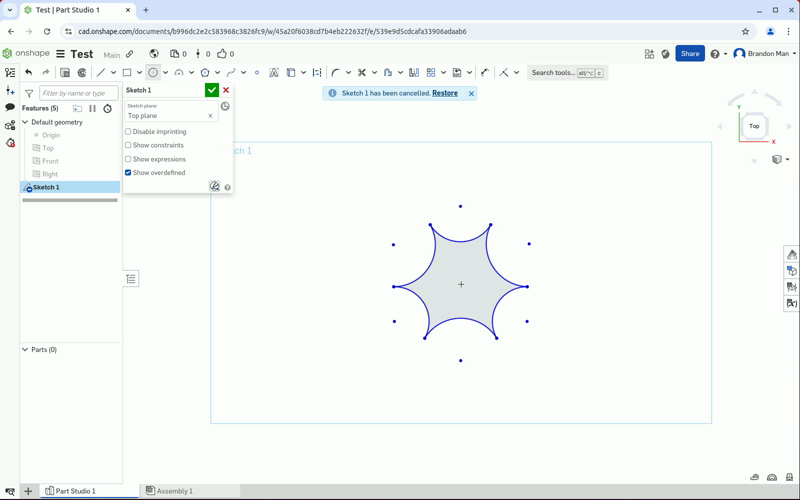
click(461, 283)
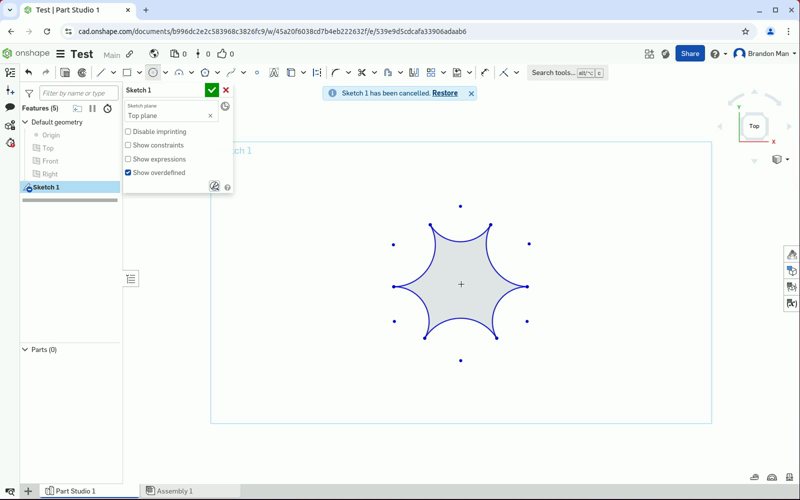
key_up(shift)
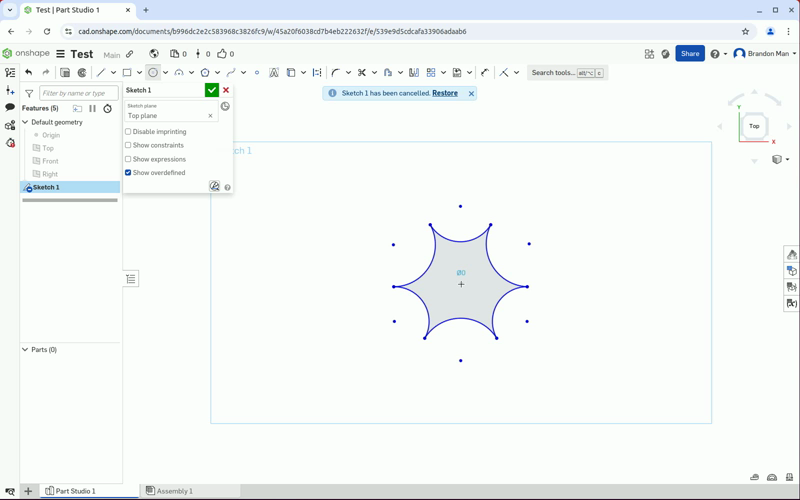
mouse_move(496, 283)
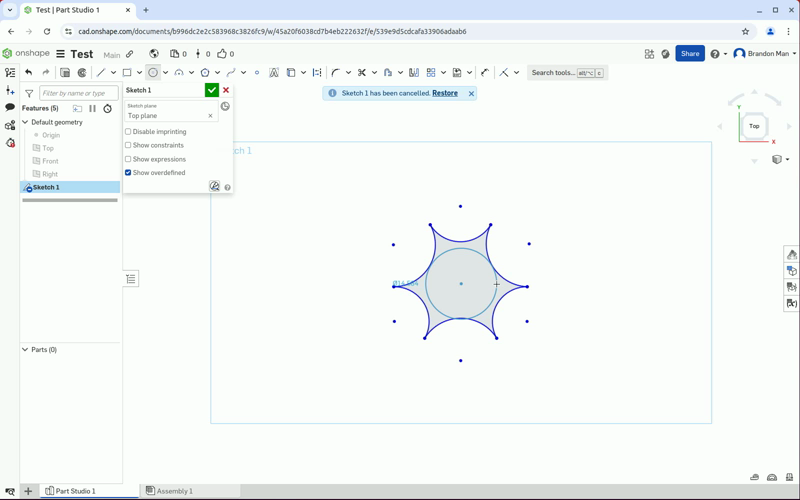
click(496, 283)
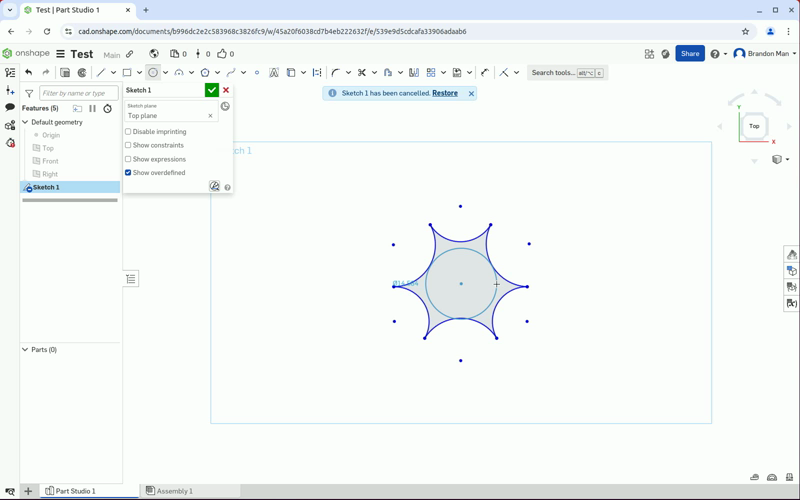
key(esc)
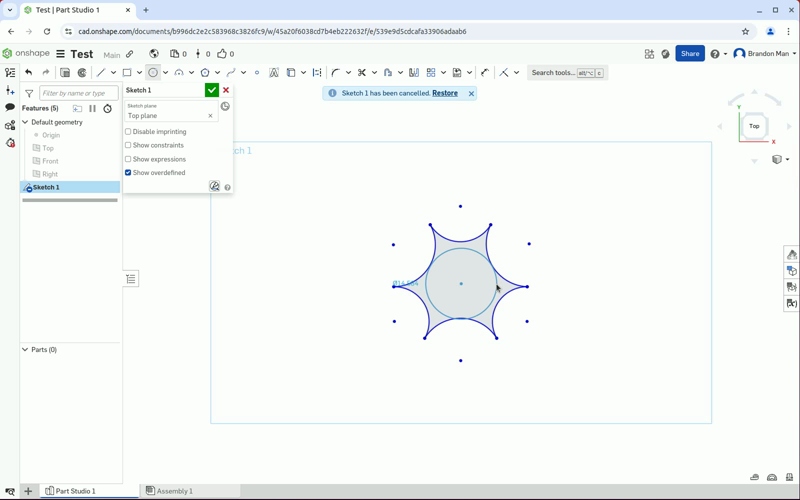
mouse_move(448, 323)
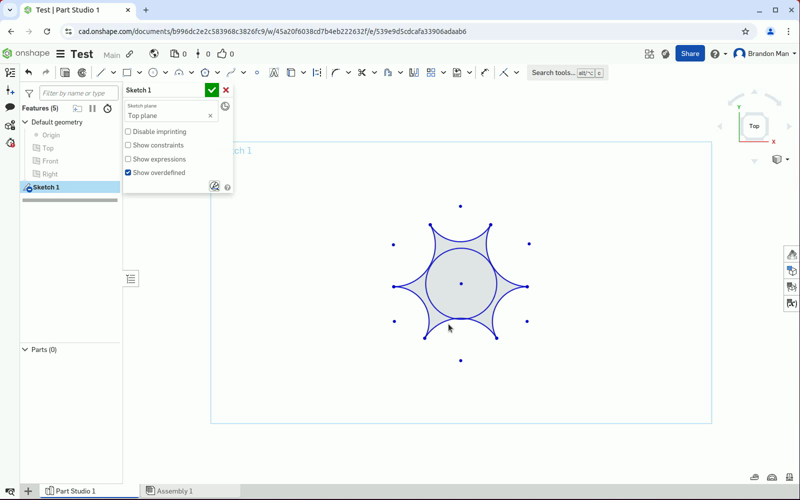
scroll(6)
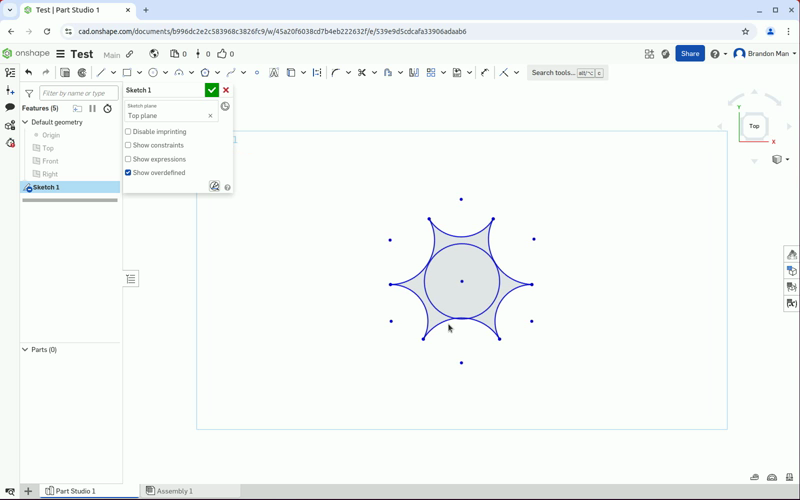
scroll(6)
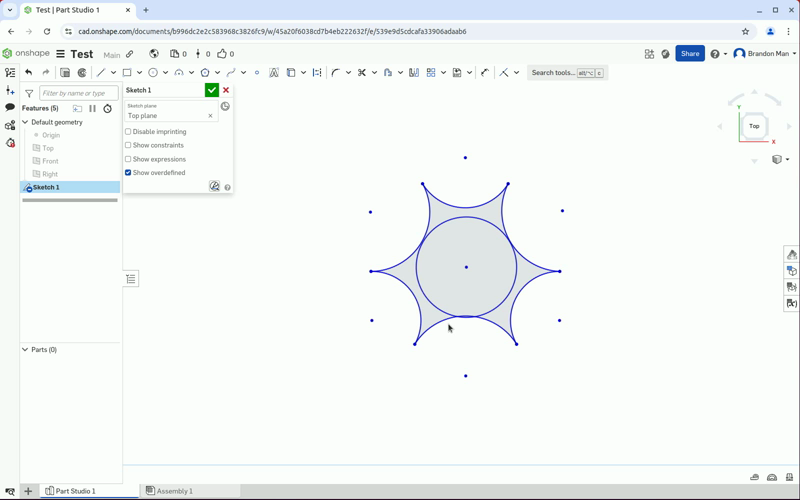
scroll(6)
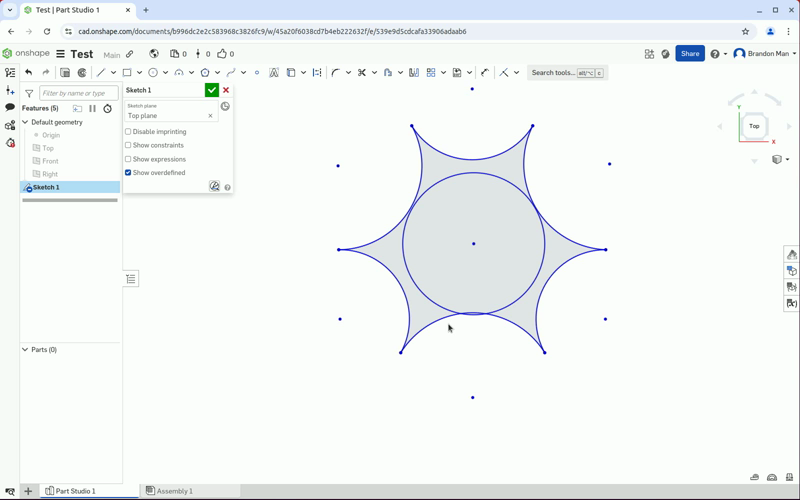
scroll(6)
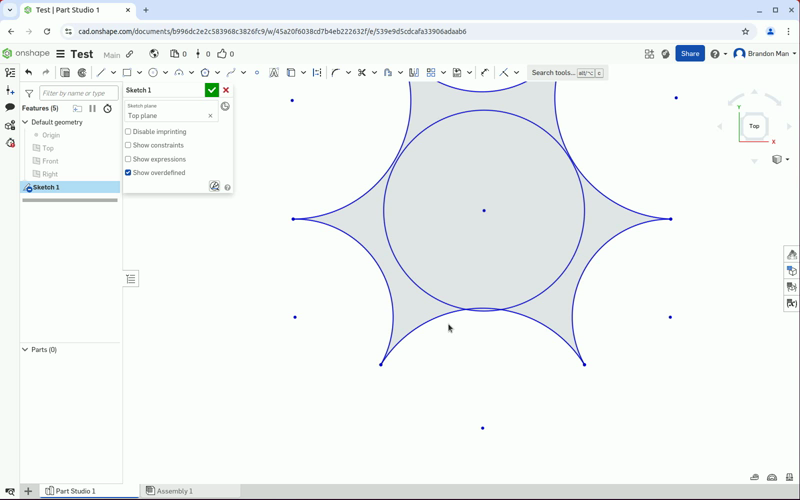
scroll(6)
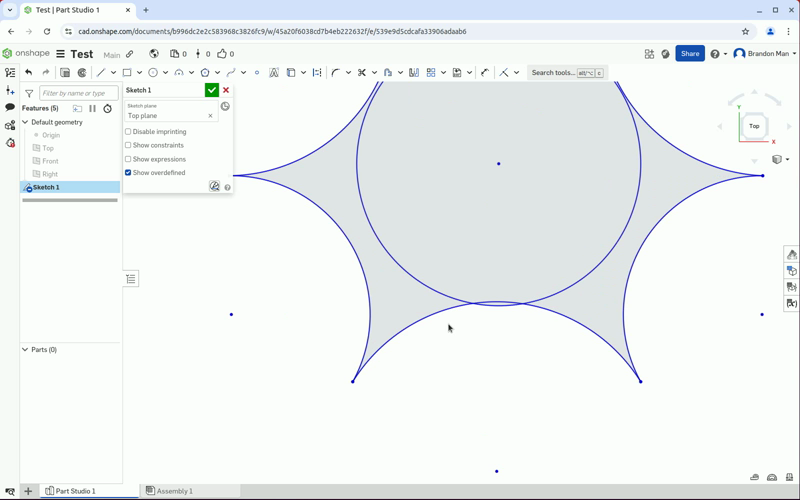
scroll(6)
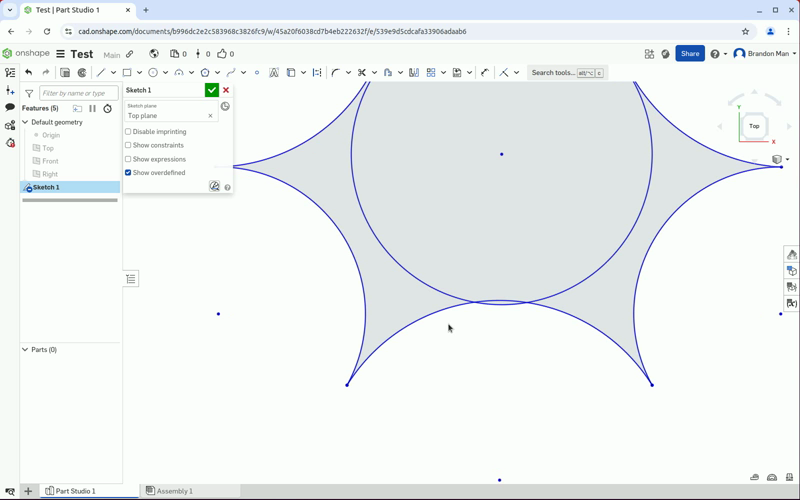
scroll(6)
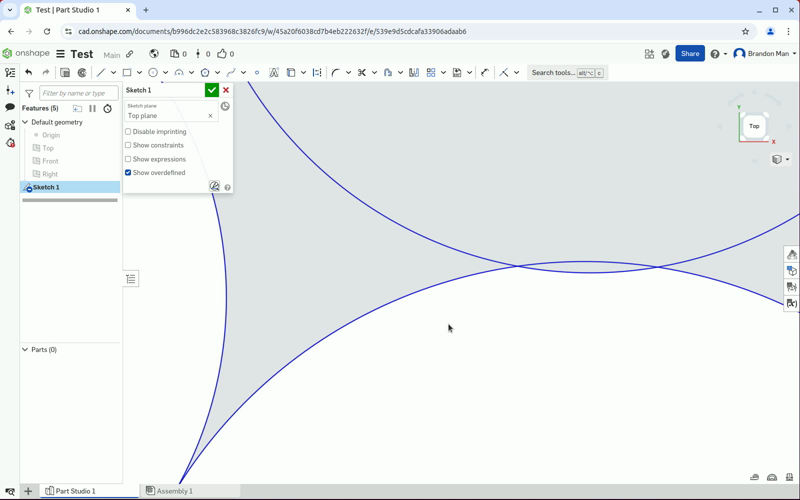
click(448, 323)
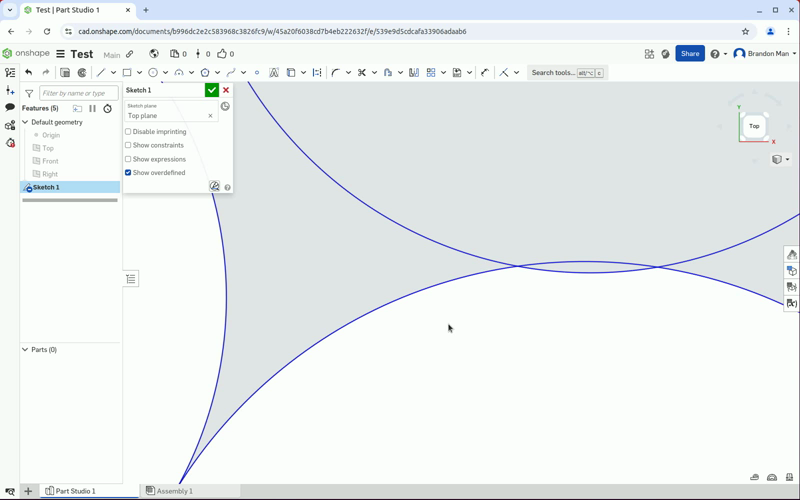
scroll(-6)
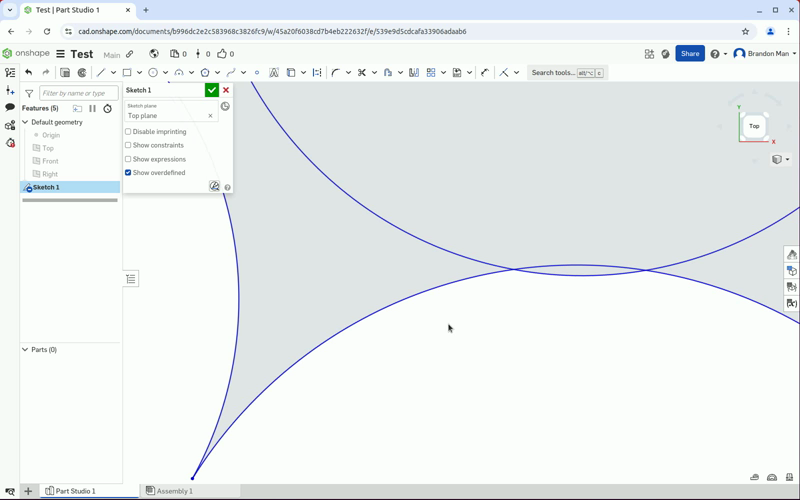
scroll(-6)
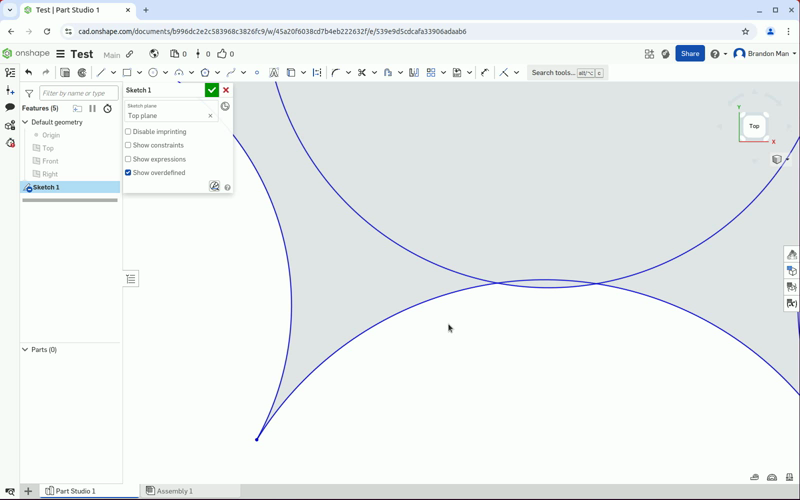
scroll(-6)
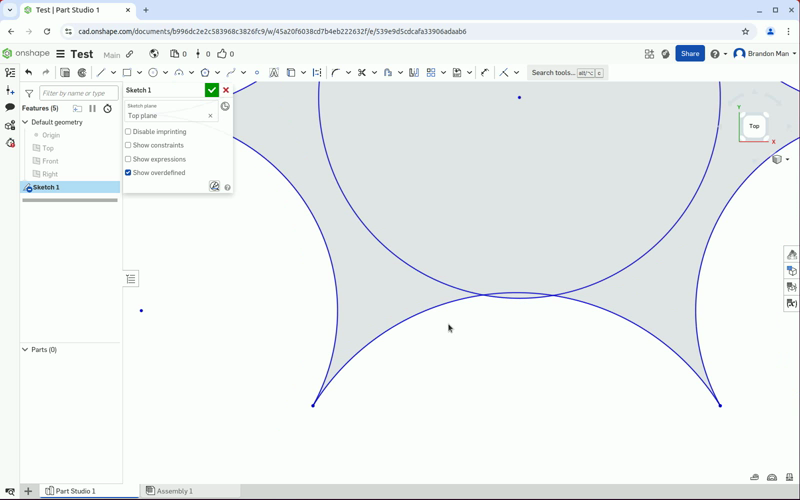
scroll(-6)
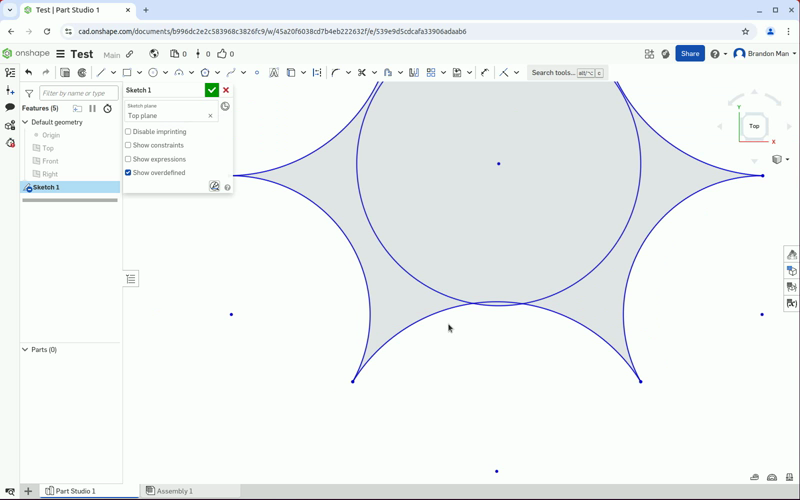
scroll(-6)
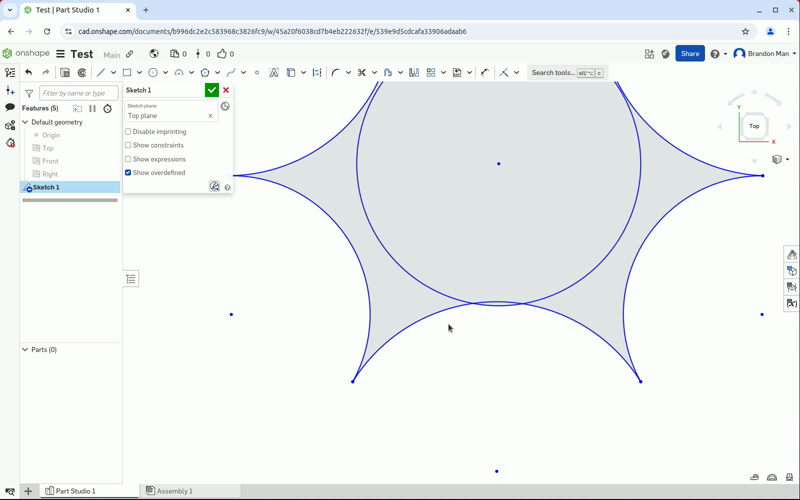
scroll(-6)
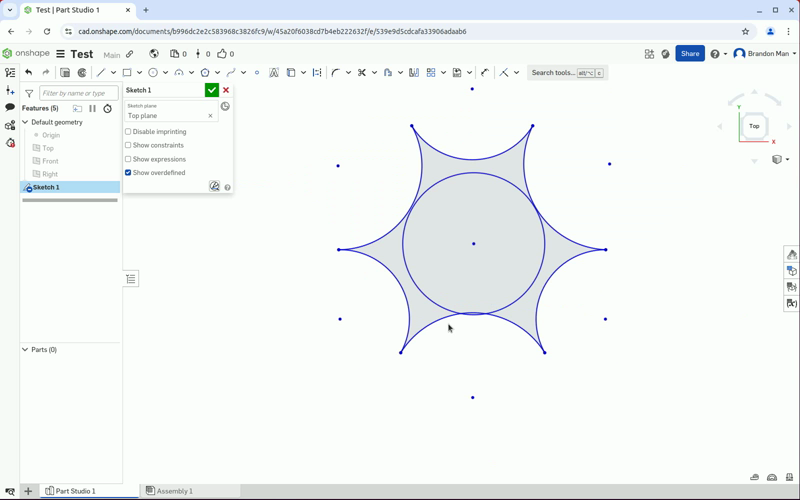
scroll(-6)
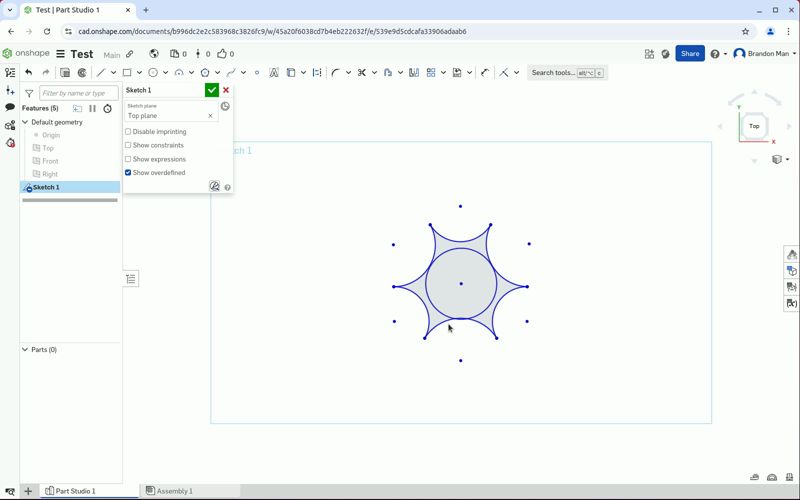
mouse_move(73, 352)
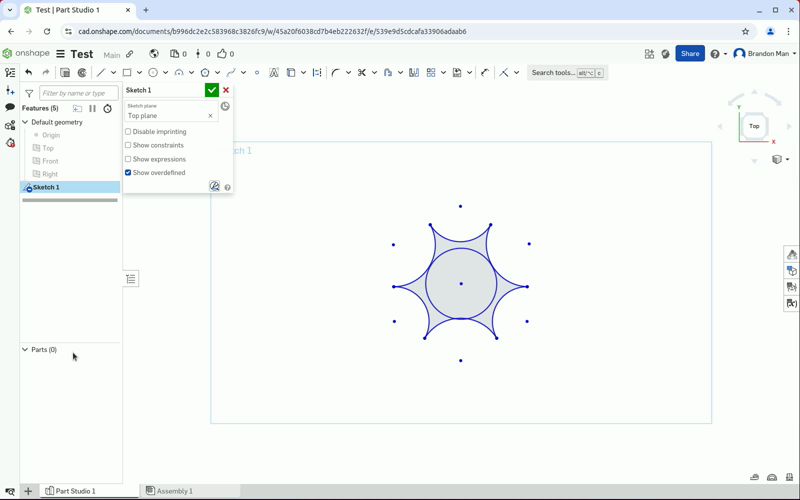
key(shift+y)
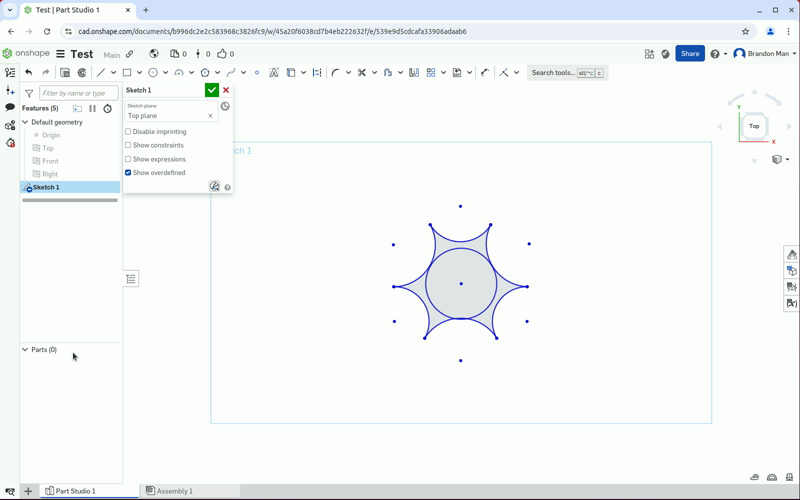
key(shift+e)
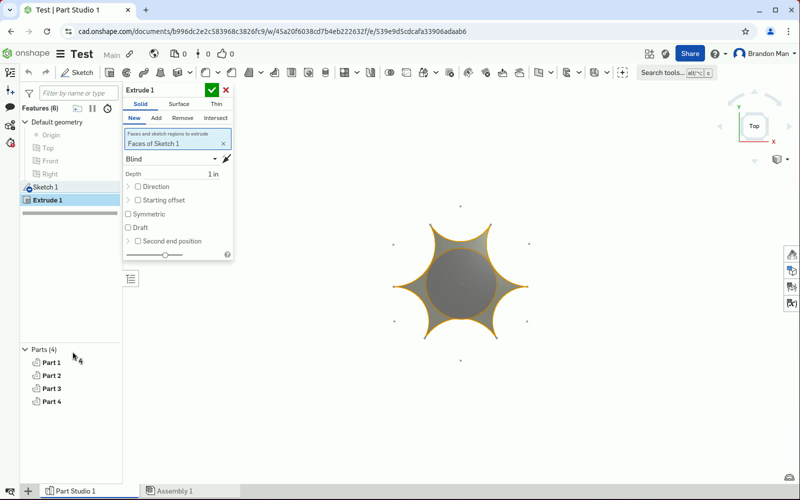
mouse_move(143, 106)
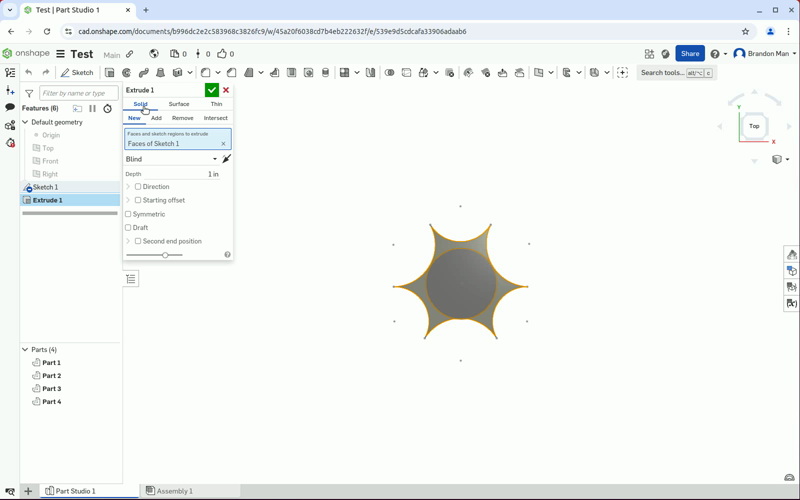
click(143, 106)
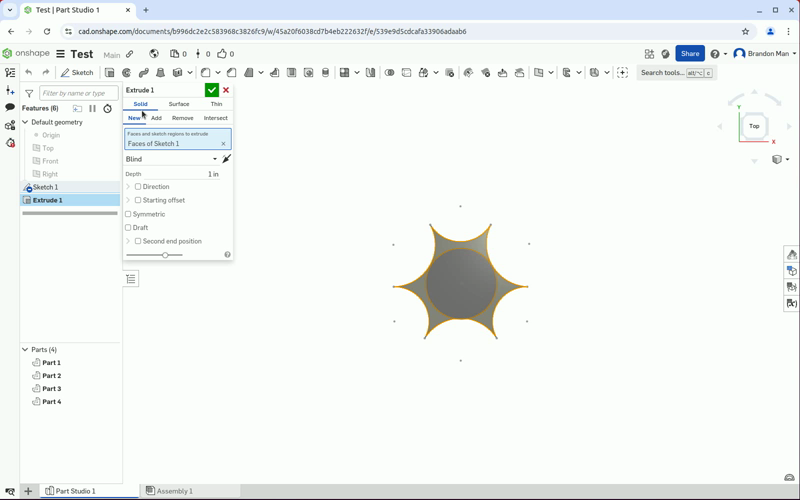
mouse_move(137, 120)
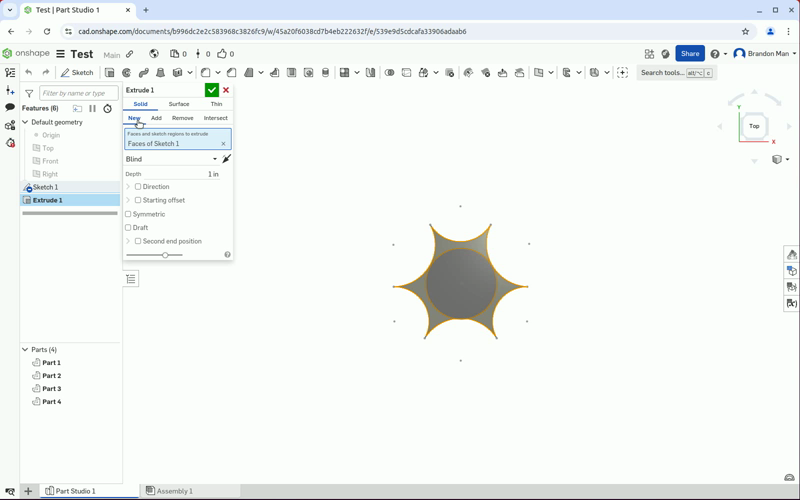
click(137, 120)
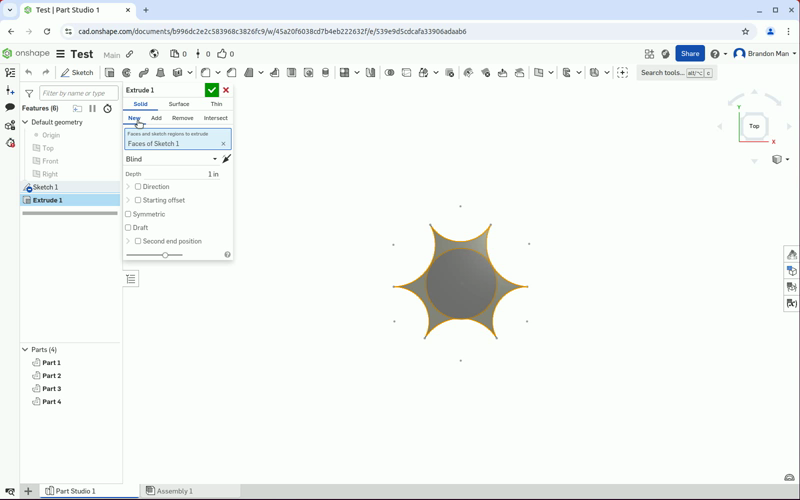
key(tab, 4)
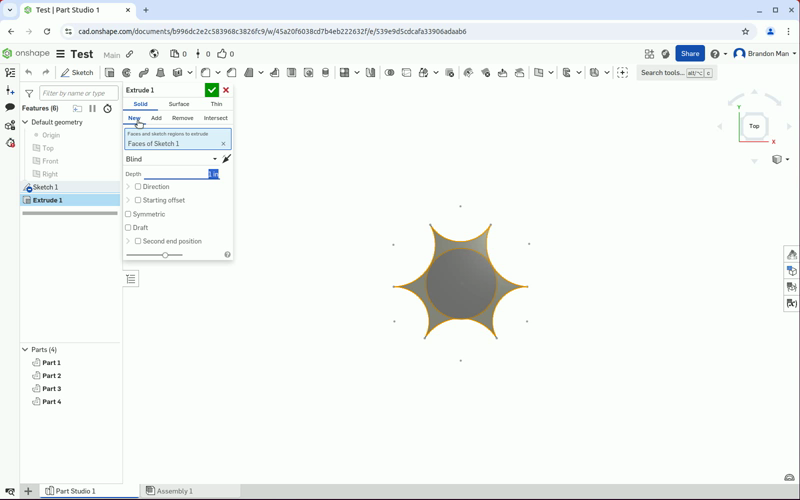
text(3.37)
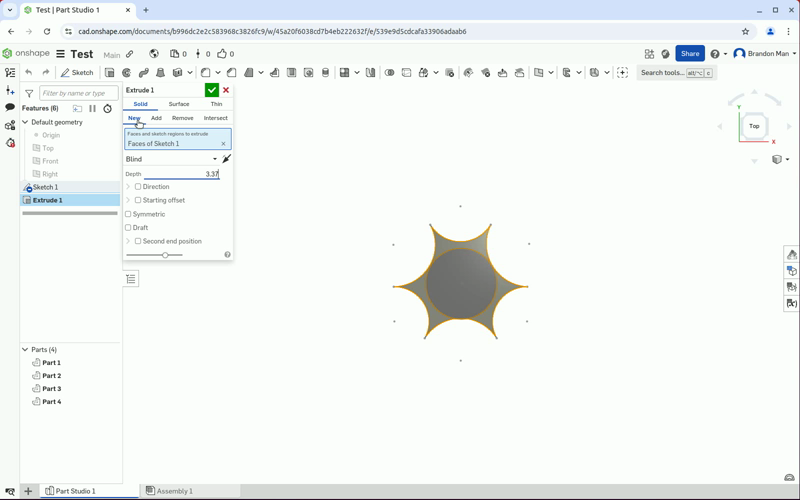
key(enter)
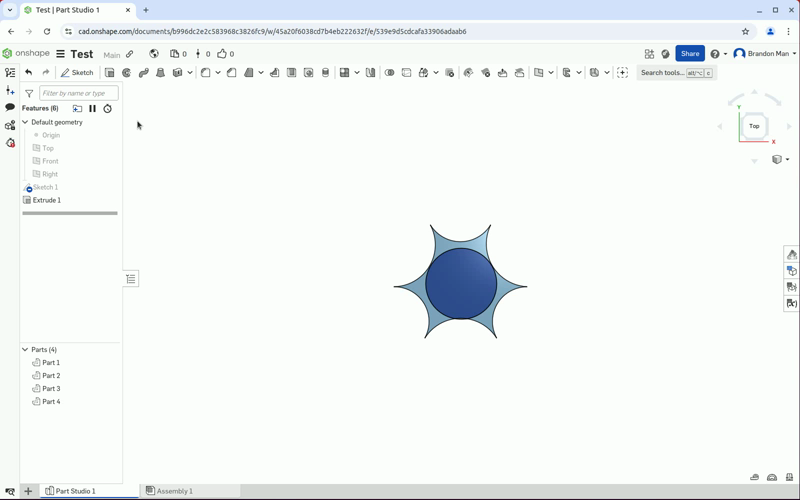
key(shift+h)
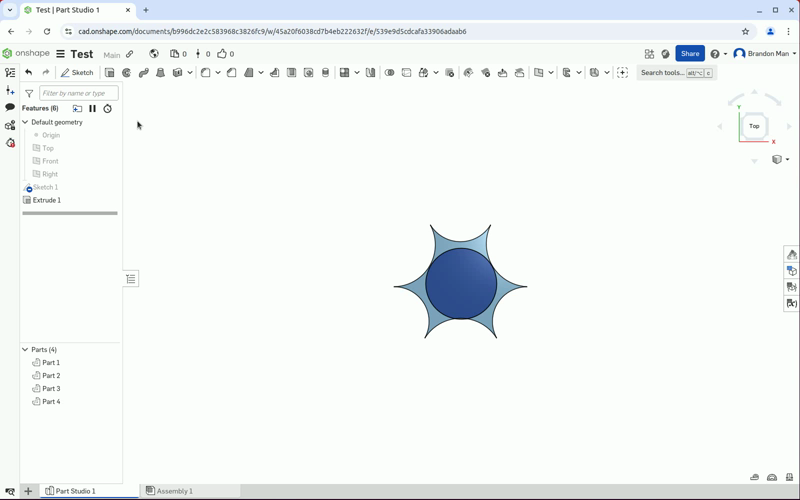
key(shift+h)
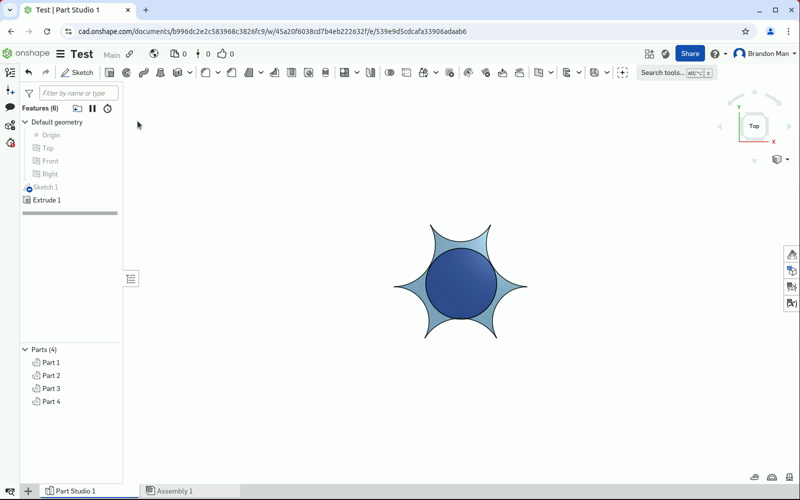
mouse_move(73, 189)
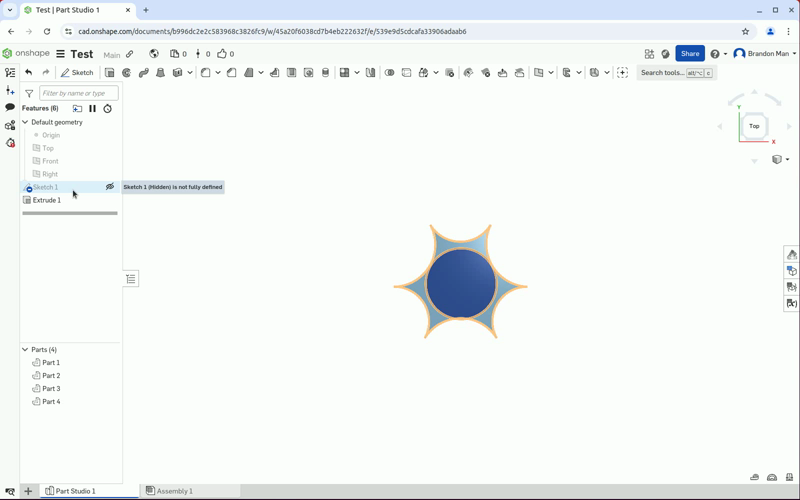
click(73, 189)
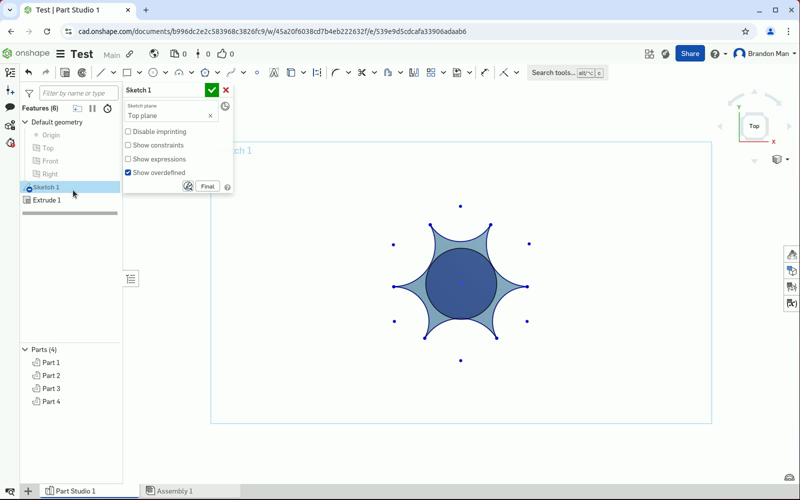
mouse_move(229, 92)
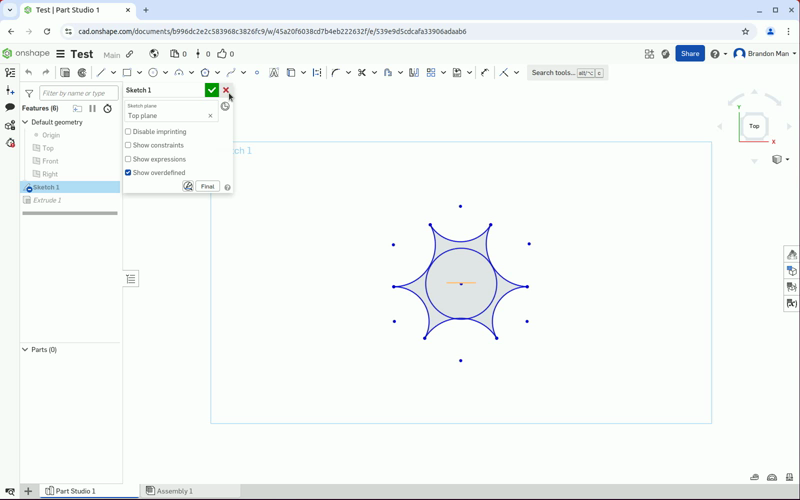
click(229, 92)
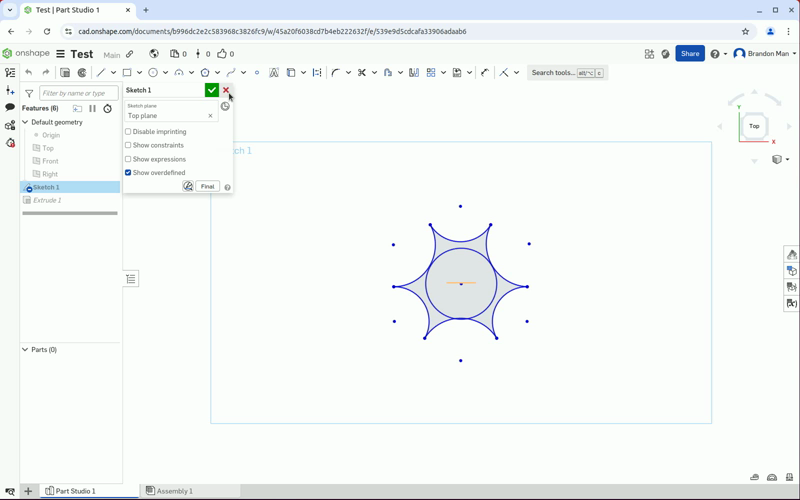
key(shift+s)
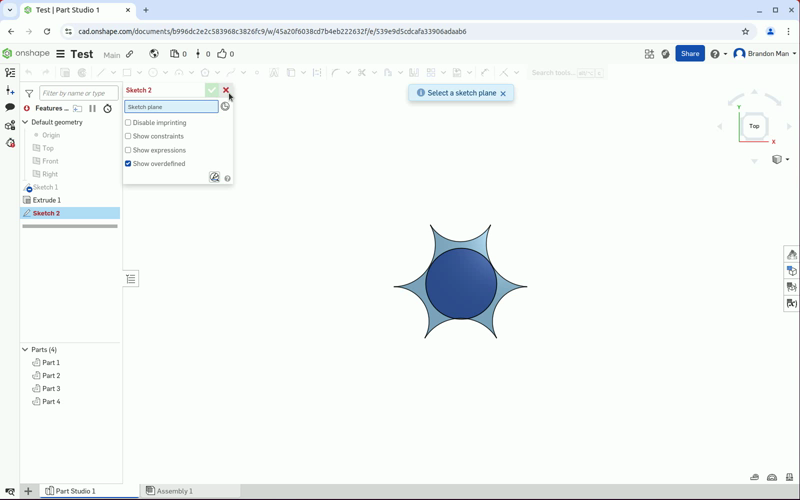
mouse_move(73, 150)
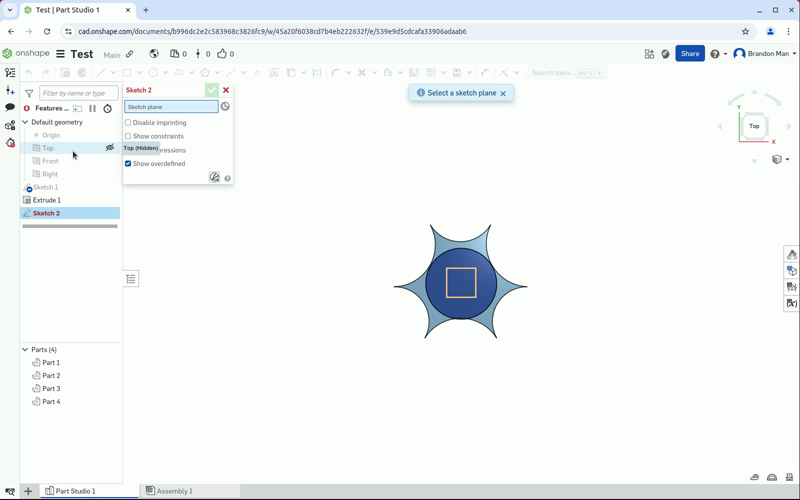
click(73, 150)
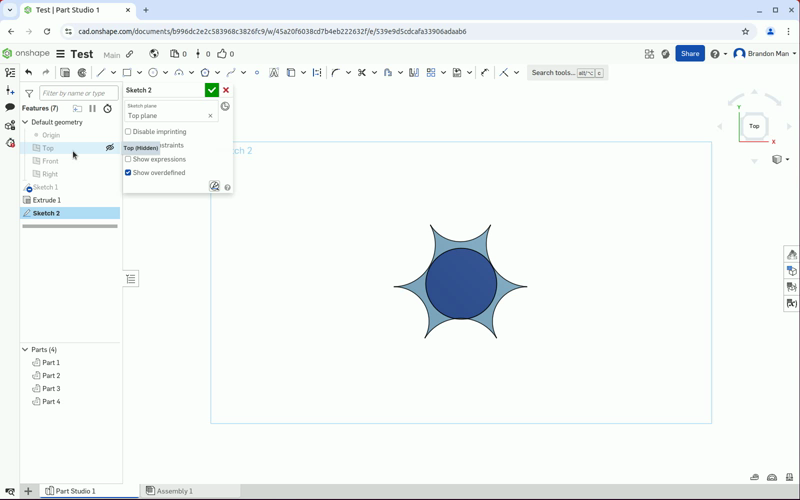
mouse_move(73, 352)
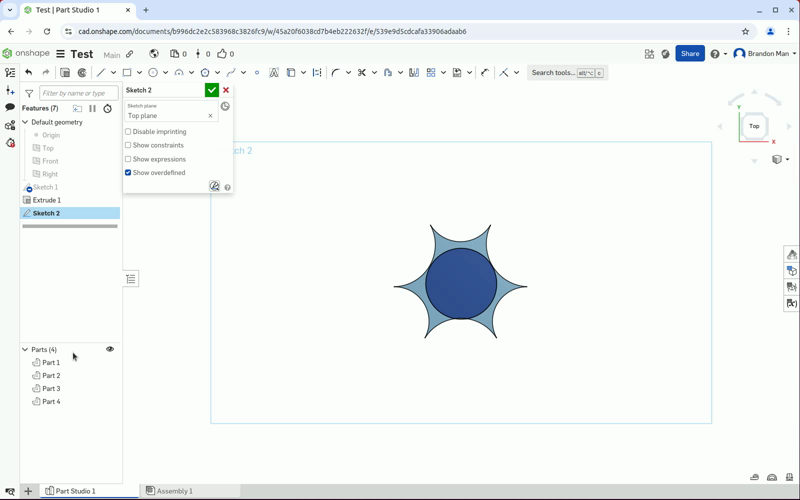
key(y)
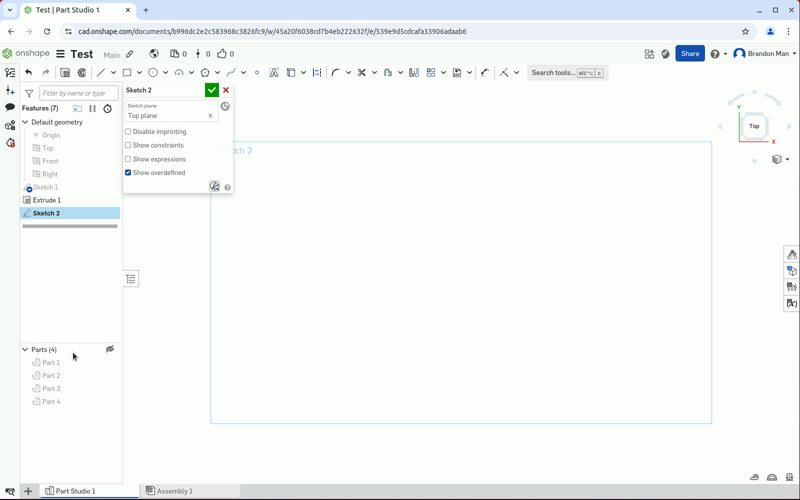
key(c)
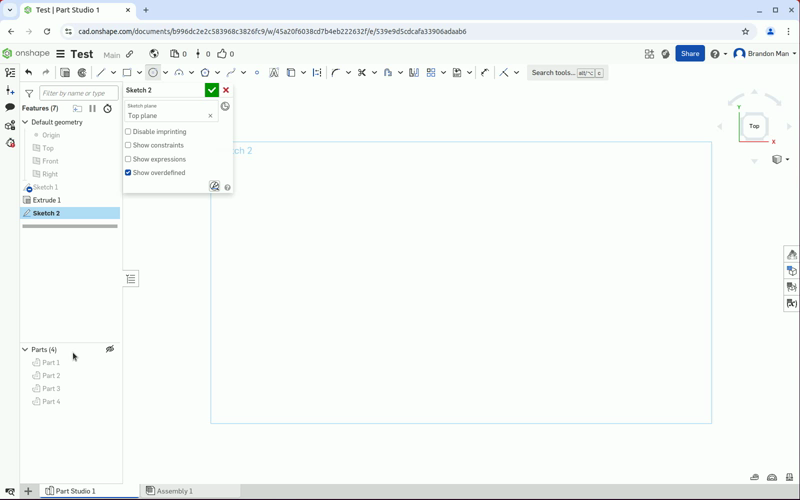
key_down(shift)
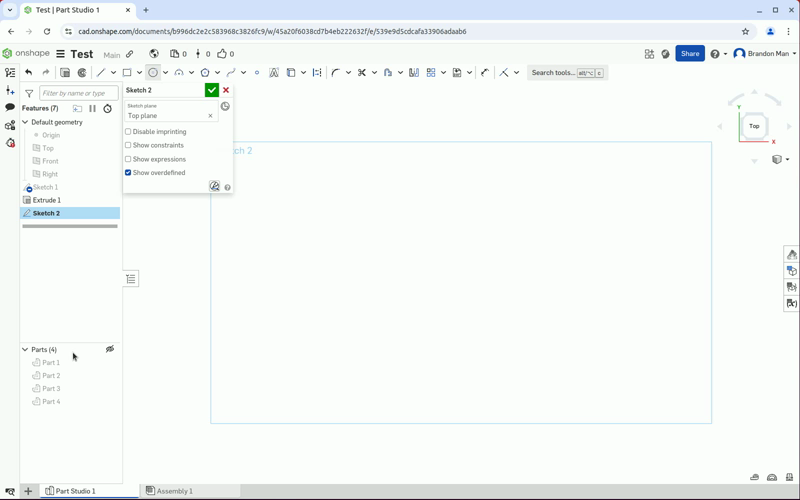
mouse_move(461, 282)
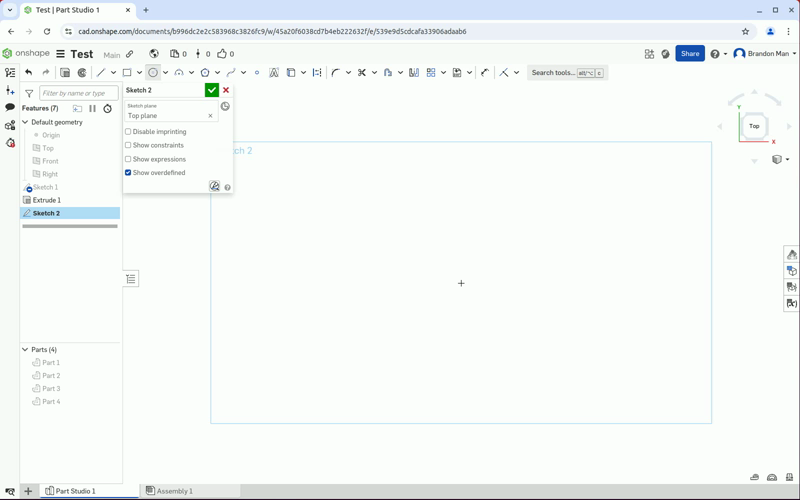
click(461, 282)
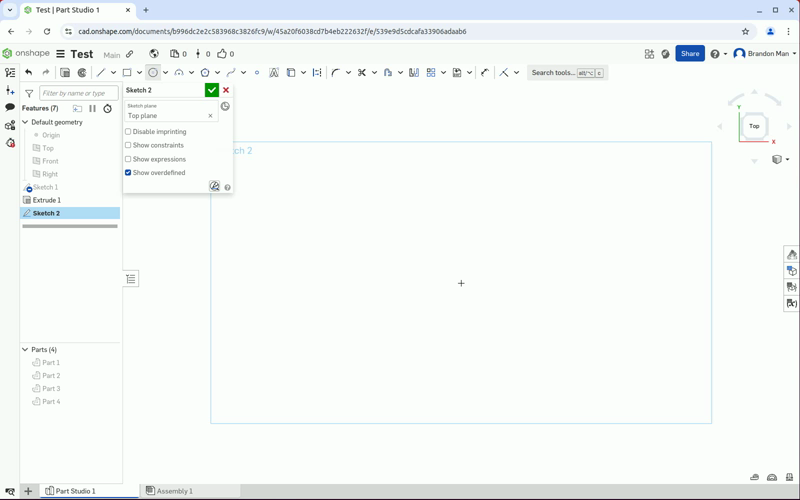
key_up(shift)
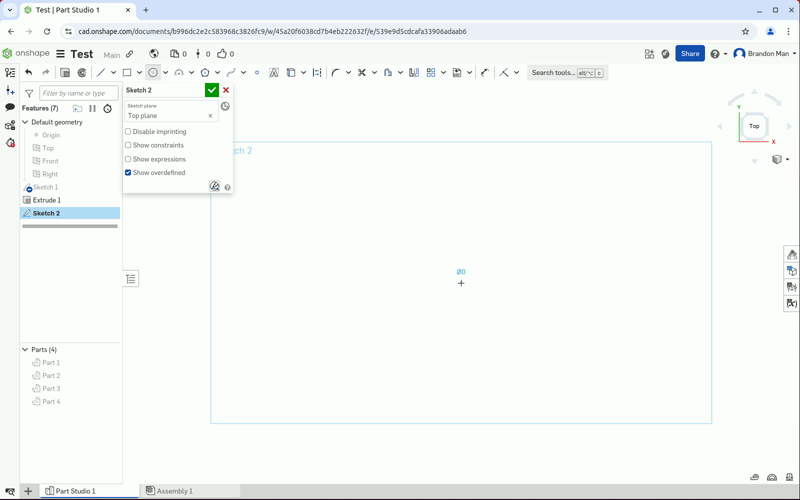
mouse_move(497, 282)
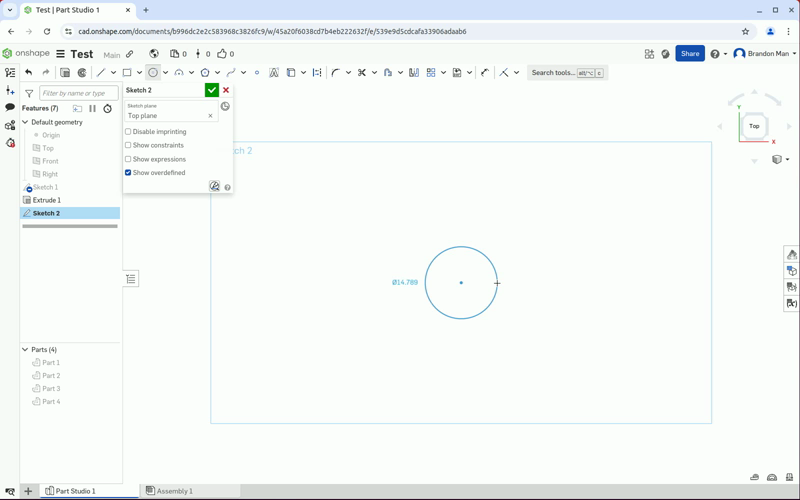
click(497, 282)
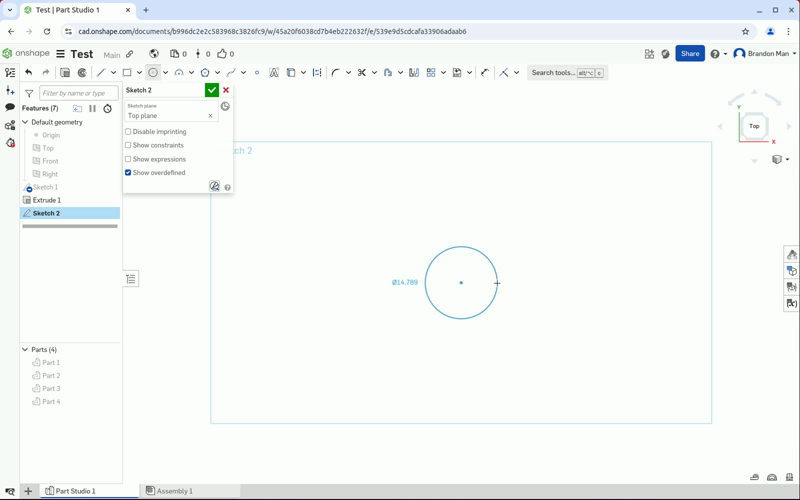
key(esc)
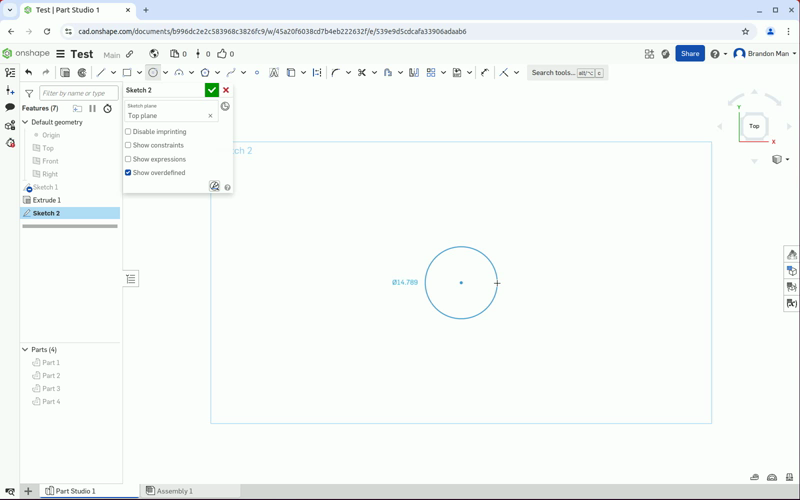
key(c)
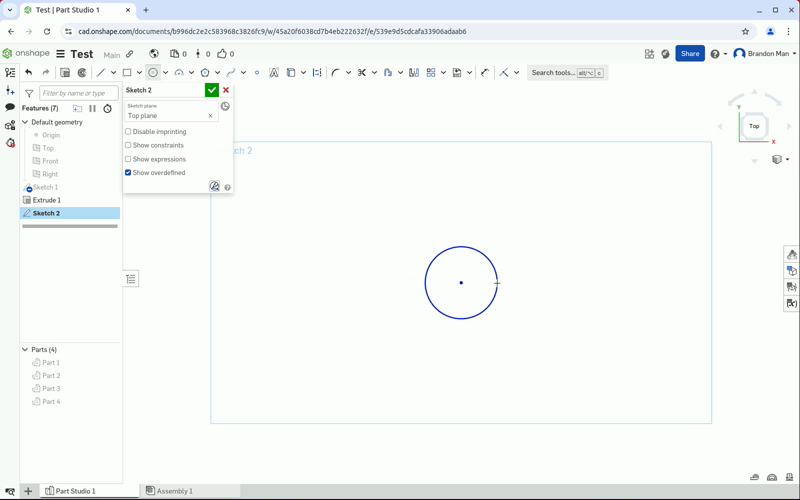
key_down(shift)
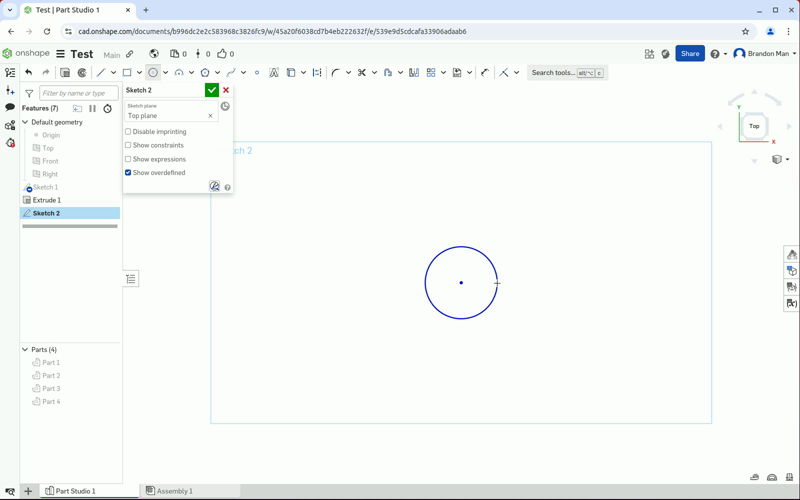
mouse_move(461, 282)
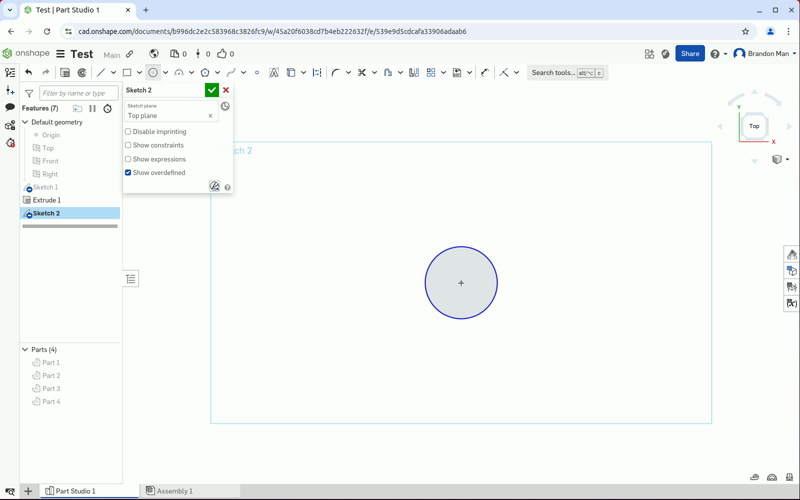
click(461, 282)
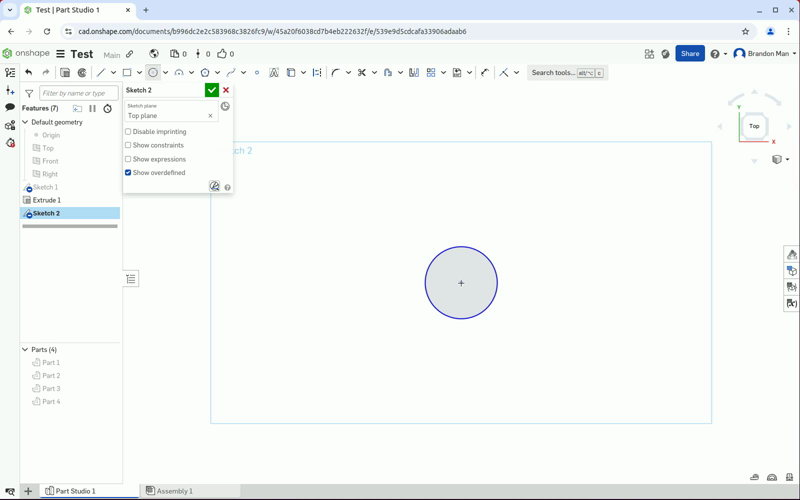
key_up(shift)
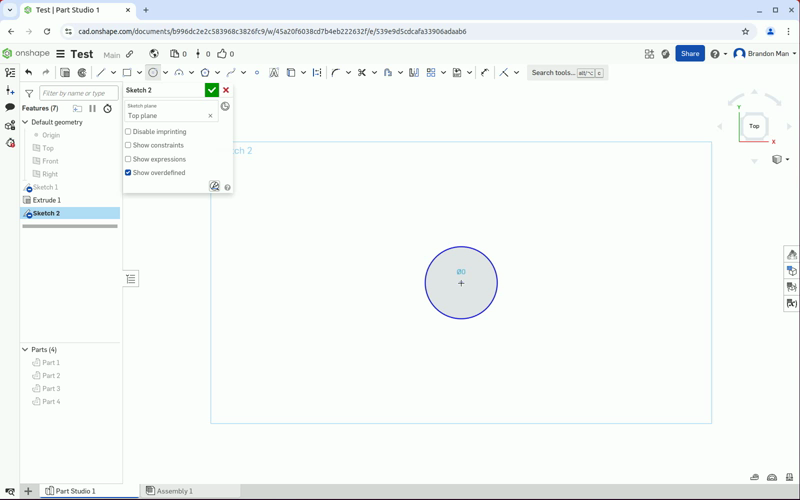
mouse_move(489, 282)
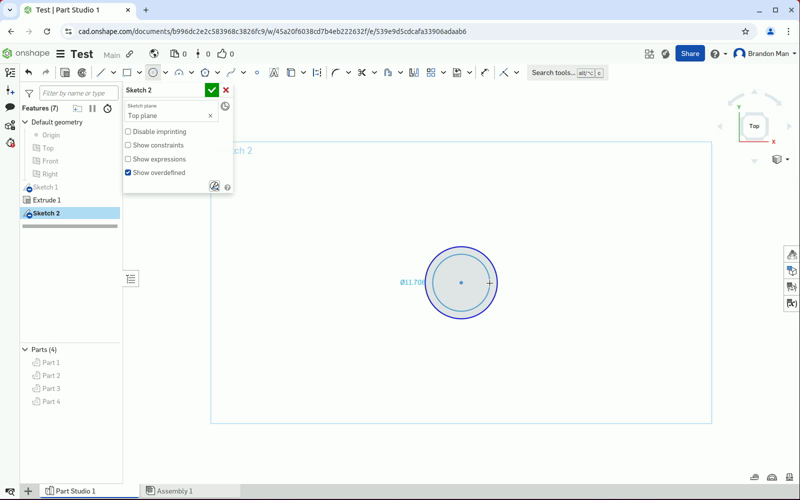
click(489, 282)
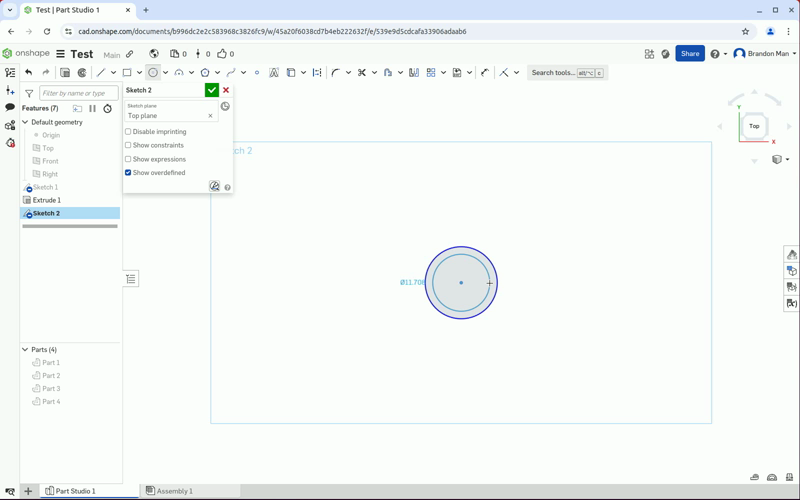
key(esc)
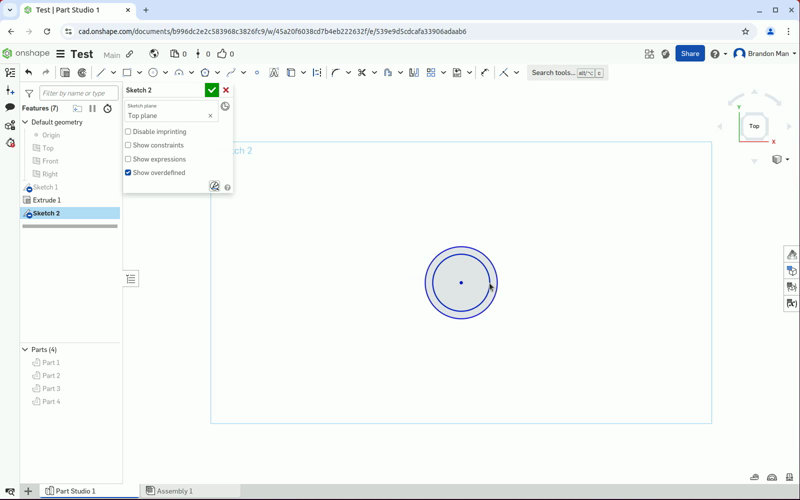
mouse_move(428, 290)
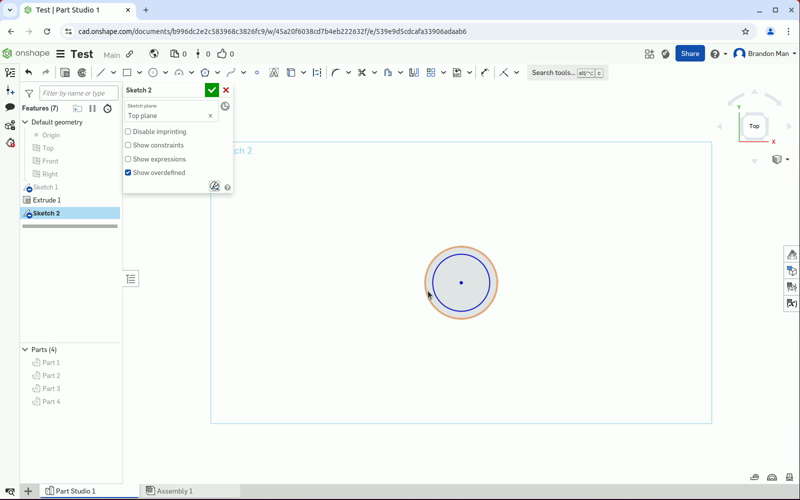
scroll(6)
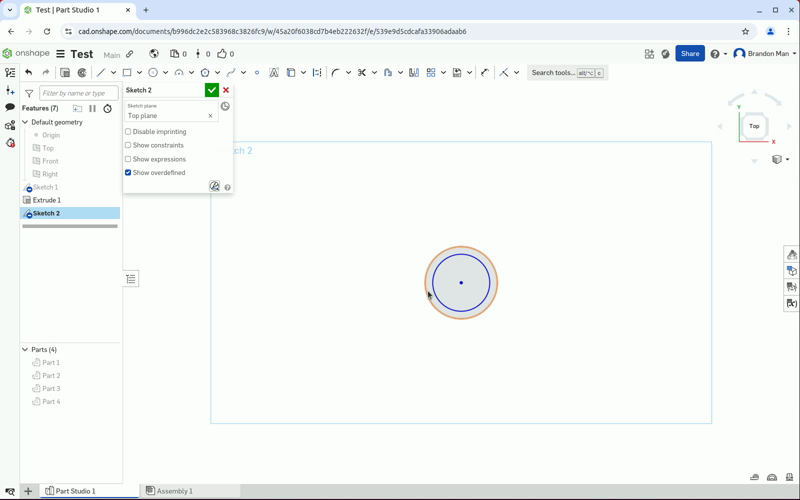
scroll(6)
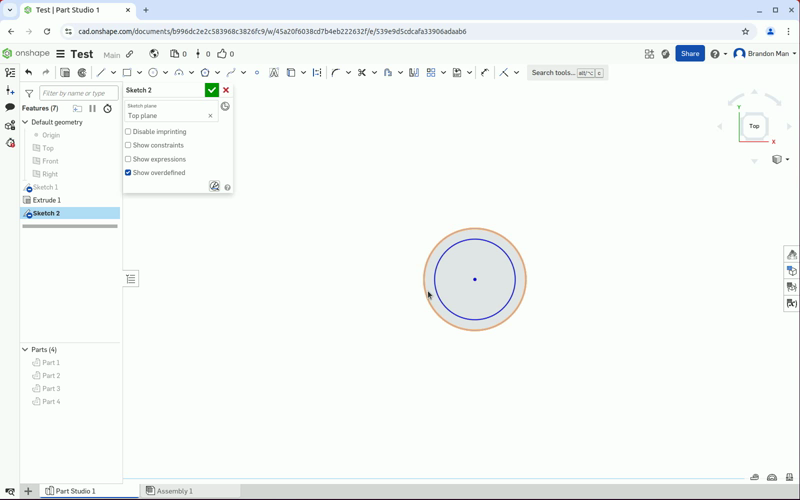
scroll(6)
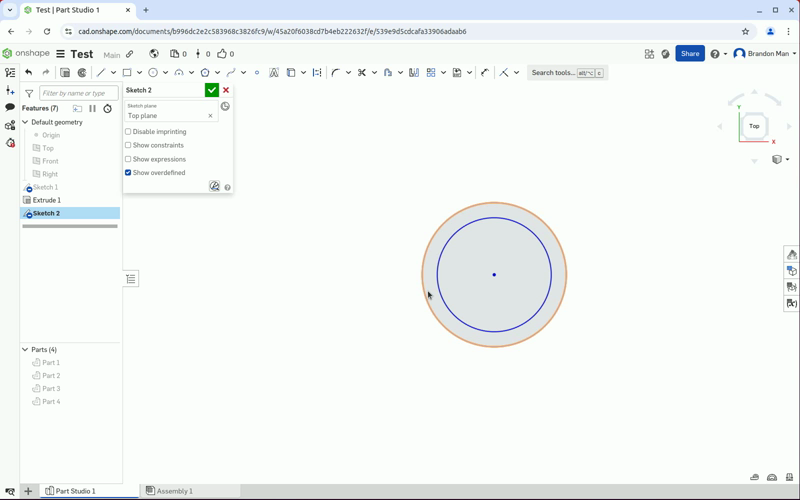
scroll(6)
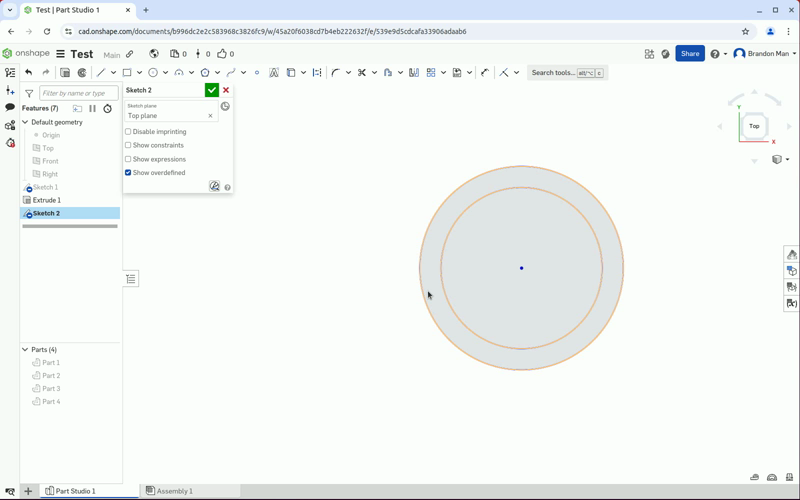
scroll(6)
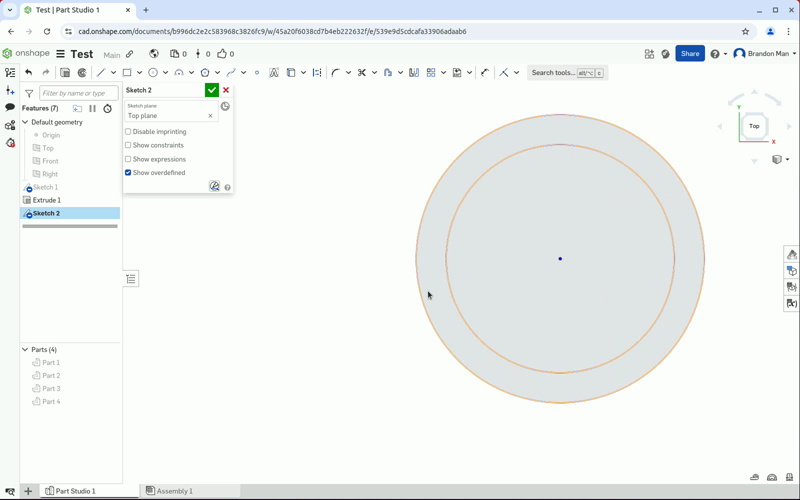
scroll(6)
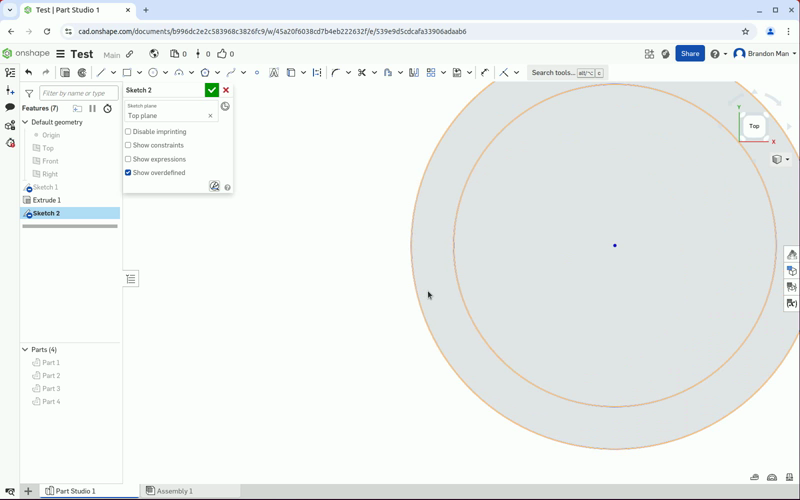
scroll(6)
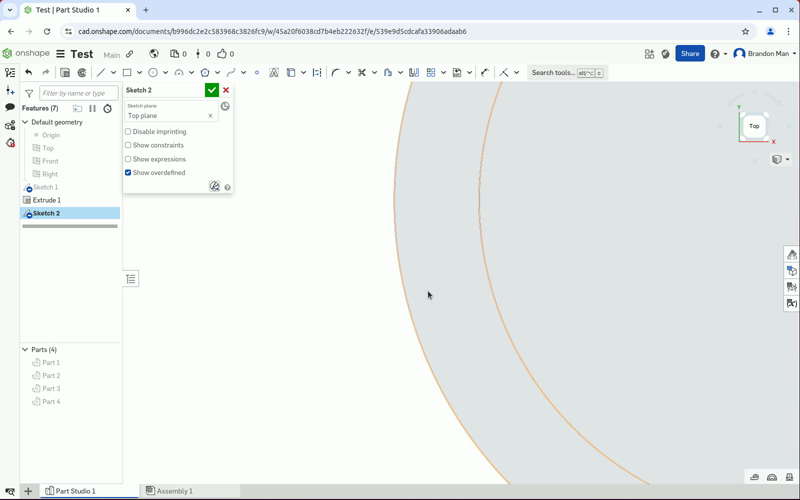
click(428, 290)
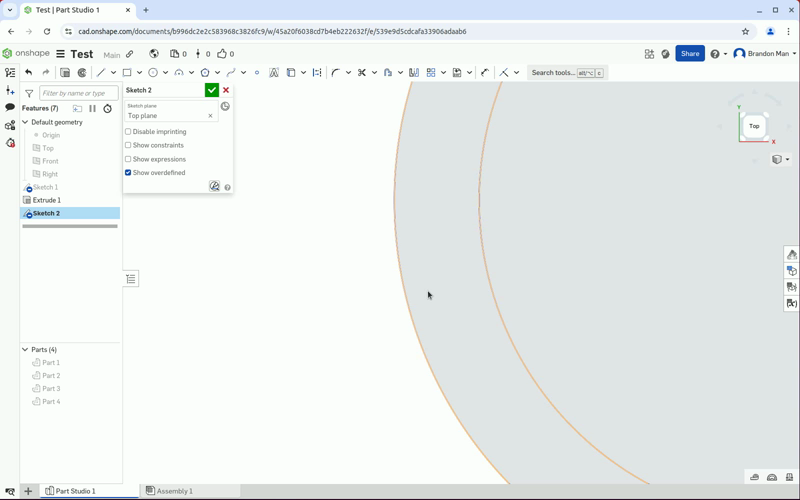
scroll(-6)
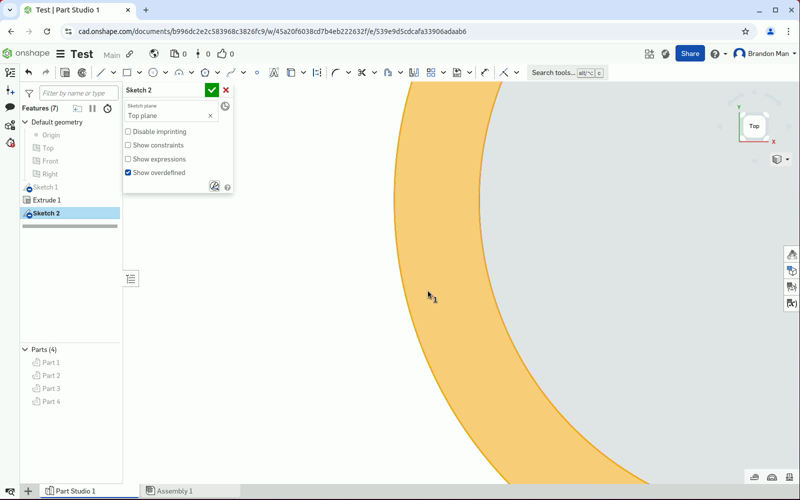
scroll(-6)
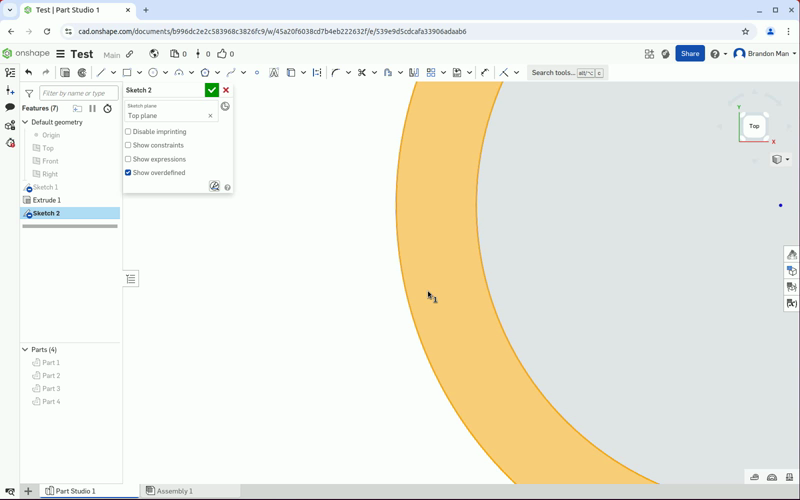
scroll(-6)
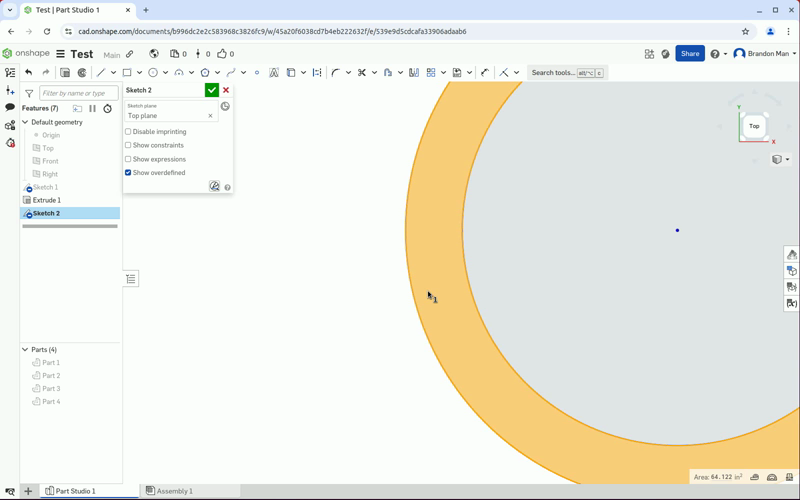
scroll(-6)
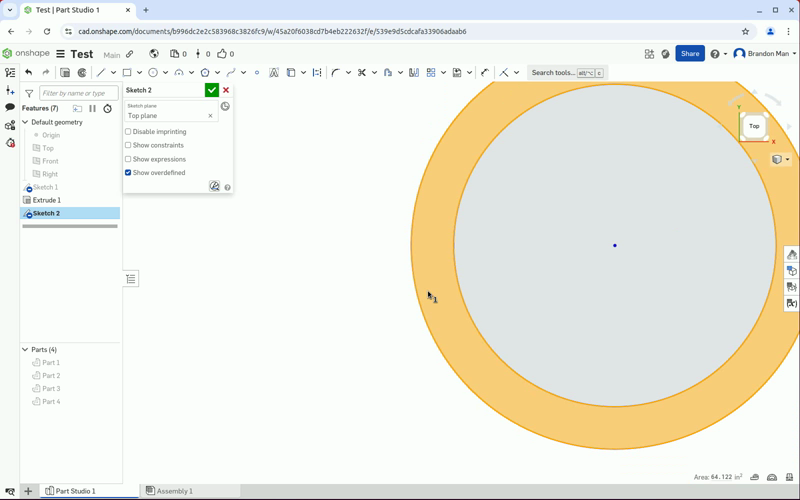
scroll(-6)
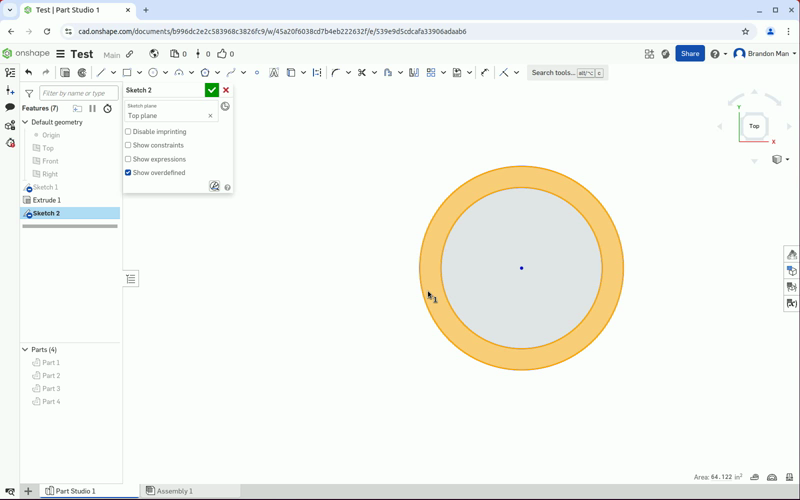
scroll(-6)
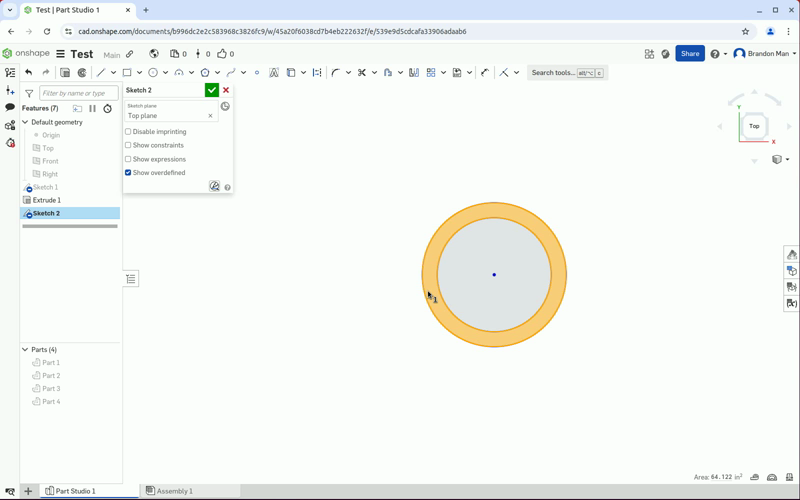
scroll(-6)
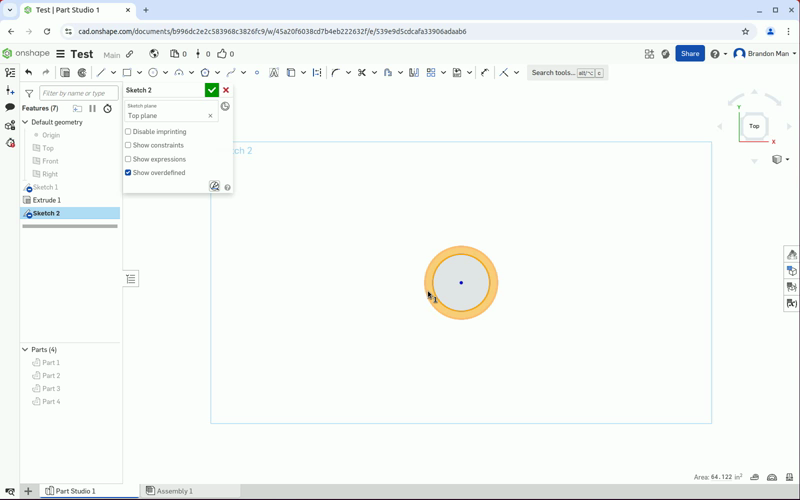
mouse_move(73, 352)
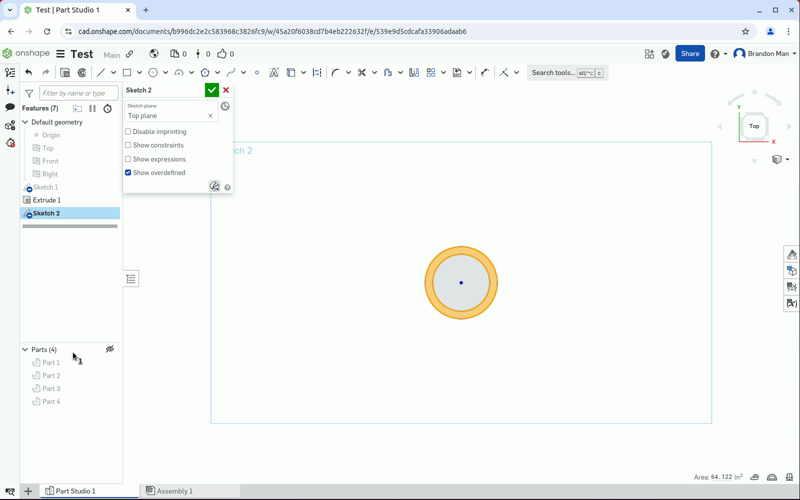
key(shift+y)
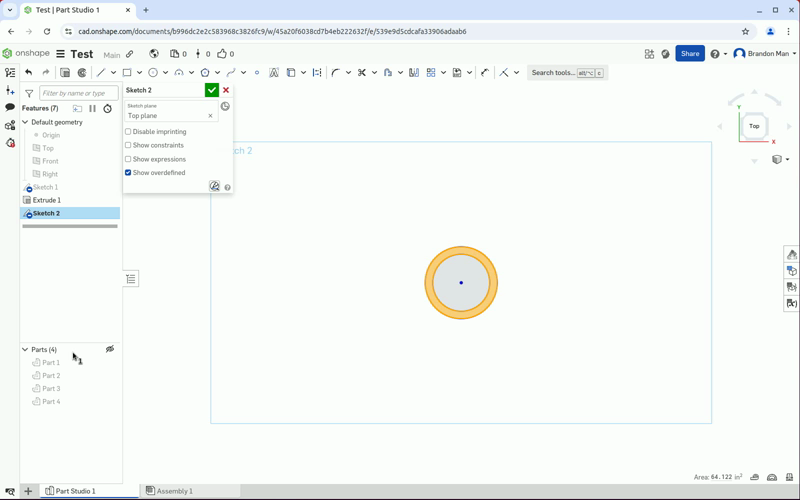
key(shift+e)
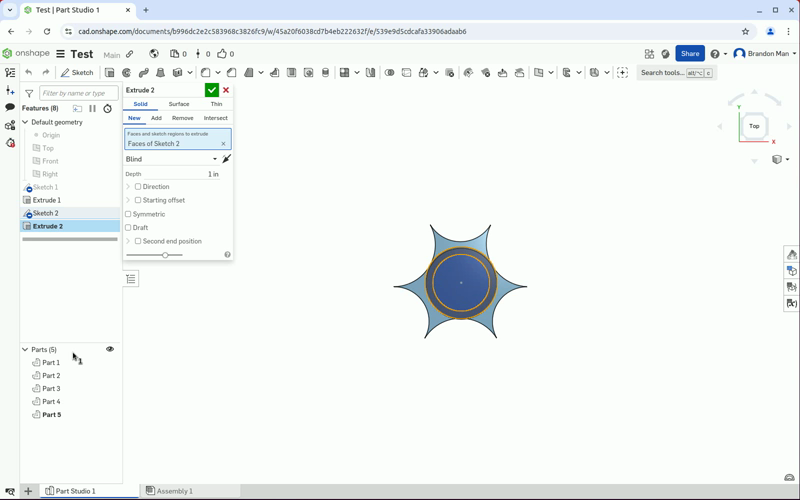
mouse_move(143, 106)
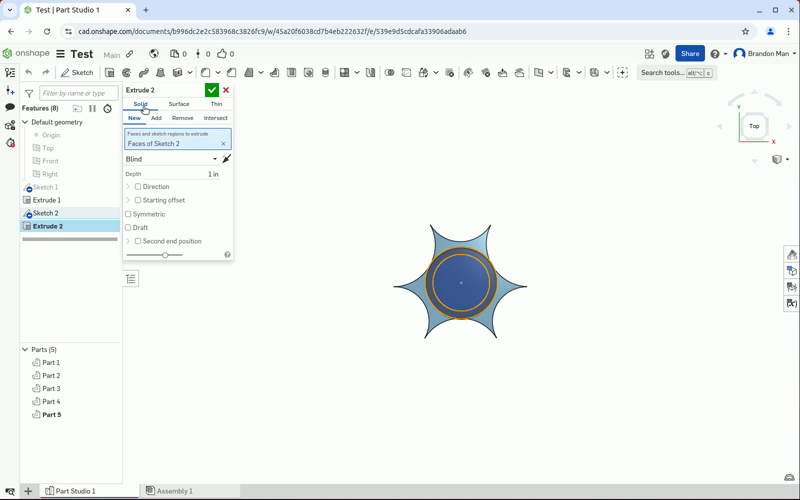
click(143, 106)
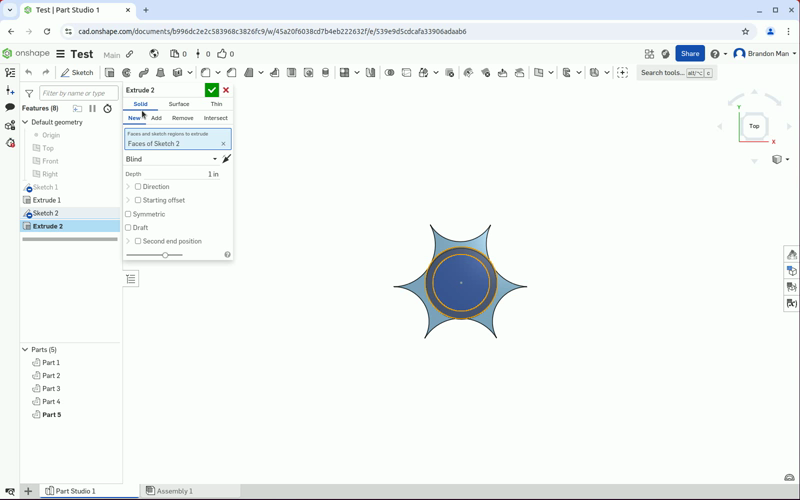
mouse_move(137, 120)
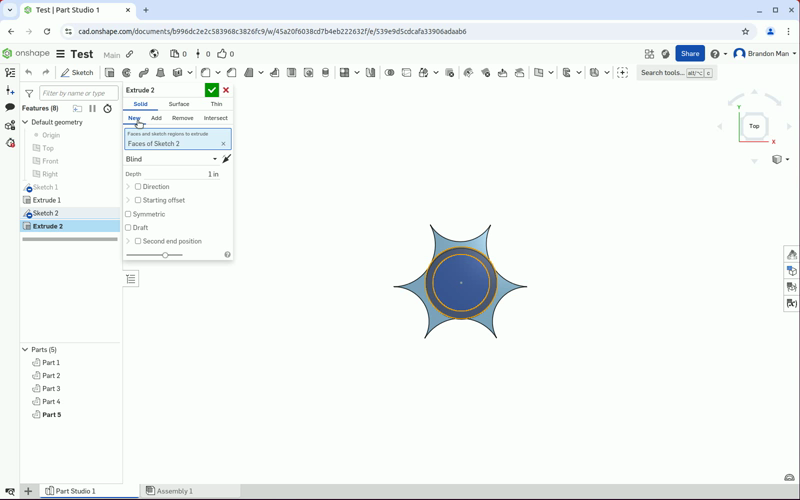
click(137, 120)
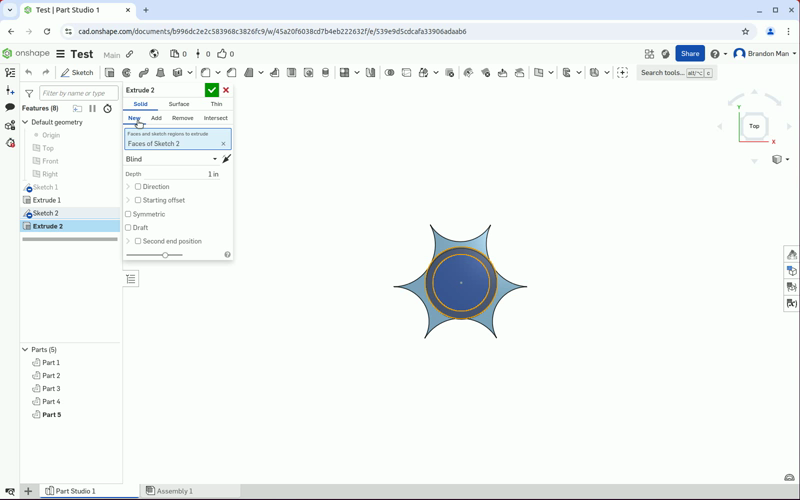
key(tab, 4)
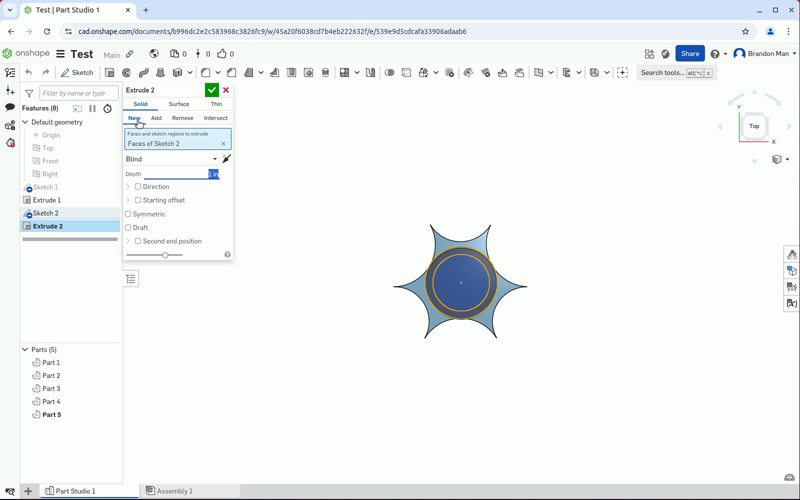
text(3.37)
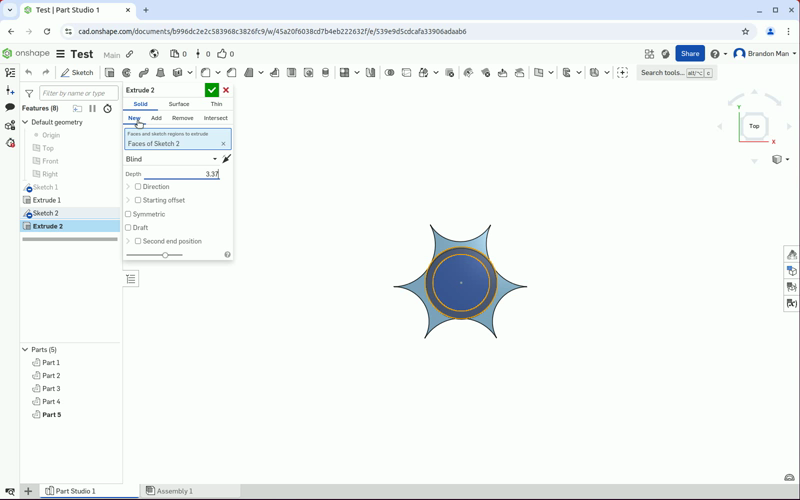
key(enter)
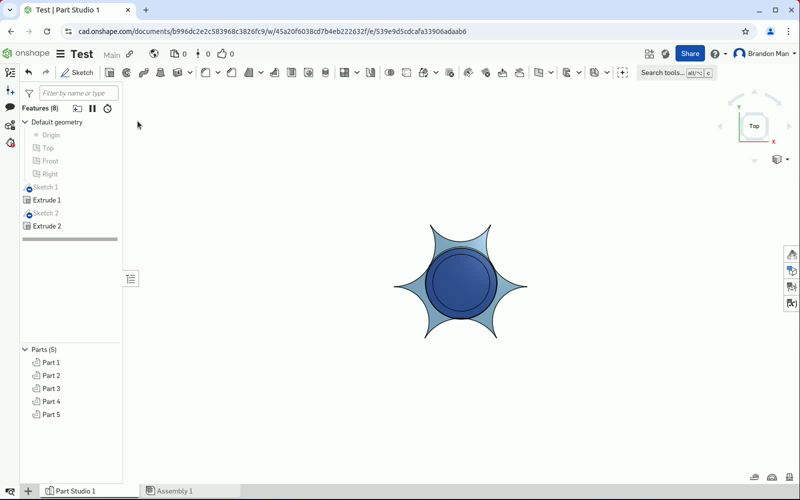
key(shift+h)
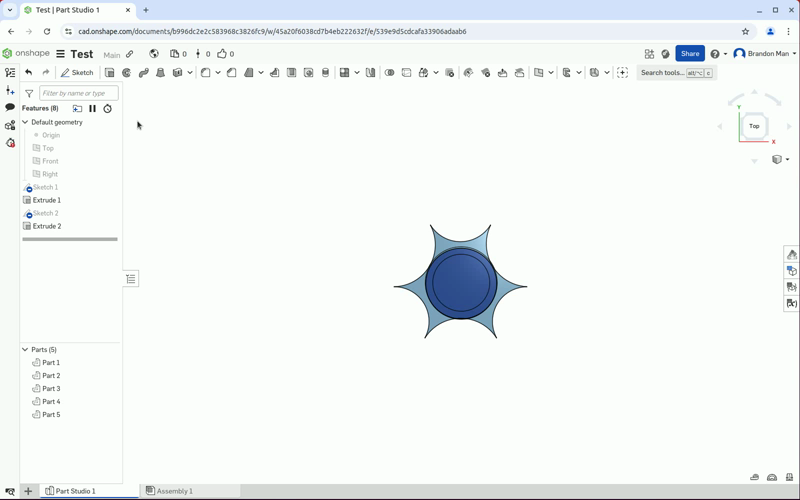
key(shift+h)
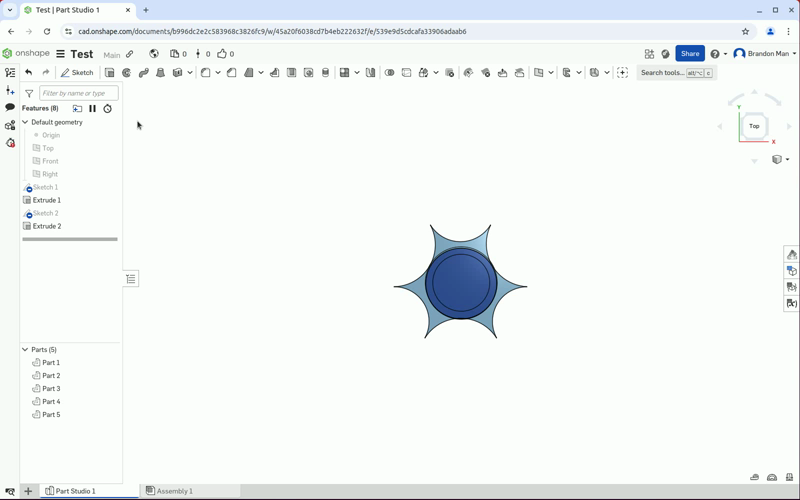
mouse_move(73, 189)
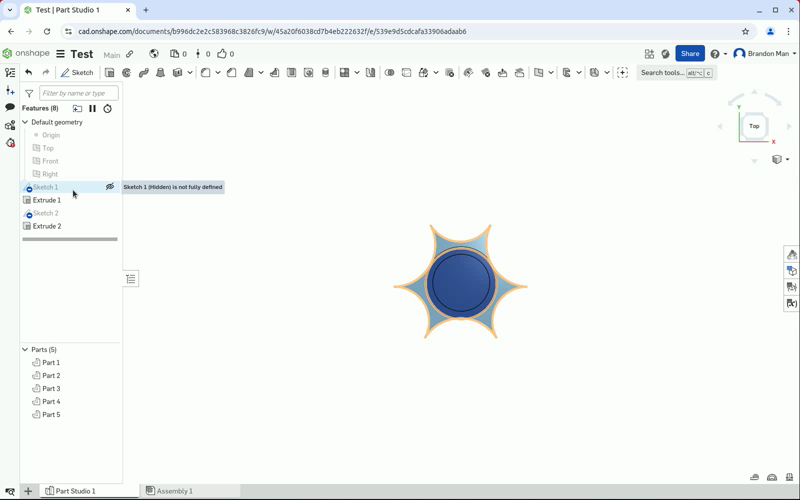
click(73, 189)
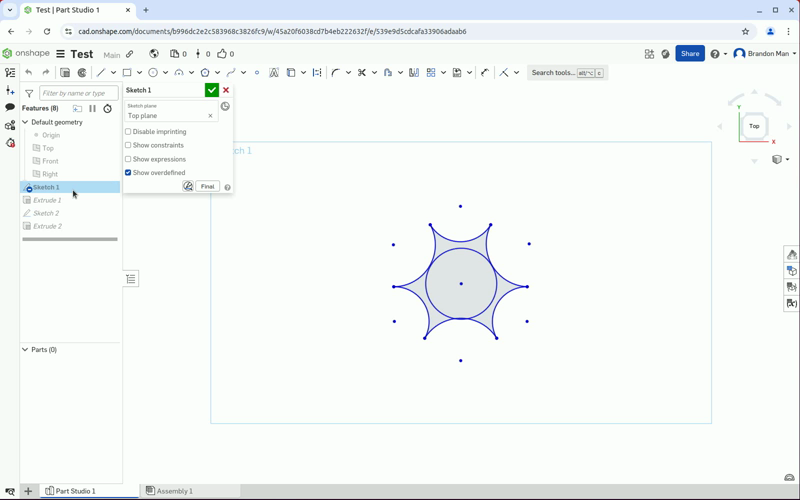
mouse_move(229, 92)
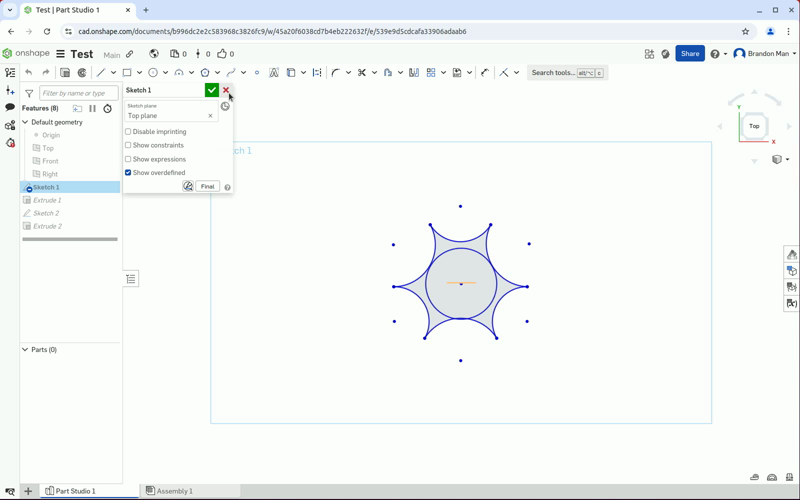
click(229, 92)
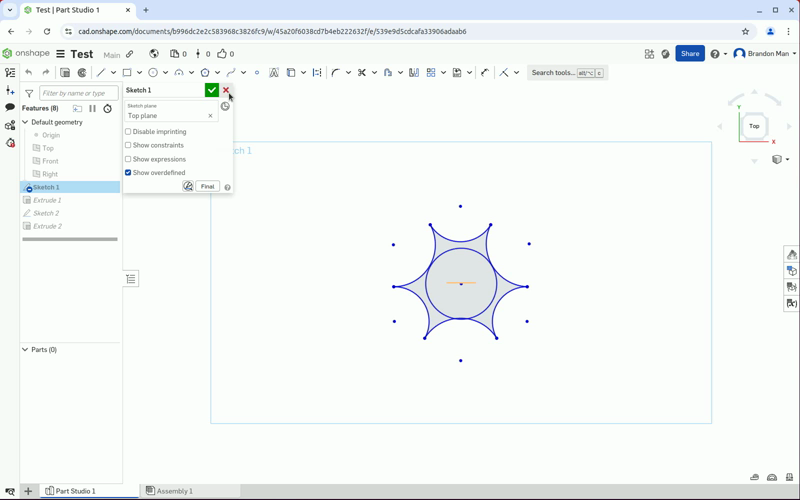
key(shift+s)
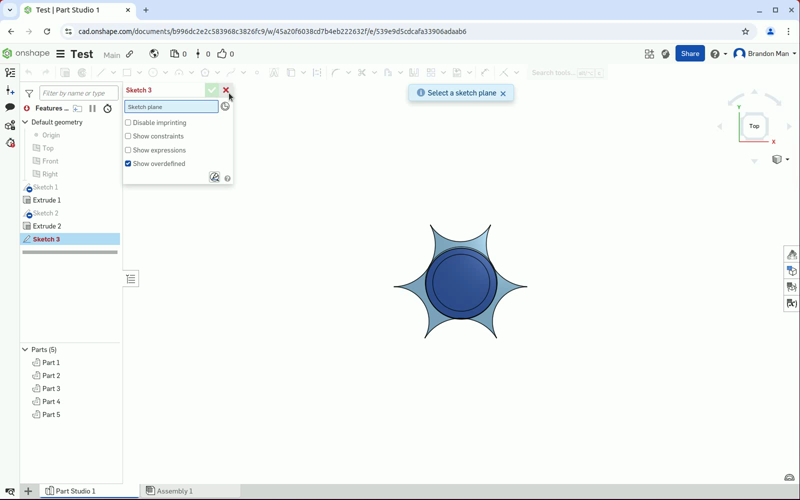
mouse_move(73, 150)
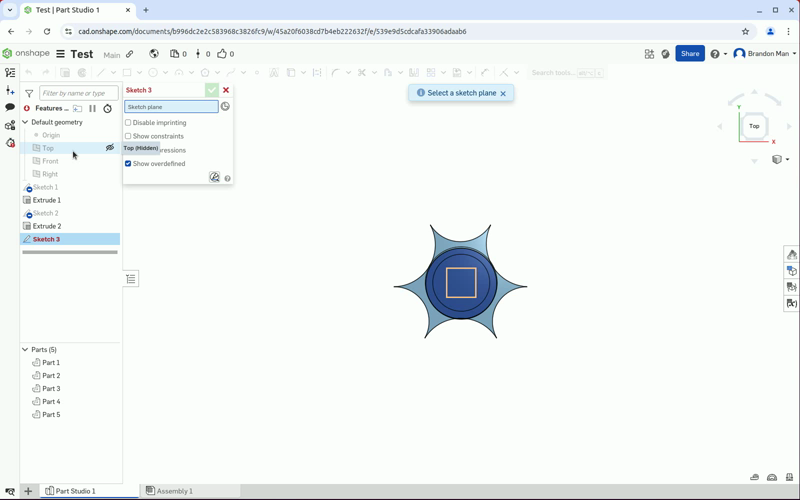
click(73, 150)
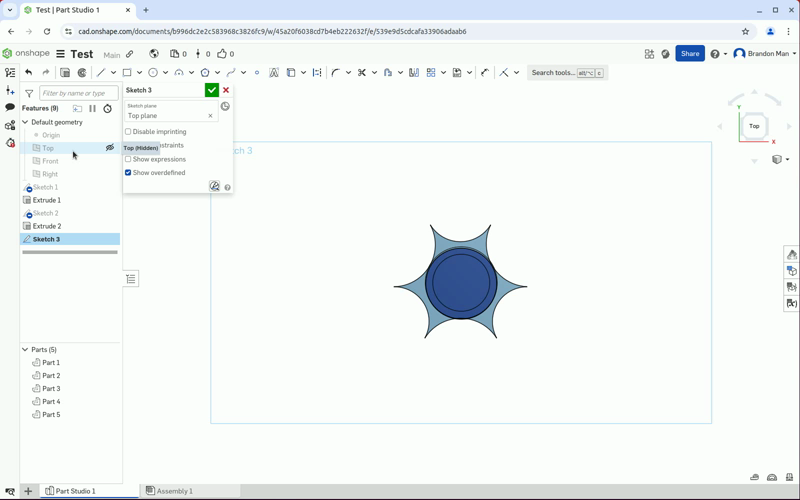
mouse_move(73, 352)
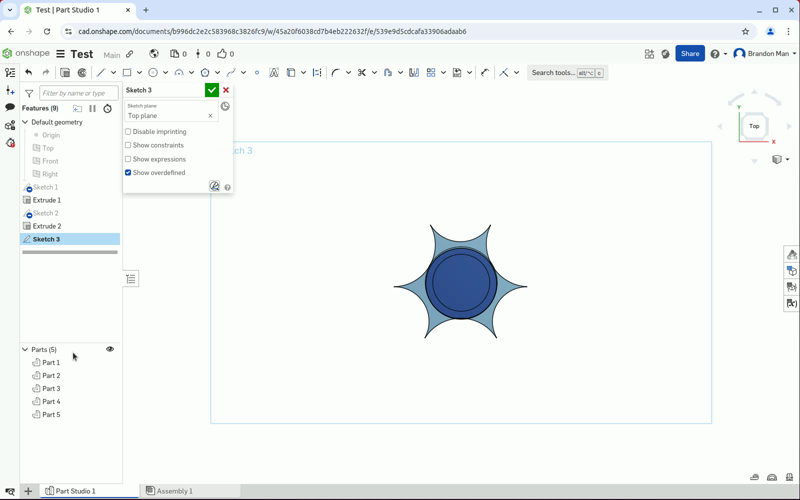
key(y)
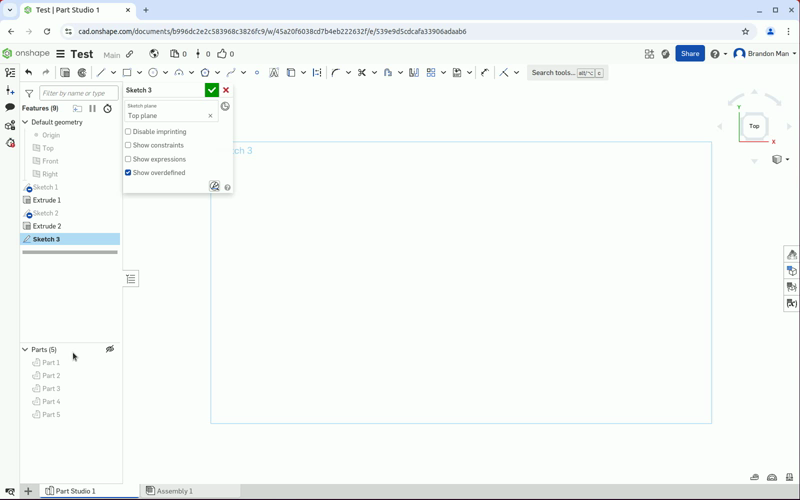
key(a)
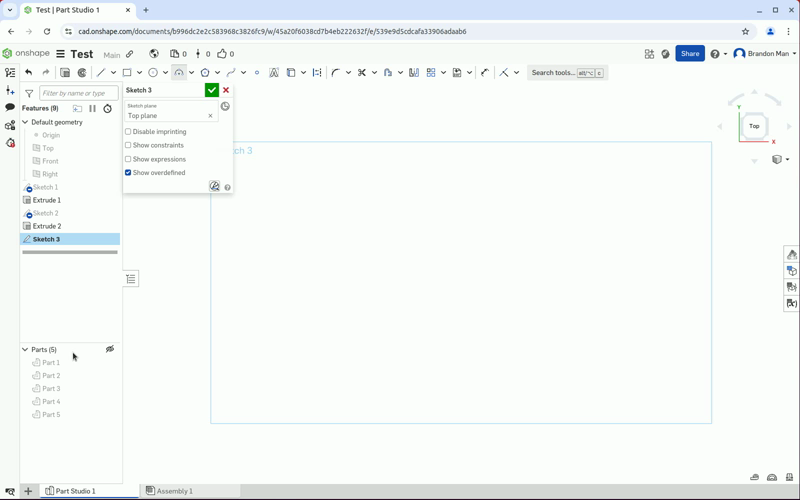
key_down(shift)
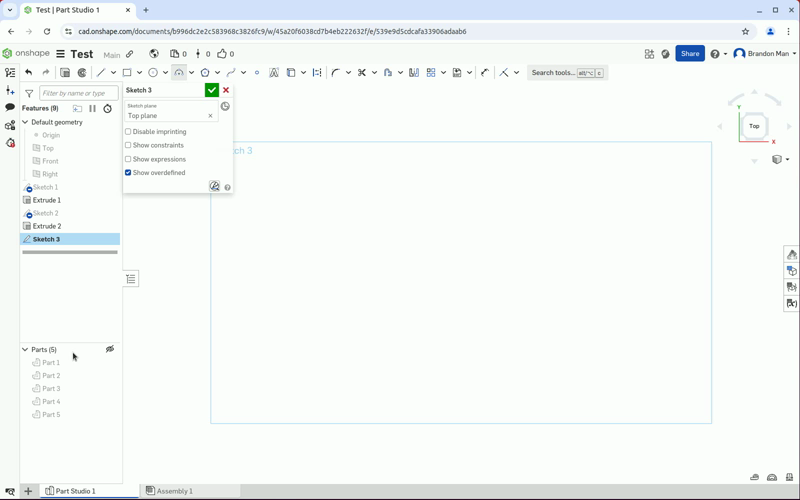
mouse_move(495, 337)
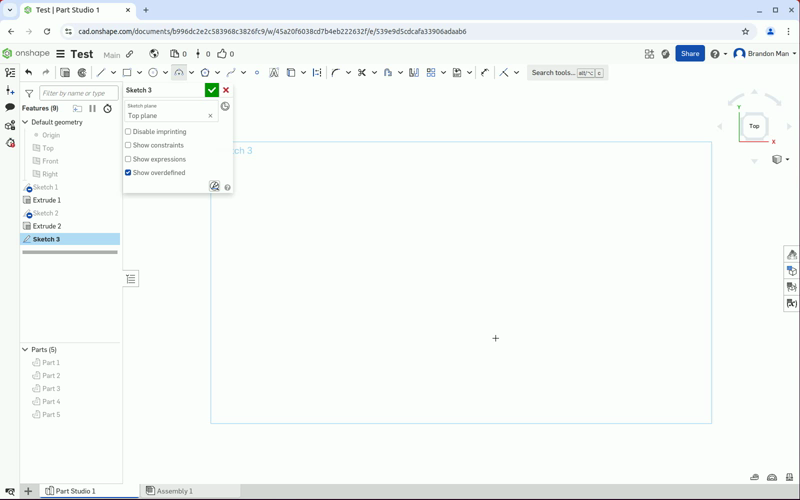
click(495, 337)
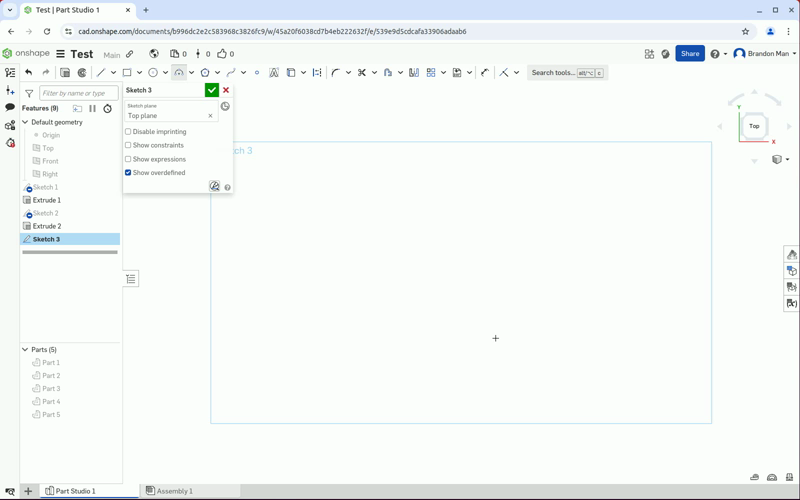
key_up(shift)
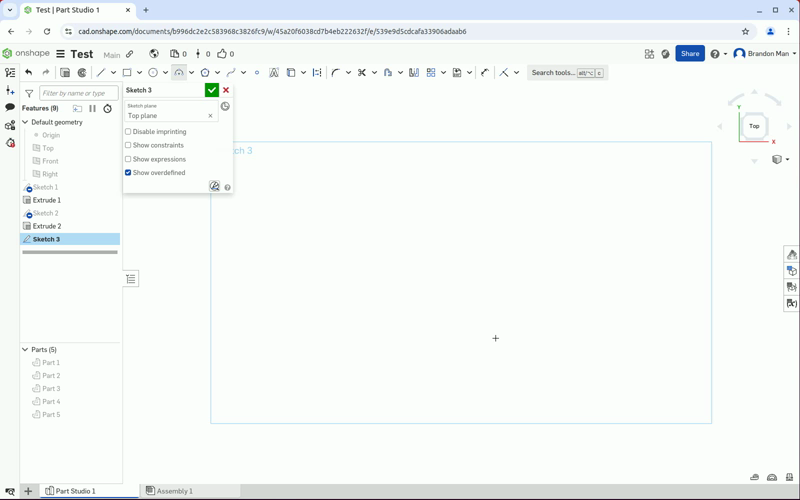
key_down(shift)
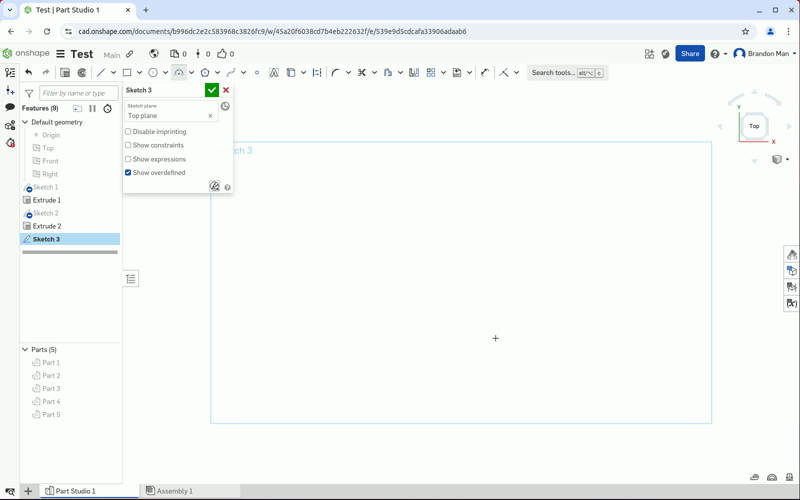
mouse_move(496, 339)
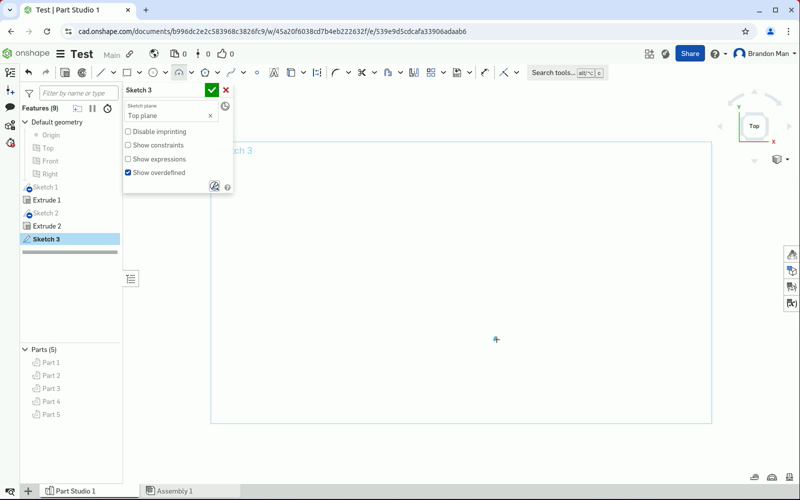
scroll(6)
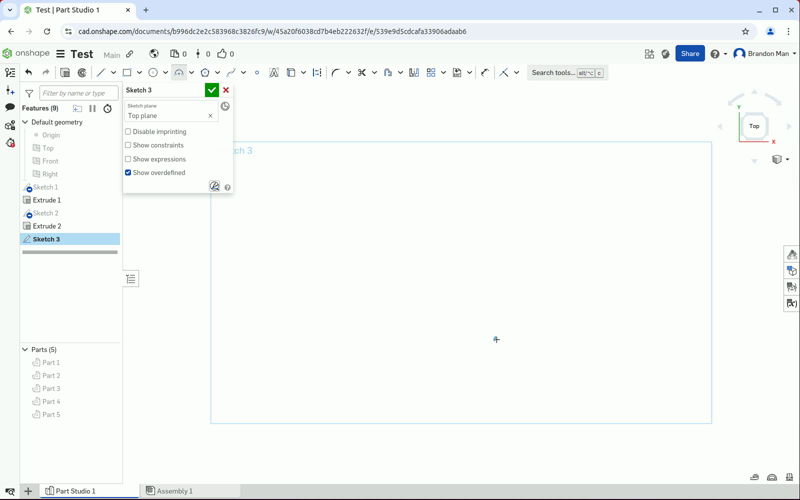
scroll(6)
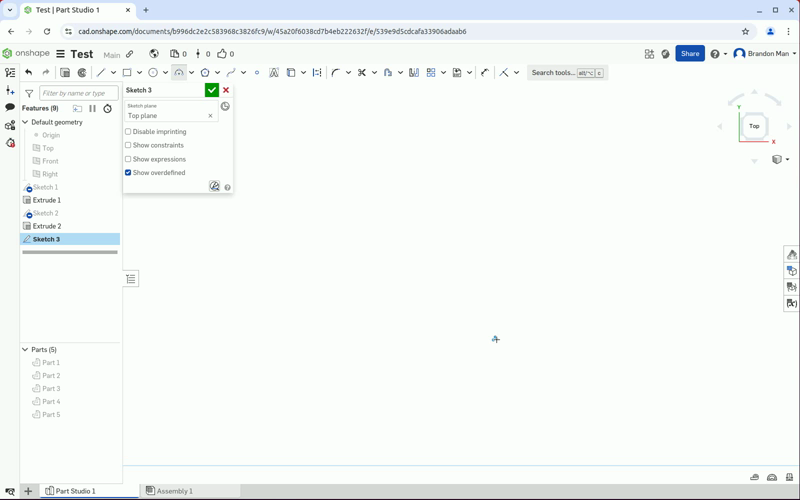
scroll(6)
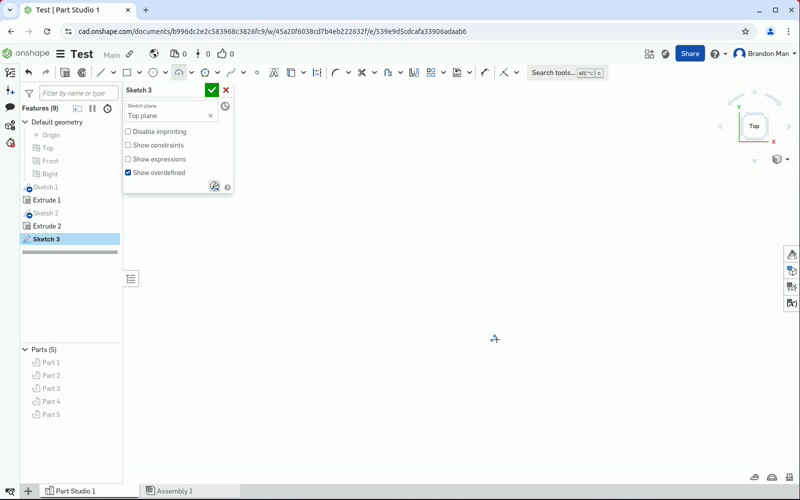
scroll(6)
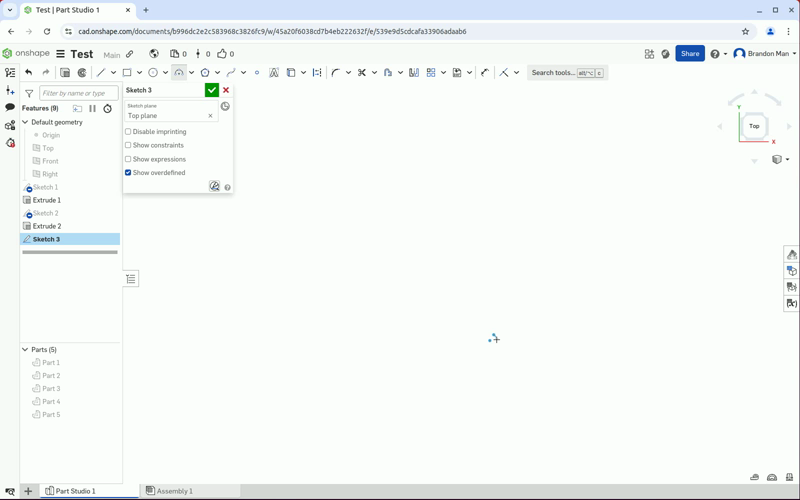
scroll(6)
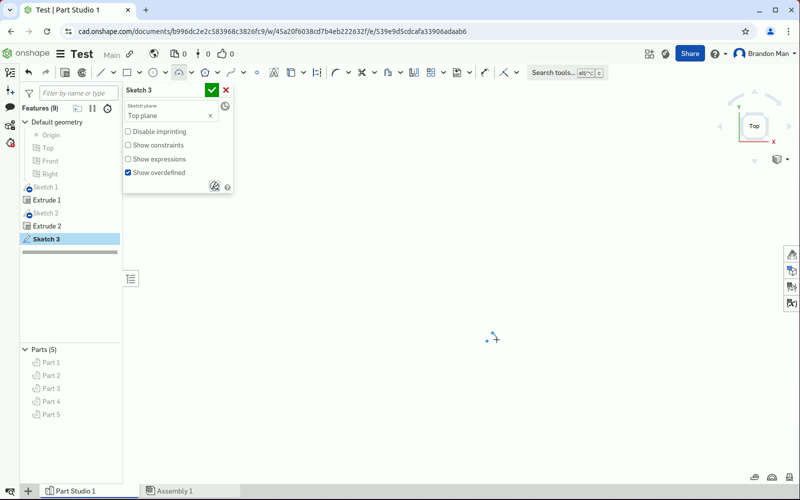
scroll(6)
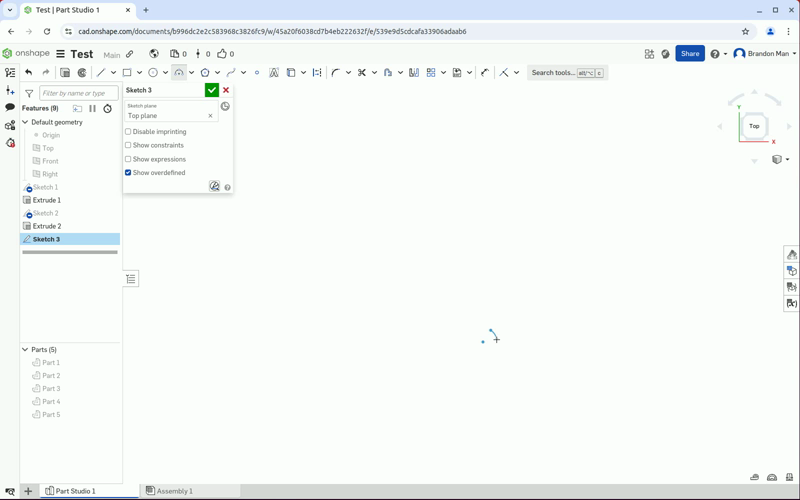
scroll(6)
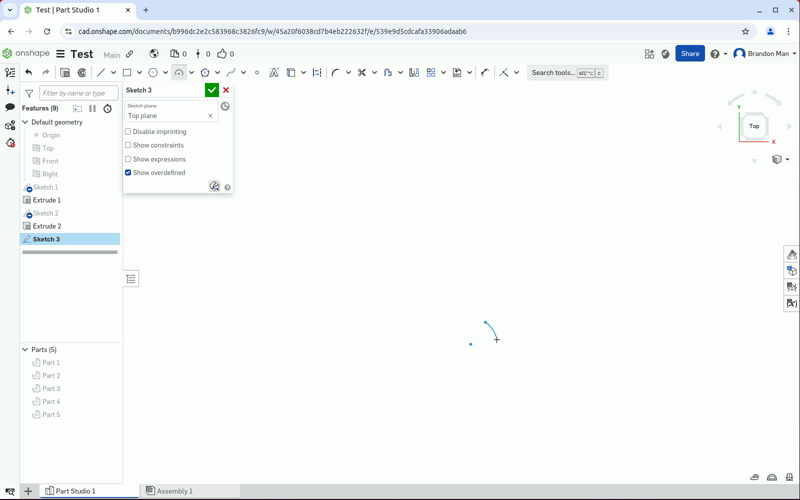
click(496, 339)
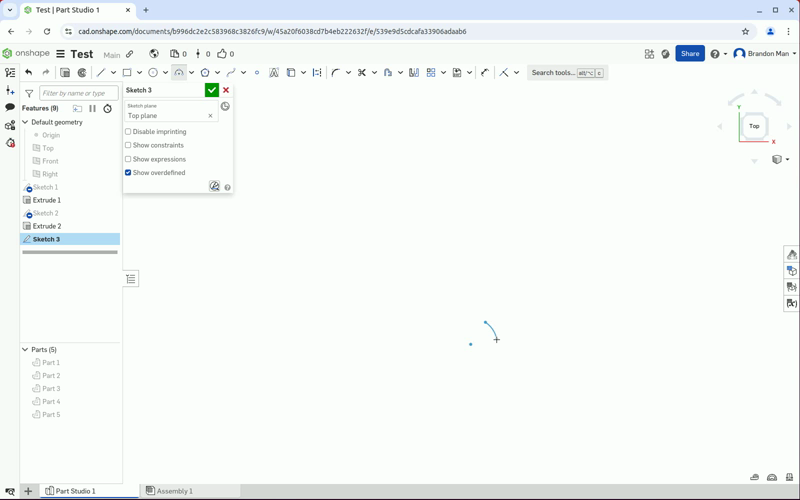
scroll(-6)
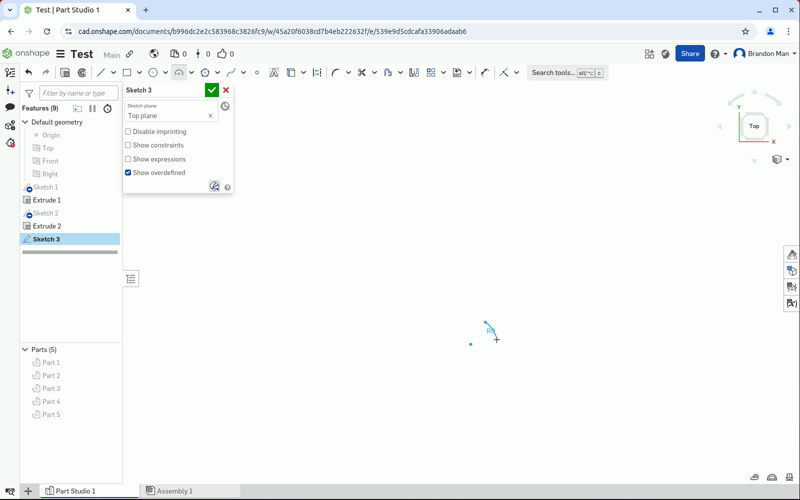
scroll(-6)
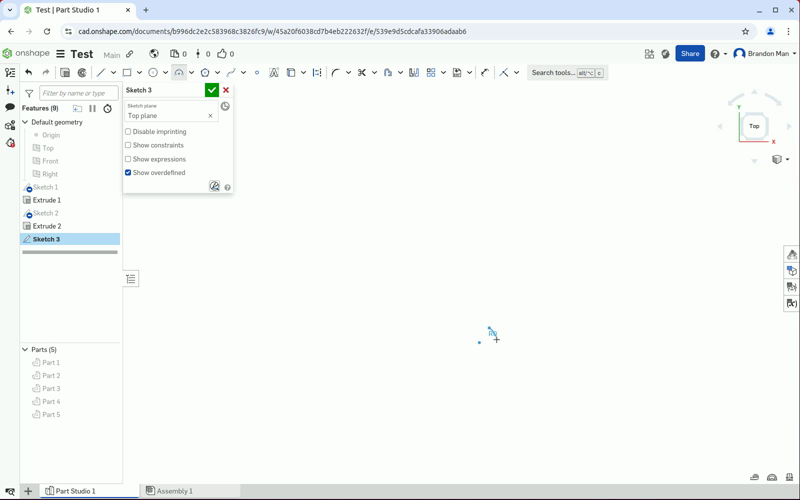
scroll(-6)
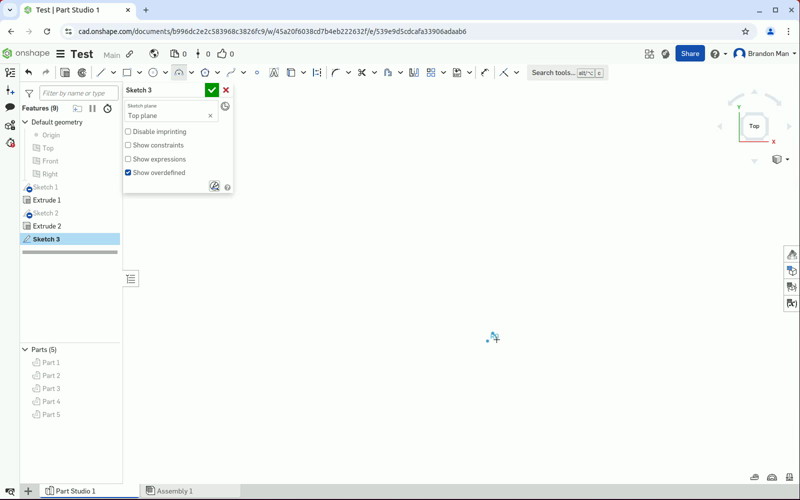
scroll(-6)
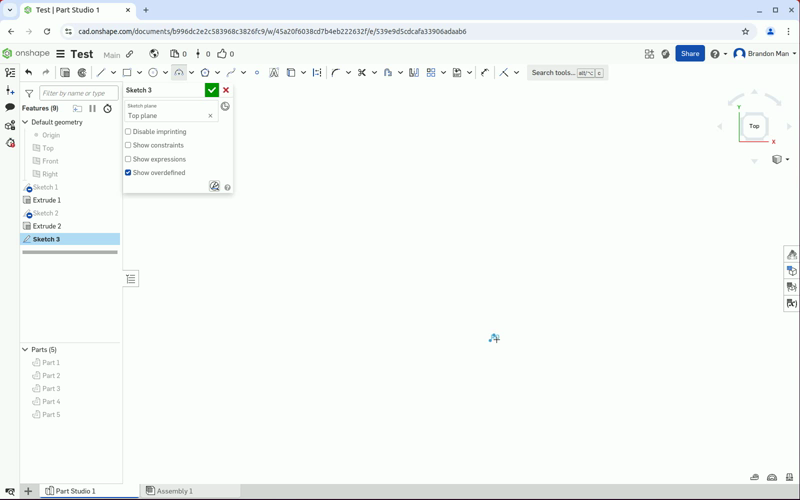
scroll(-6)
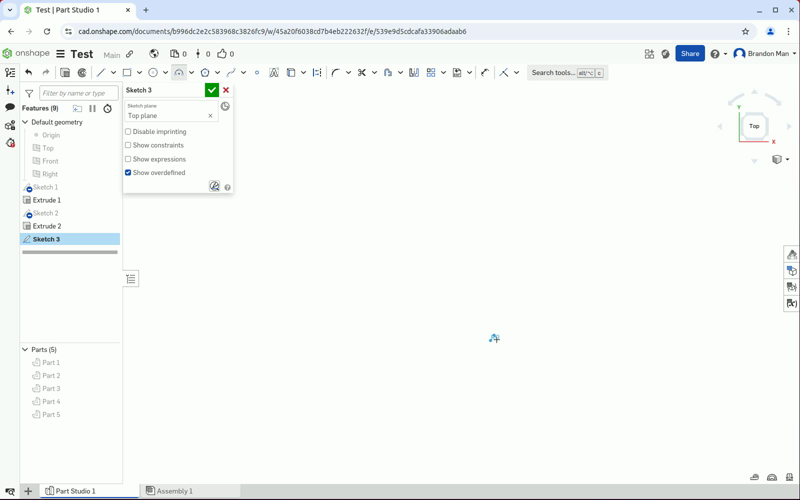
scroll(-6)
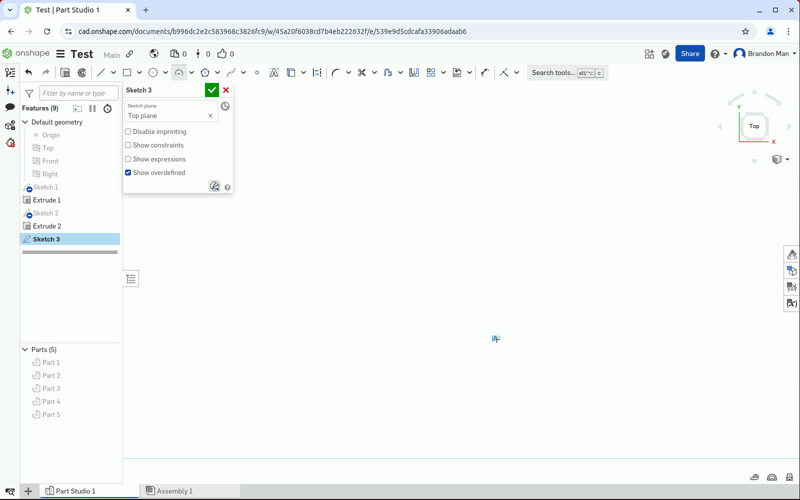
scroll(-6)
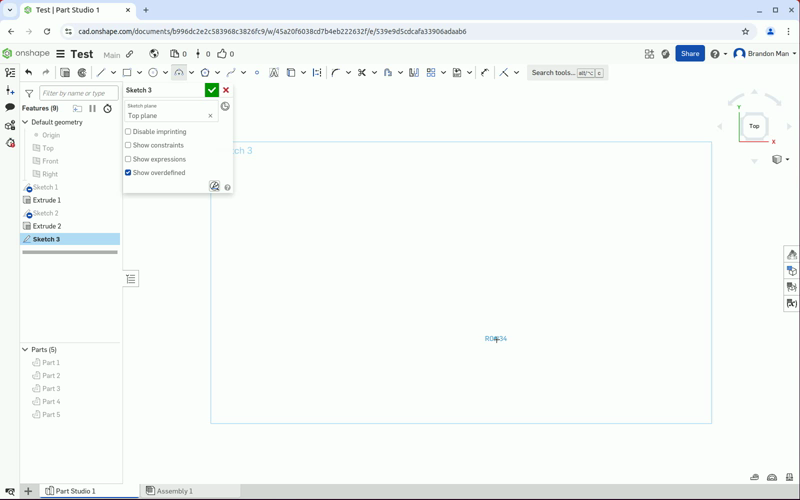
mouse_move(496, 338)
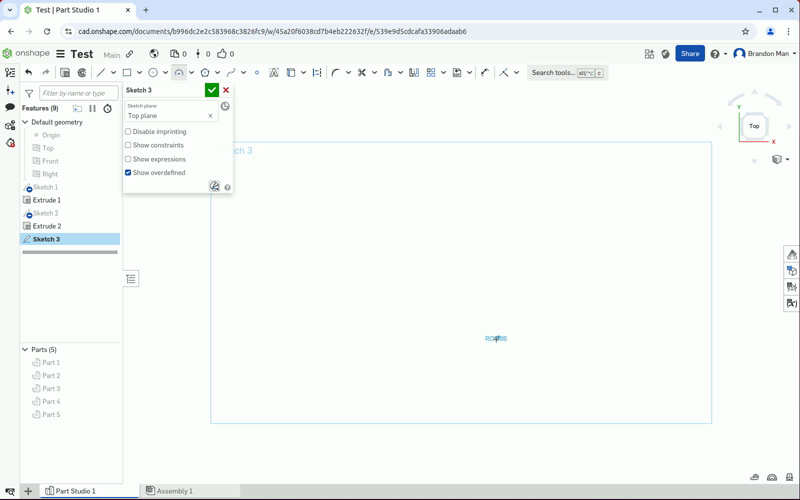
scroll(6)
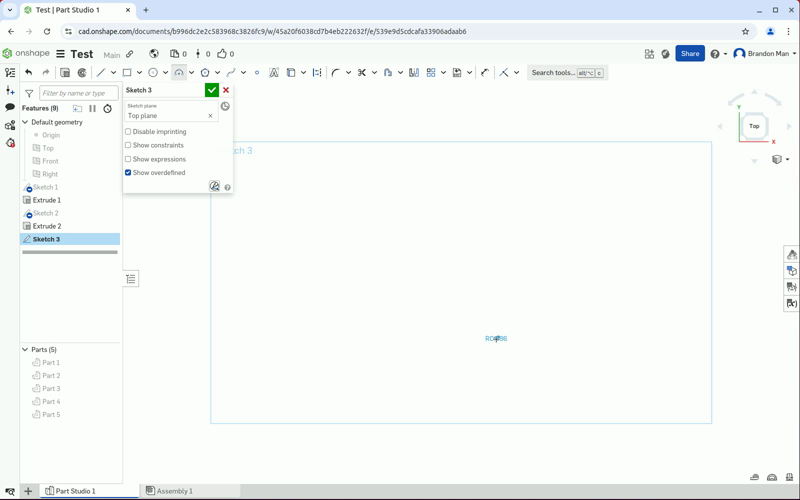
scroll(6)
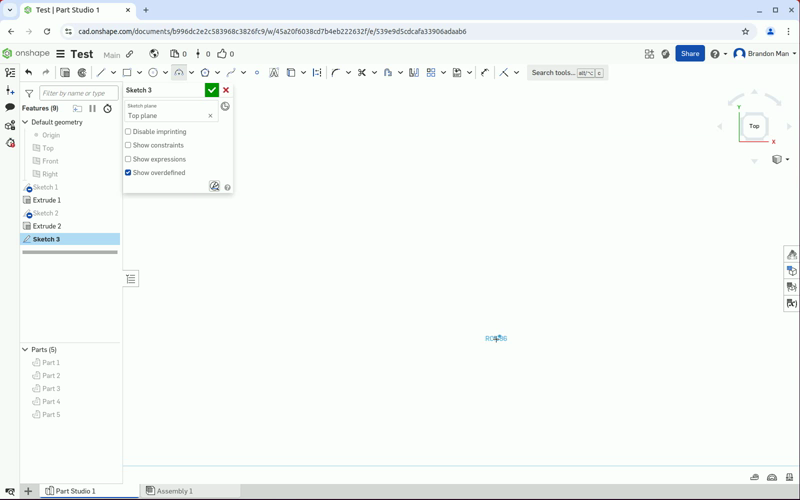
scroll(6)
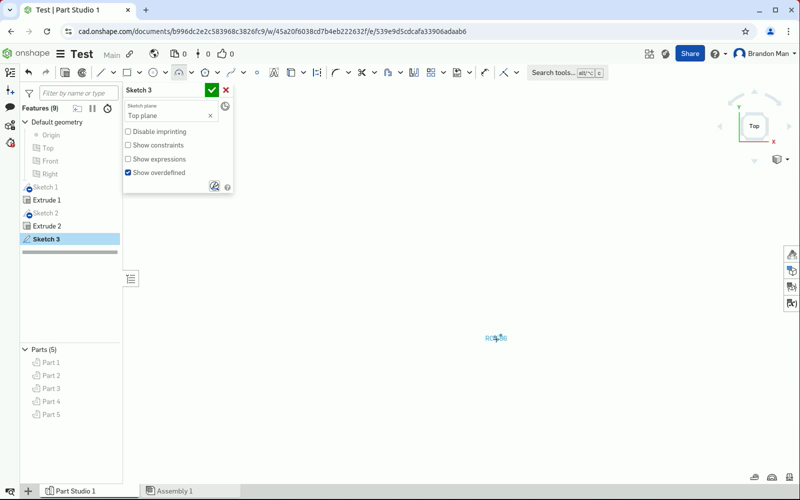
scroll(6)
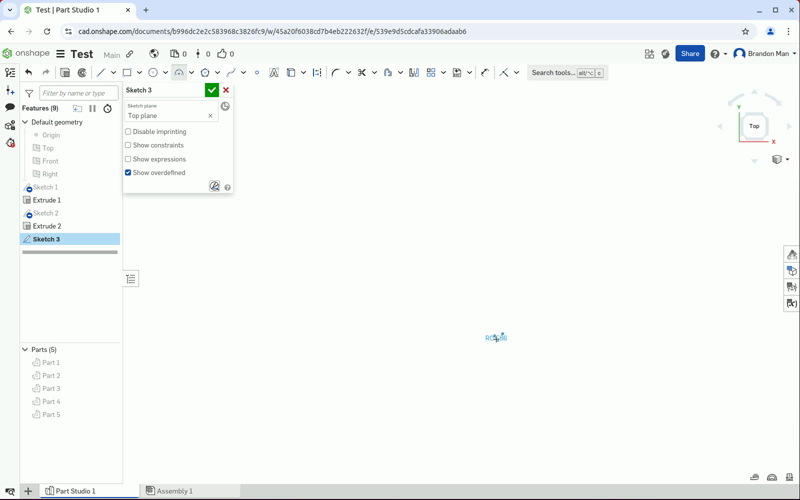
scroll(6)
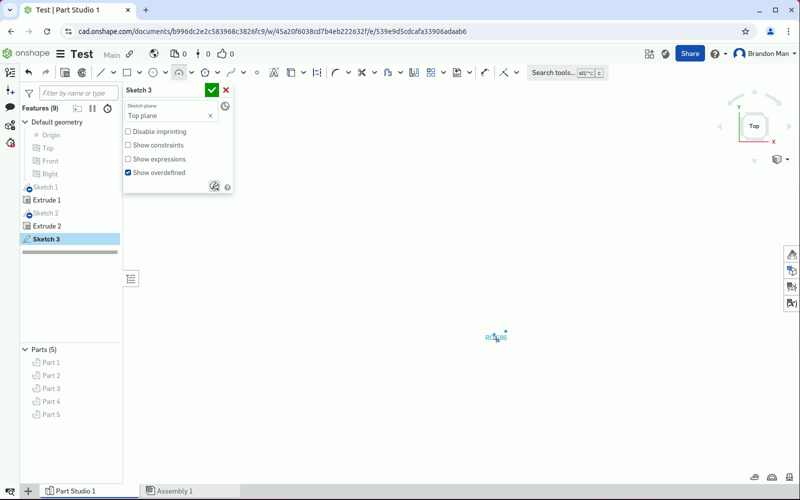
scroll(6)
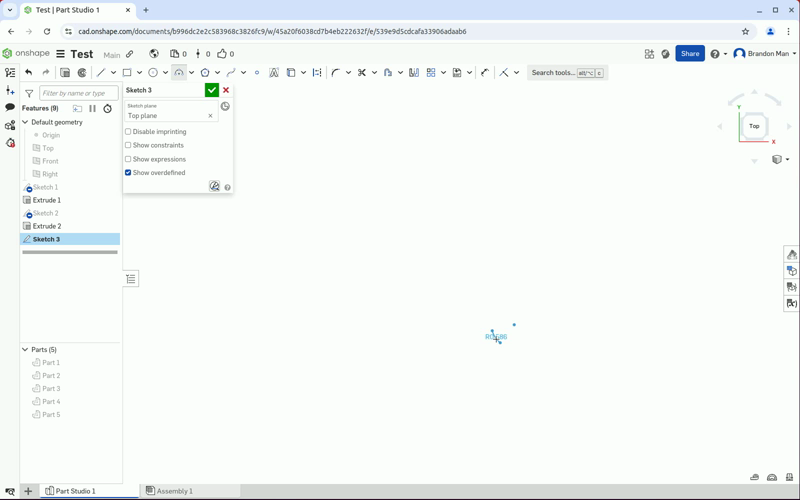
scroll(6)
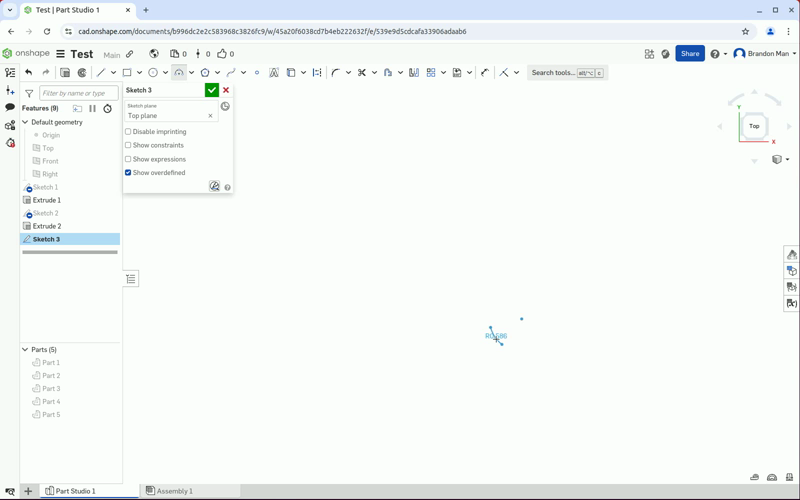
click(496, 338)
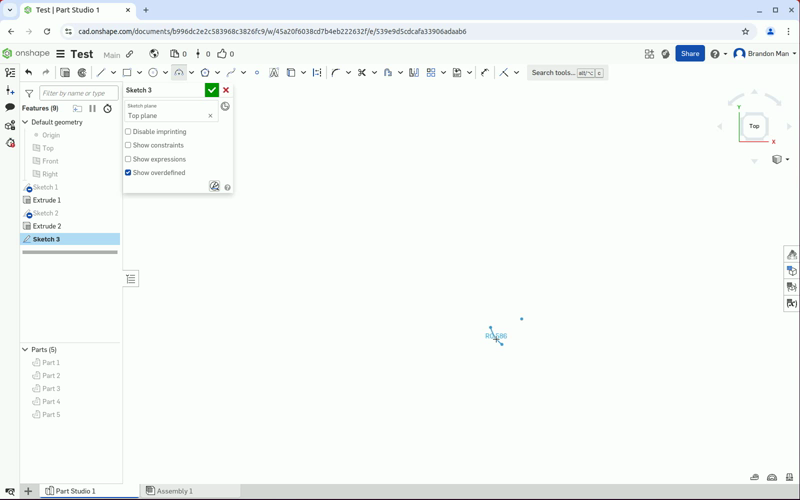
scroll(-6)
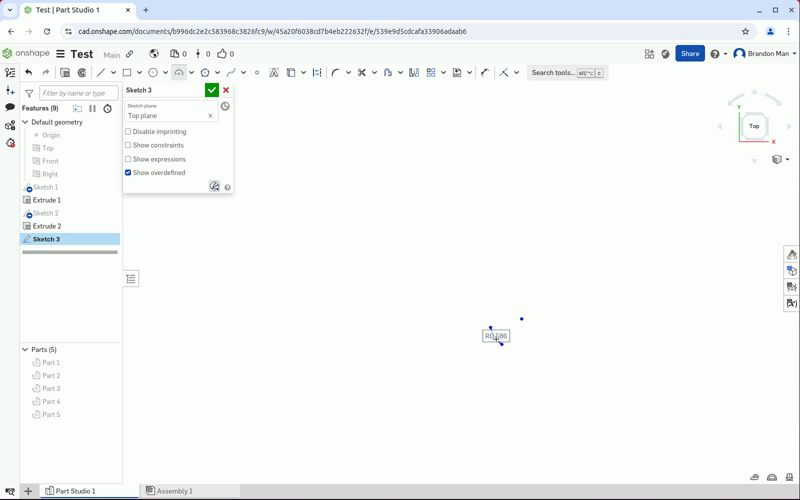
scroll(-6)
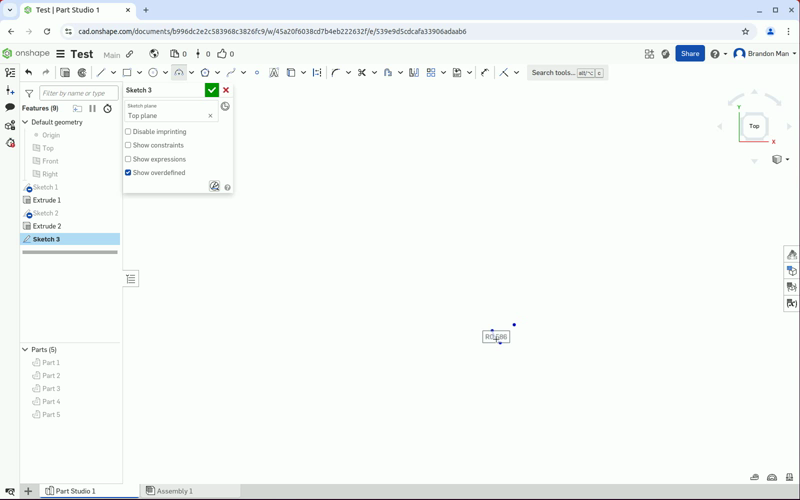
scroll(-6)
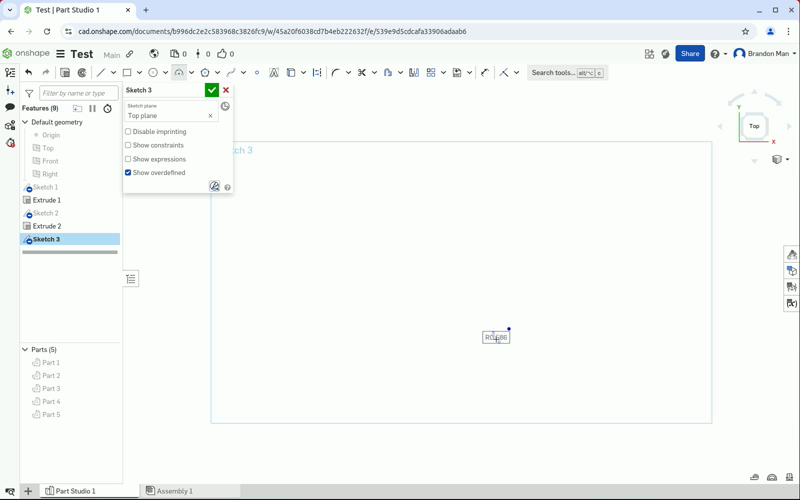
scroll(-6)
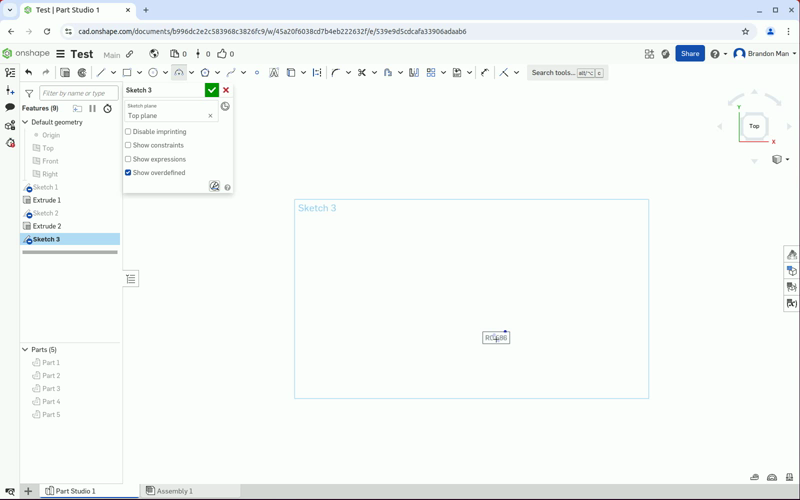
scroll(-6)
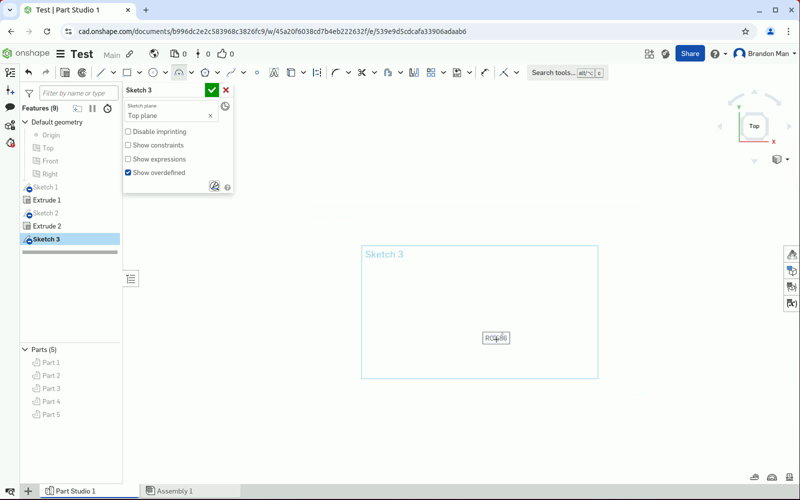
scroll(-6)
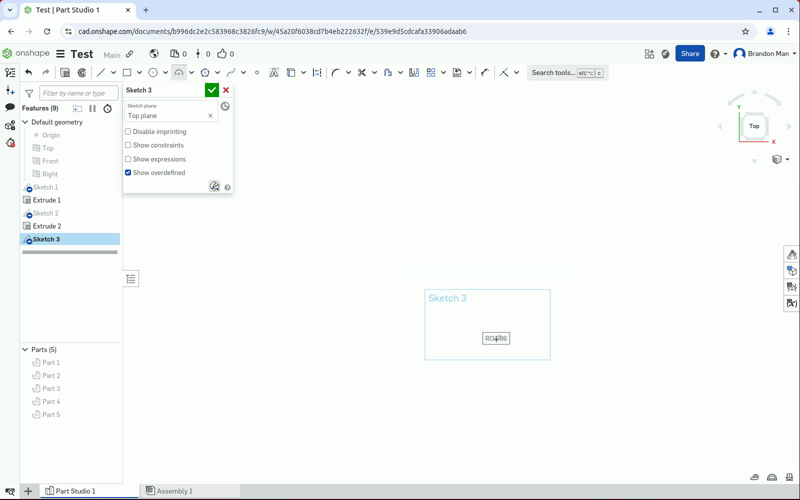
scroll(-6)
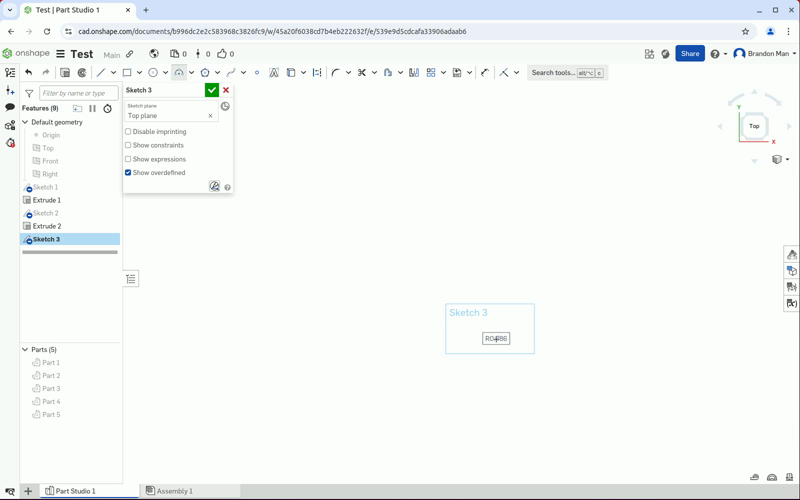
key_up(shift)
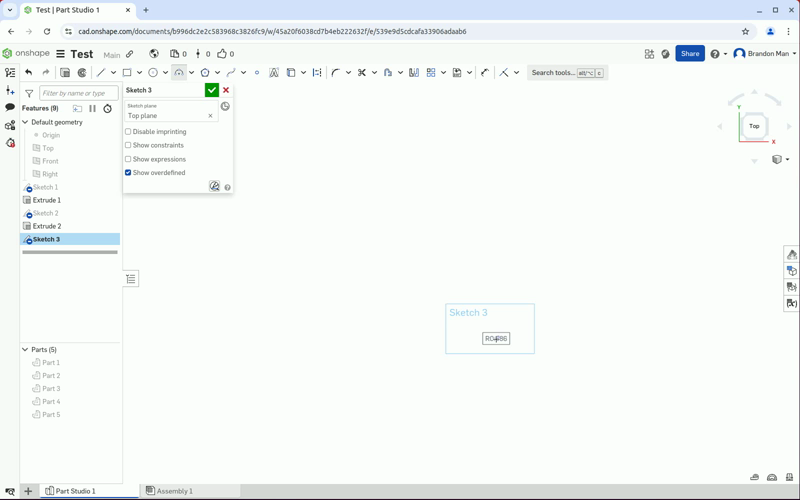
mouse_move(496, 339)
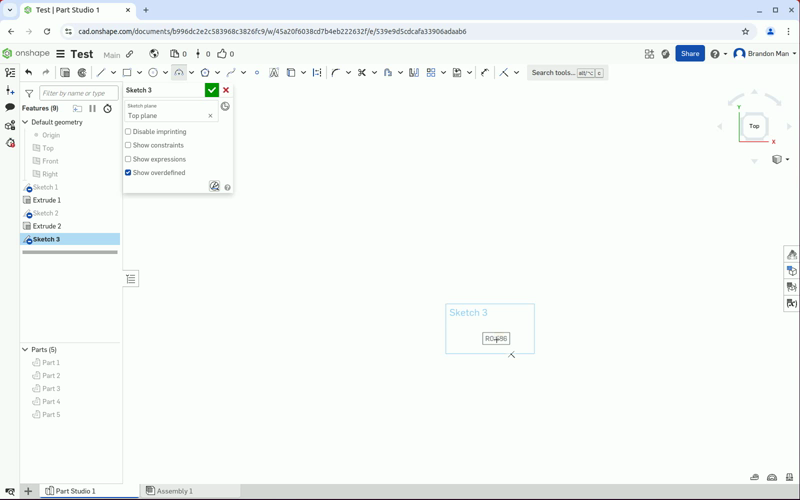
scroll(6)
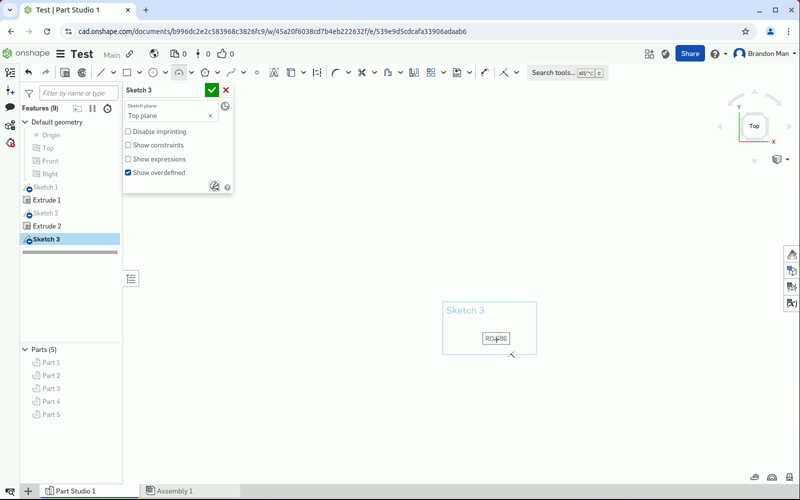
scroll(6)
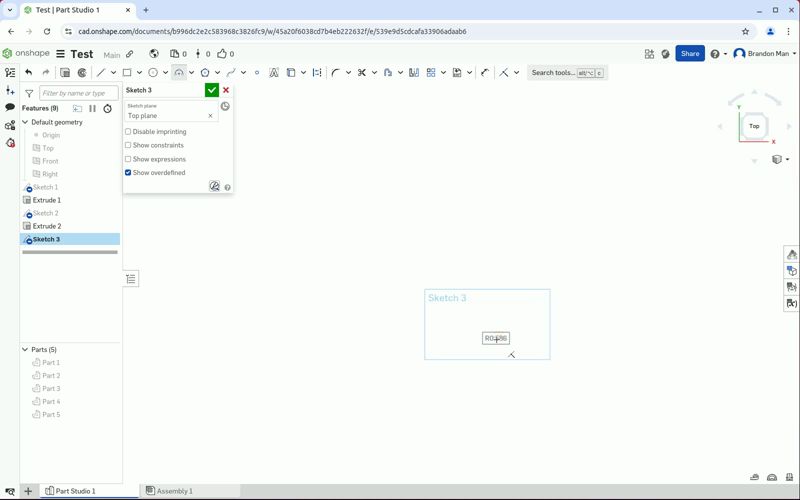
scroll(6)
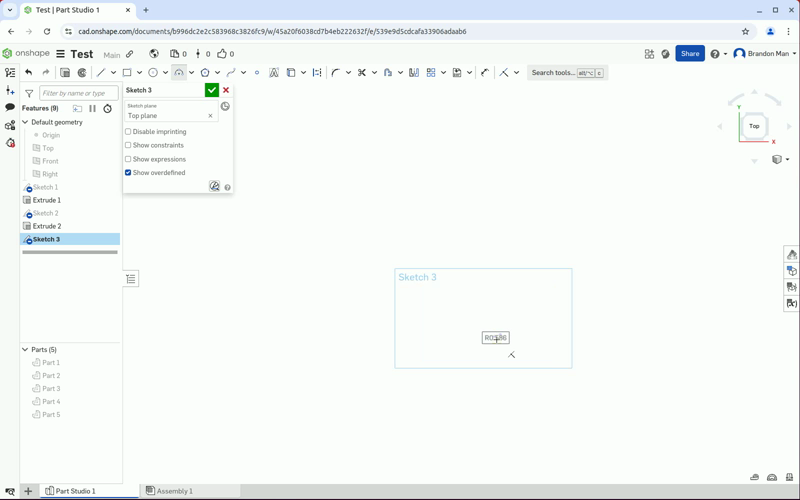
scroll(6)
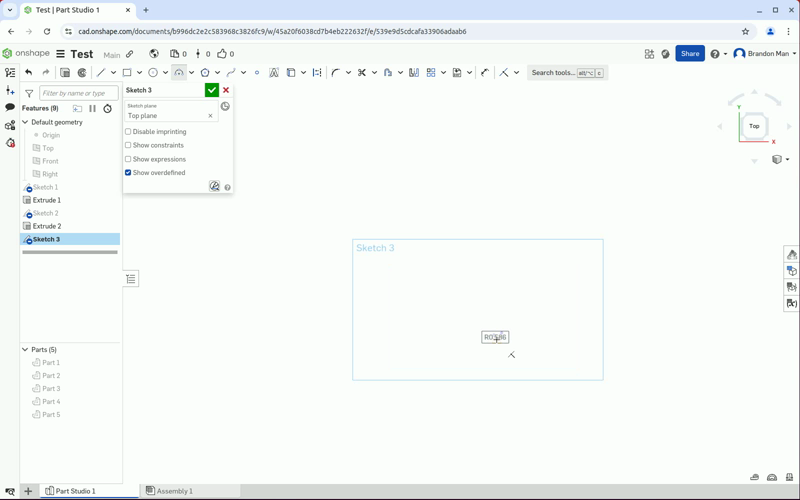
scroll(6)
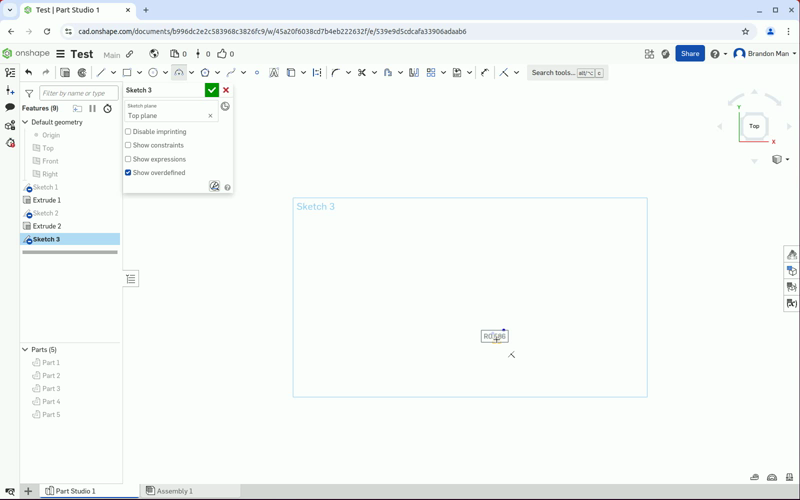
scroll(6)
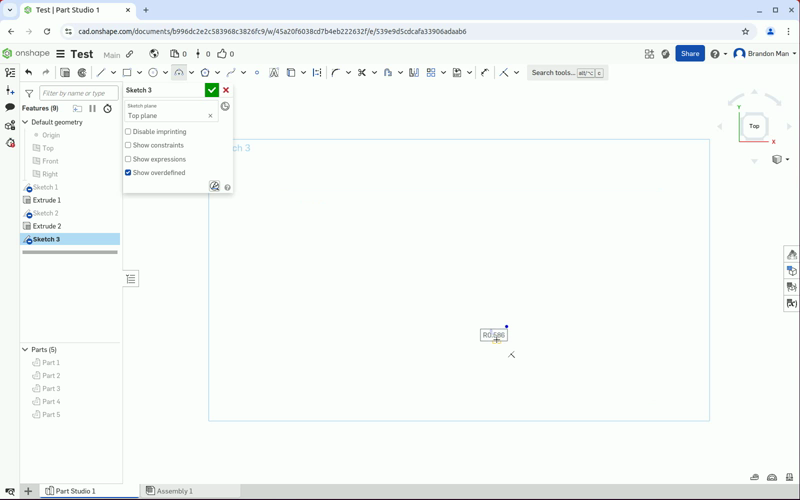
scroll(6)
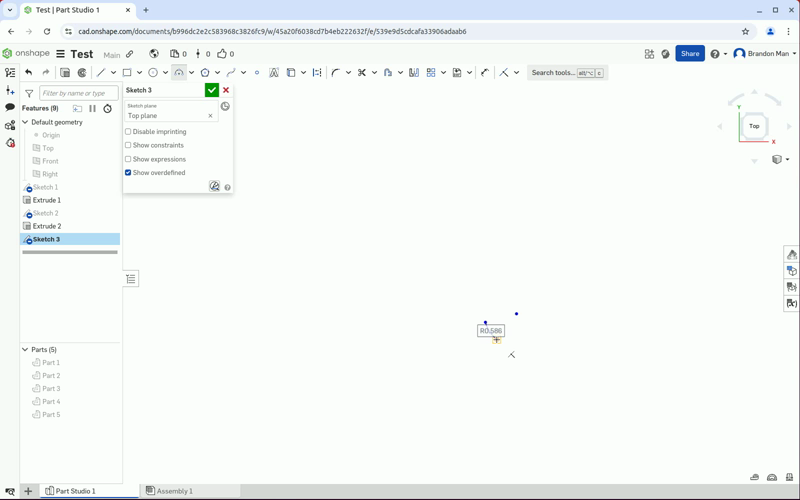
click(496, 339)
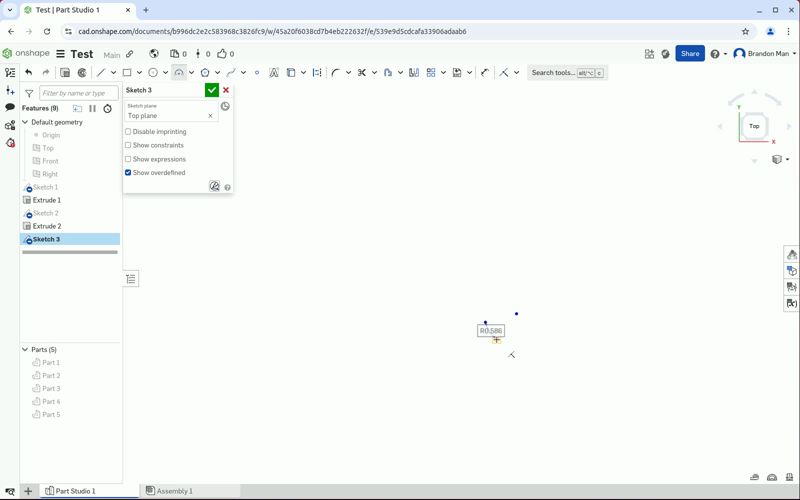
scroll(-6)
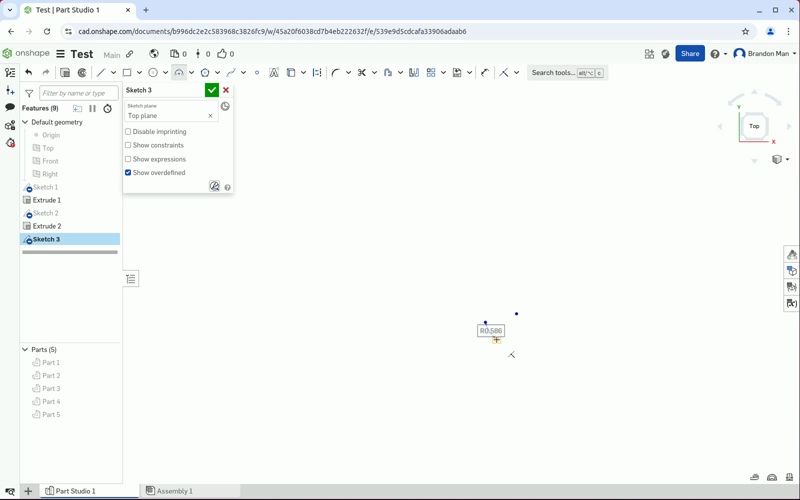
scroll(-6)
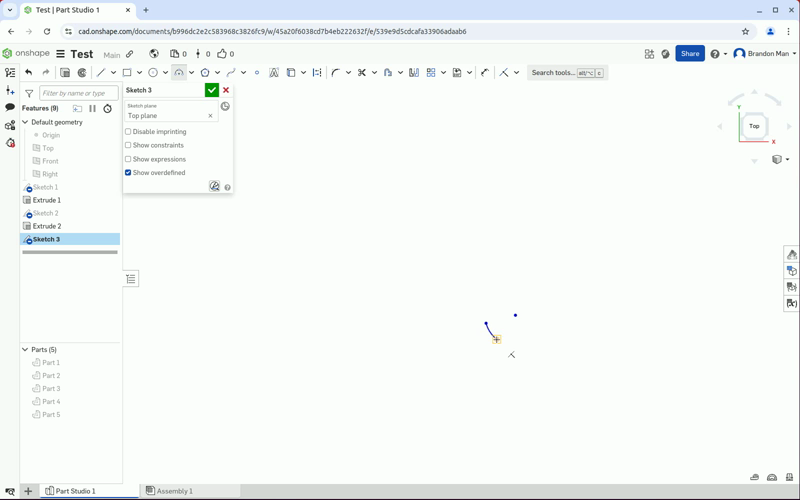
scroll(-6)
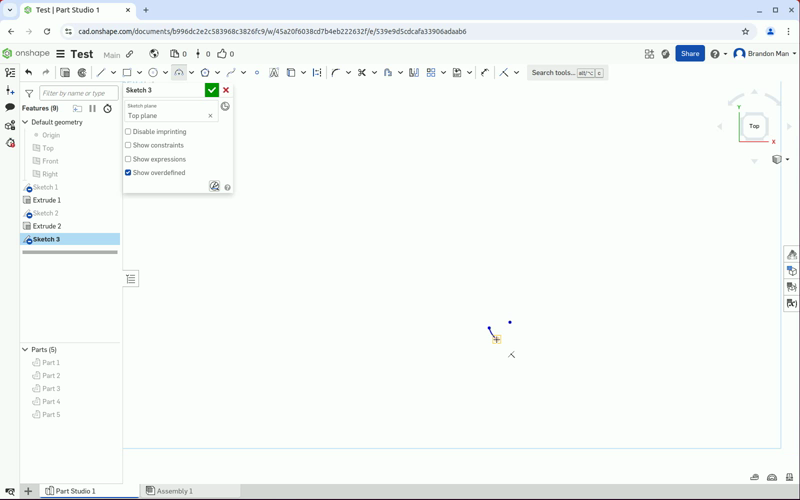
scroll(-6)
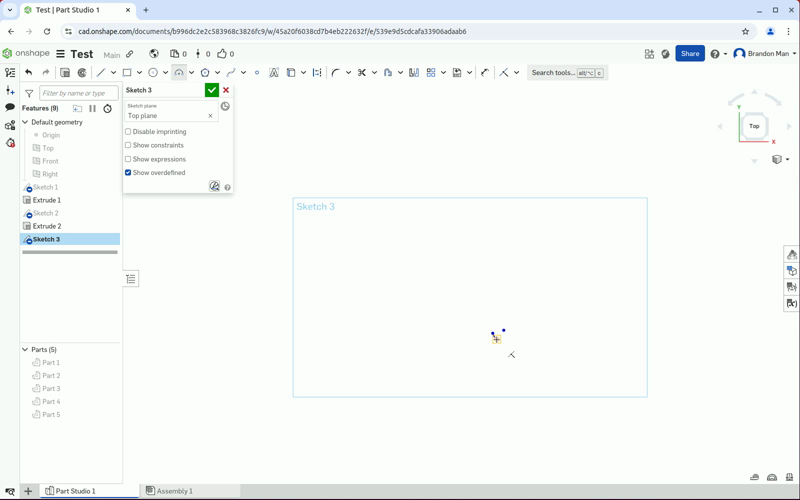
scroll(-6)
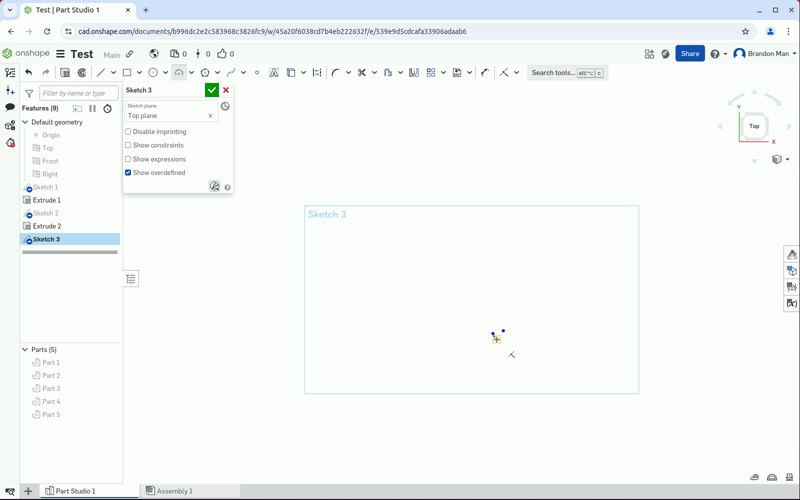
scroll(-6)
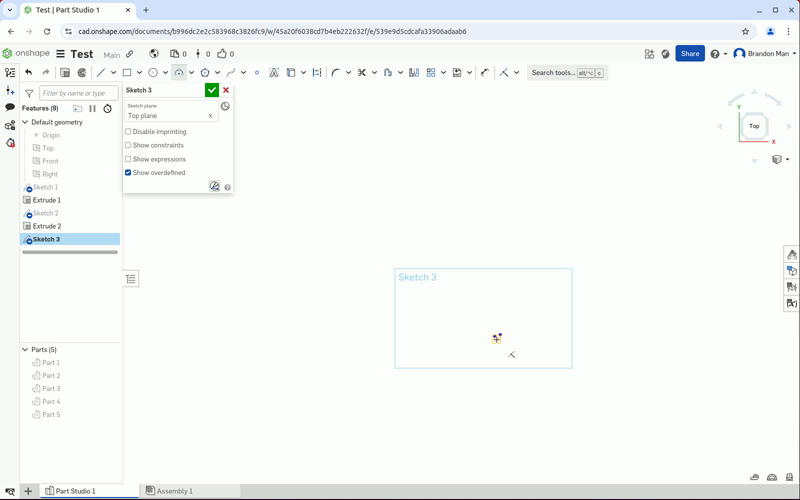
scroll(-6)
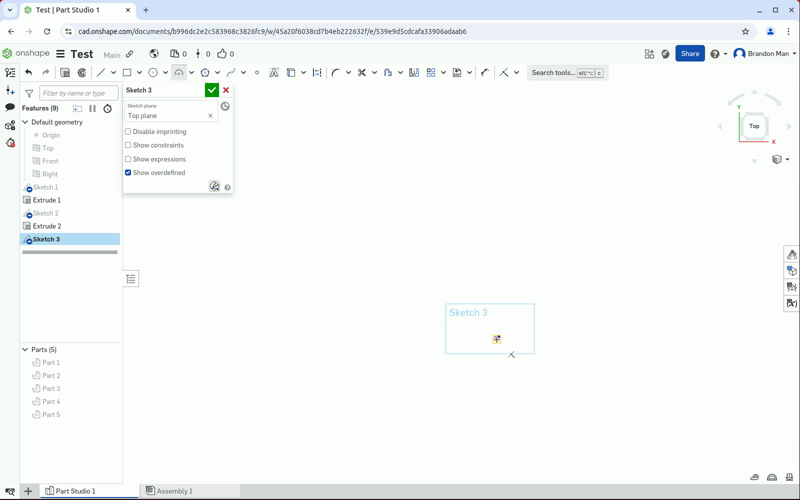
mouse_move(495, 337)
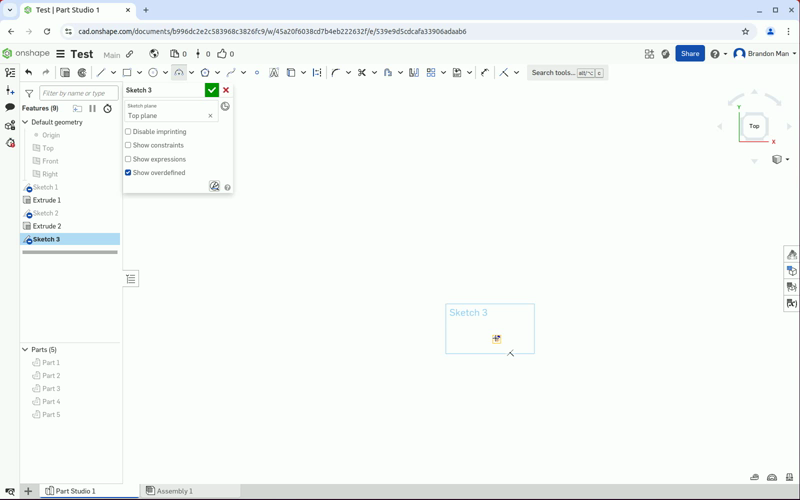
scroll(6)
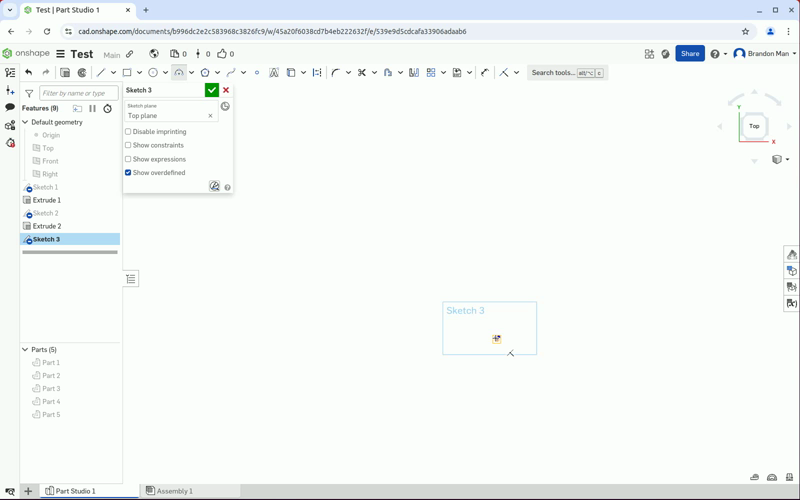
scroll(6)
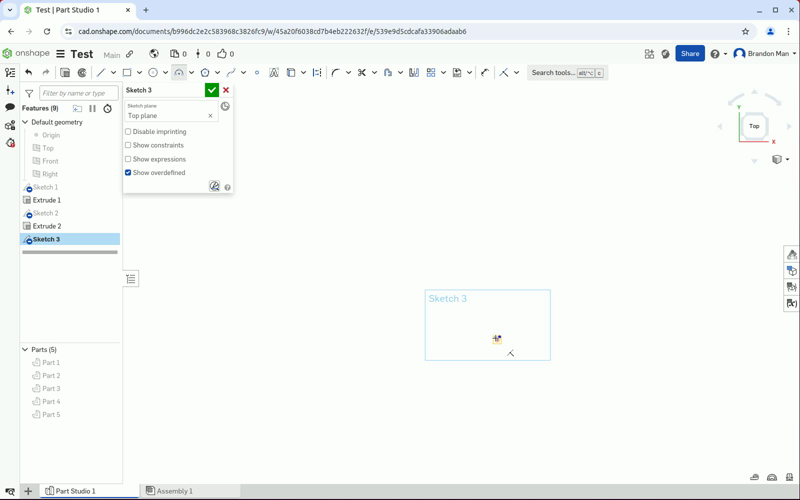
scroll(6)
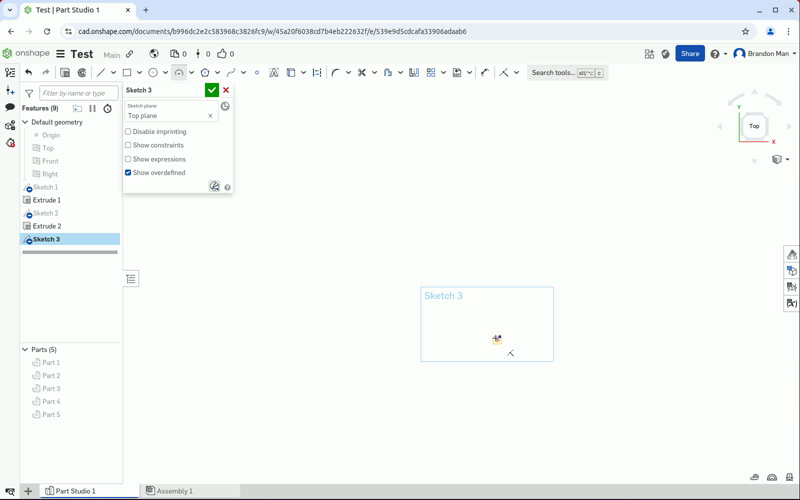
scroll(6)
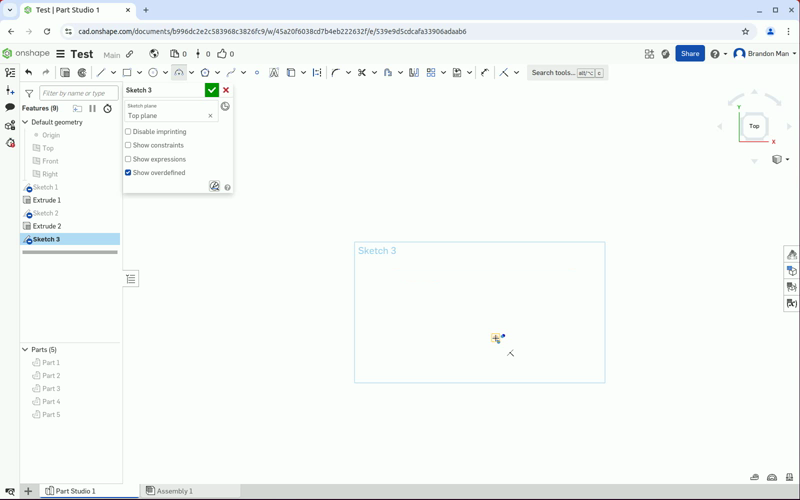
scroll(6)
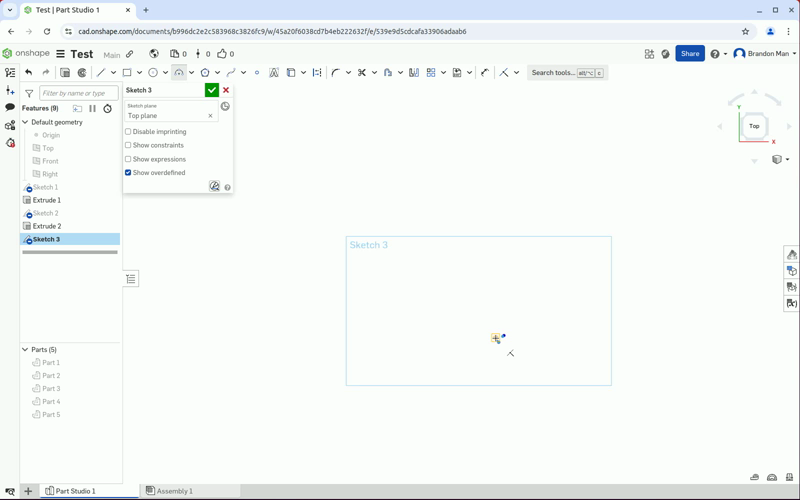
scroll(6)
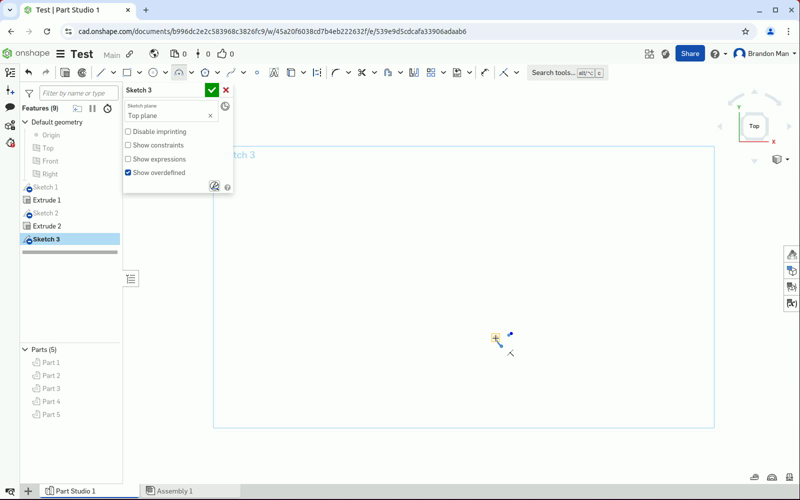
scroll(6)
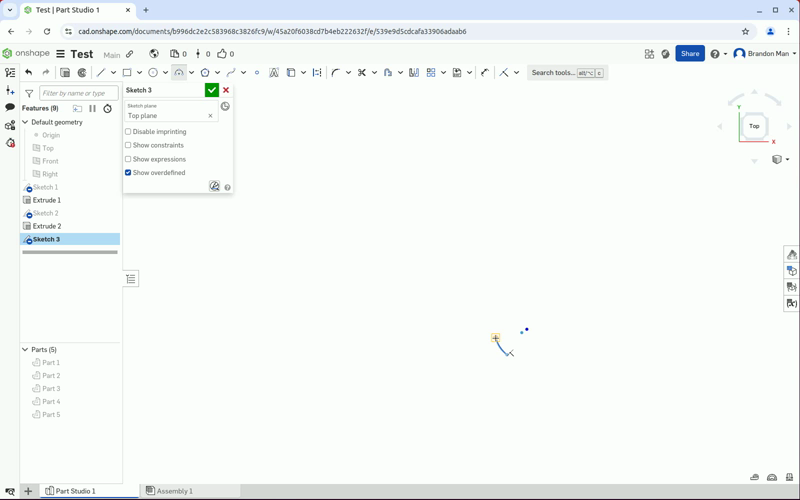
click(495, 337)
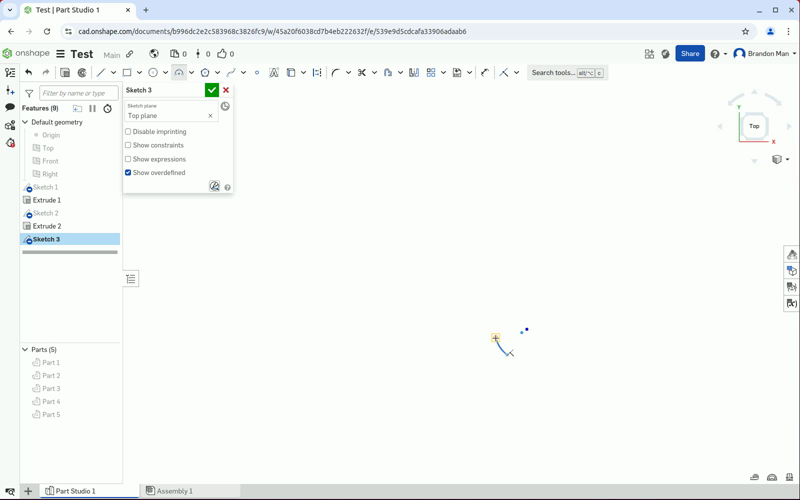
scroll(-6)
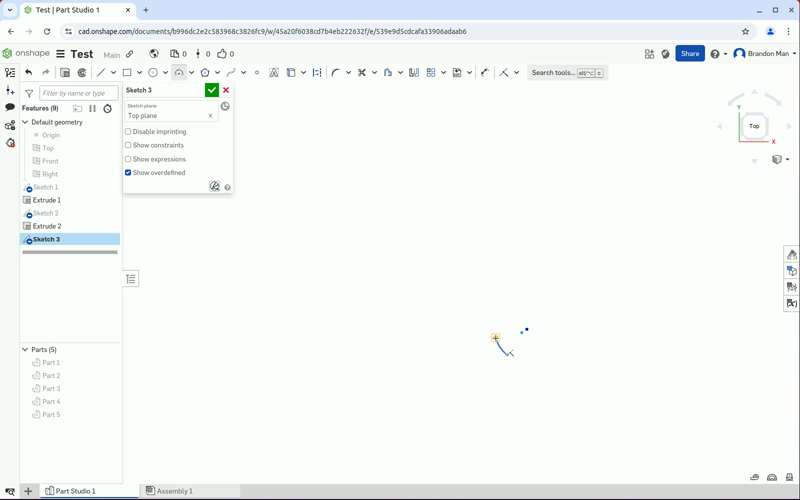
scroll(-6)
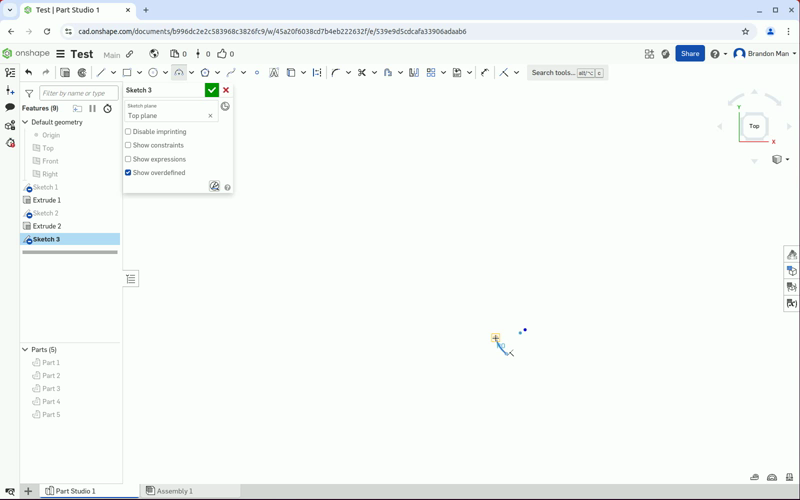
scroll(-6)
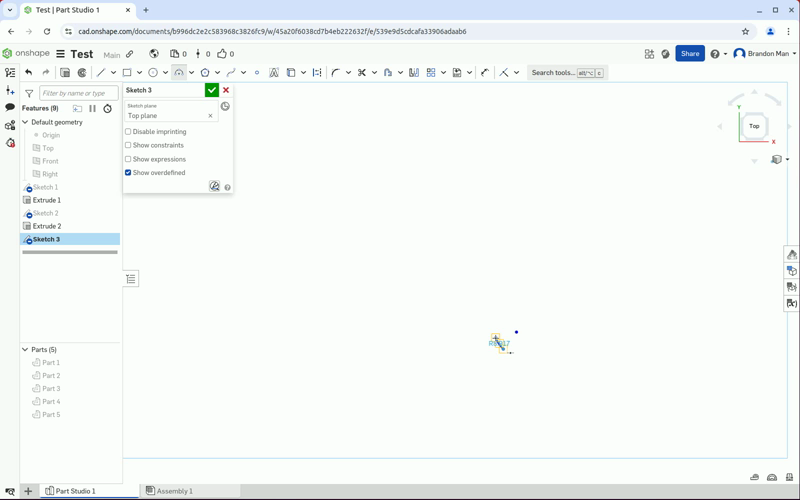
scroll(-6)
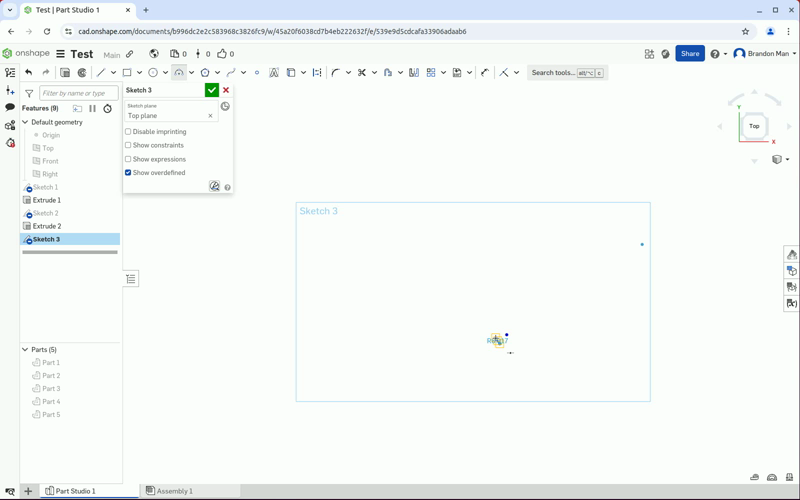
scroll(-6)
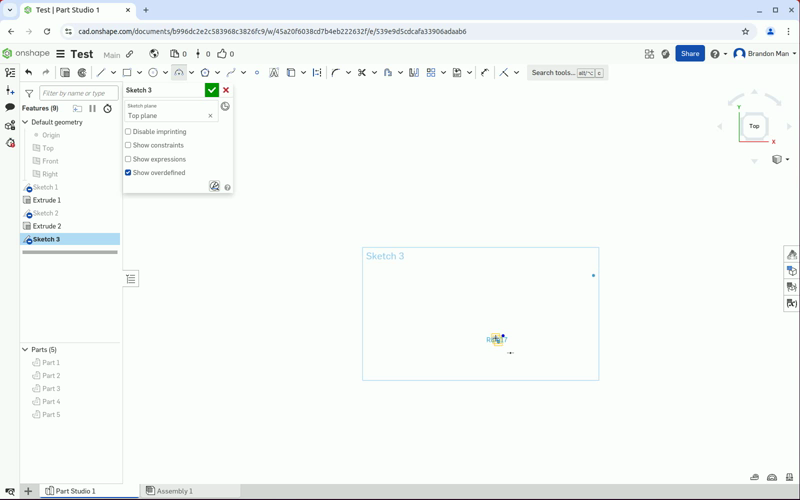
scroll(-6)
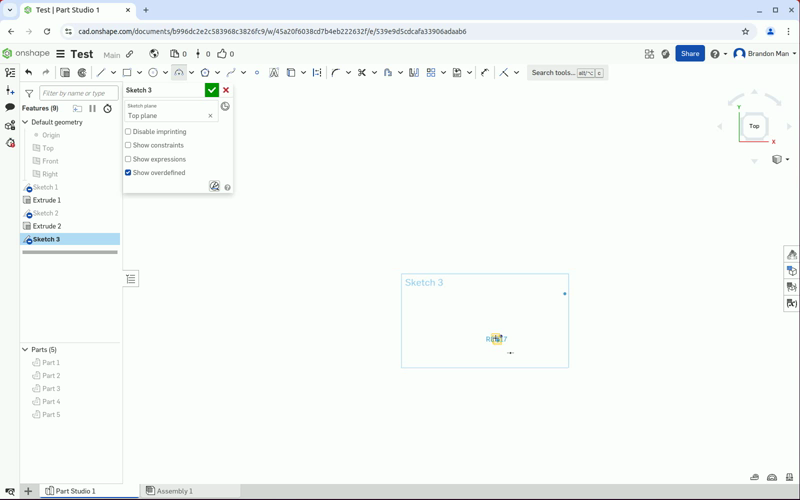
scroll(-6)
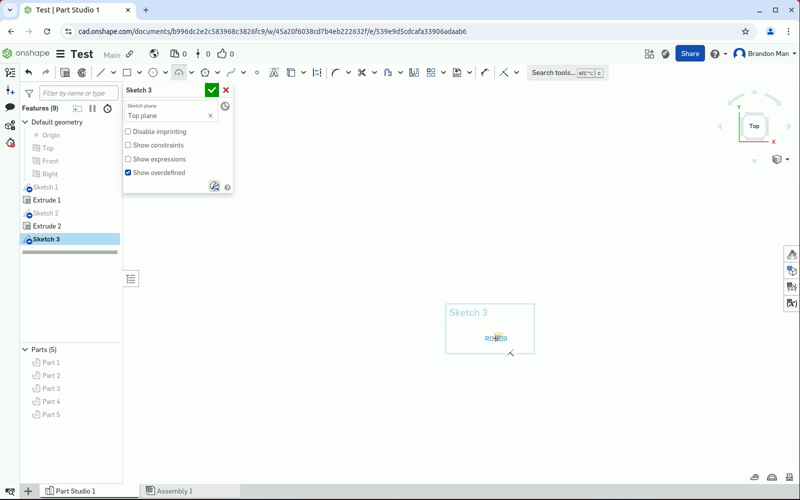
key_down(shift)
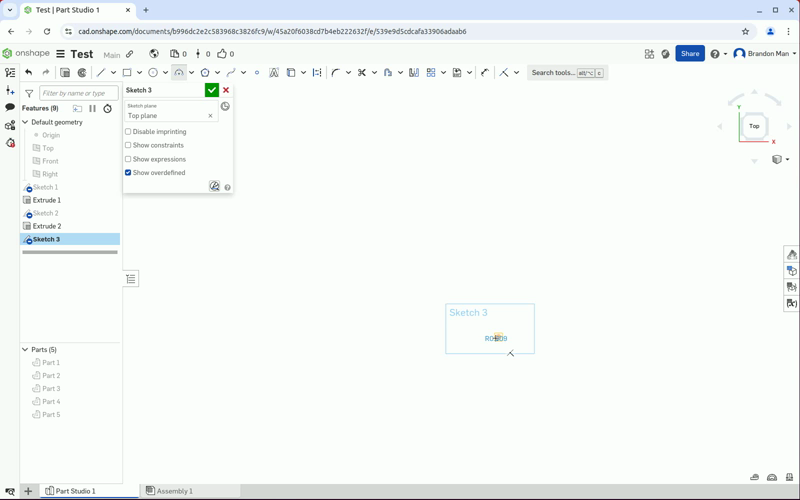
mouse_move(553, 309)
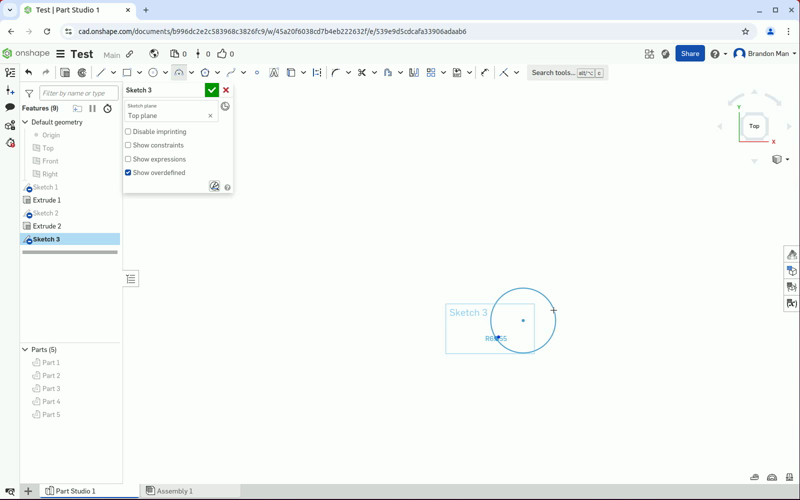
scroll(6)
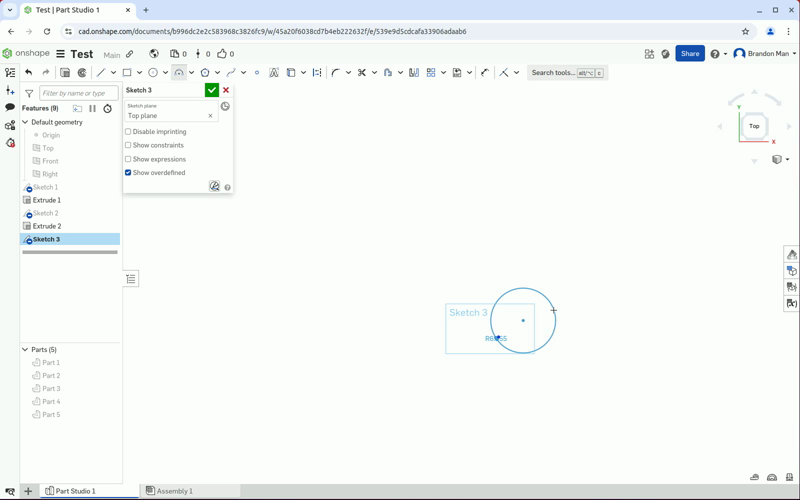
scroll(6)
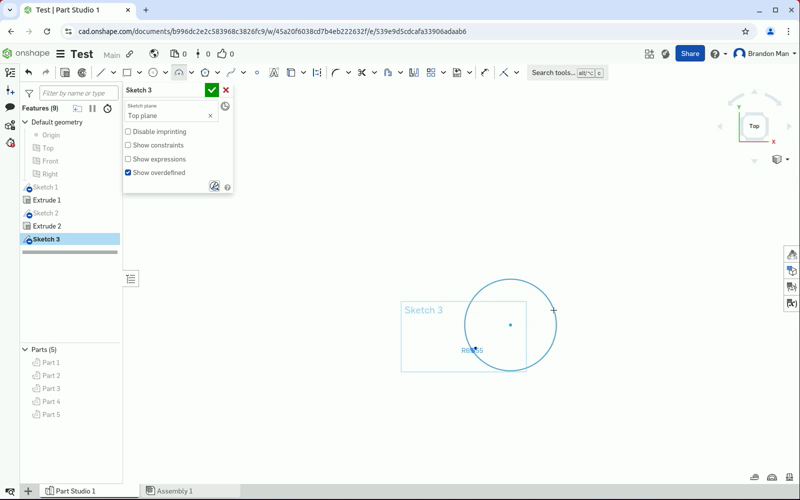
scroll(6)
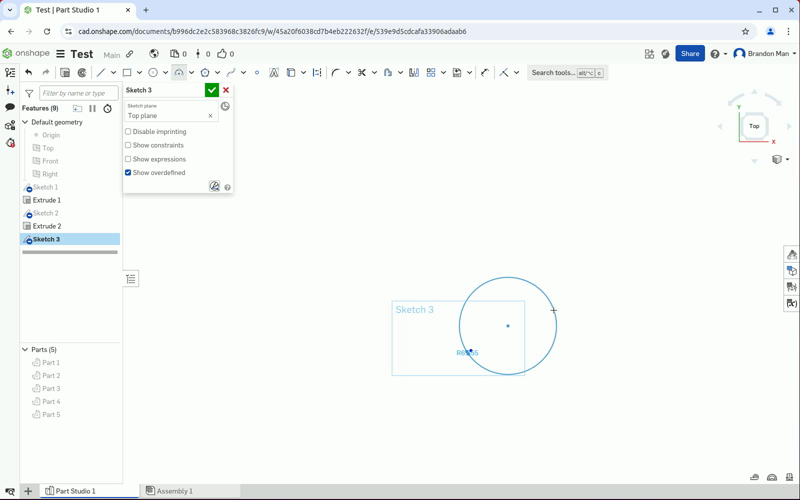
scroll(6)
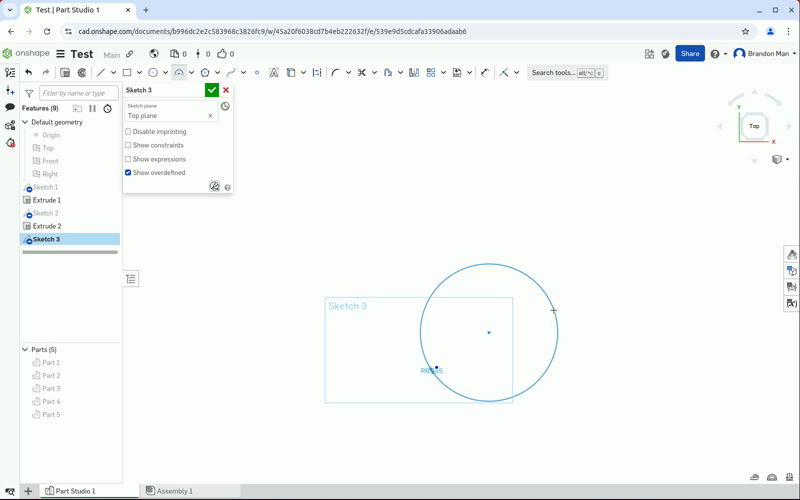
scroll(6)
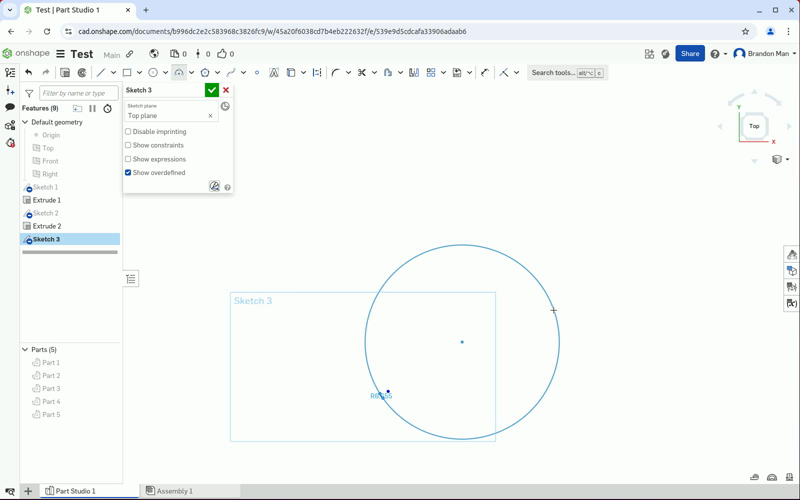
scroll(6)
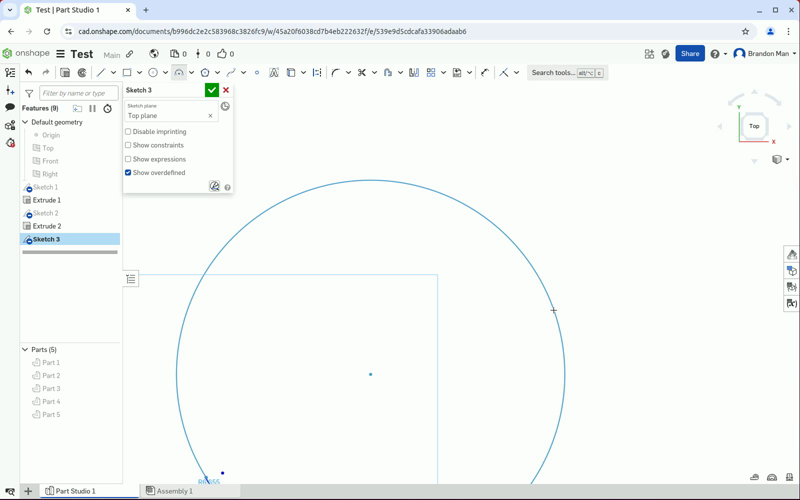
scroll(6)
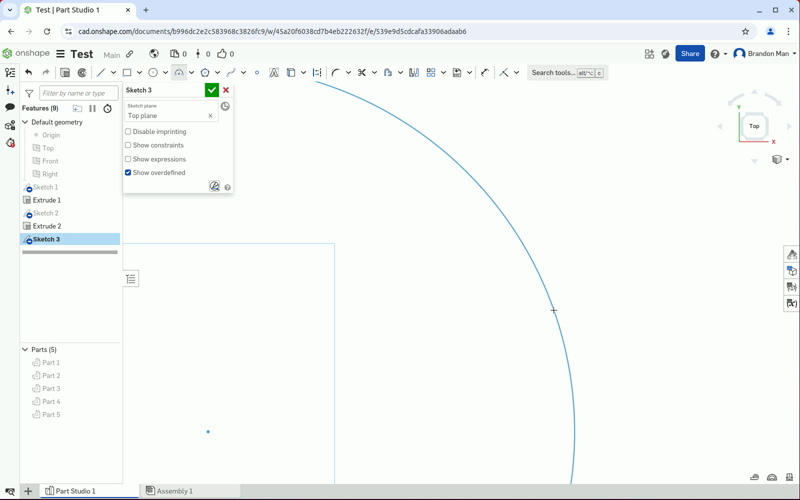
click(553, 309)
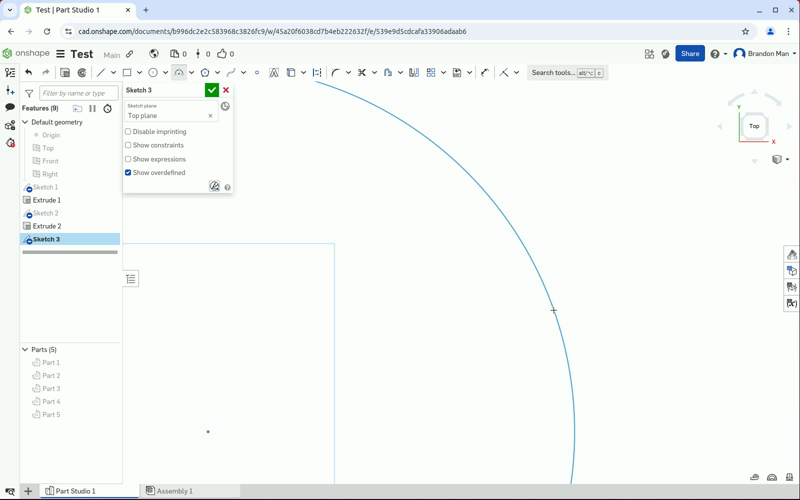
scroll(-6)
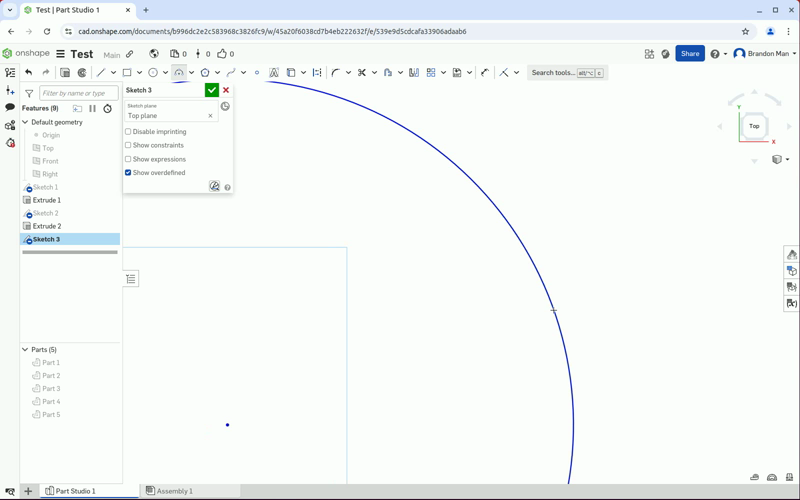
scroll(-6)
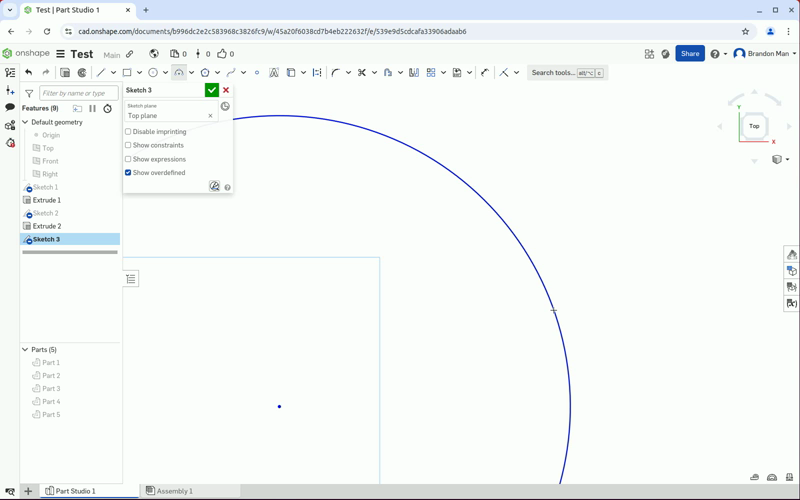
scroll(-6)
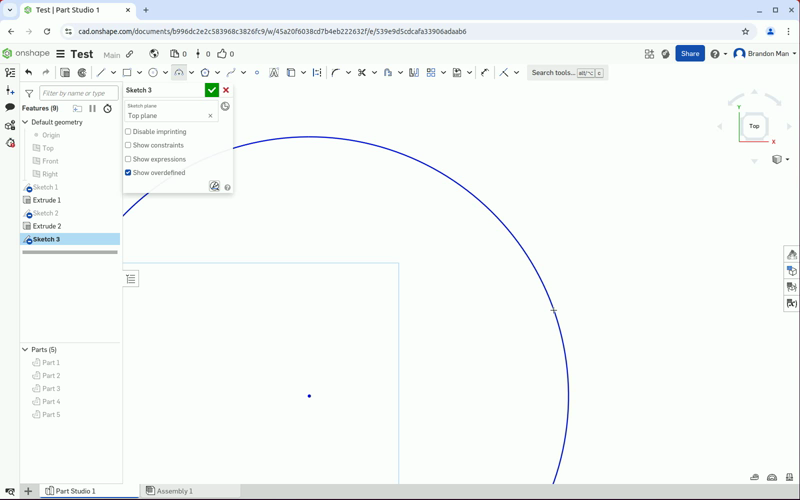
scroll(-6)
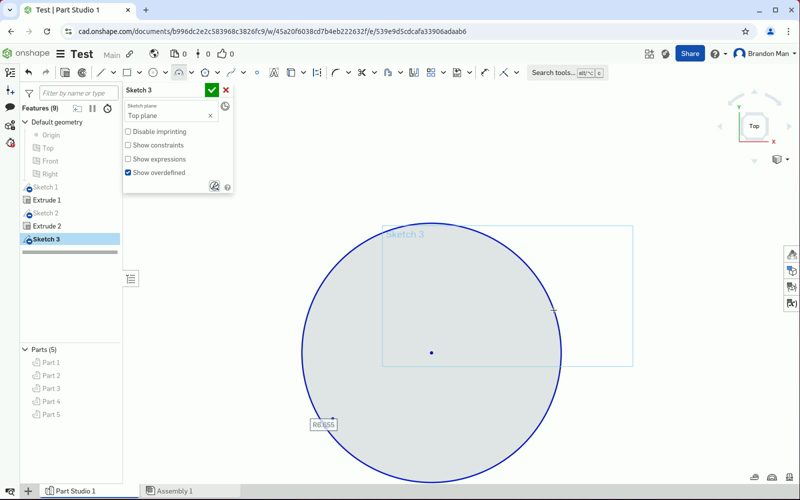
scroll(-6)
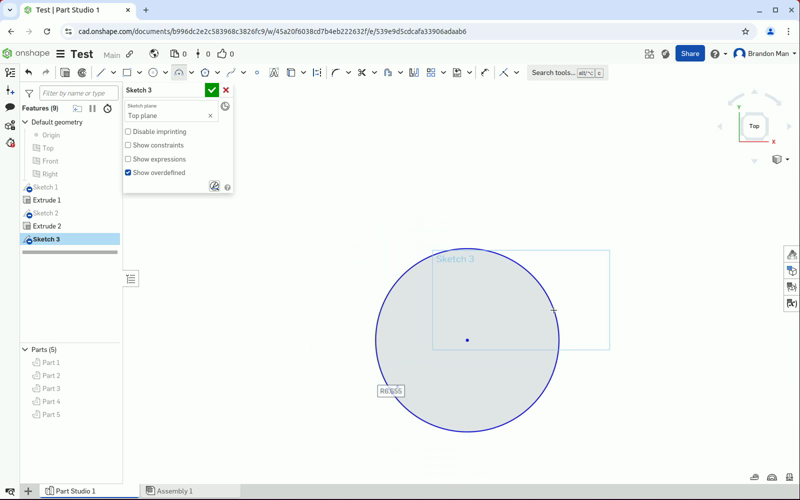
scroll(-6)
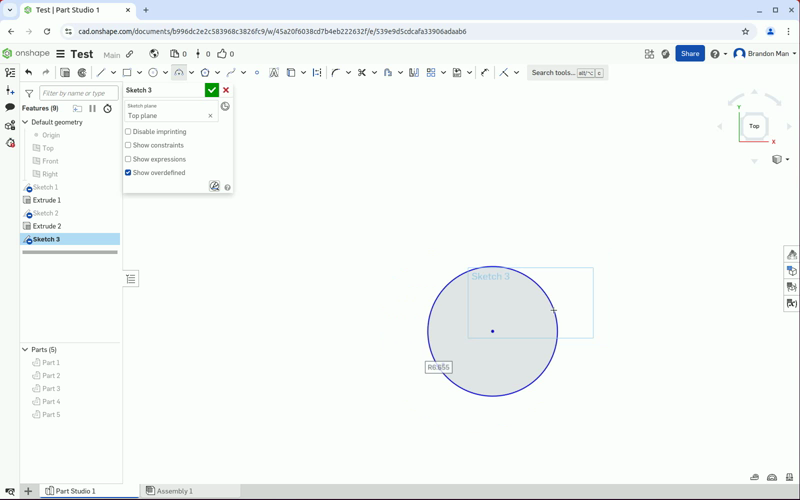
scroll(-6)
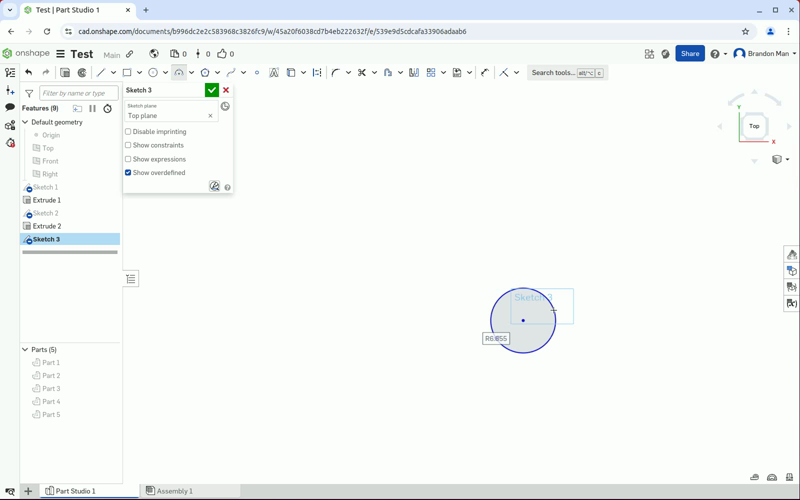
key_up(shift)
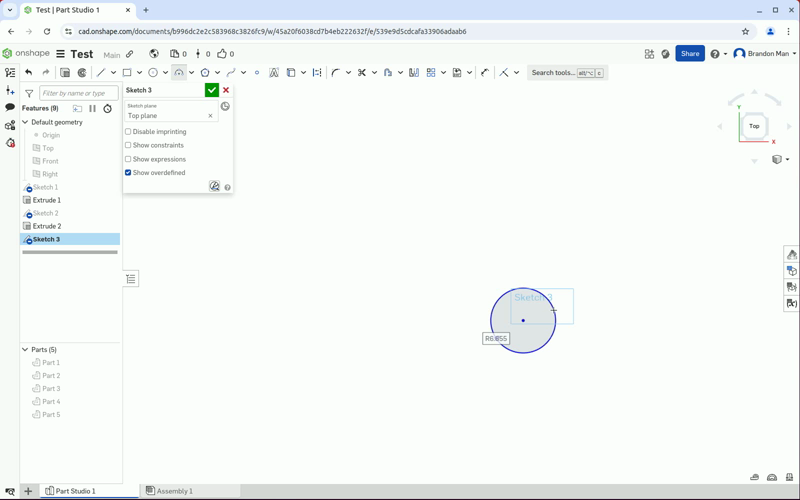
key(esc)
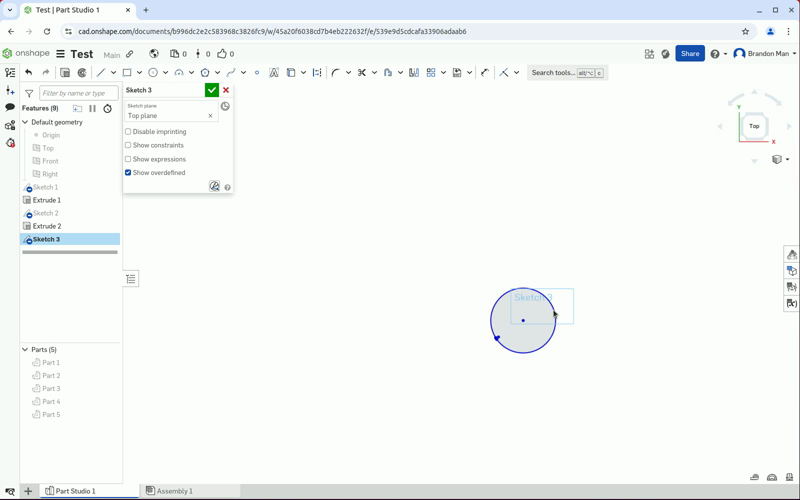
key(c)
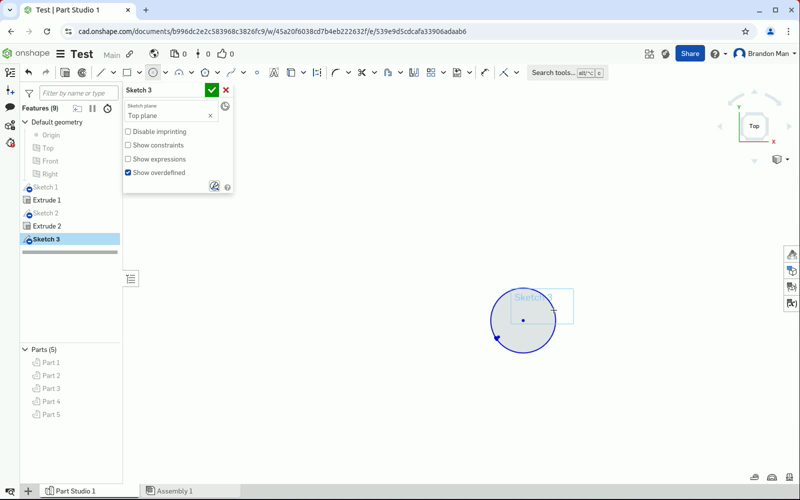
key_down(shift)
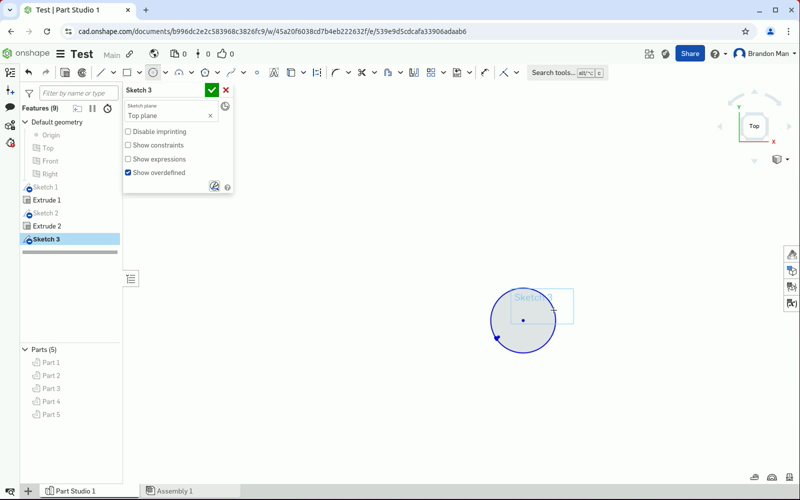
mouse_move(527, 321)
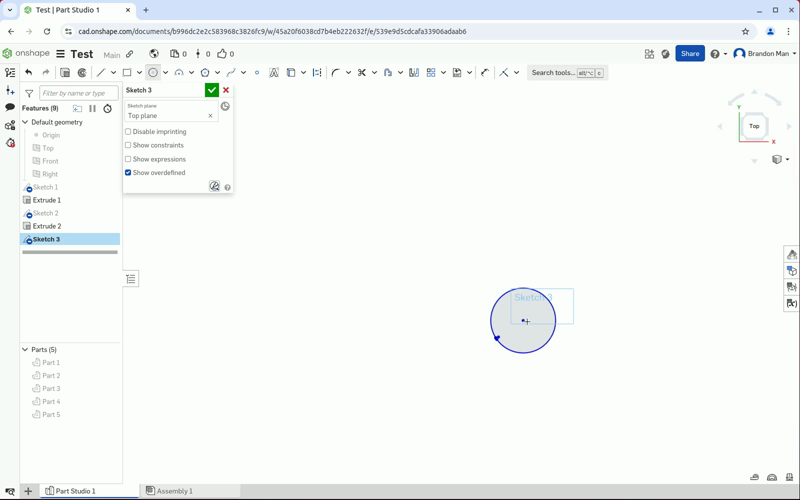
scroll(6)
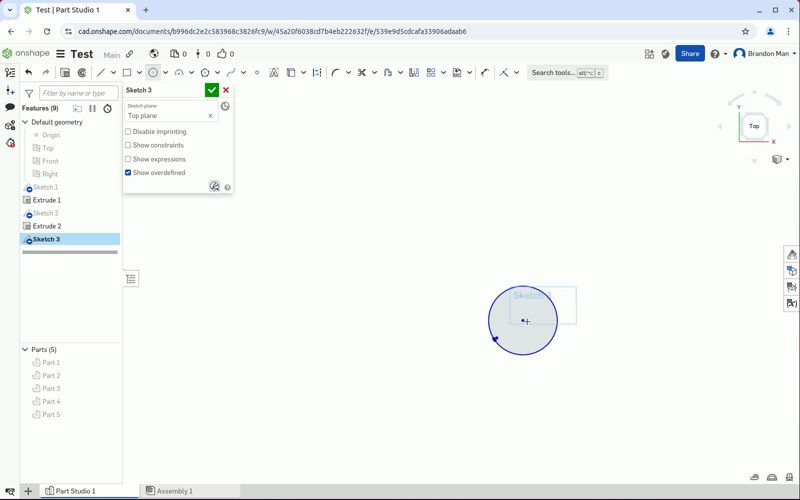
scroll(6)
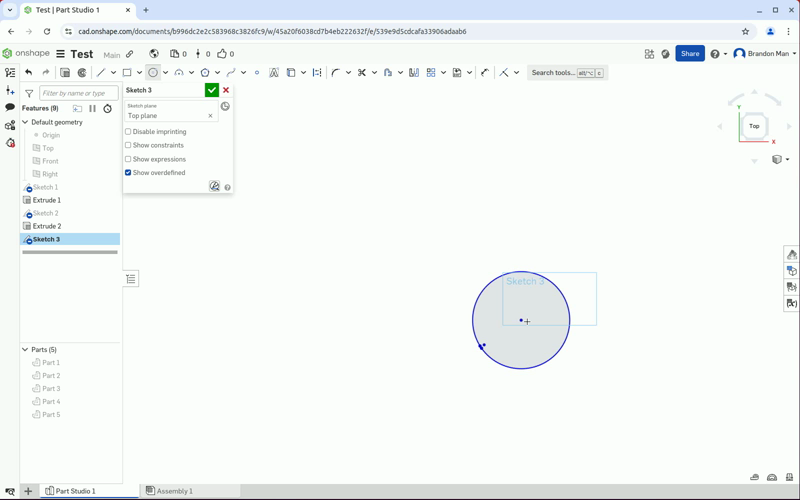
scroll(6)
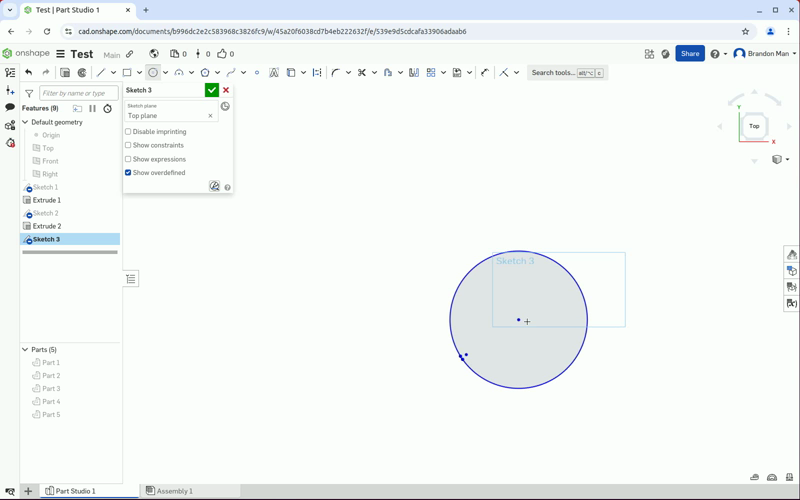
scroll(6)
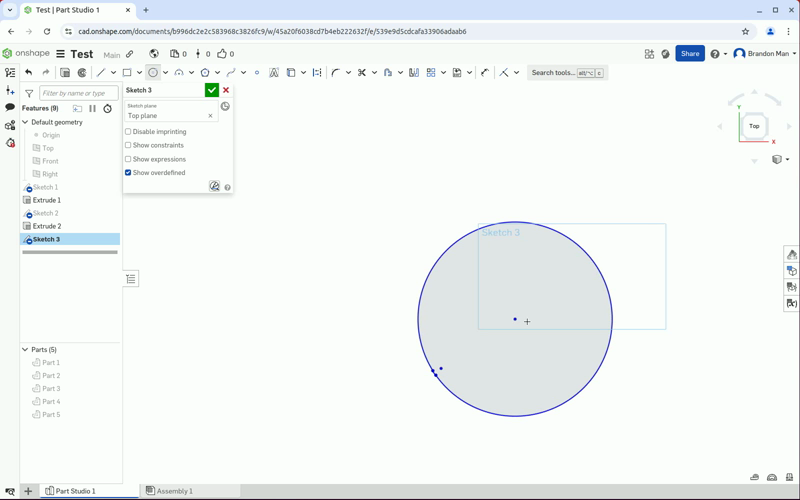
scroll(6)
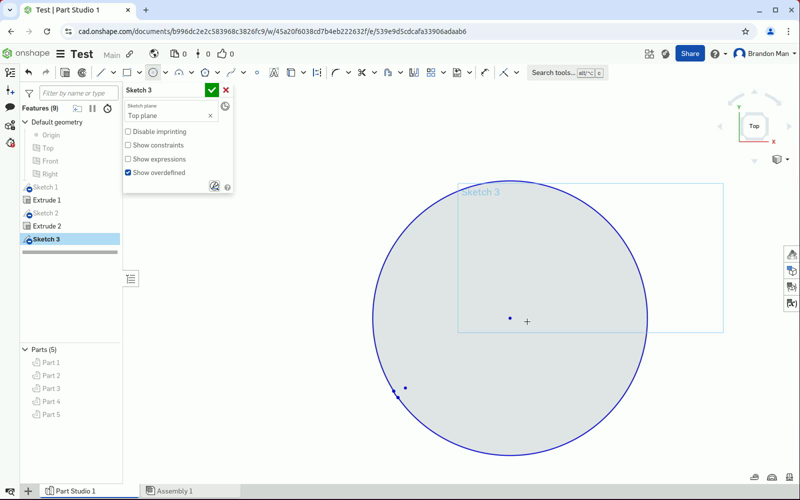
scroll(6)
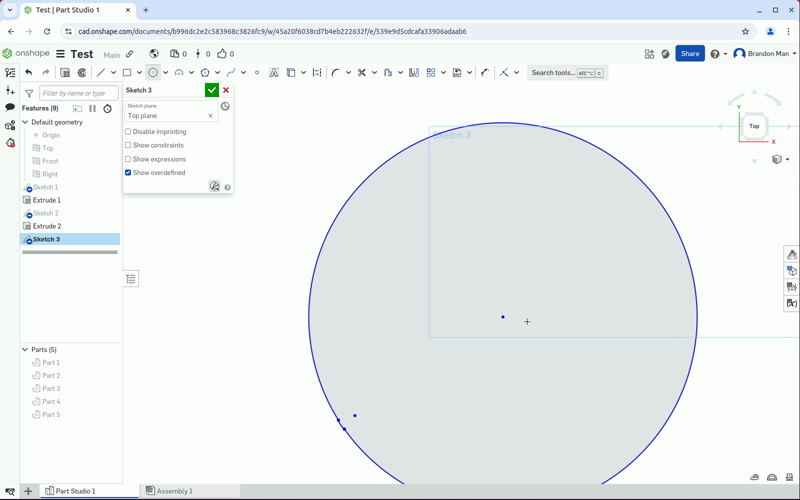
scroll(6)
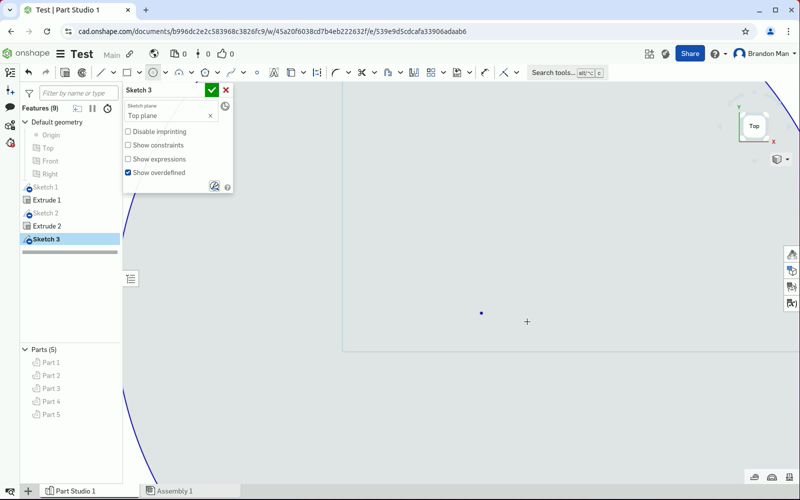
click(527, 321)
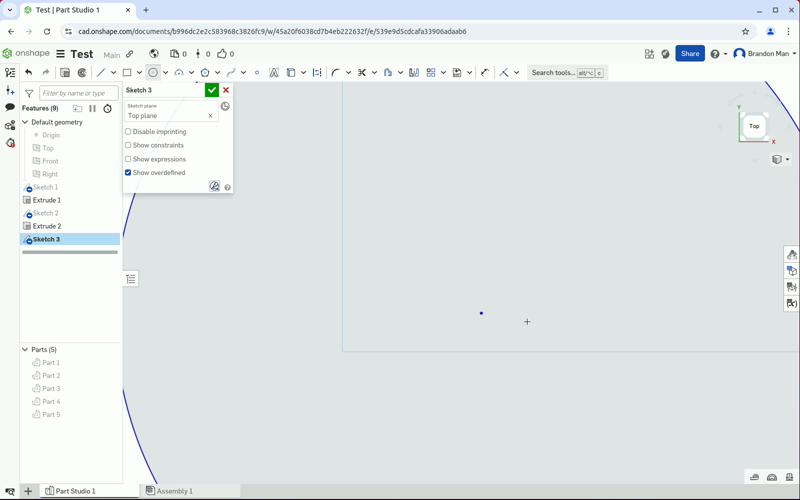
scroll(-6)
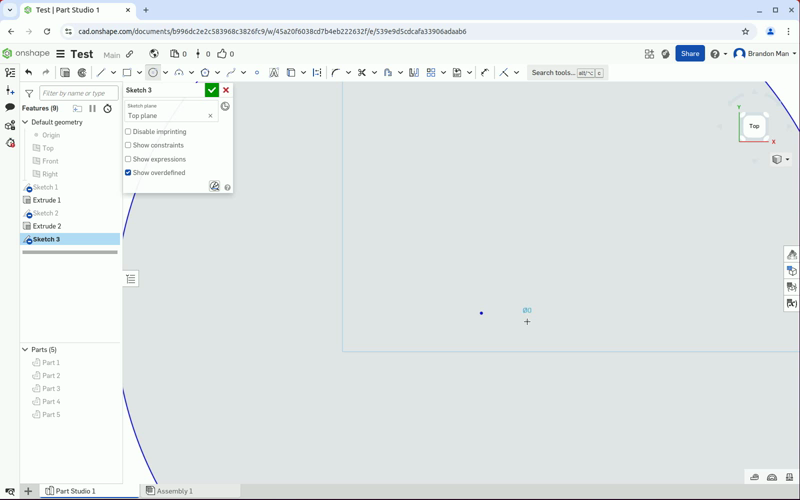
scroll(-6)
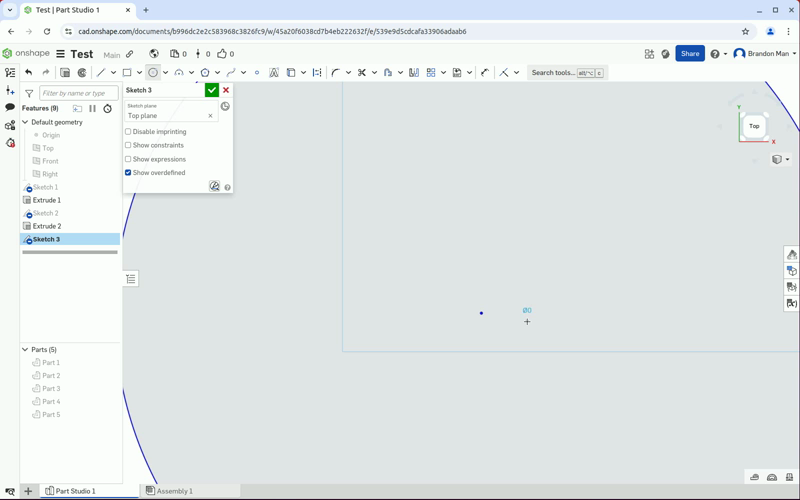
scroll(-6)
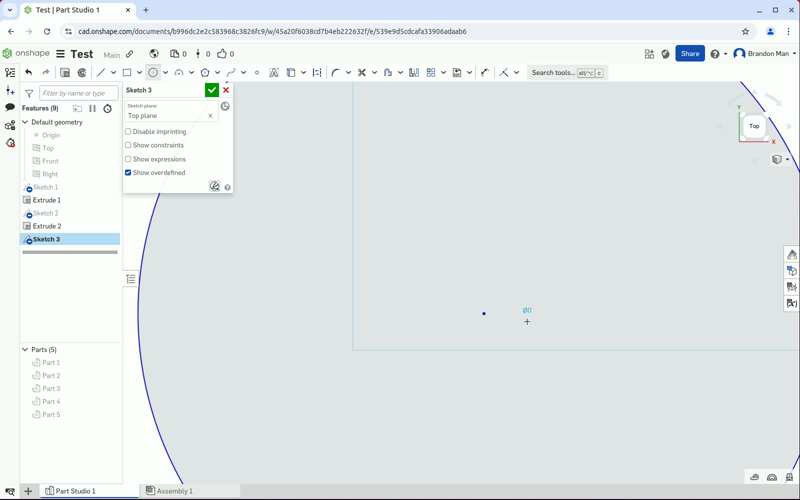
scroll(-6)
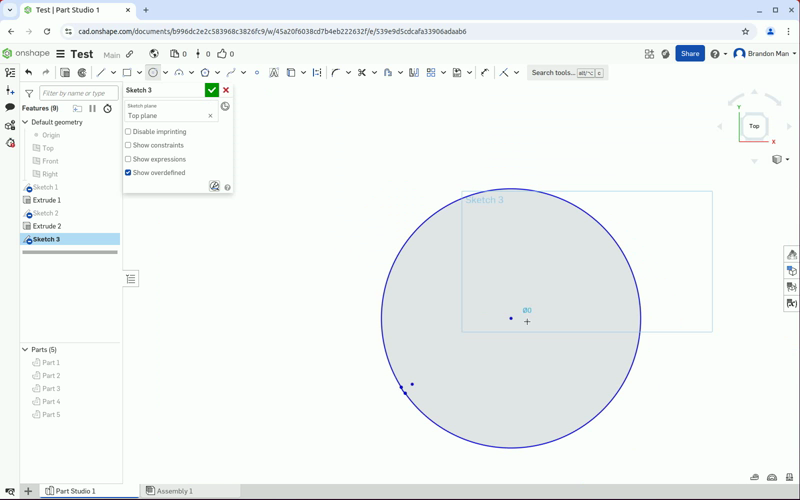
scroll(-6)
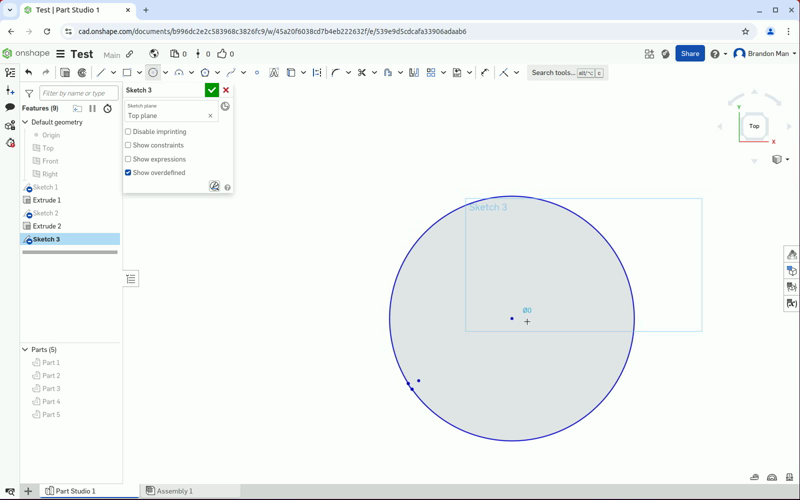
scroll(-6)
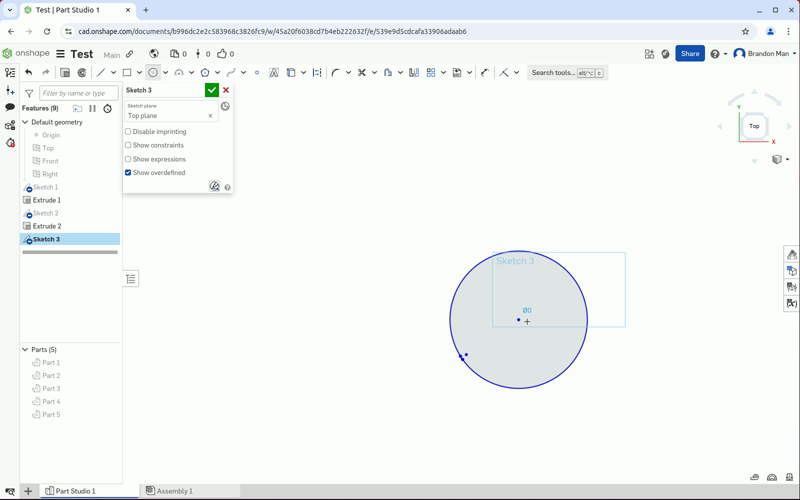
scroll(-6)
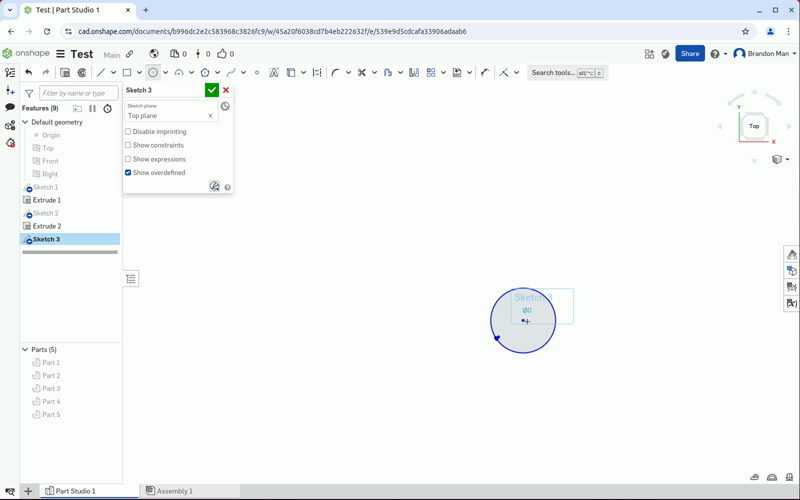
key_up(shift)
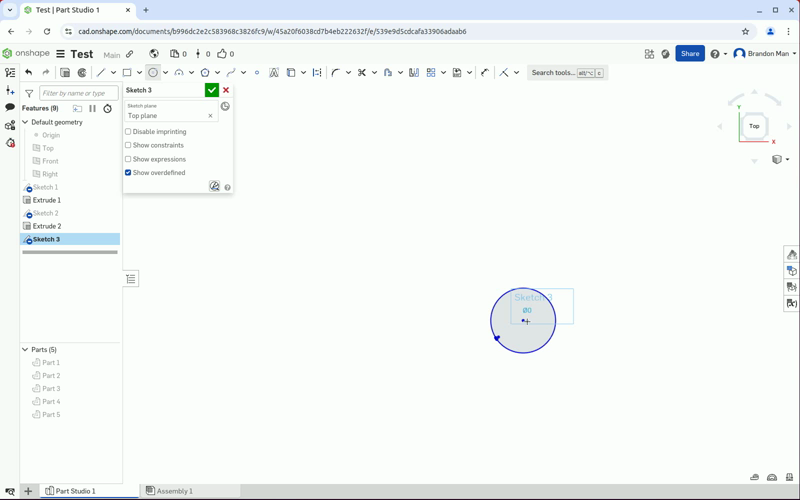
mouse_move(555, 321)
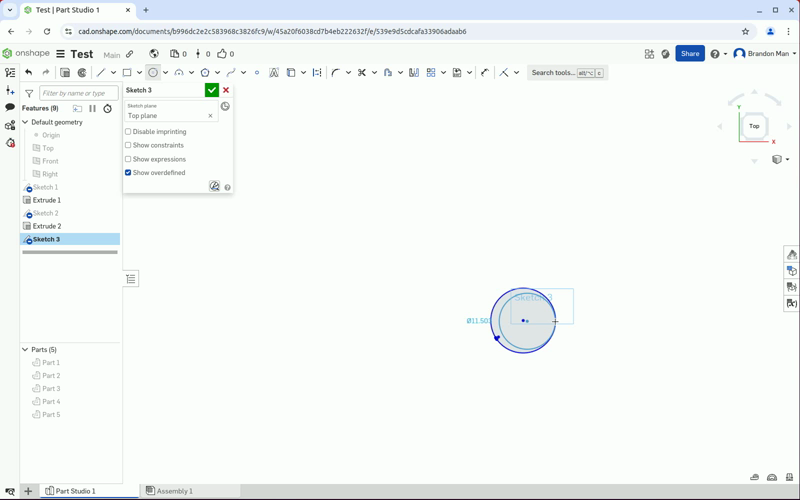
click(555, 321)
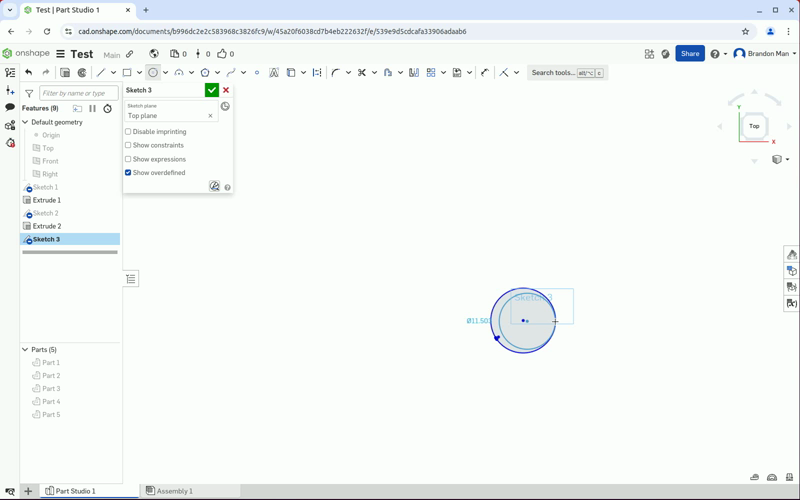
key(esc)
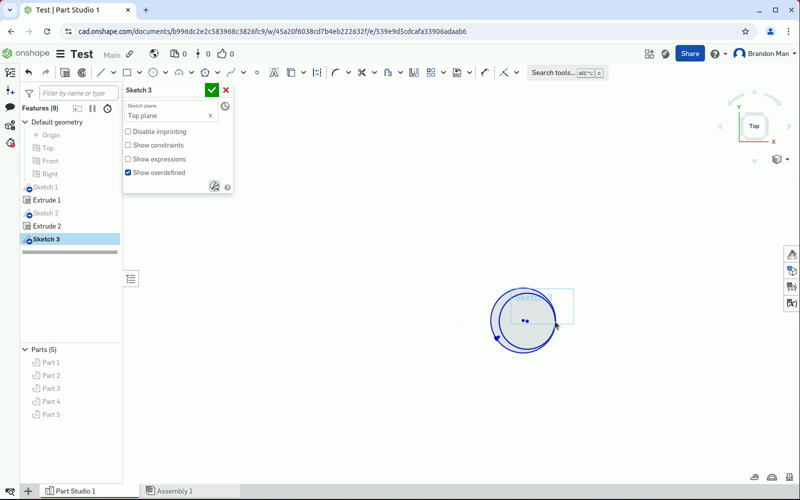
mouse_move(542, 348)
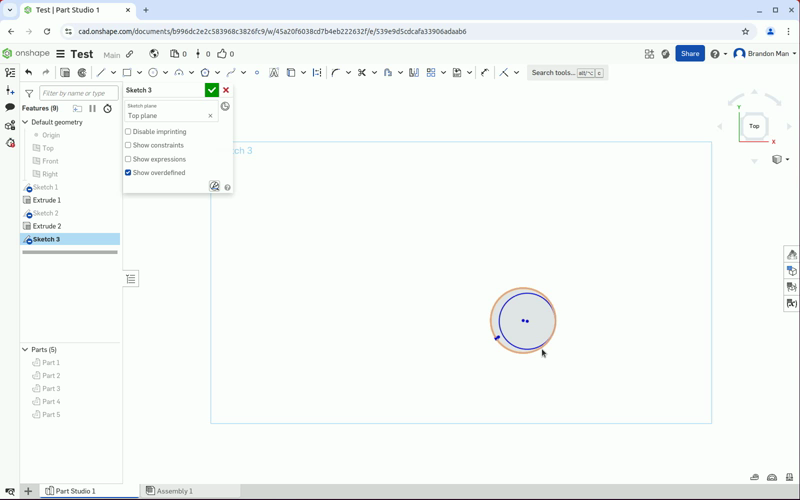
scroll(6)
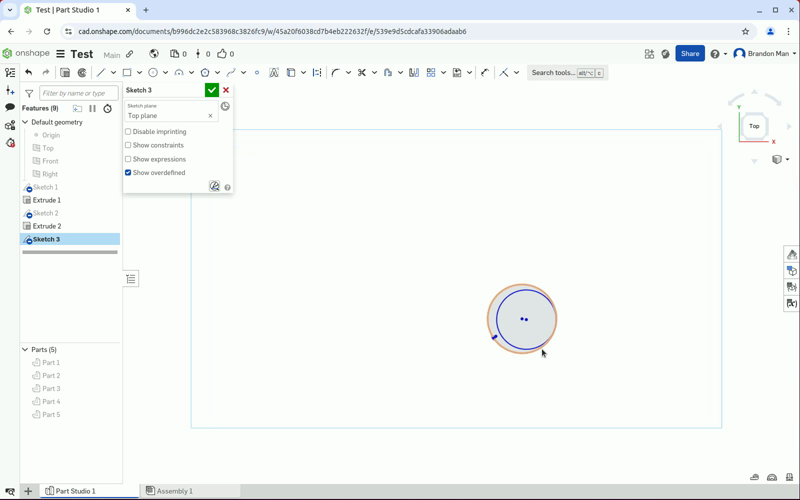
scroll(6)
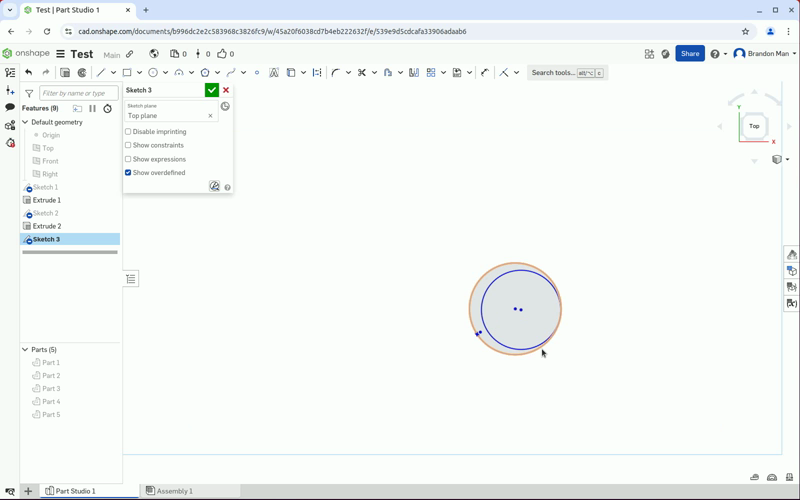
scroll(6)
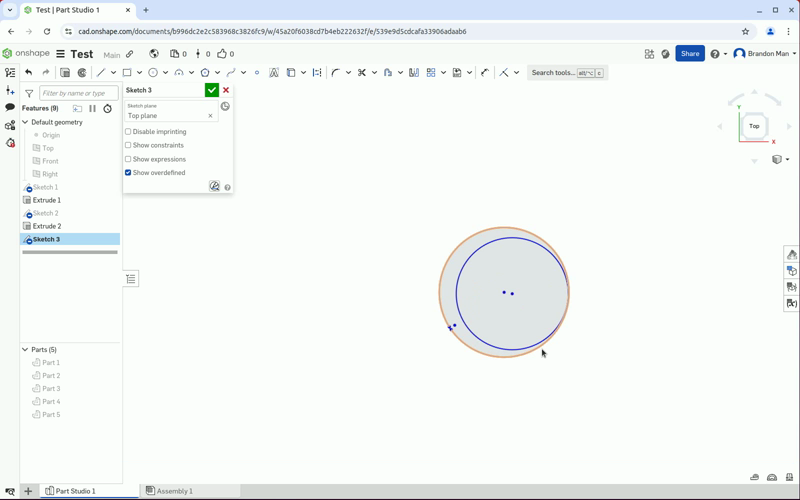
scroll(6)
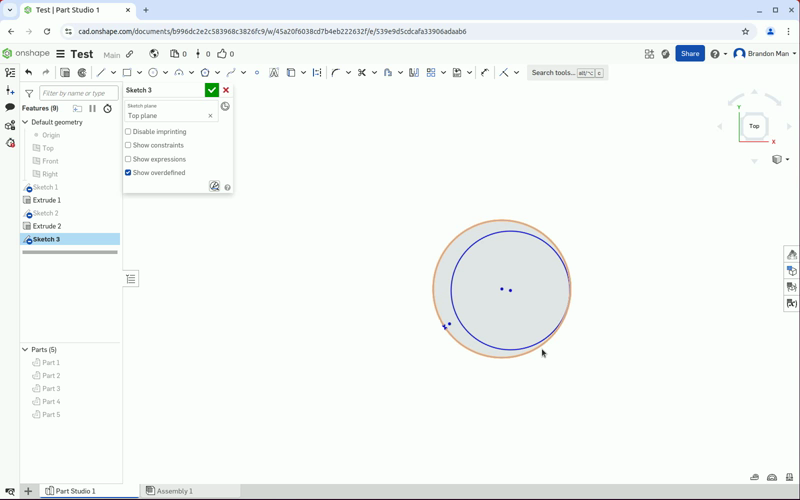
scroll(6)
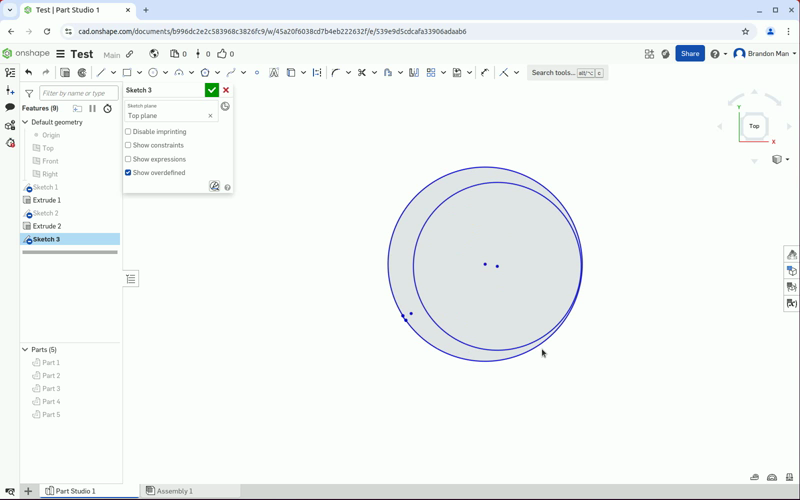
scroll(6)
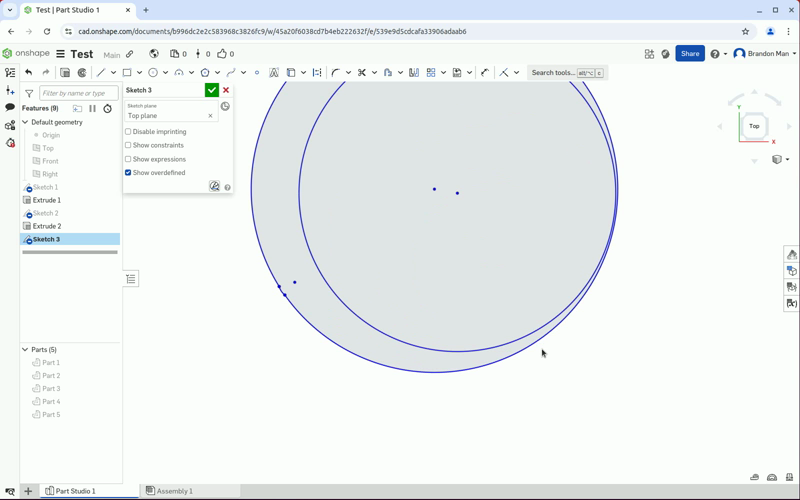
scroll(6)
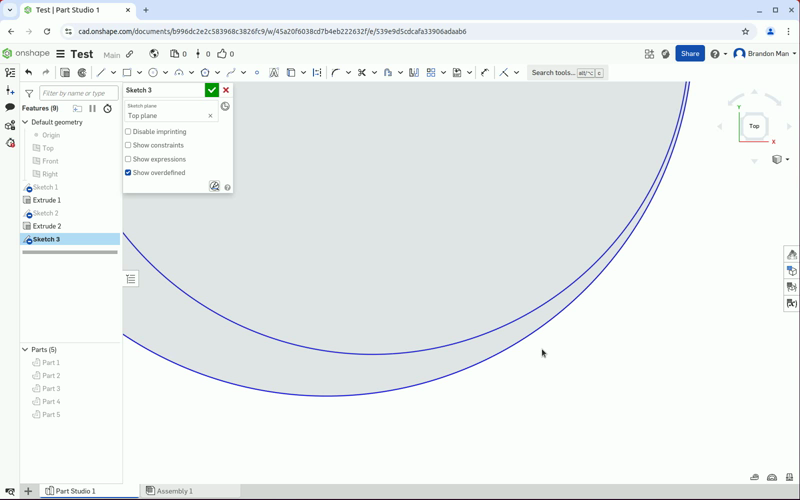
click(542, 348)
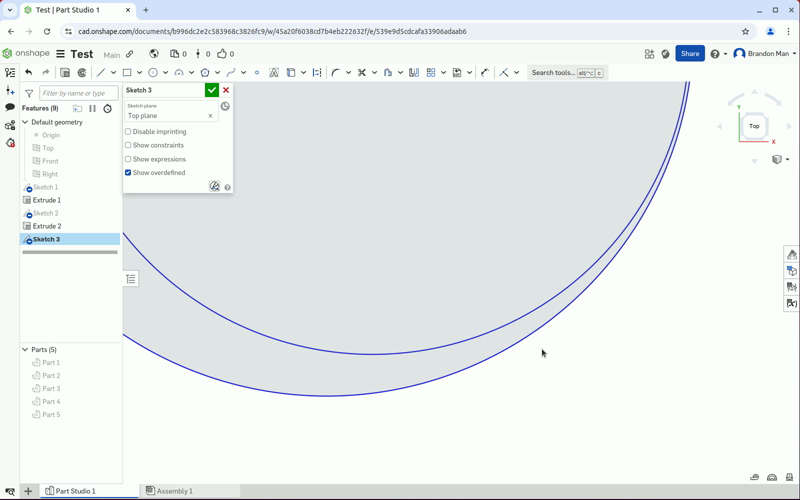
scroll(-6)
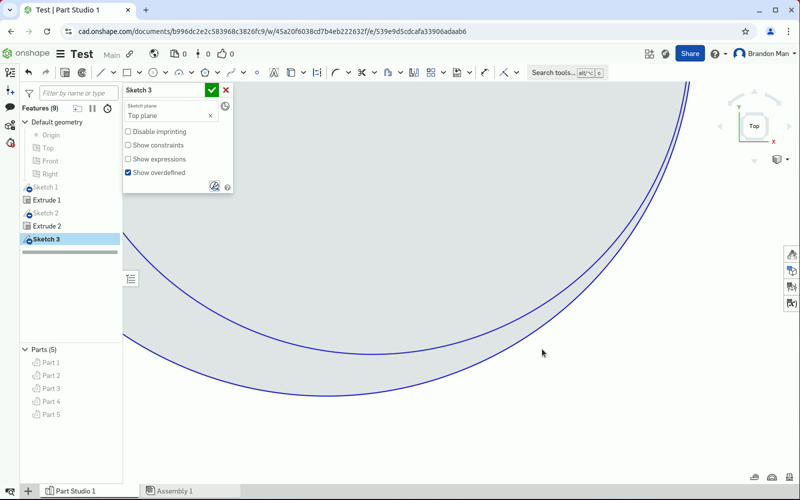
scroll(-6)
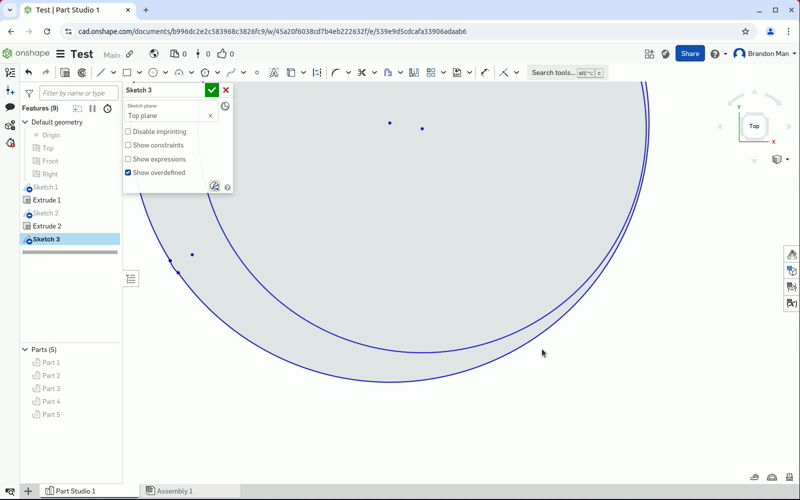
scroll(-6)
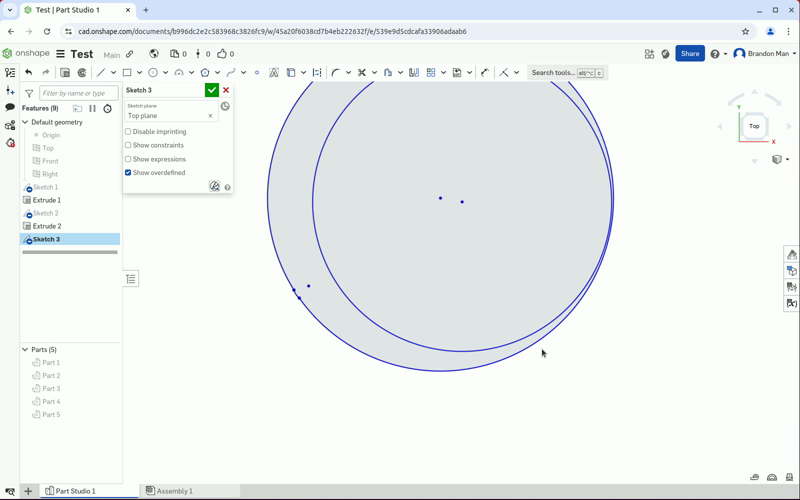
scroll(-6)
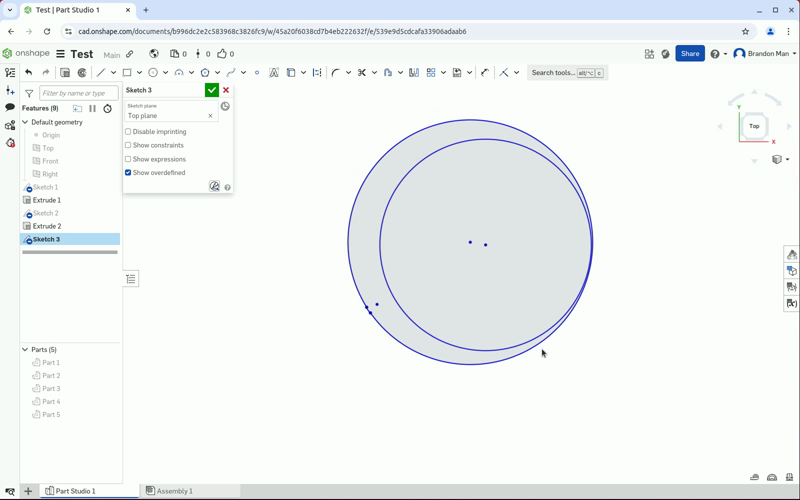
scroll(-6)
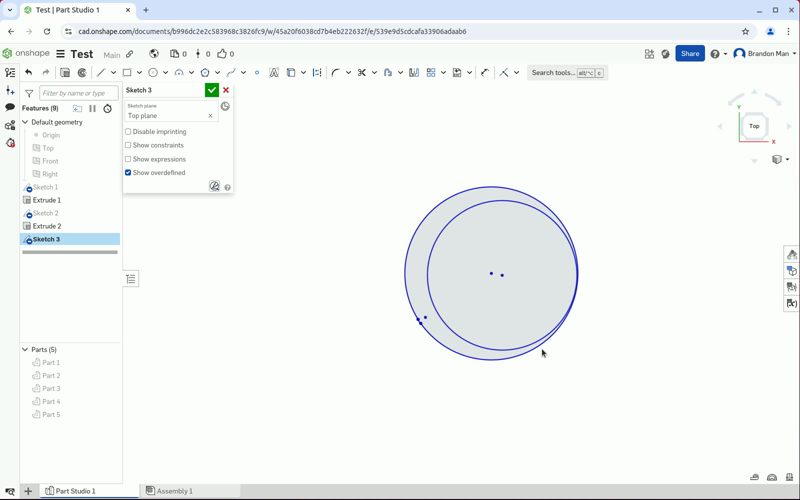
scroll(-6)
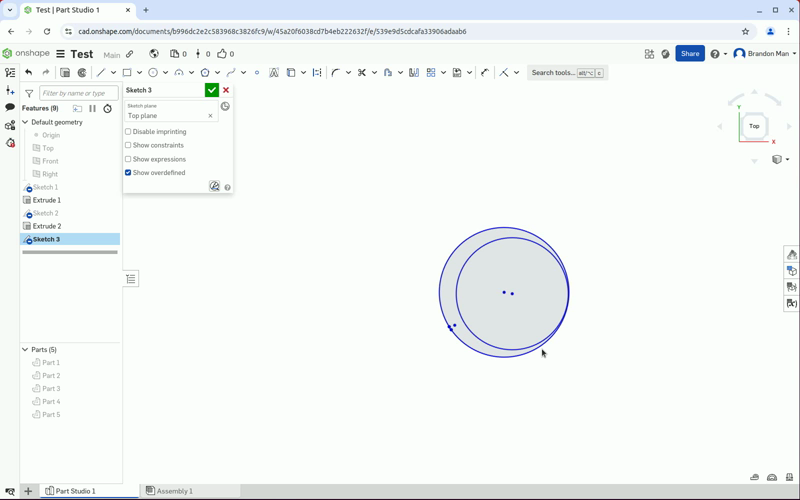
scroll(-6)
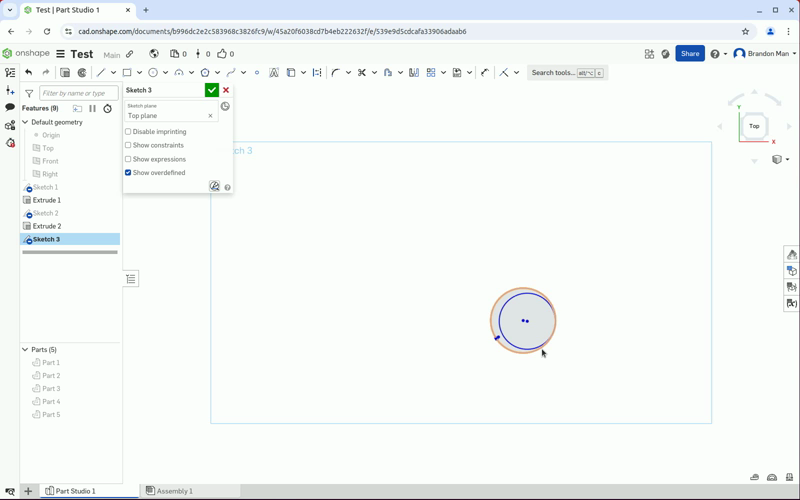
mouse_move(73, 352)
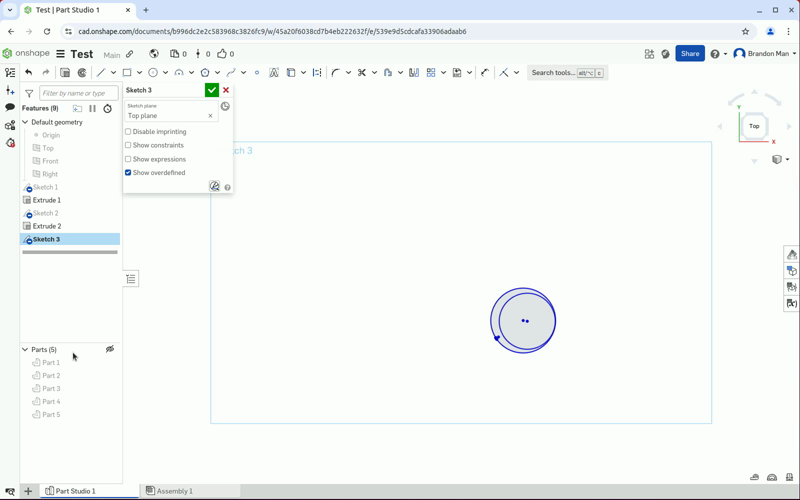
key(shift+y)
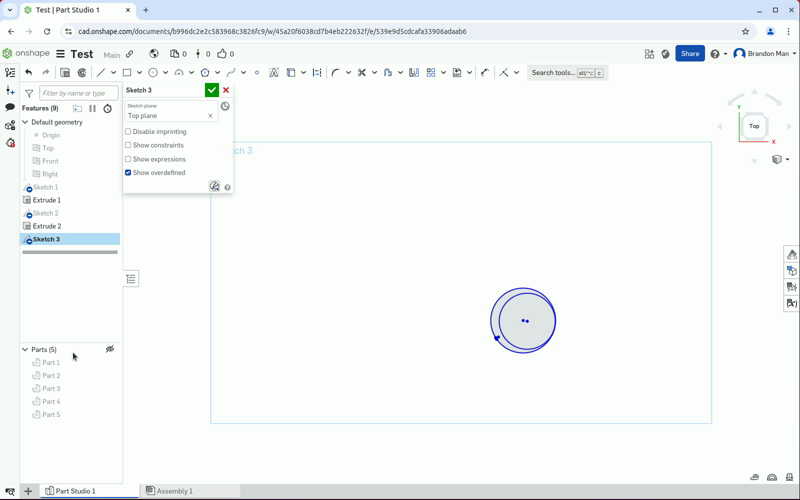
key(shift+e)
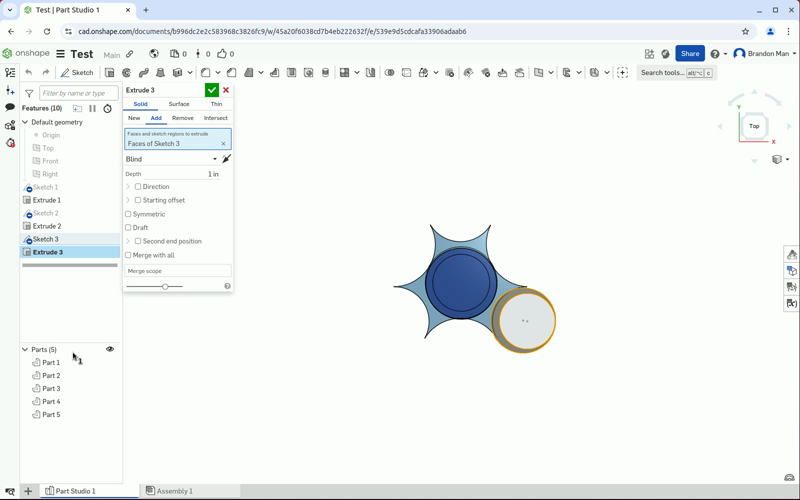
mouse_move(143, 106)
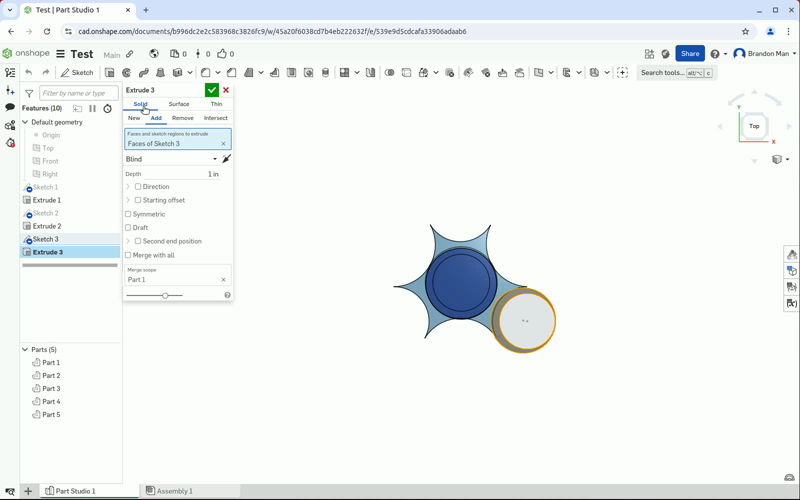
click(143, 106)
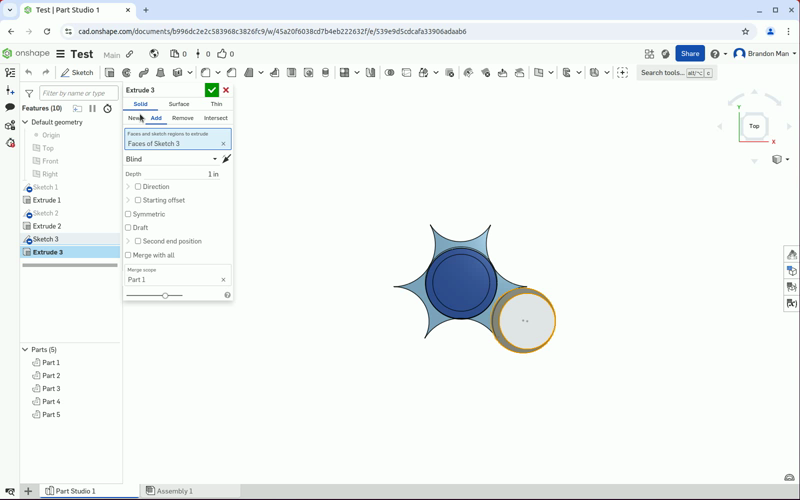
mouse_move(137, 120)
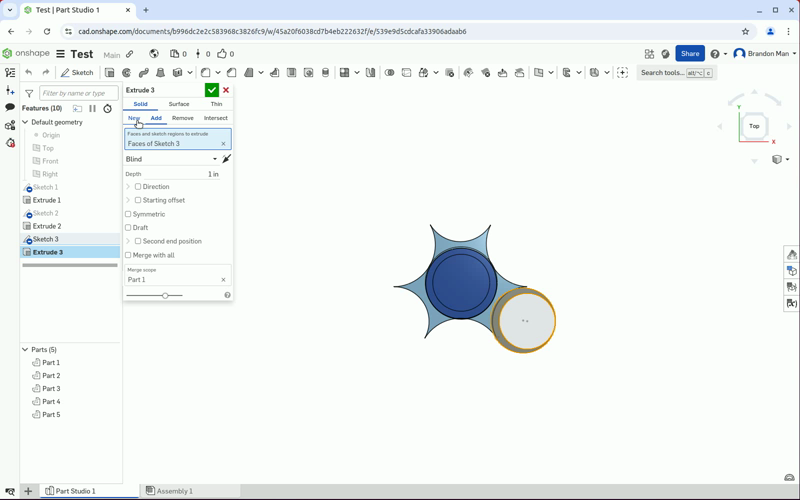
click(137, 120)
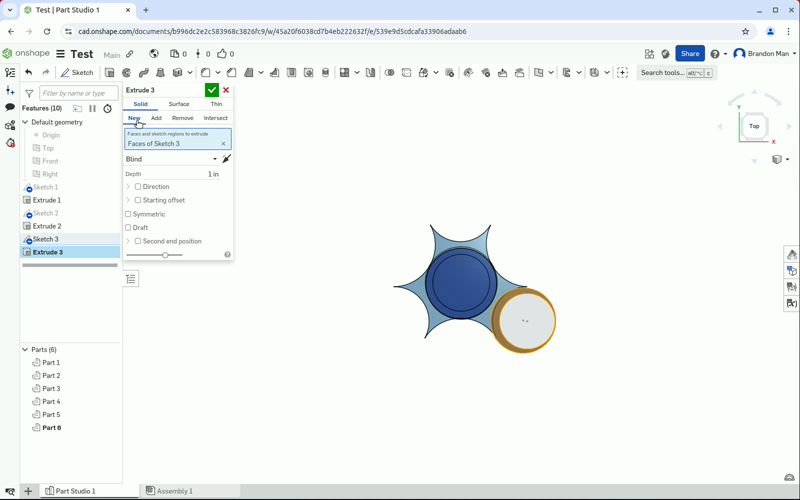
key(tab, 4)
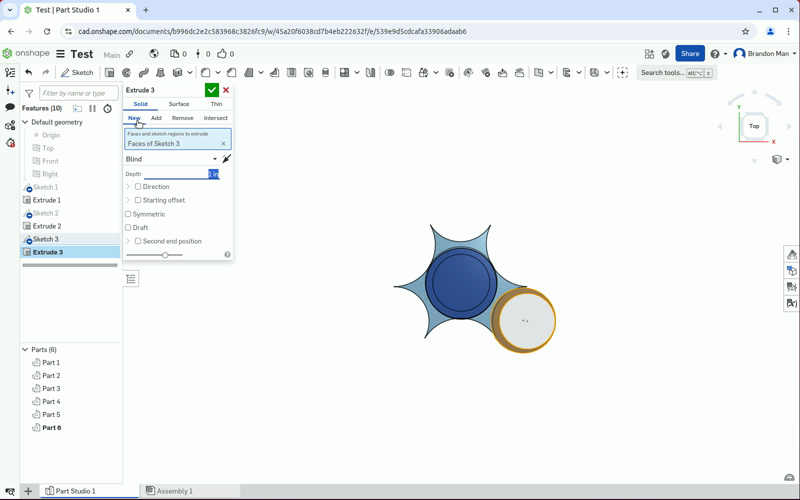
text(3.37)
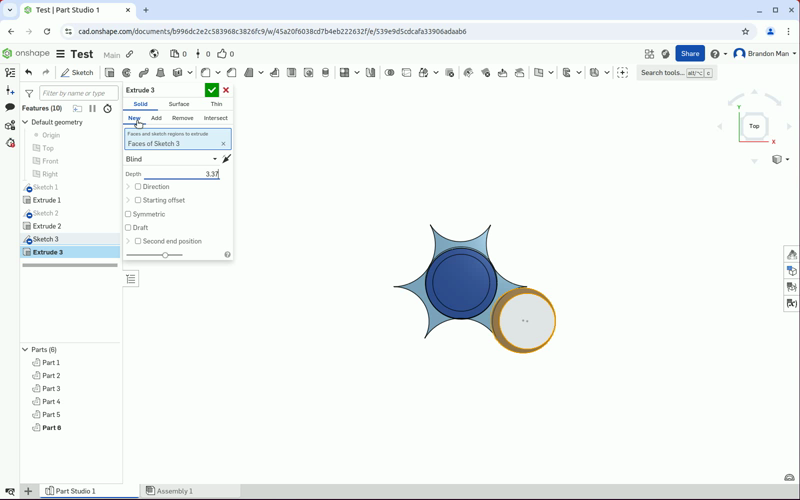
key(enter)
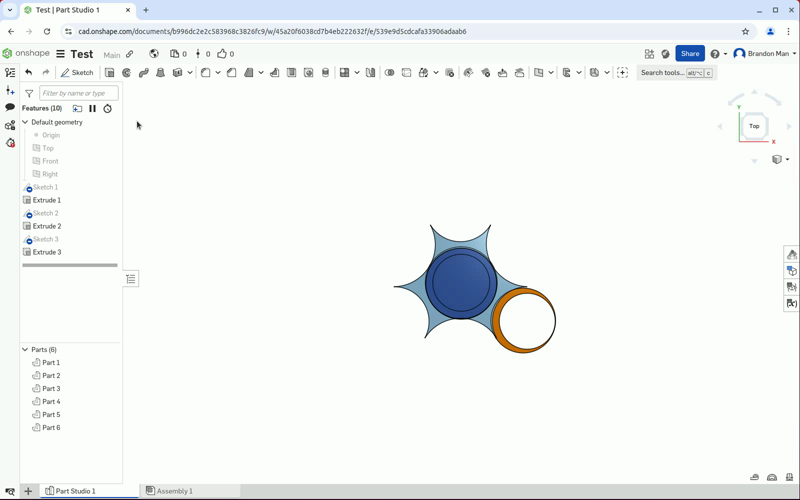
key(shift+h)
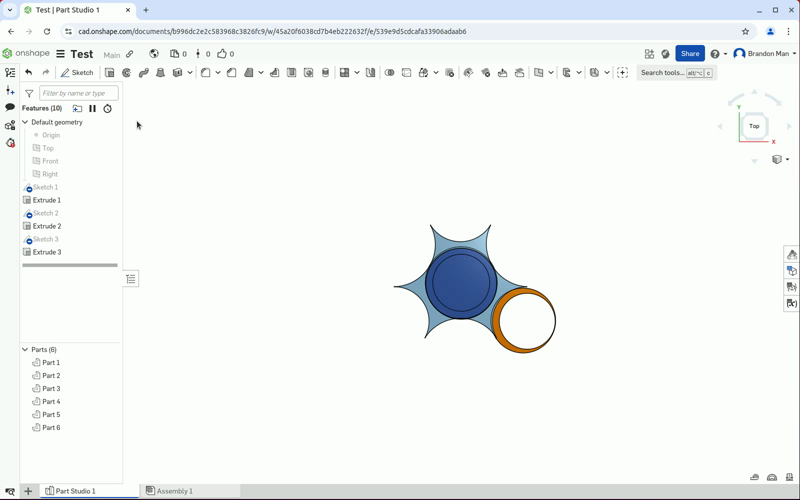
key(shift+h)
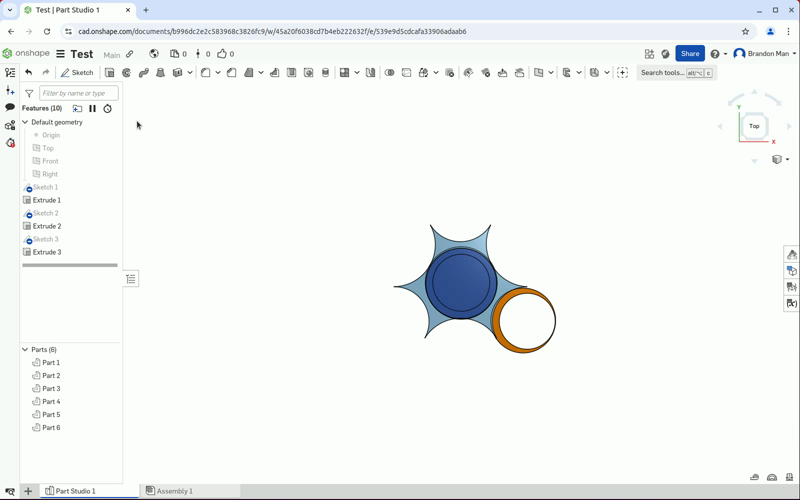
mouse_move(73, 189)
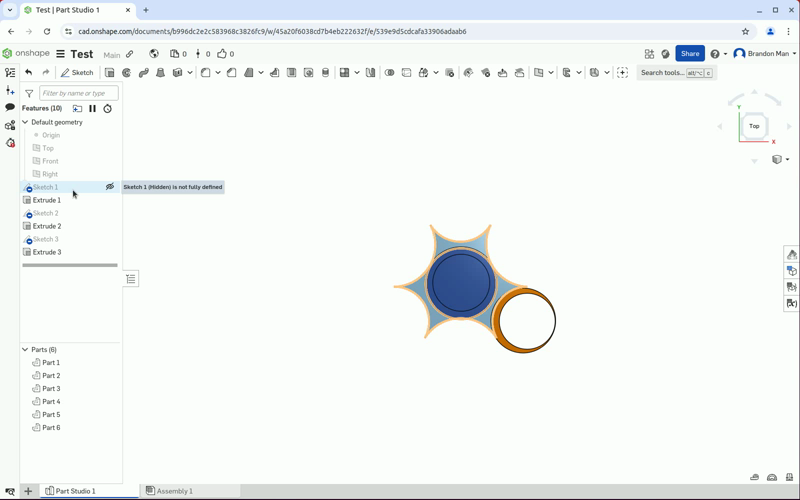
click(73, 189)
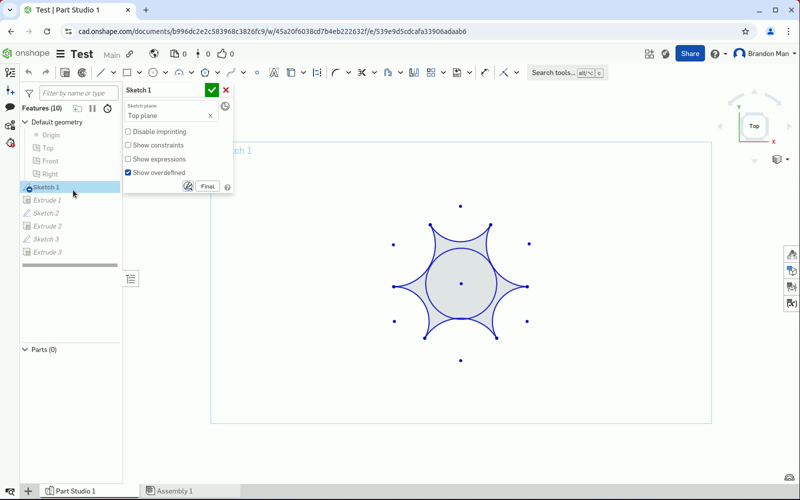
mouse_move(229, 92)
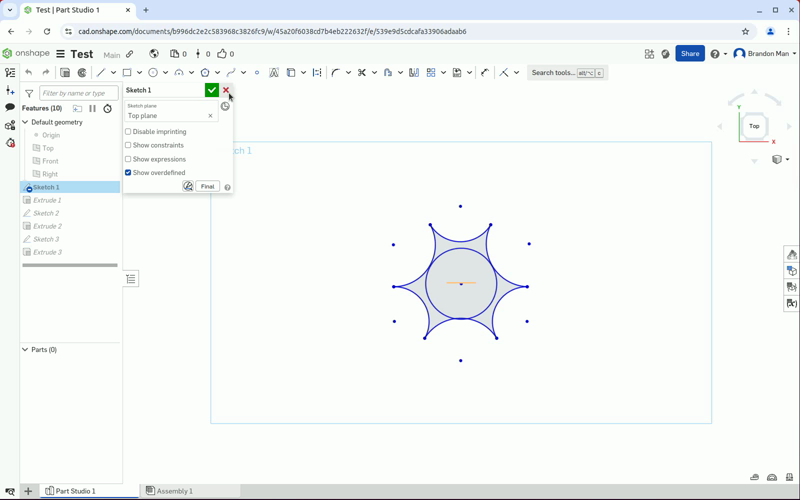
click(229, 92)
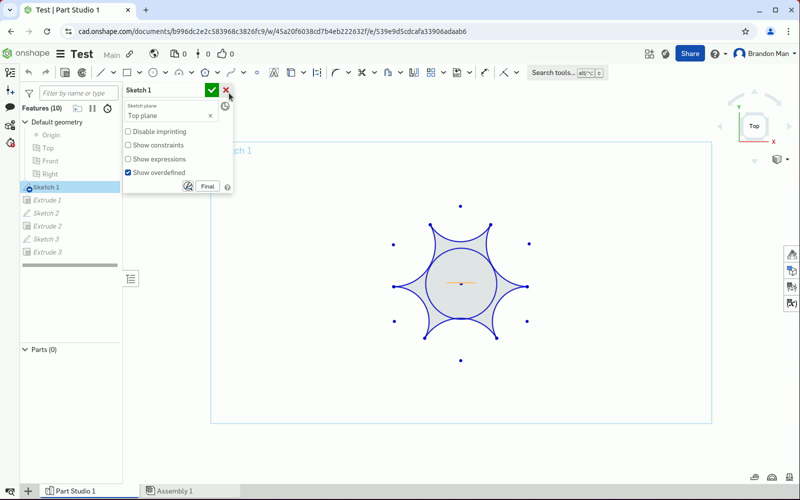
key(shift+s)
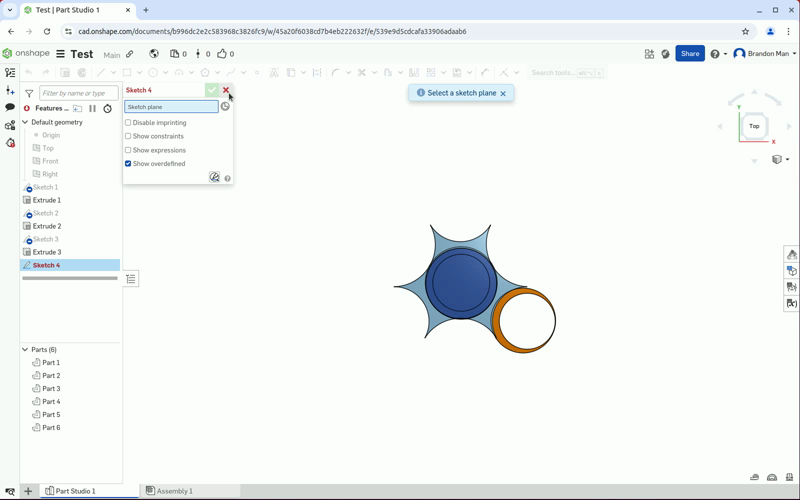
mouse_move(73, 150)
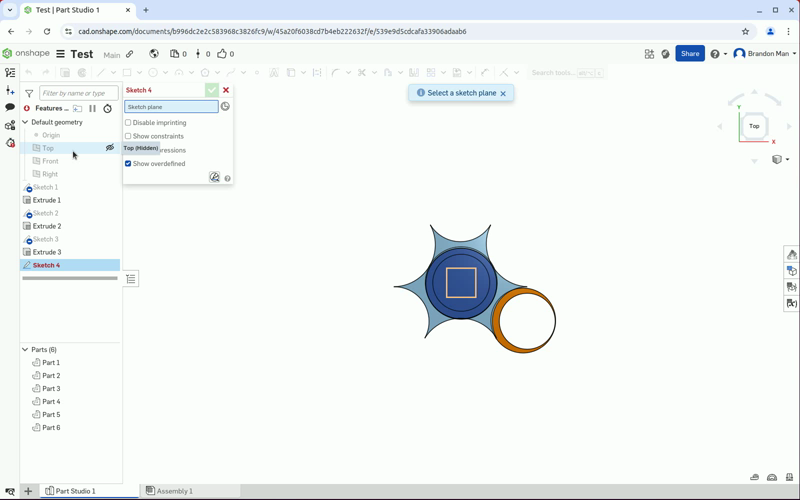
click(73, 150)
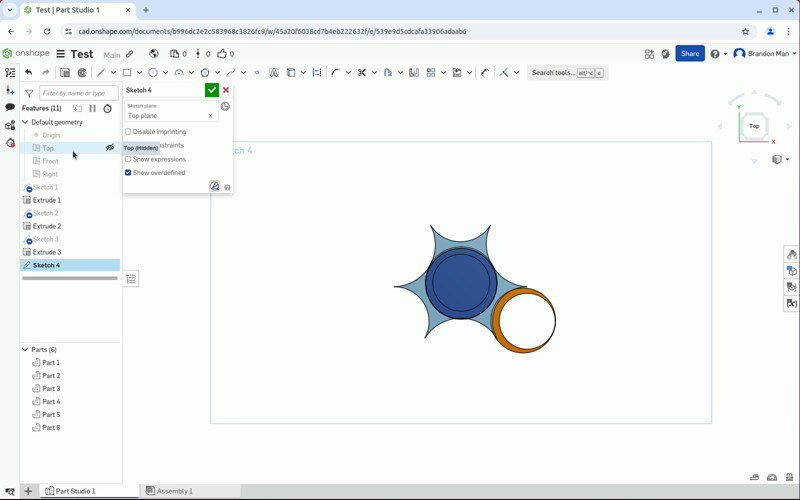
mouse_move(73, 352)
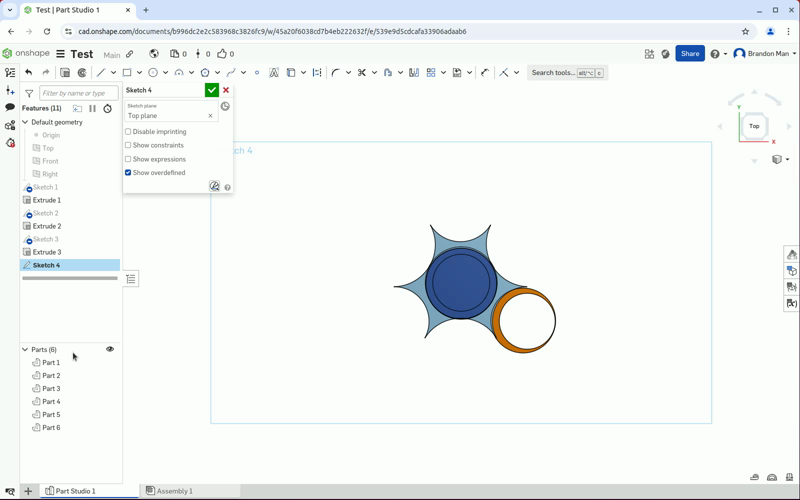
key(y)
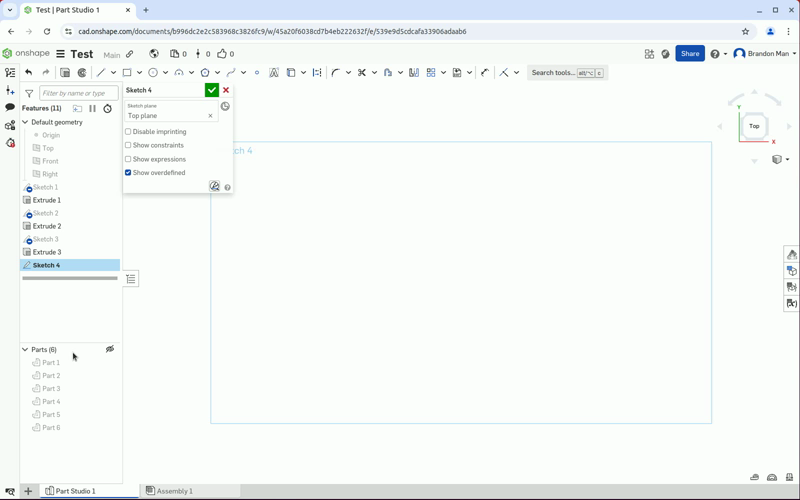
key(a)
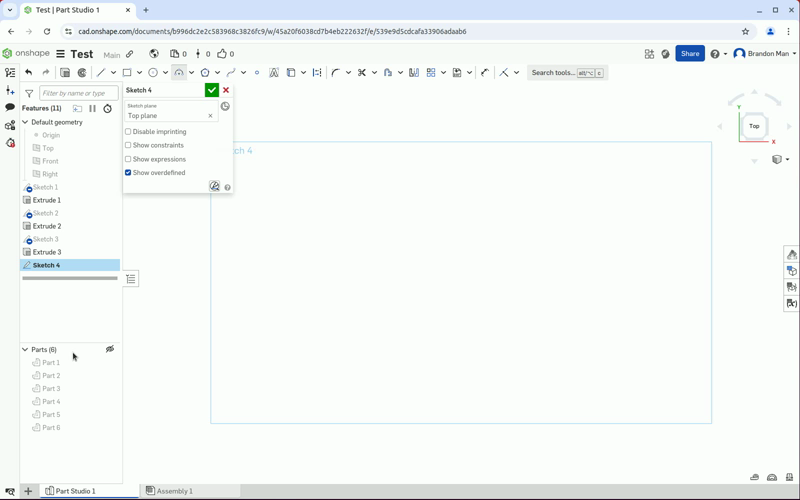
key_down(shift)
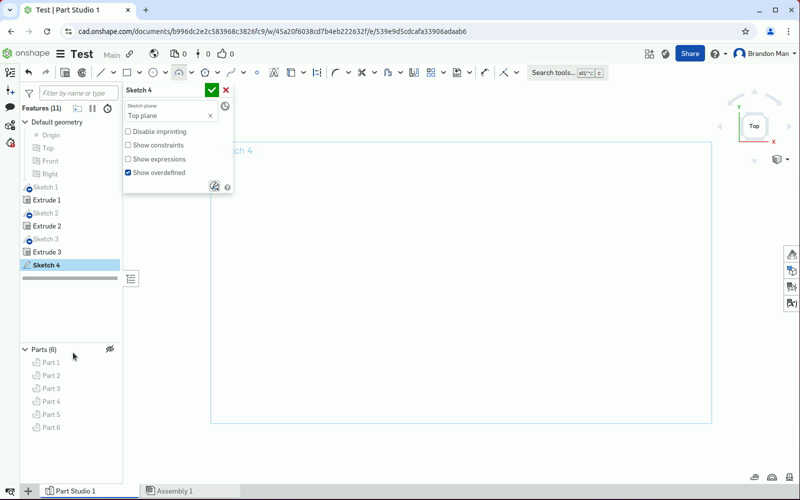
mouse_move(424, 340)
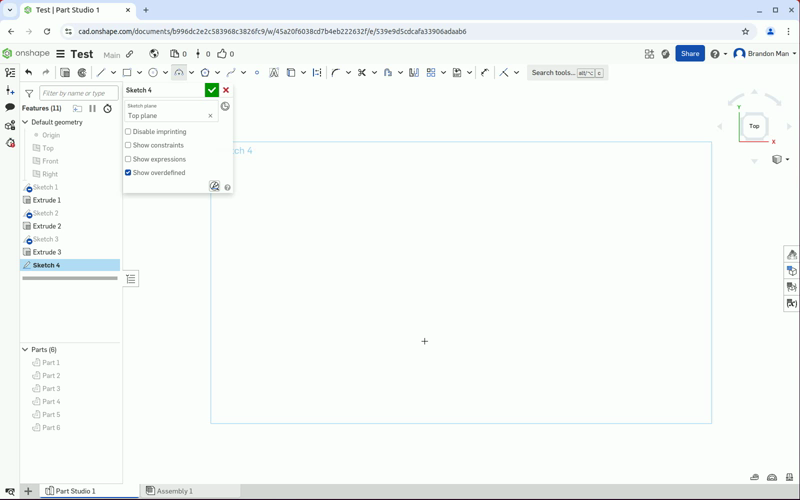
click(424, 340)
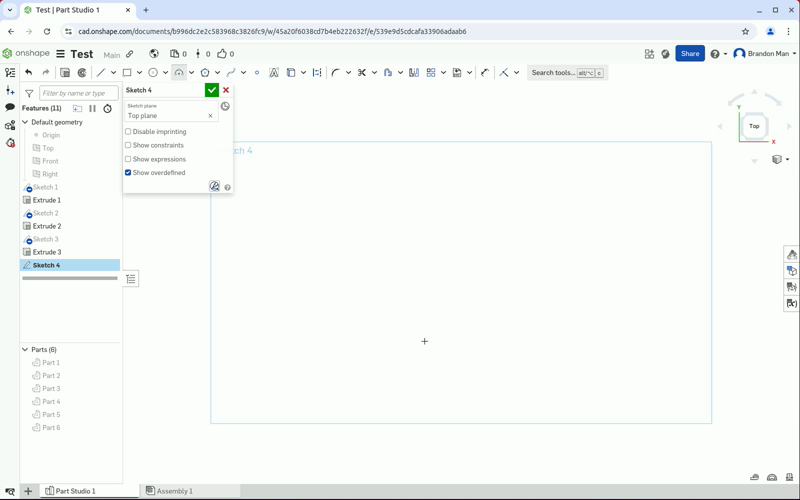
key_up(shift)
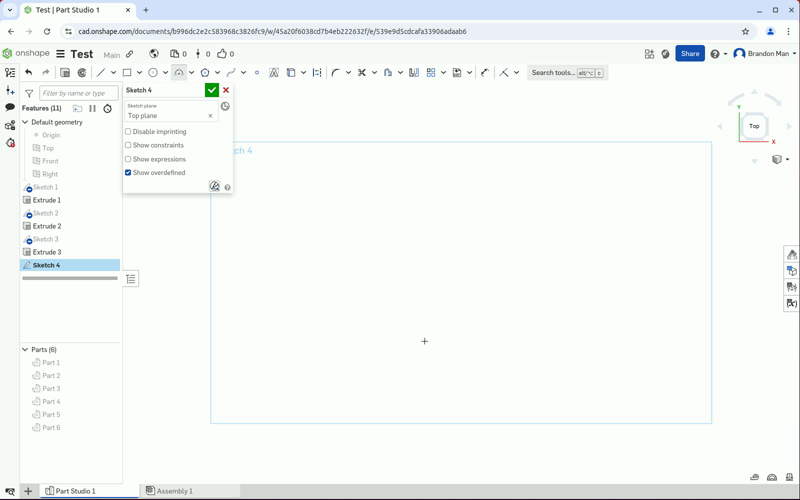
key_down(shift)
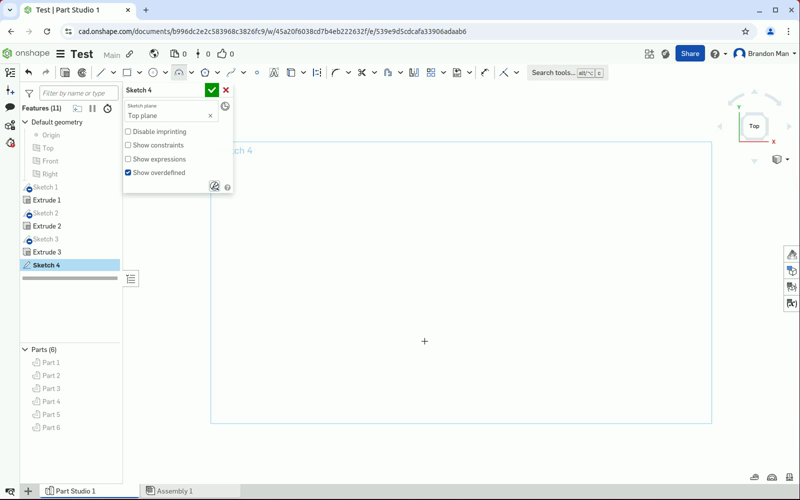
mouse_move(425, 339)
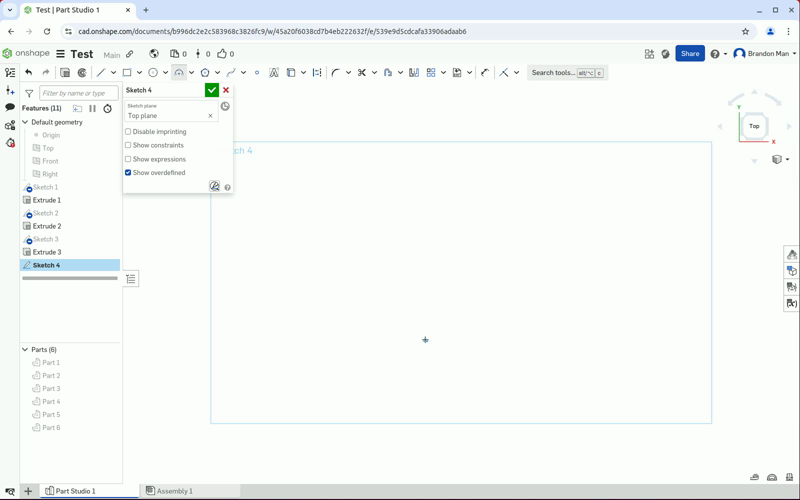
scroll(6)
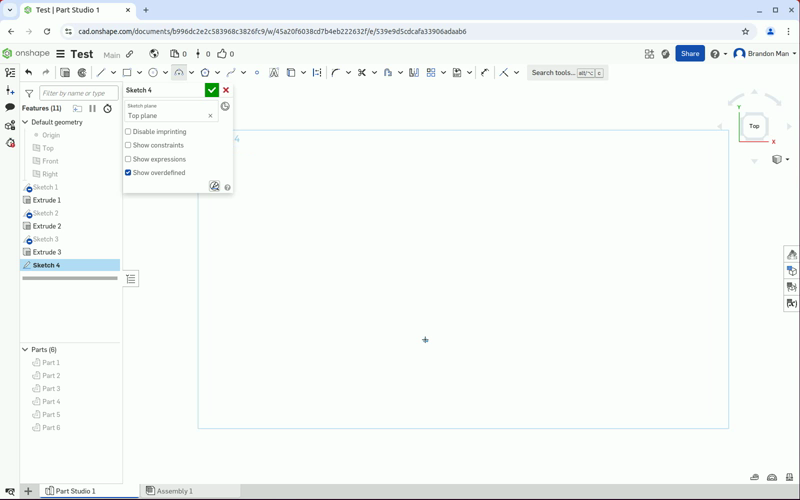
scroll(6)
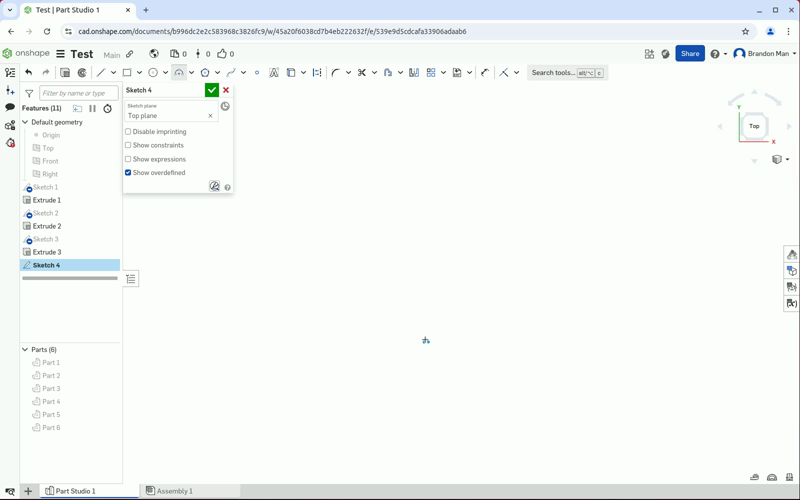
scroll(6)
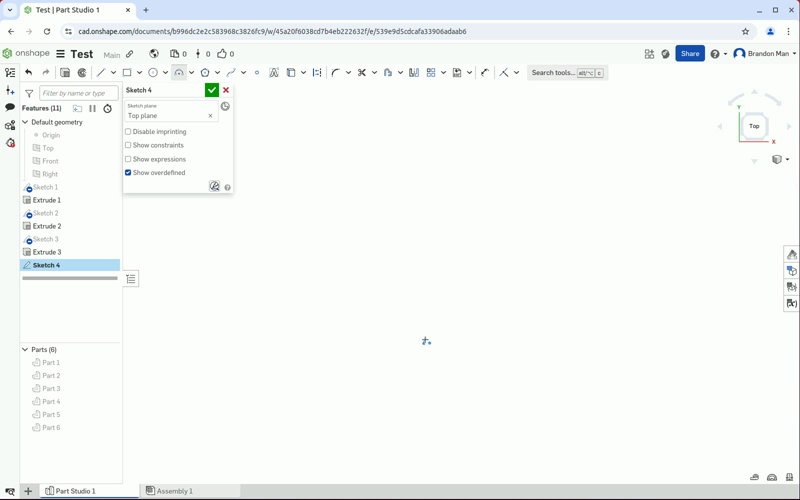
scroll(6)
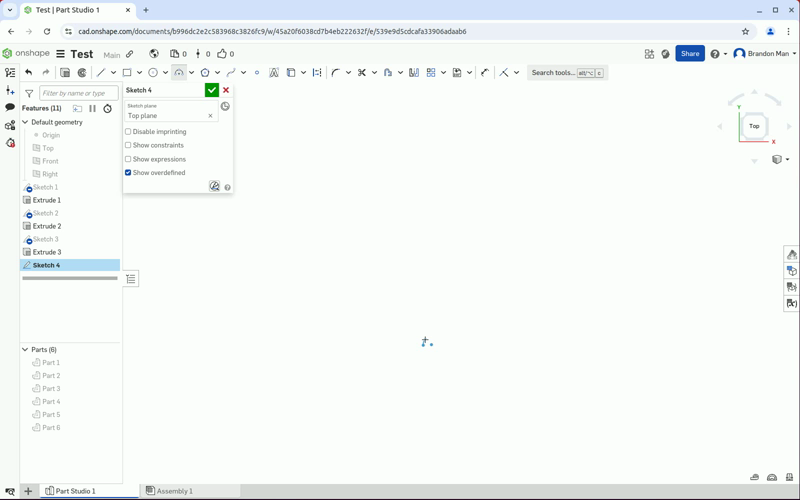
scroll(6)
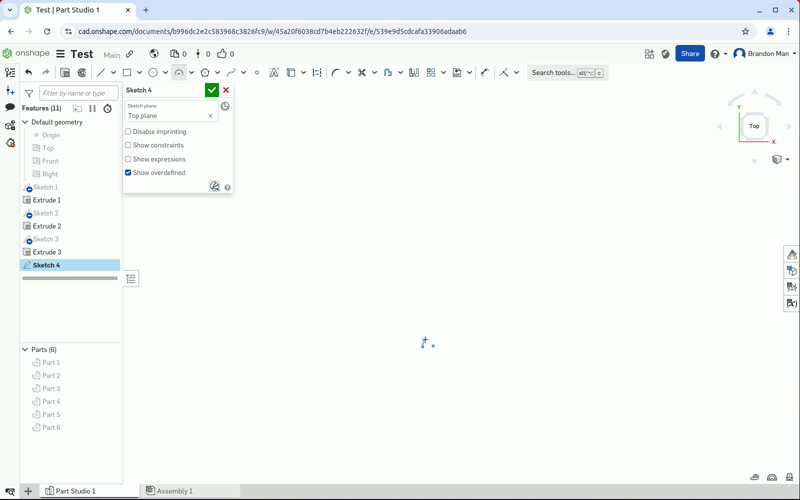
scroll(6)
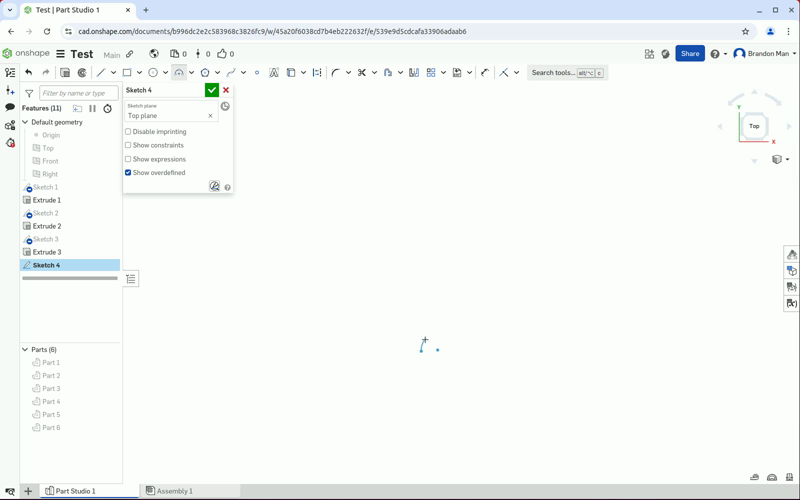
scroll(6)
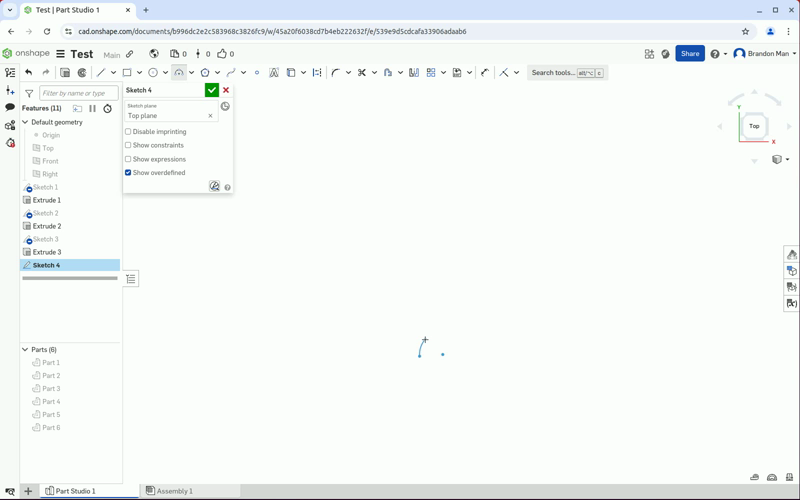
click(425, 339)
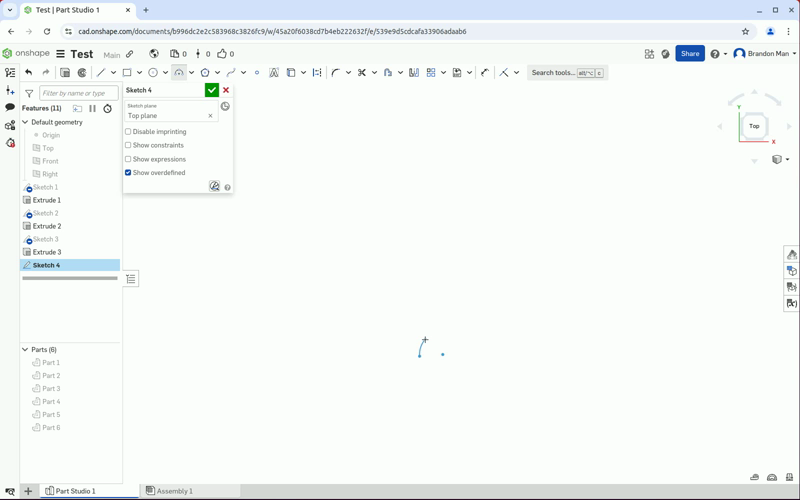
scroll(-6)
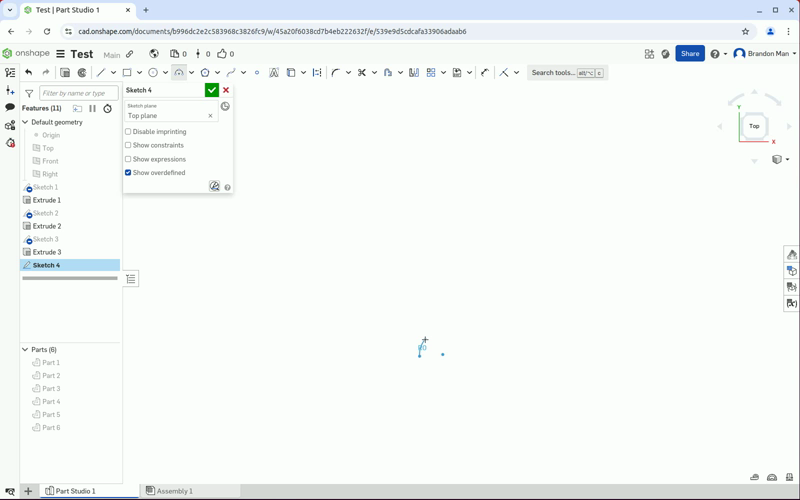
scroll(-6)
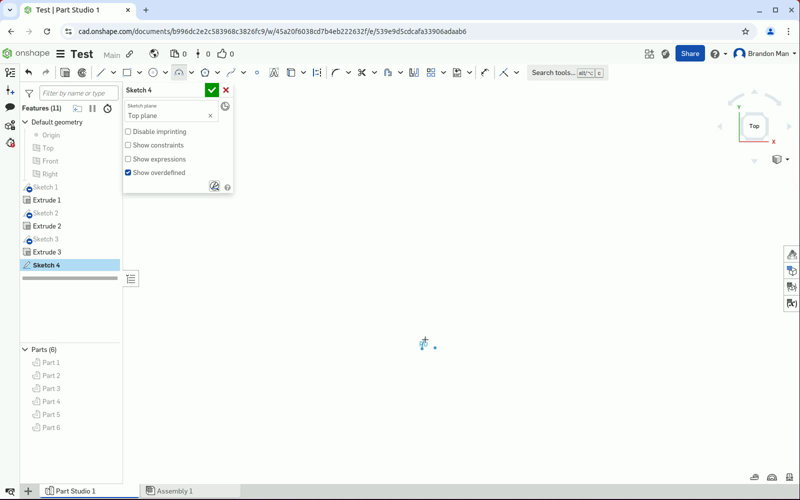
scroll(-6)
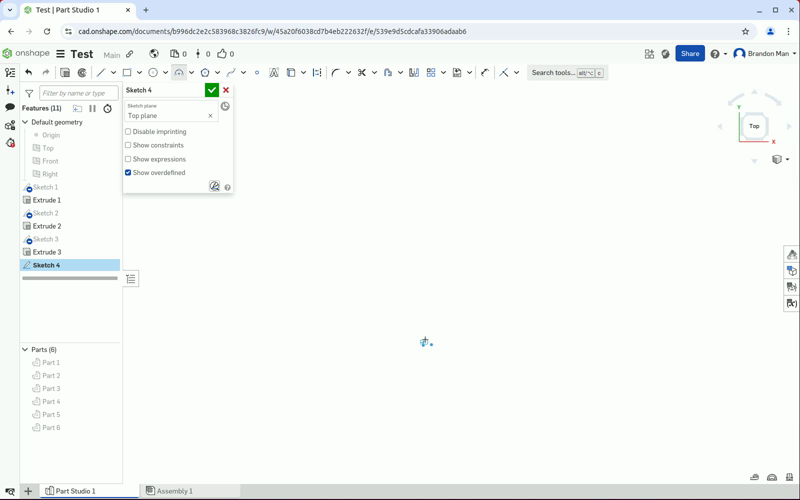
scroll(-6)
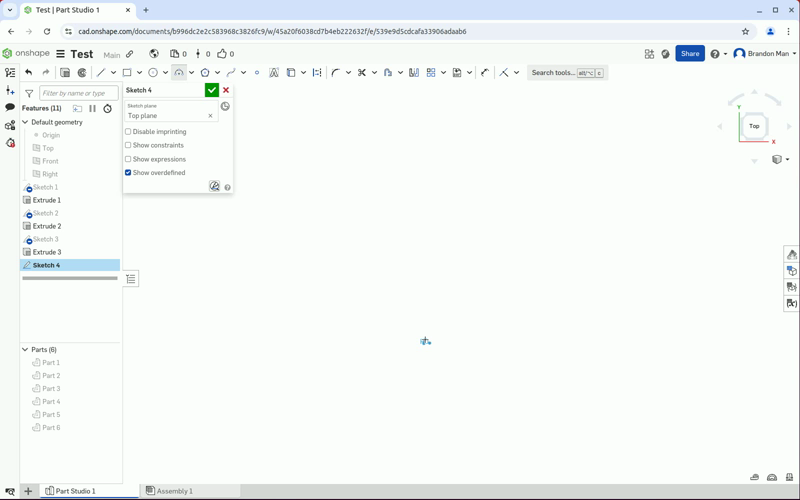
scroll(-6)
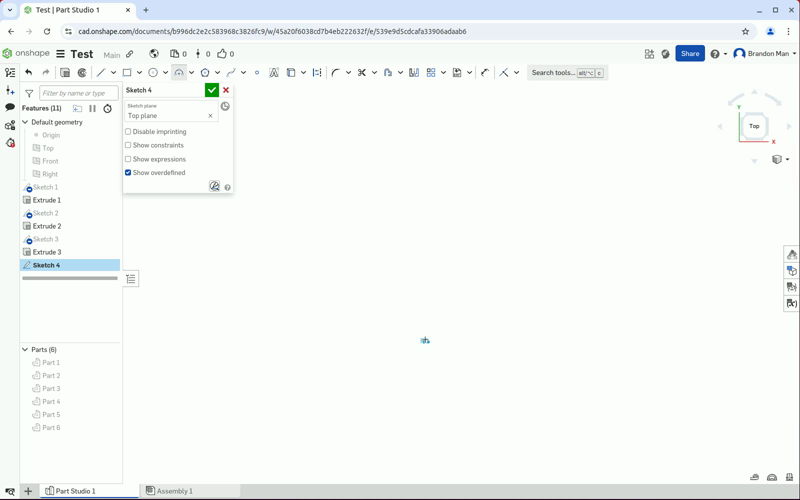
scroll(-6)
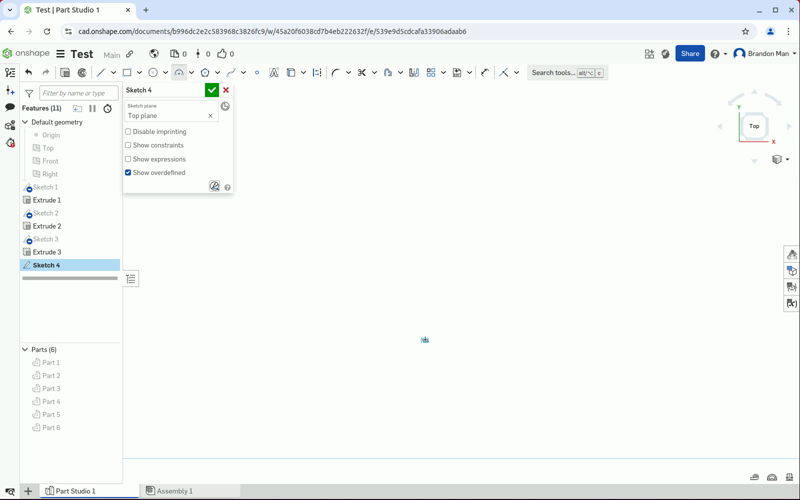
scroll(-6)
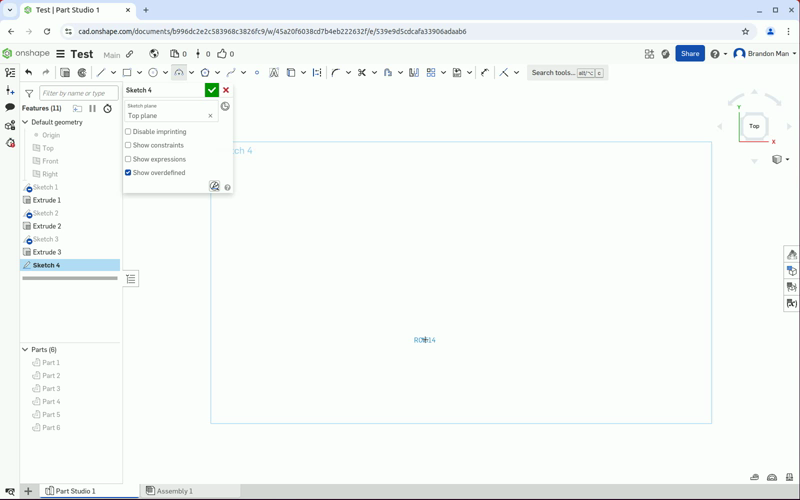
mouse_move(424, 339)
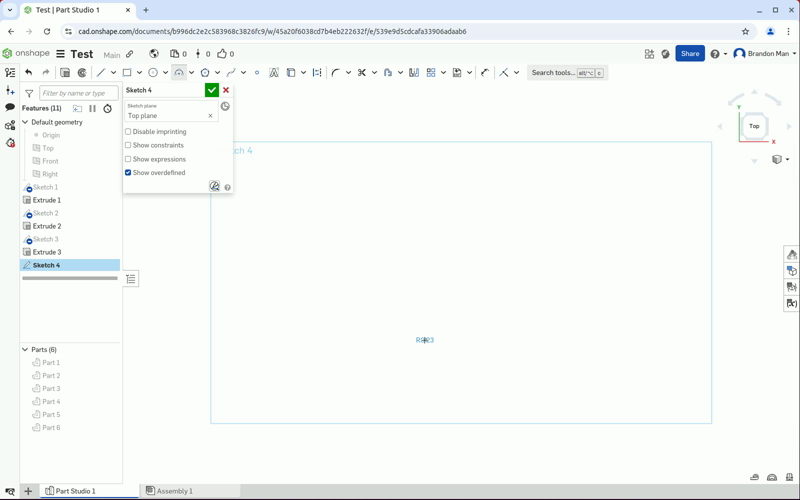
scroll(6)
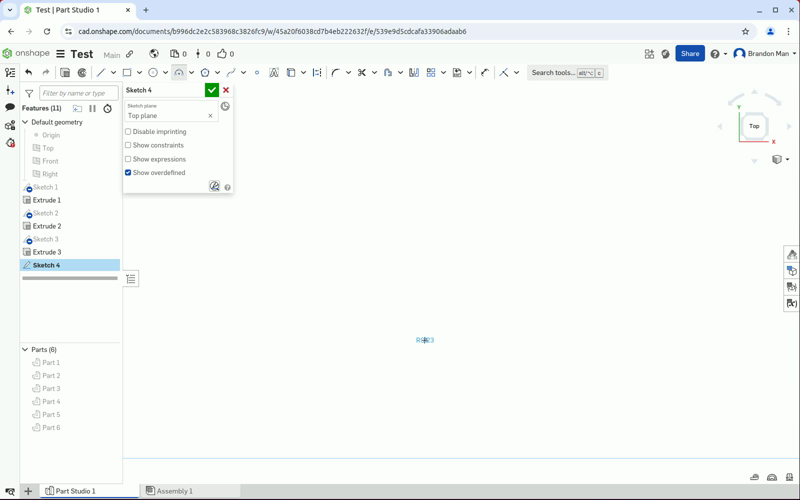
scroll(6)
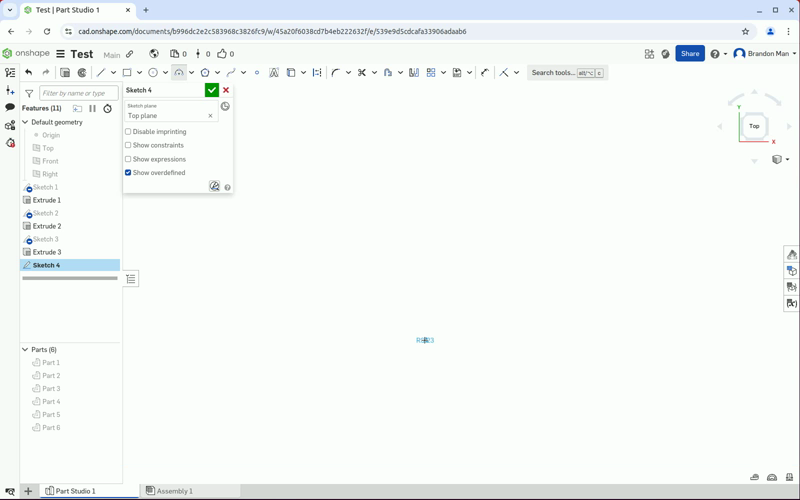
scroll(6)
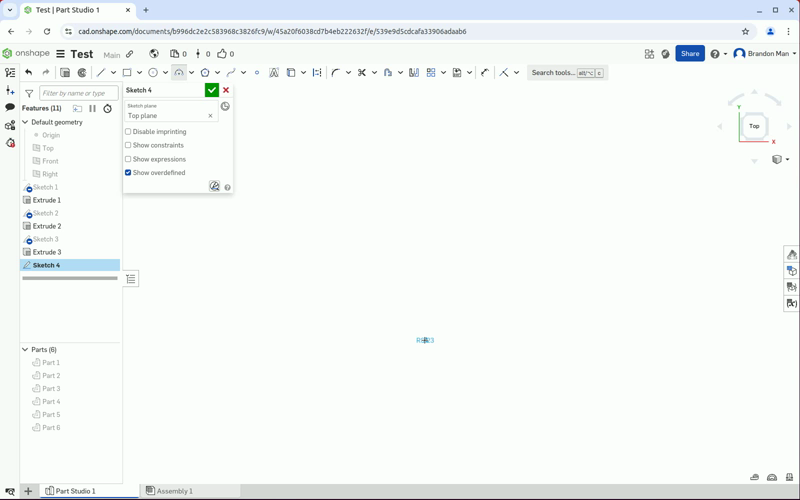
scroll(6)
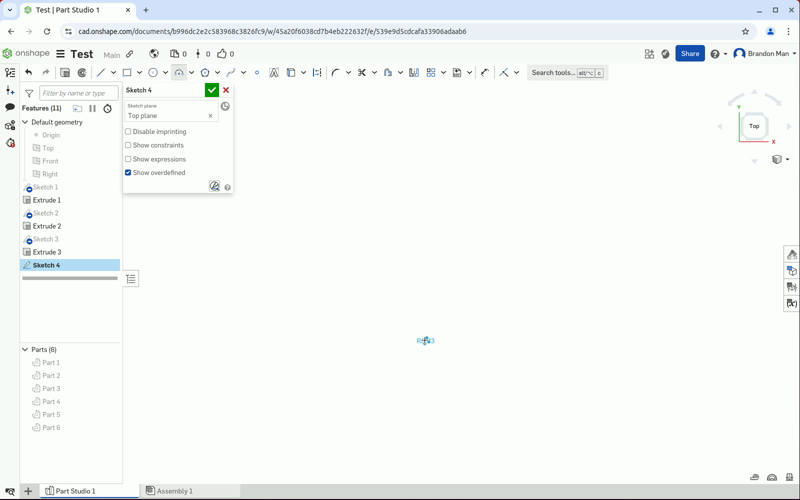
scroll(6)
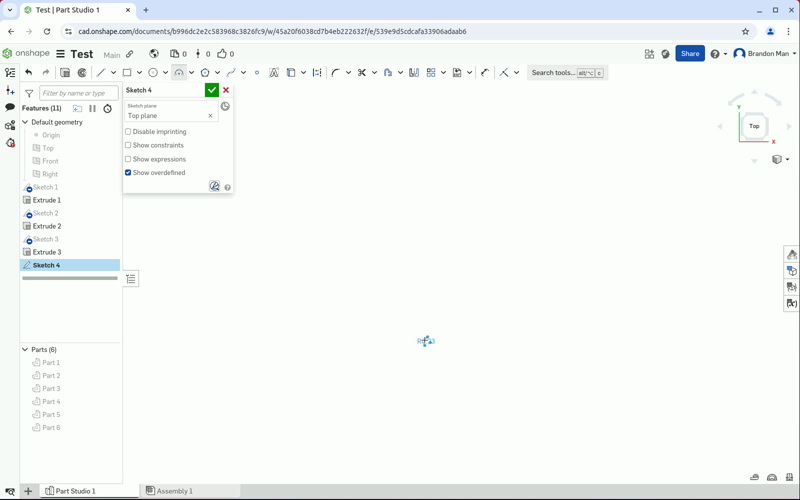
scroll(6)
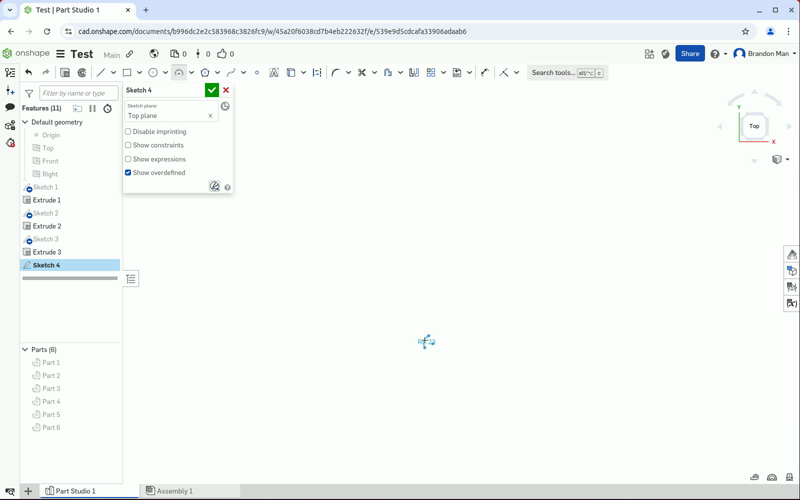
scroll(6)
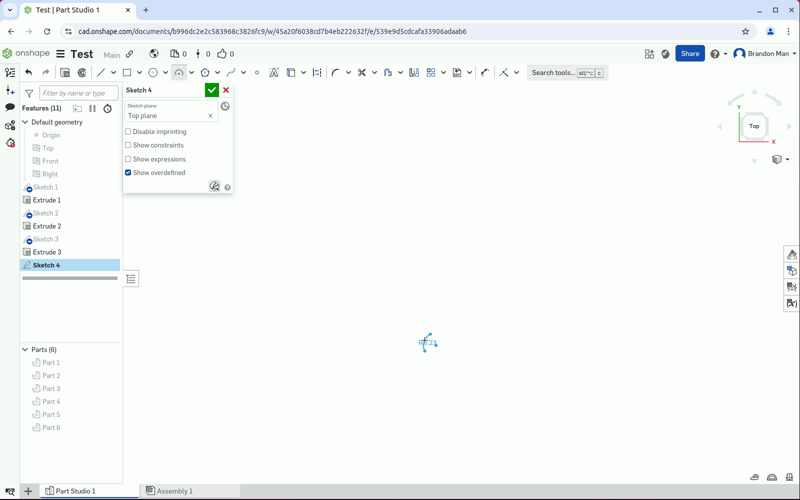
click(424, 339)
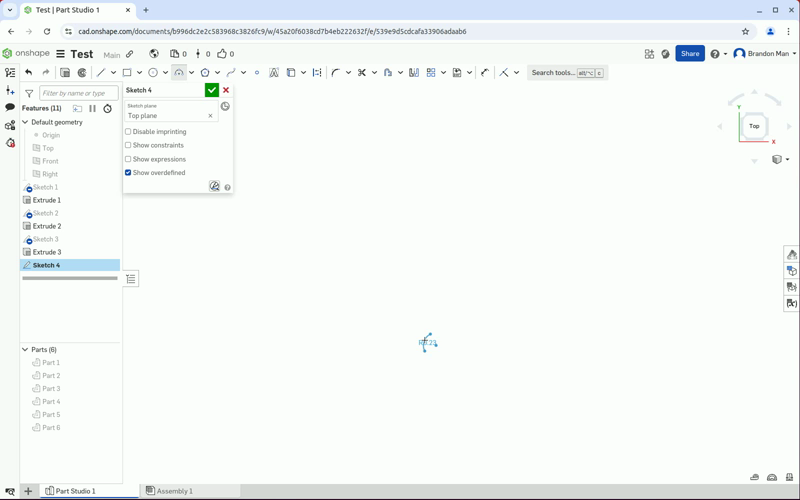
scroll(-6)
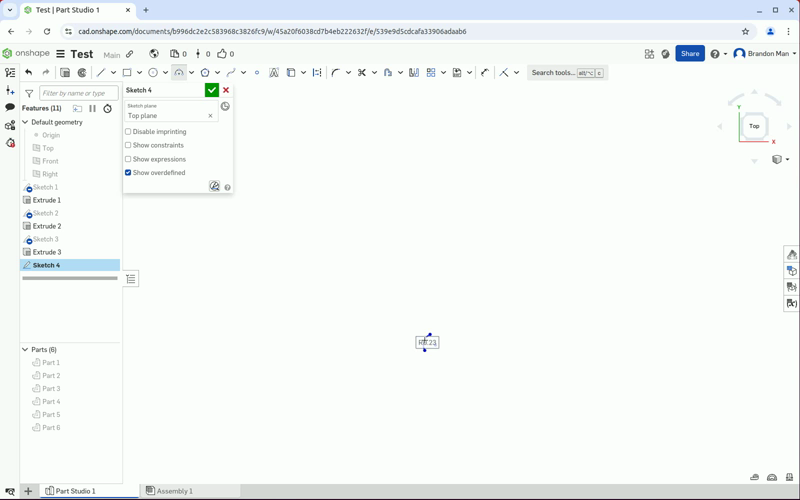
scroll(-6)
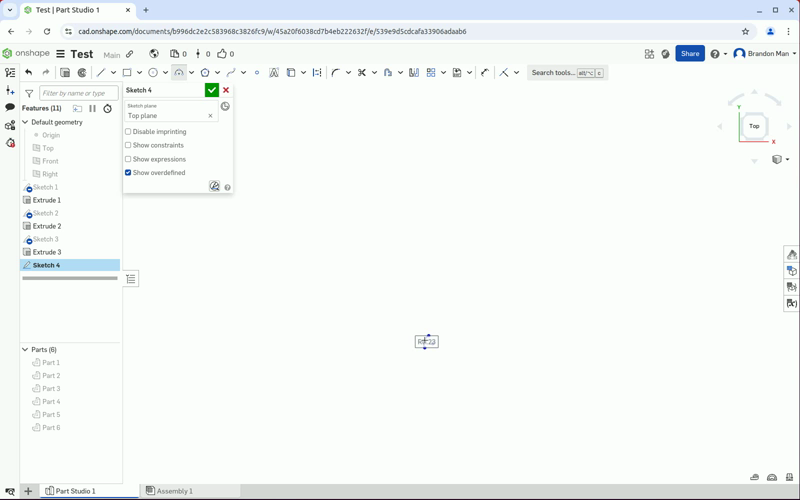
scroll(-6)
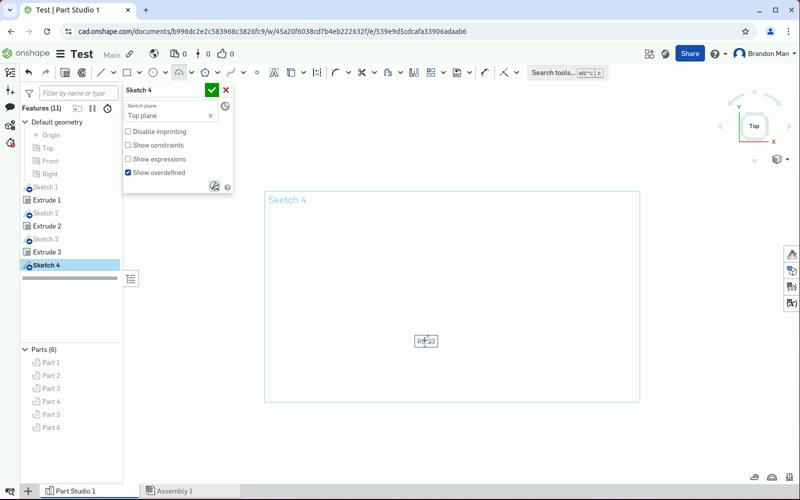
scroll(-6)
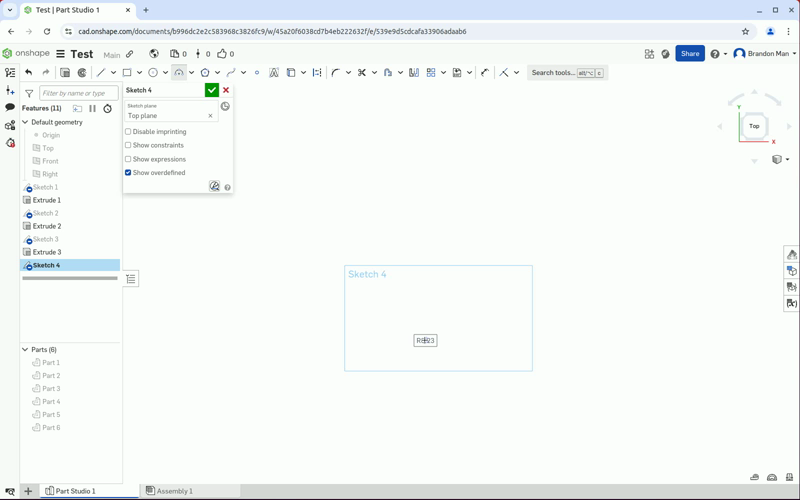
scroll(-6)
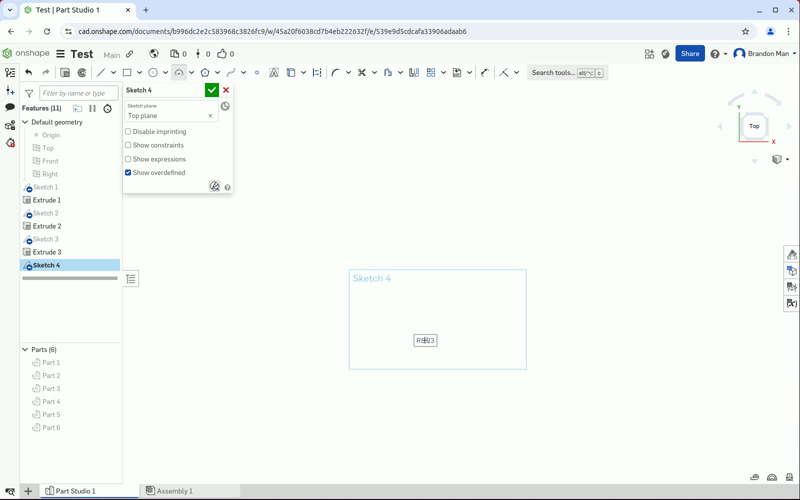
scroll(-6)
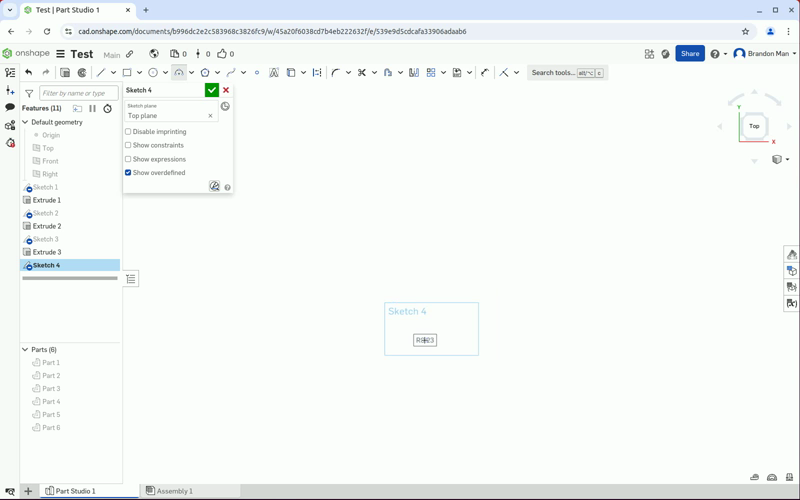
scroll(-6)
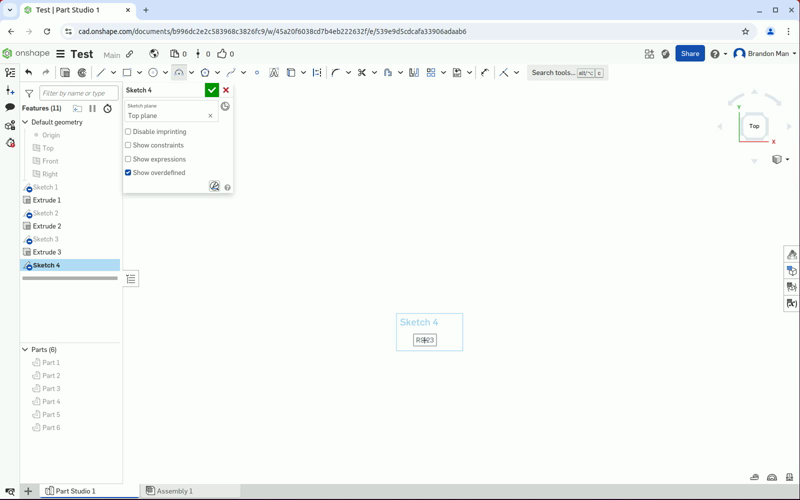
key_up(shift)
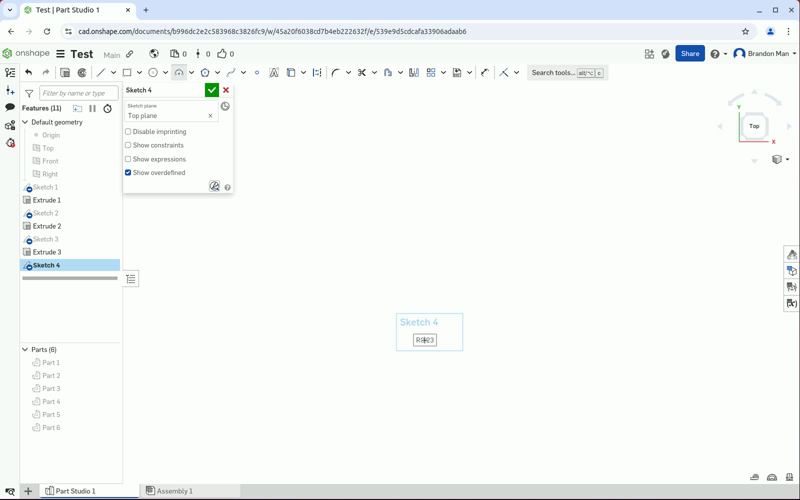
mouse_move(425, 339)
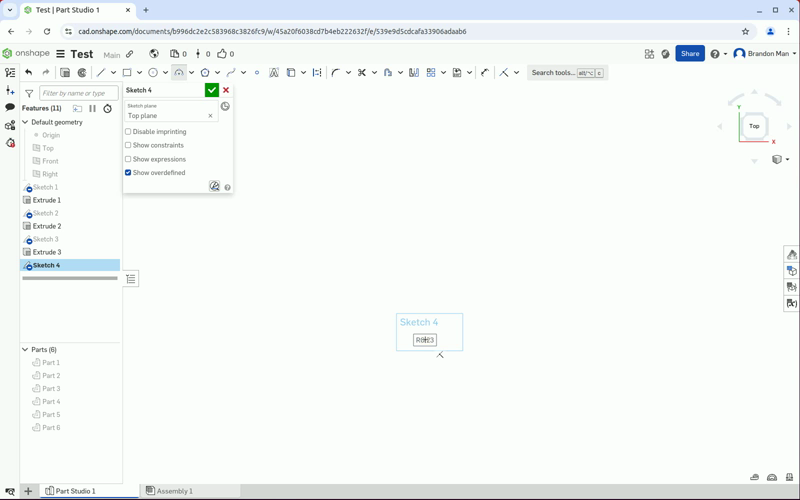
scroll(6)
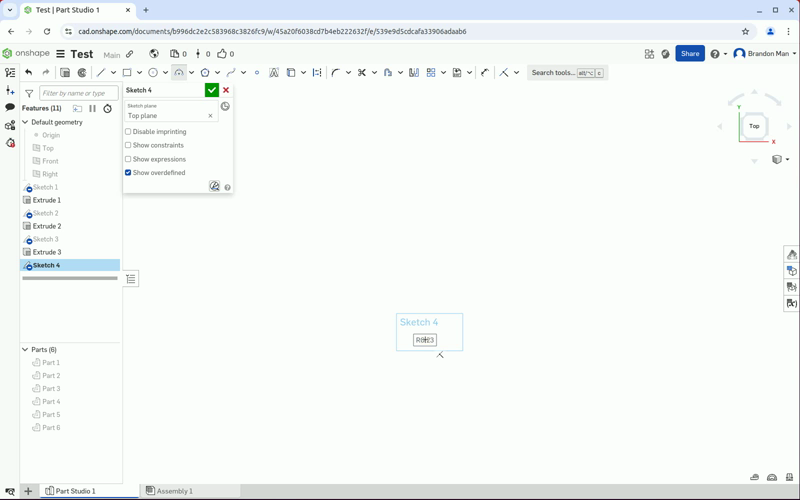
scroll(6)
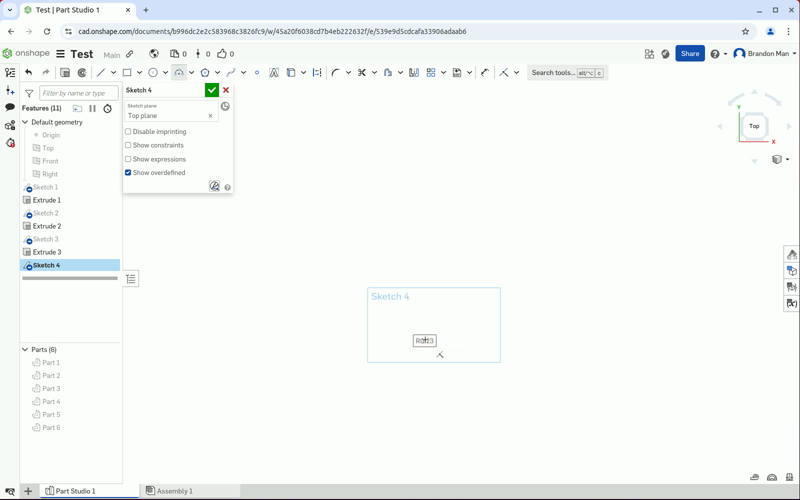
scroll(6)
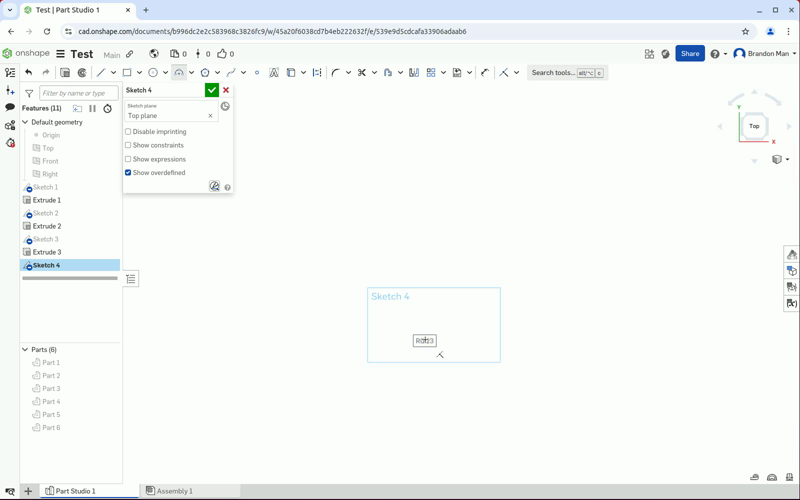
scroll(6)
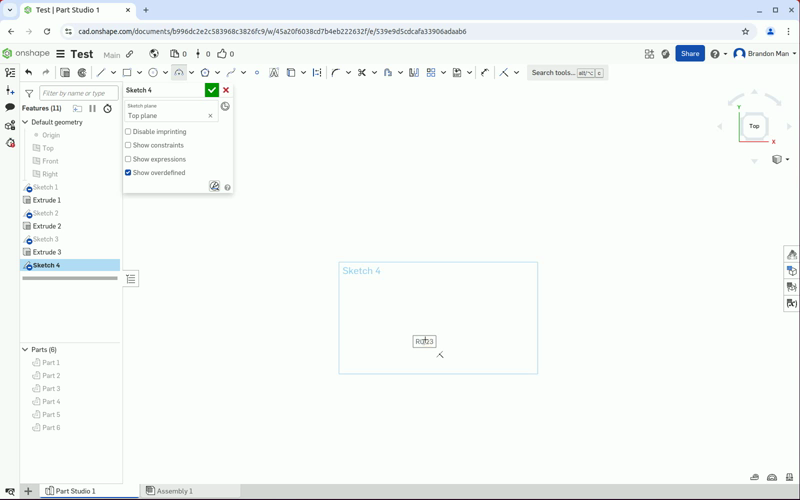
scroll(6)
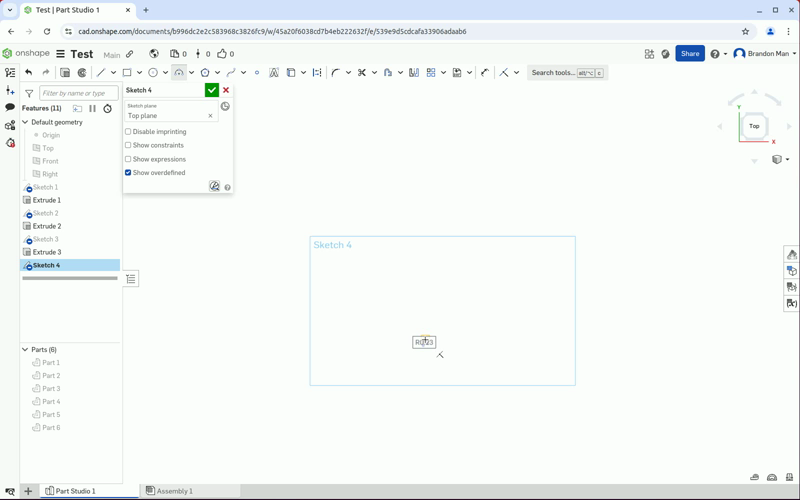
scroll(6)
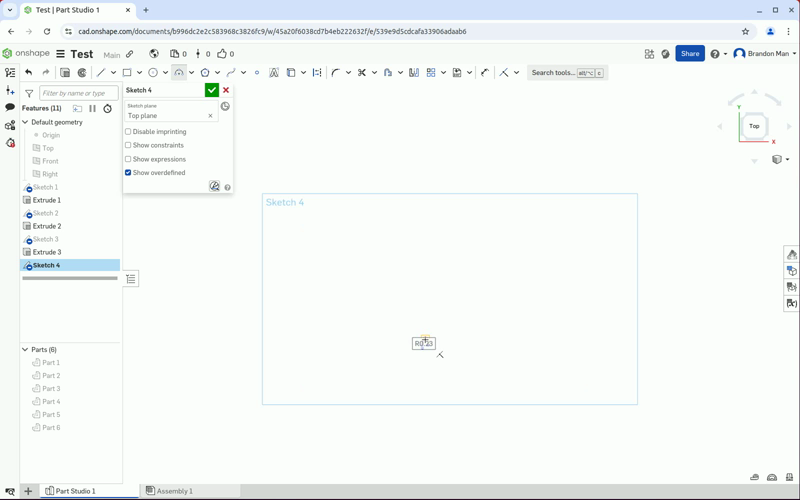
scroll(6)
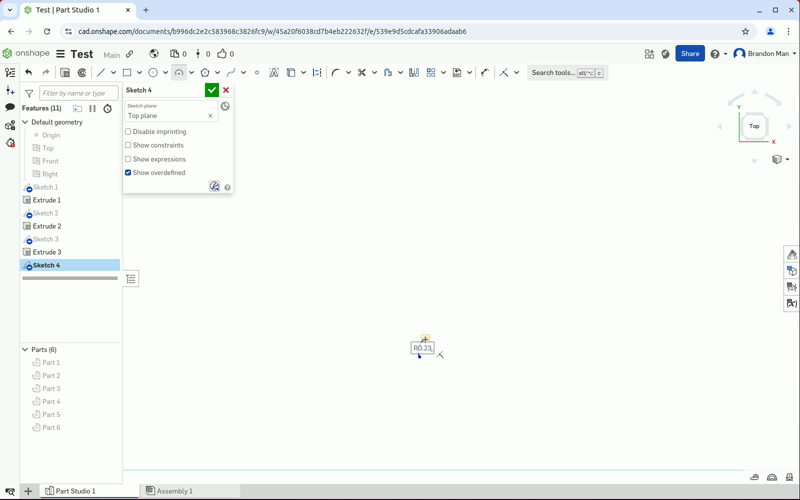
click(425, 339)
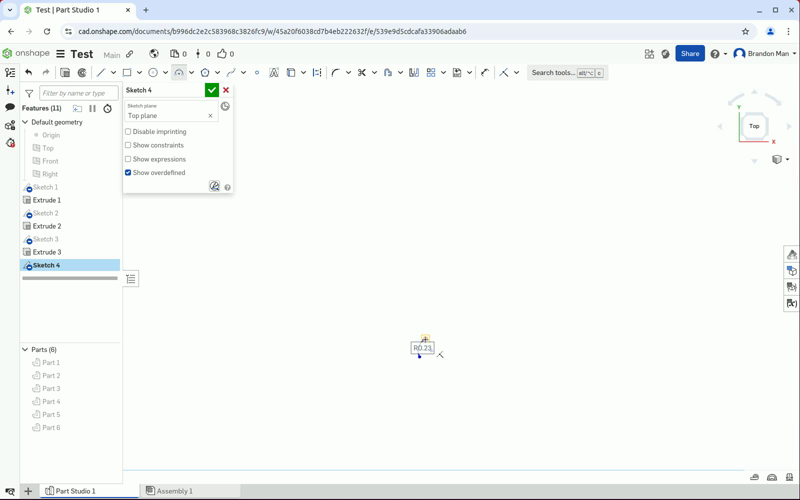
scroll(-6)
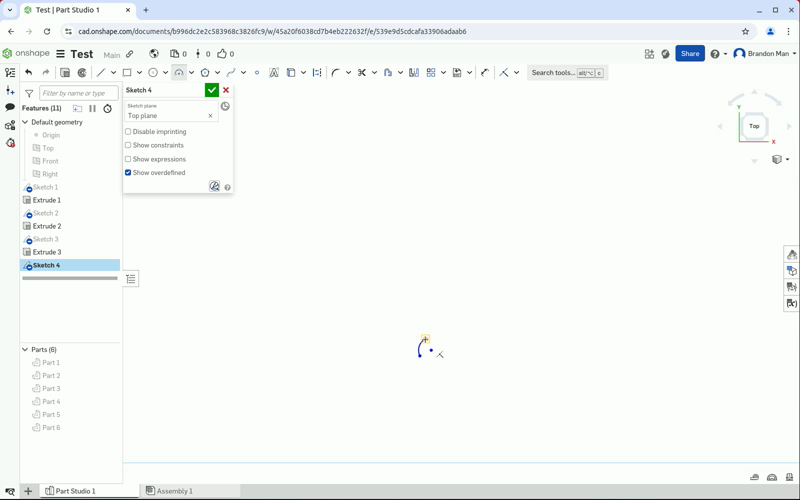
scroll(-6)
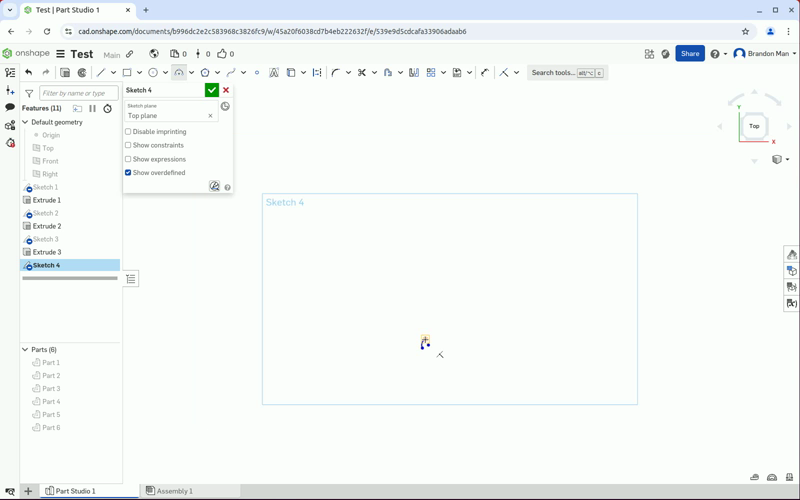
scroll(-6)
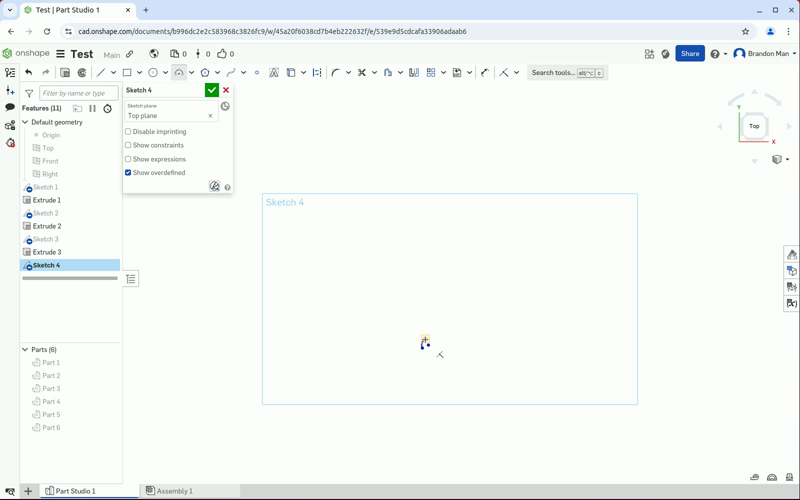
scroll(-6)
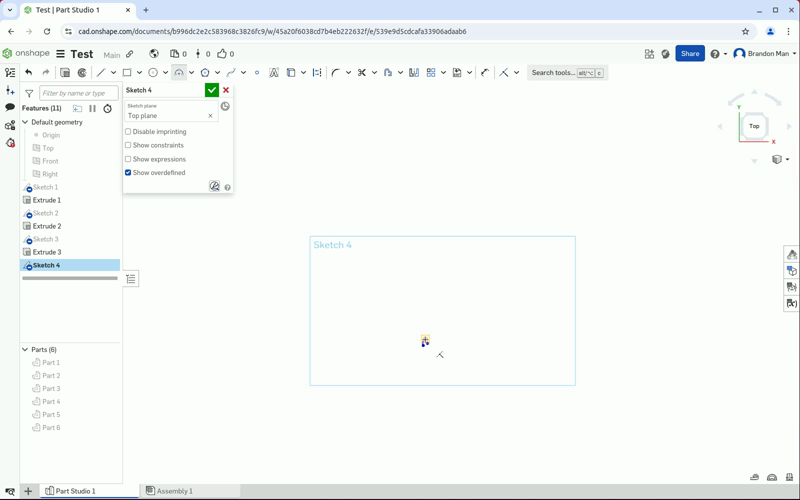
scroll(-6)
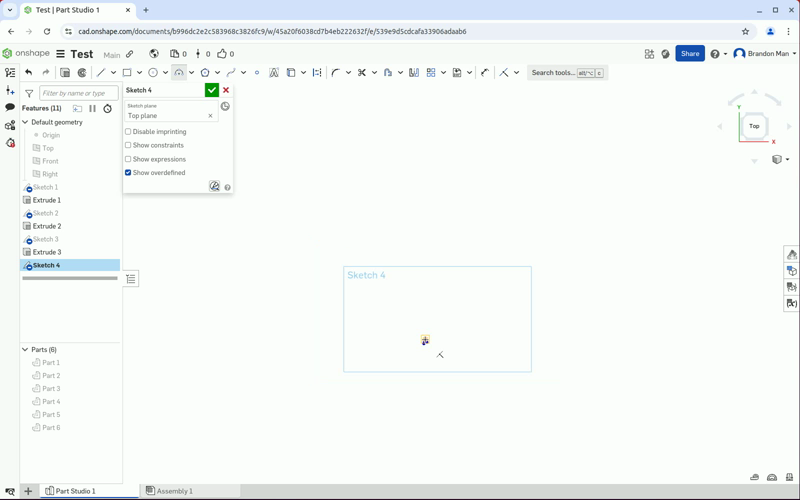
scroll(-6)
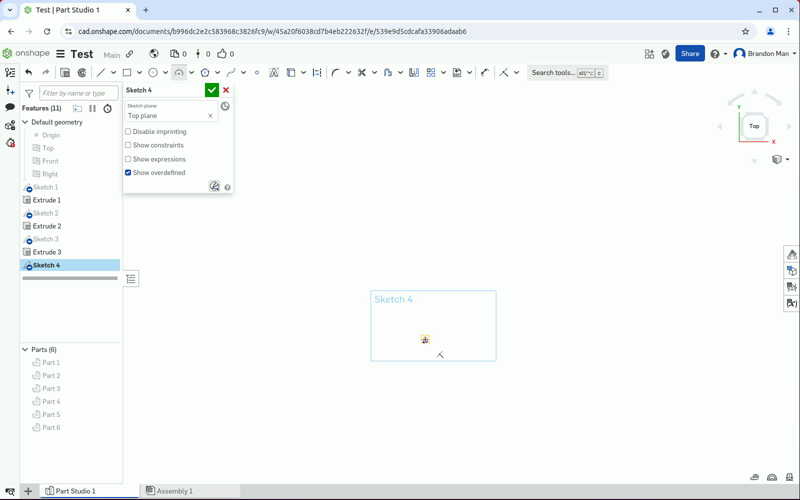
scroll(-6)
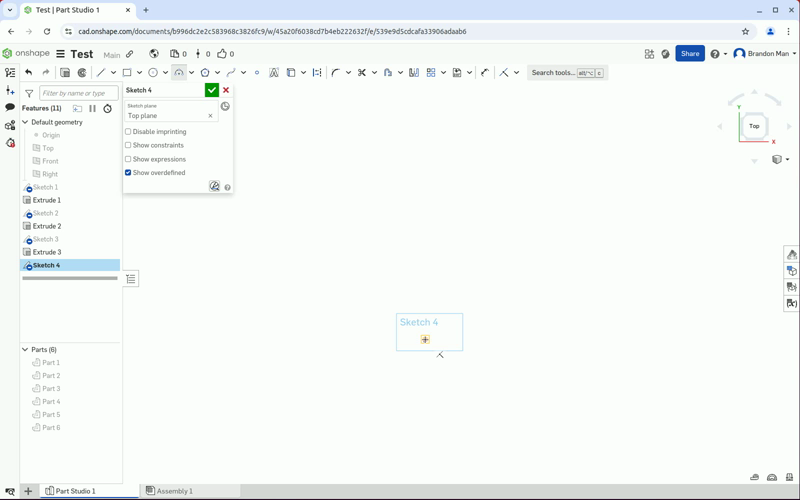
mouse_move(424, 340)
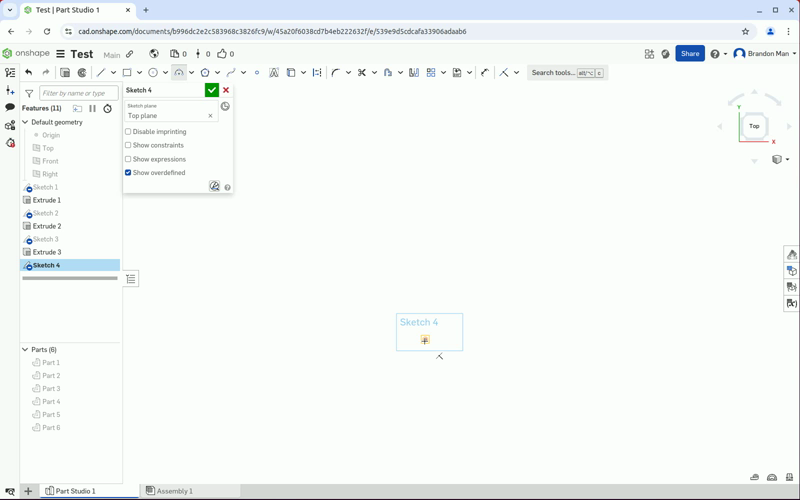
scroll(6)
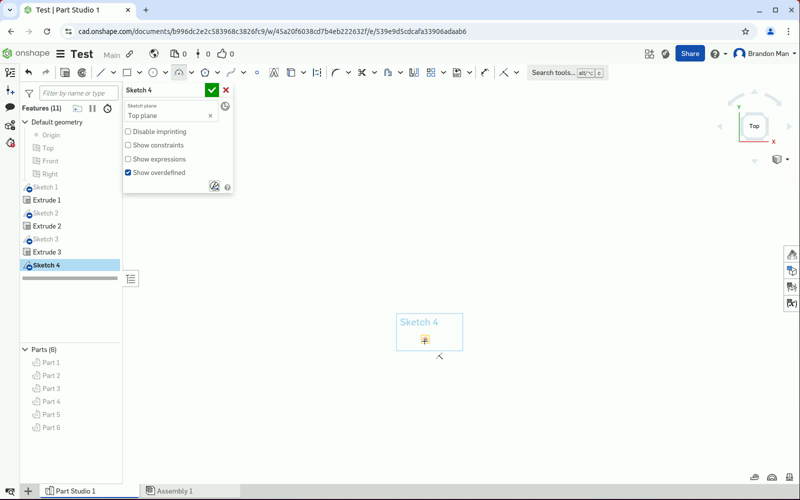
scroll(6)
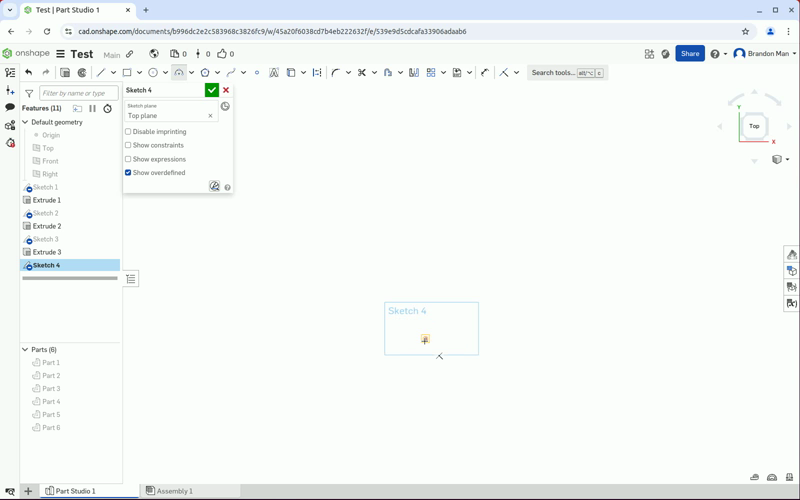
scroll(6)
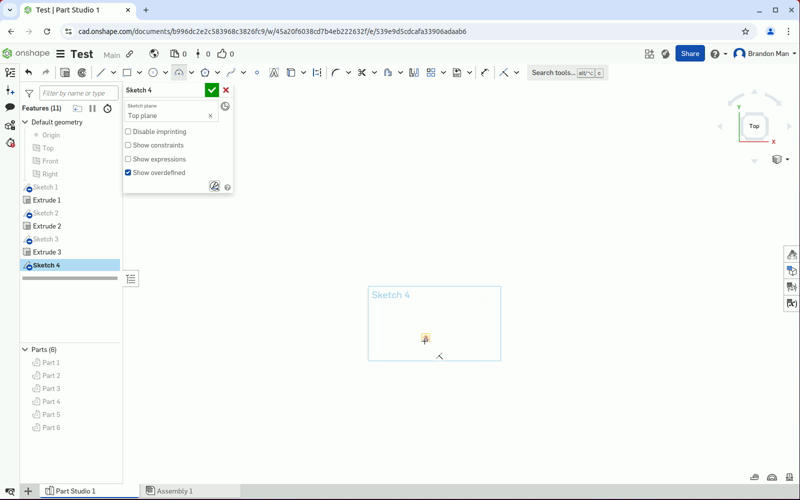
scroll(6)
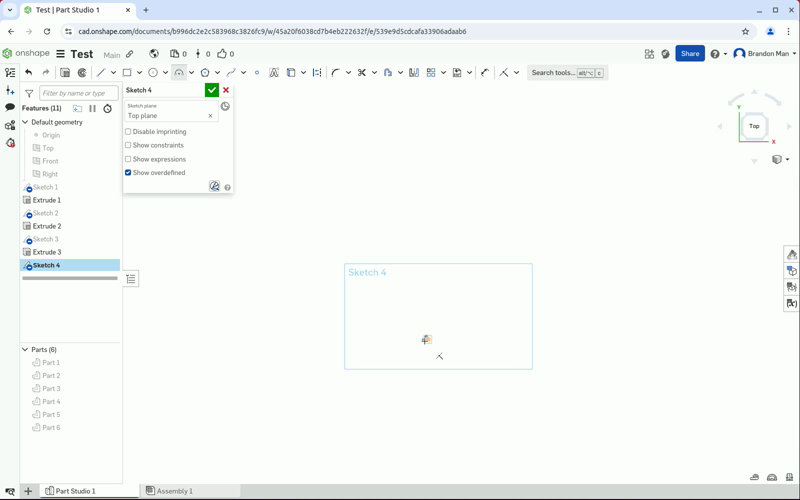
scroll(6)
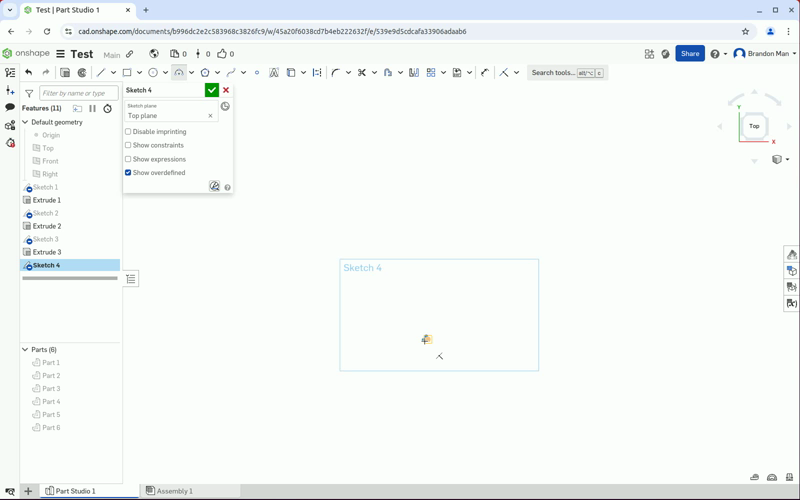
scroll(6)
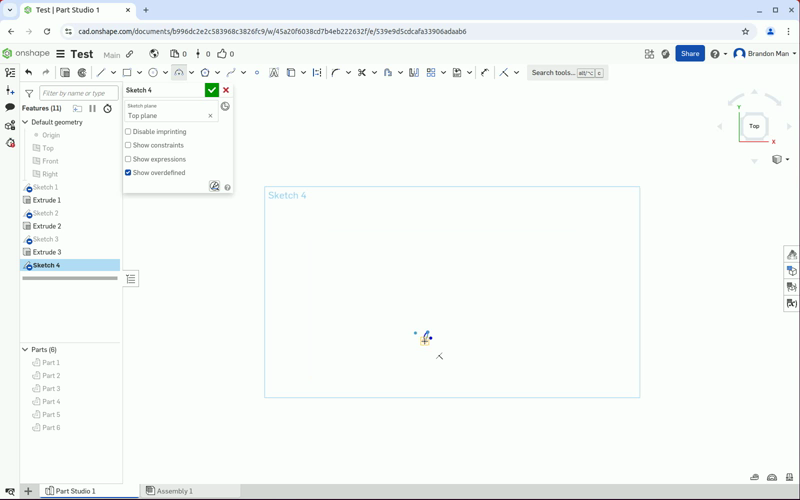
scroll(6)
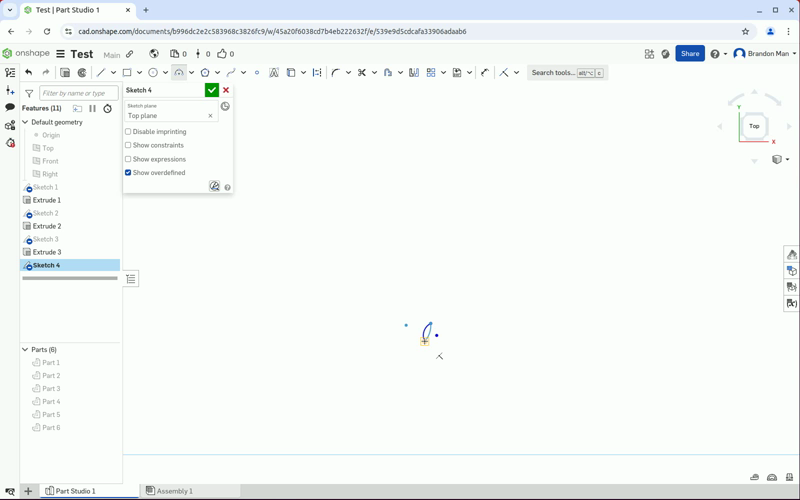
click(424, 340)
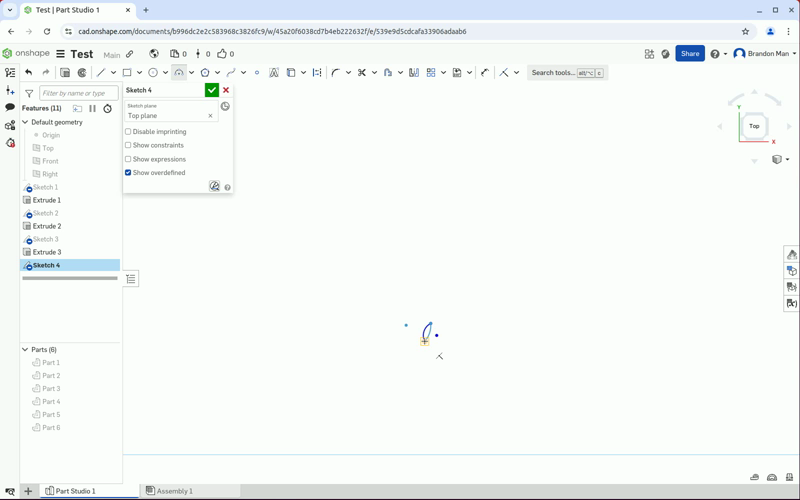
scroll(-6)
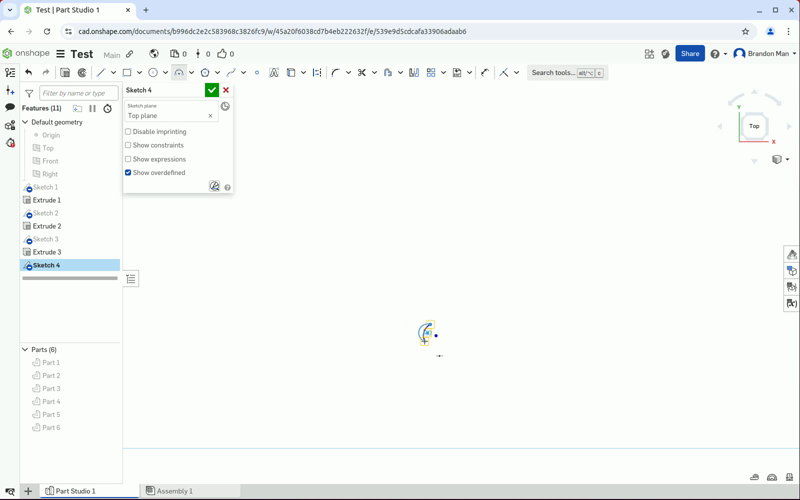
scroll(-6)
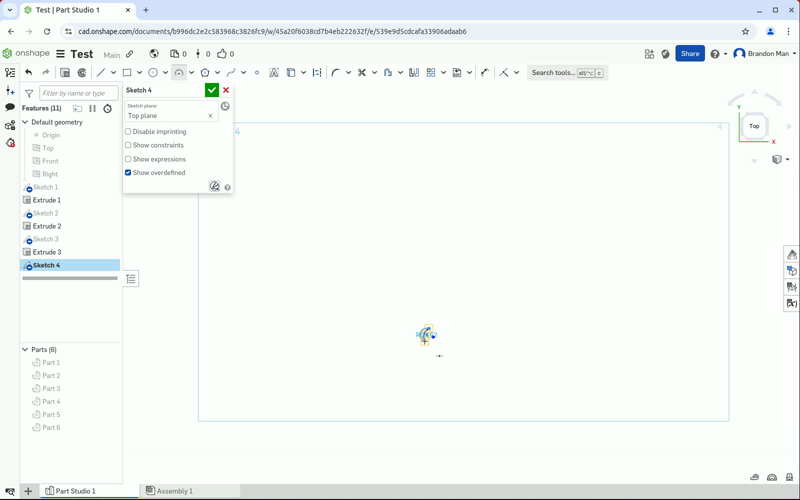
scroll(-6)
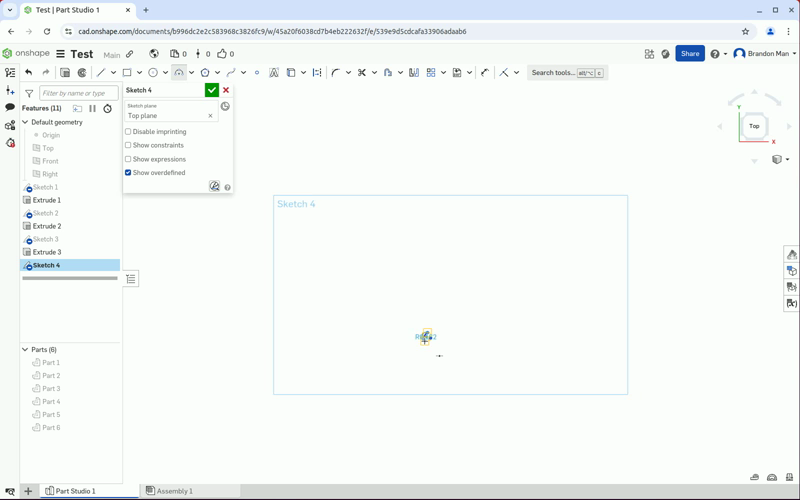
scroll(-6)
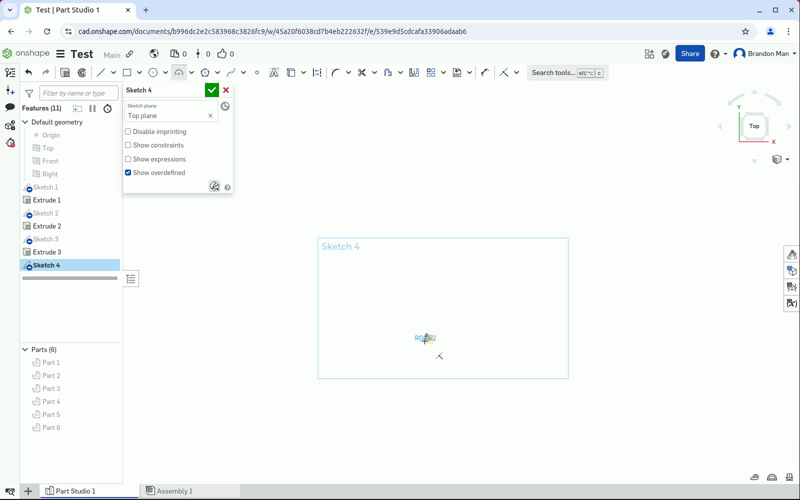
scroll(-6)
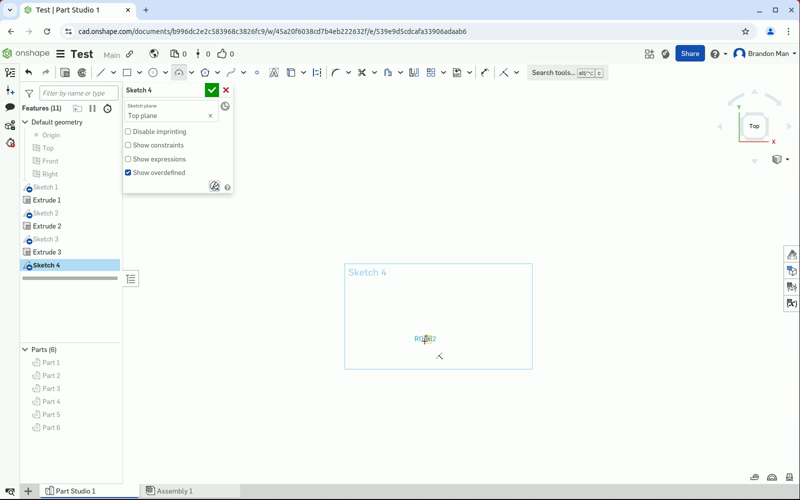
scroll(-6)
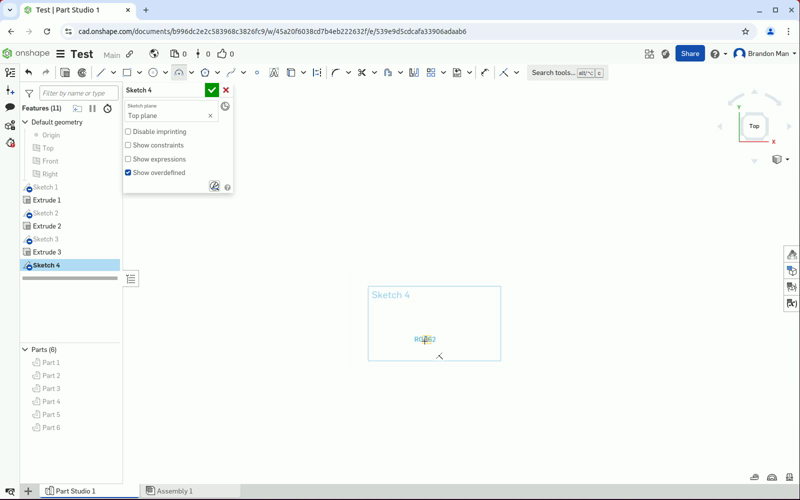
scroll(-6)
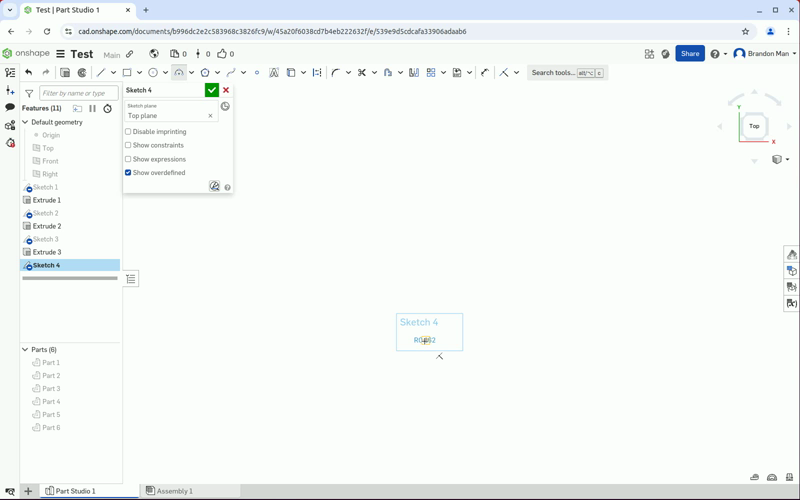
key_down(shift)
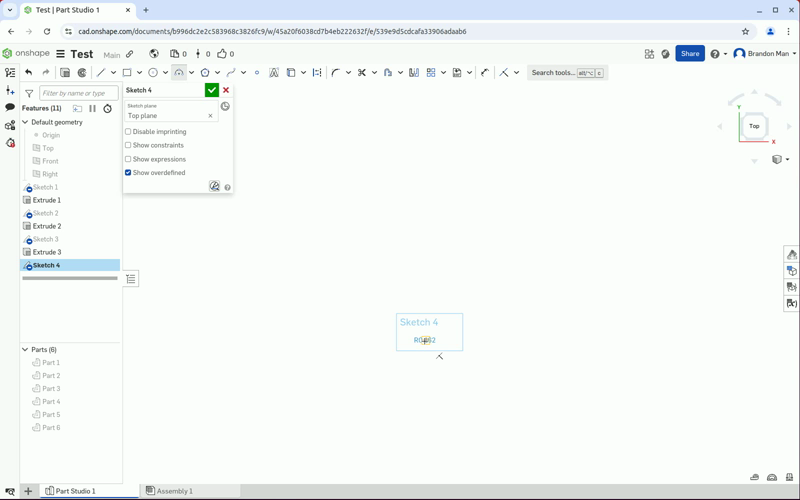
mouse_move(368, 311)
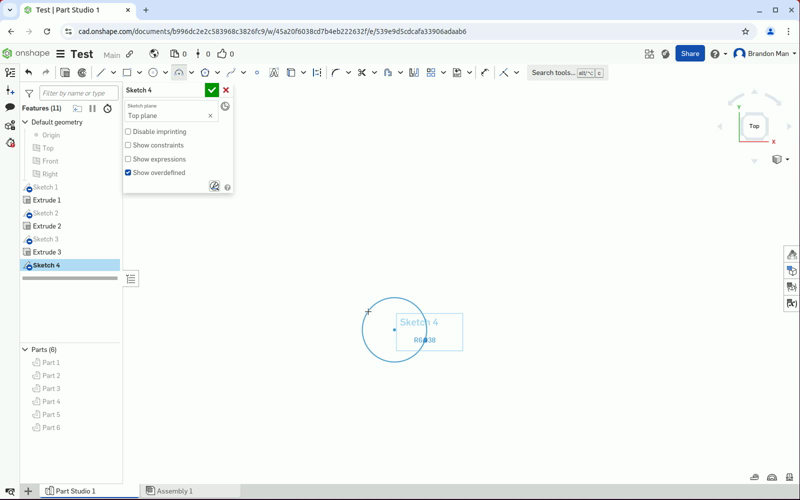
scroll(6)
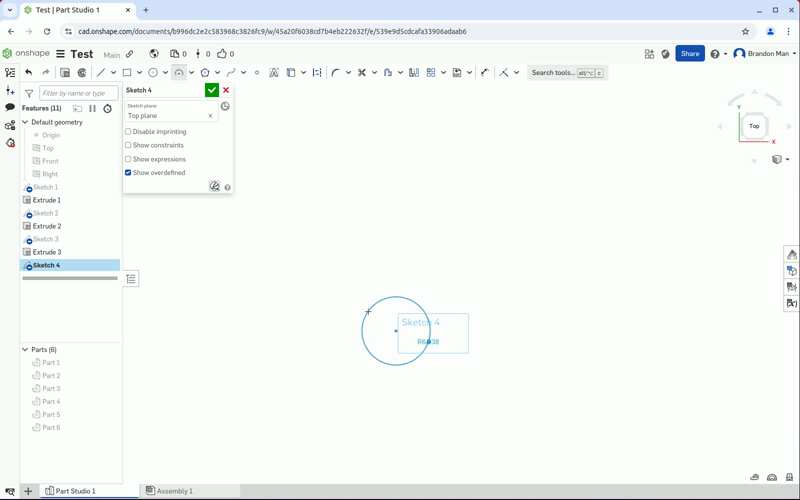
scroll(6)
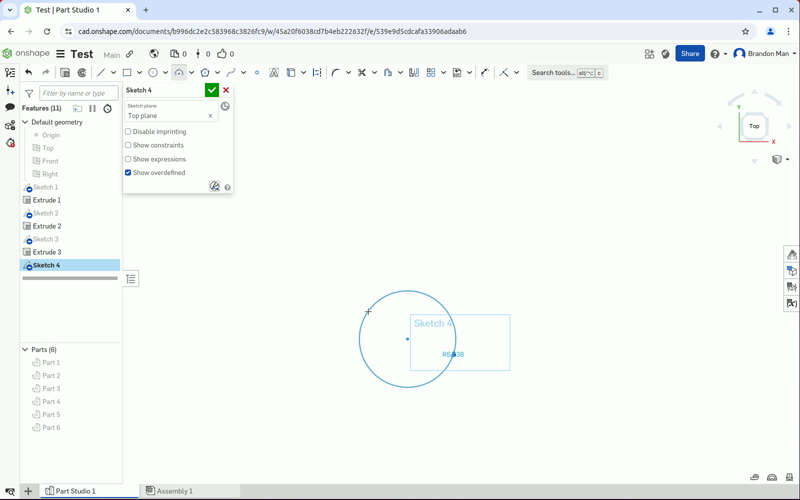
scroll(6)
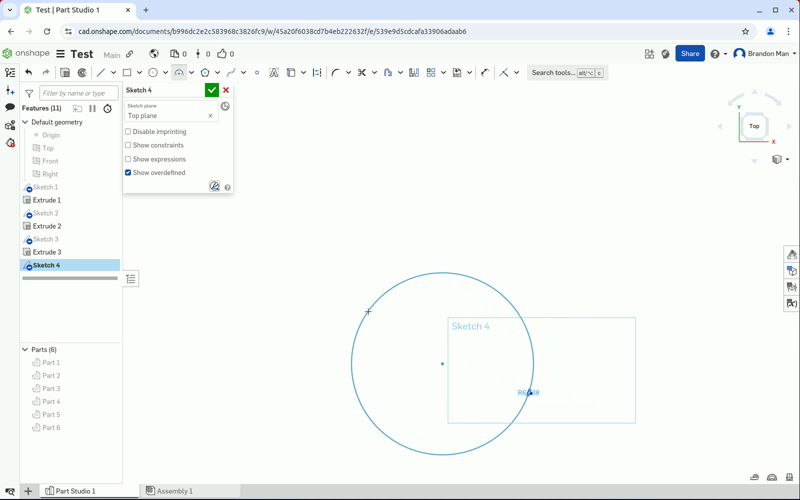
scroll(6)
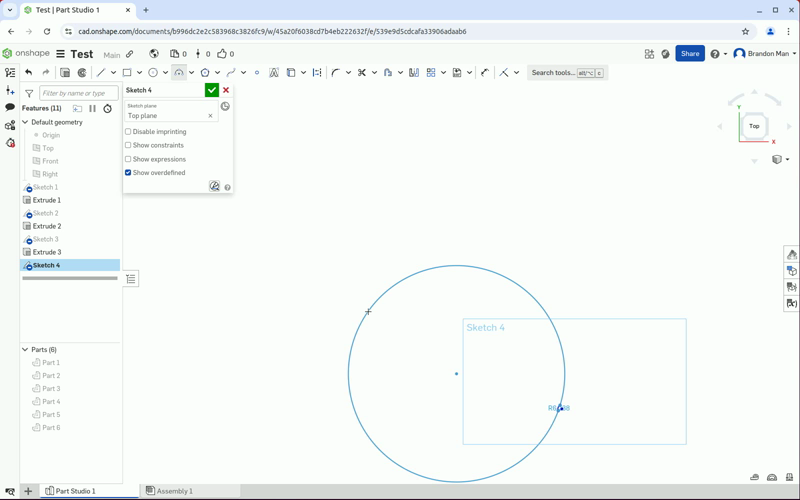
scroll(6)
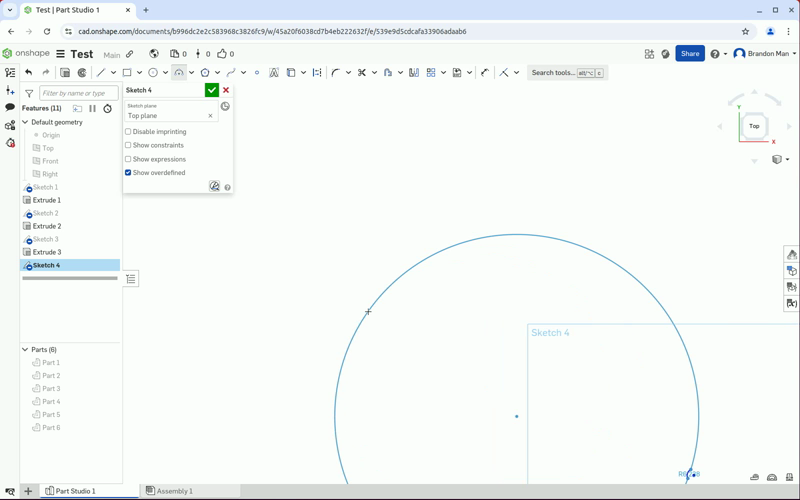
scroll(6)
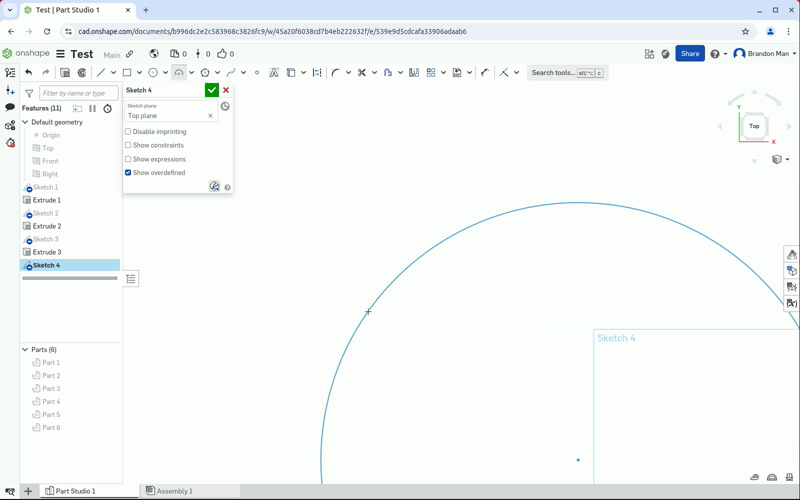
scroll(6)
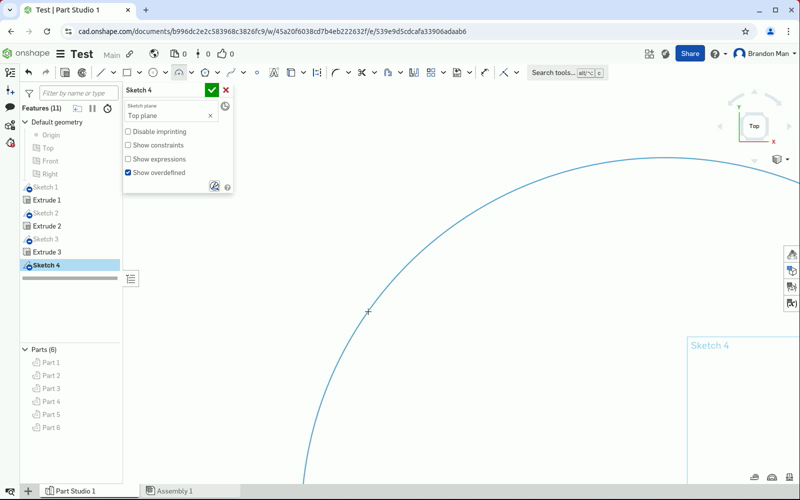
click(368, 311)
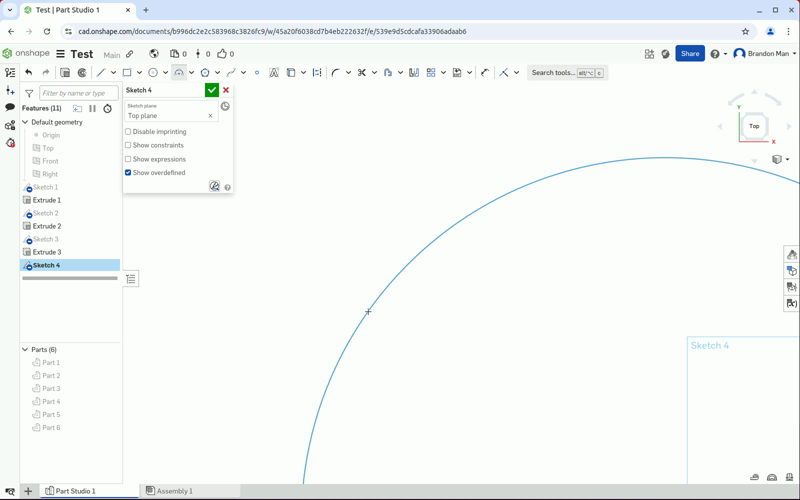
scroll(-6)
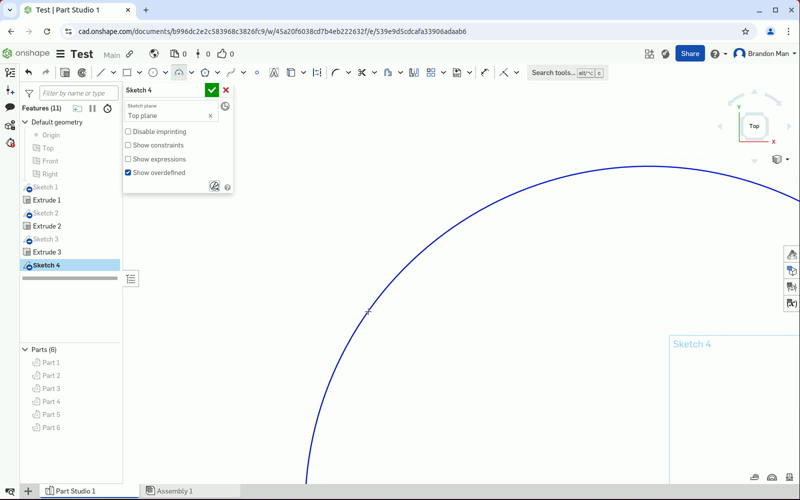
scroll(-6)
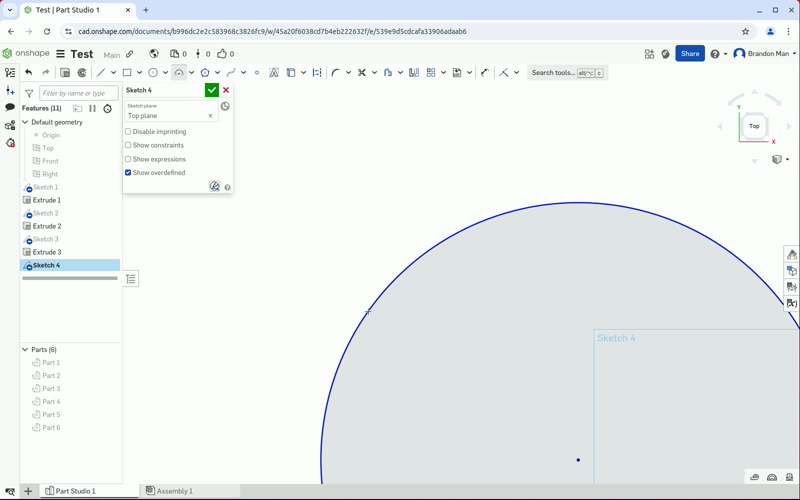
scroll(-6)
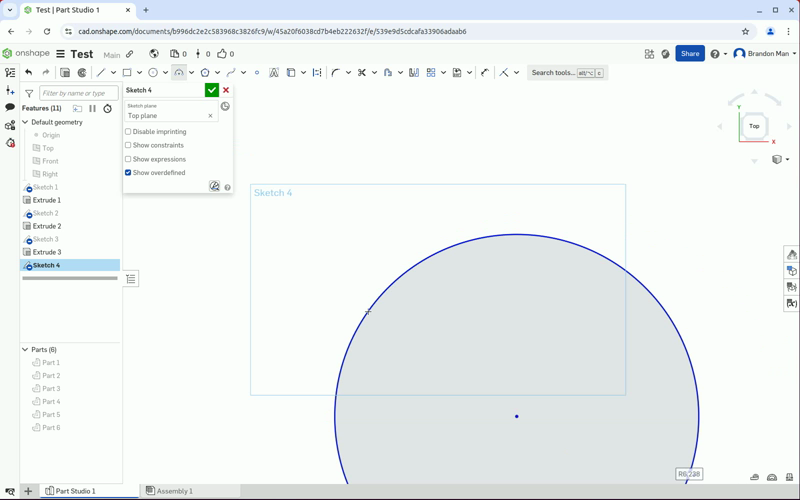
scroll(-6)
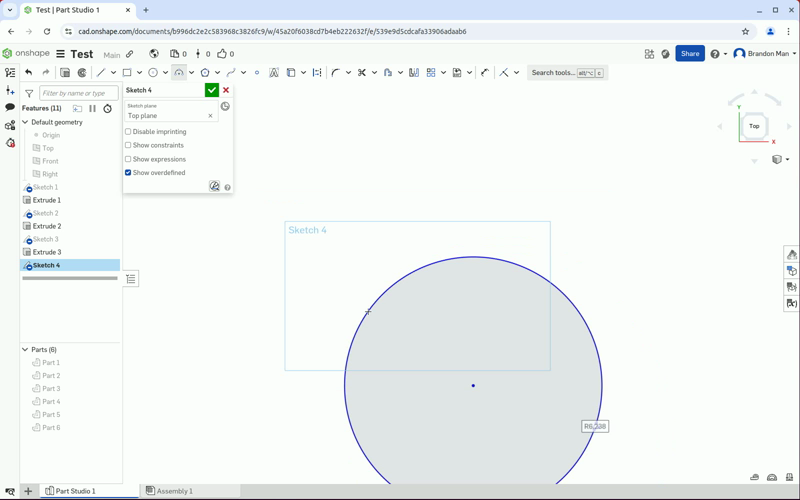
scroll(-6)
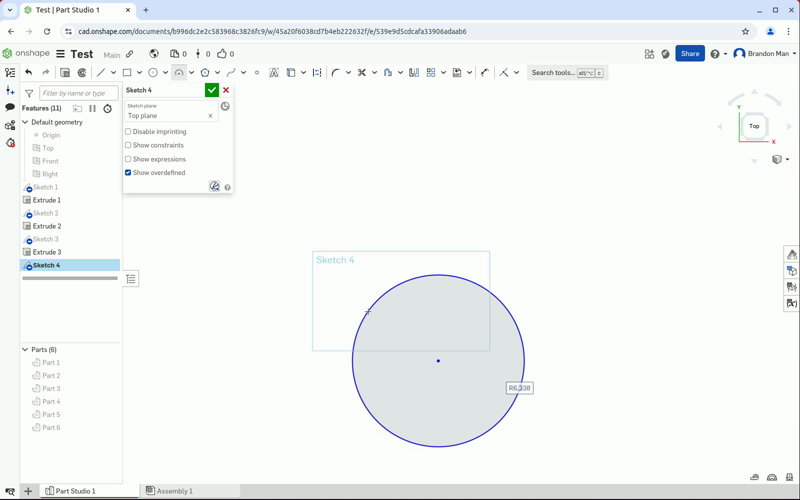
scroll(-6)
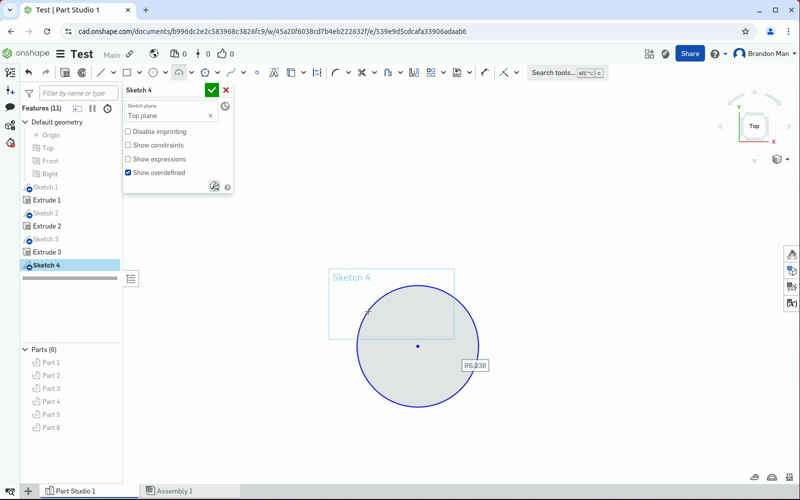
scroll(-6)
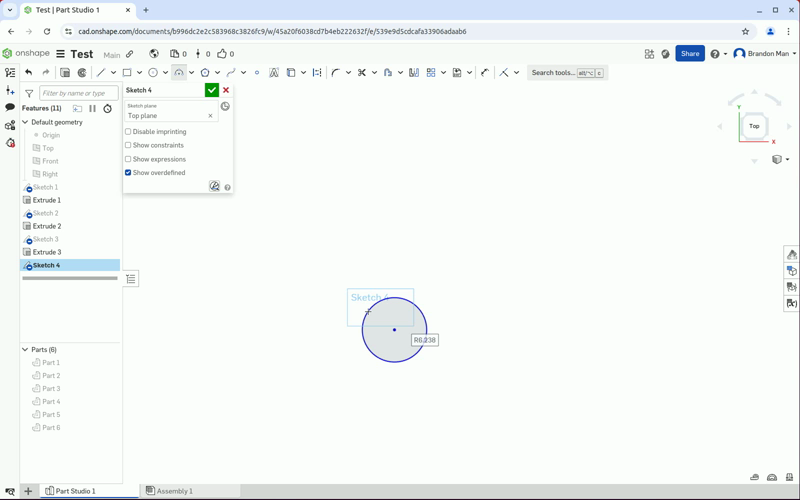
key_up(shift)
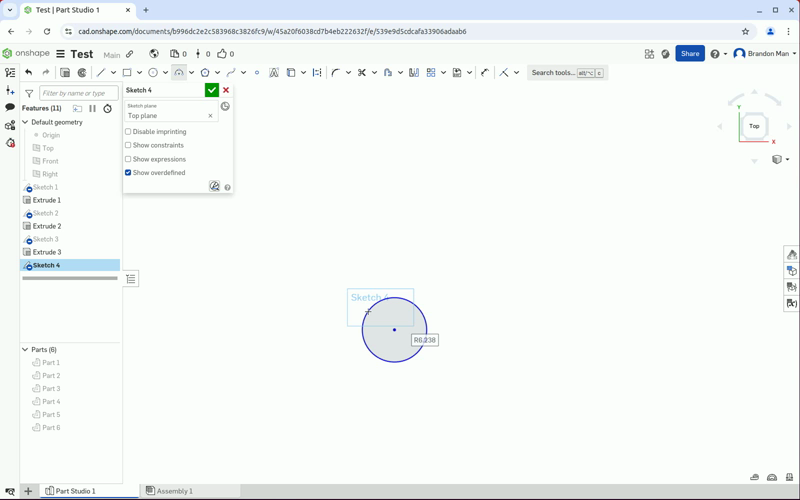
key(esc)
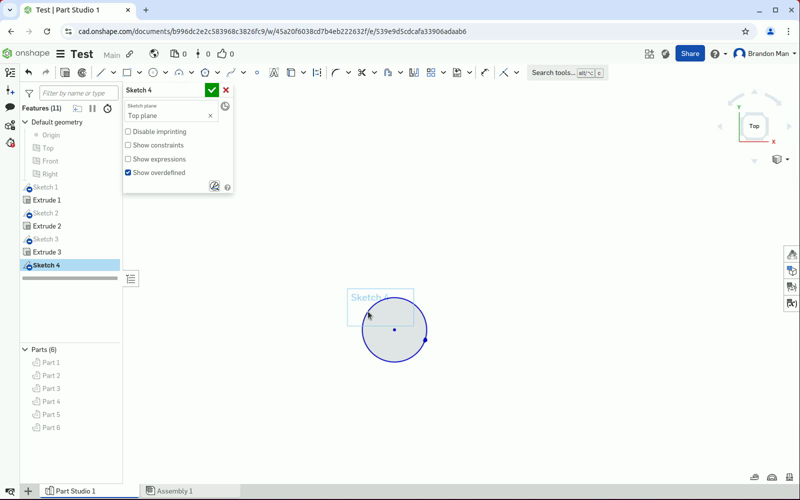
key(c)
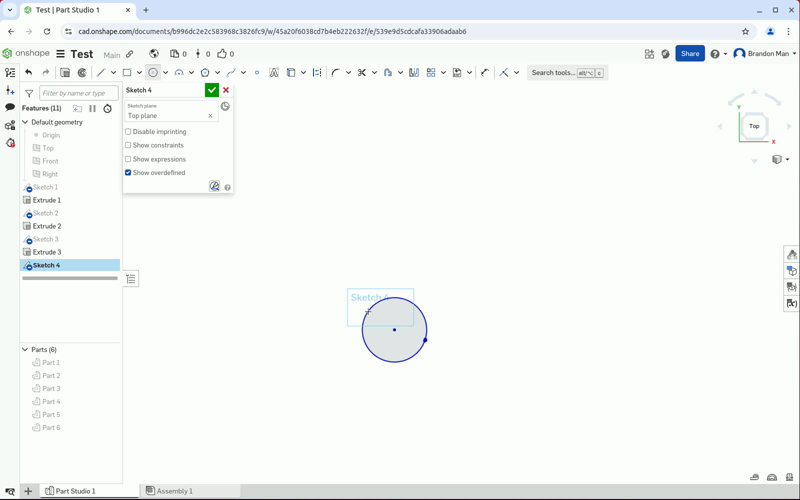
key_down(shift)
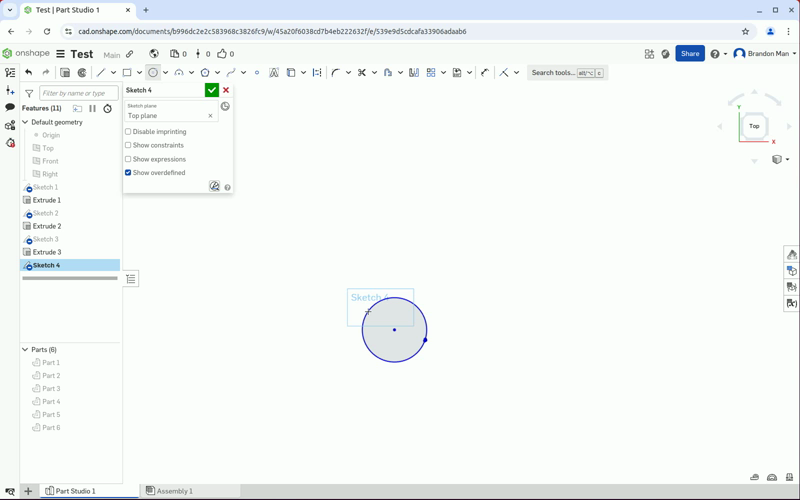
mouse_move(393, 321)
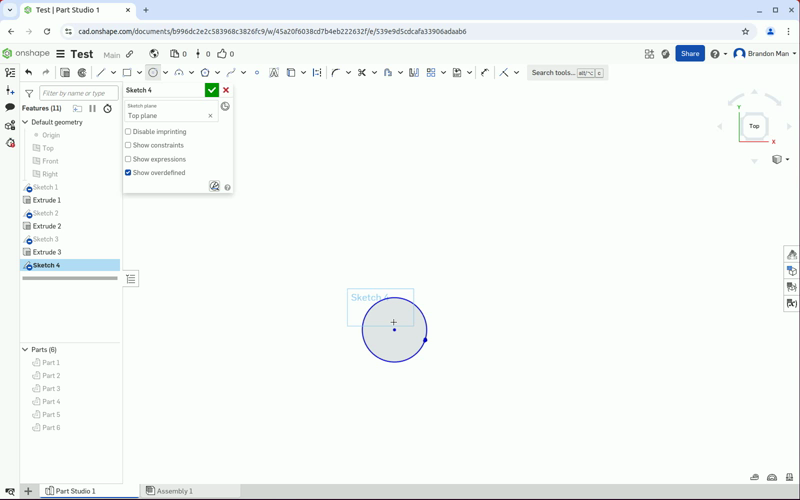
click(393, 321)
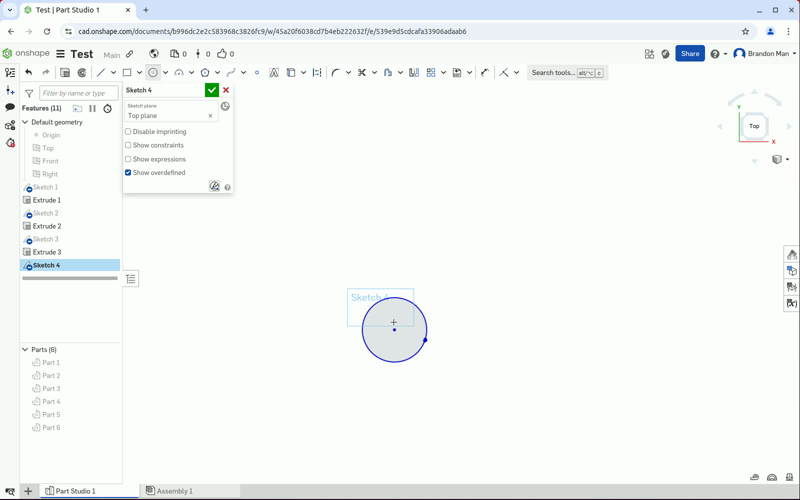
key_up(shift)
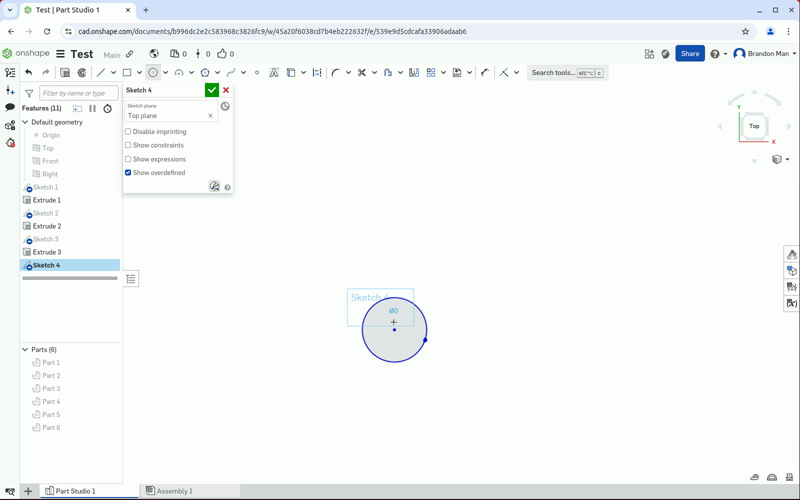
mouse_move(422, 321)
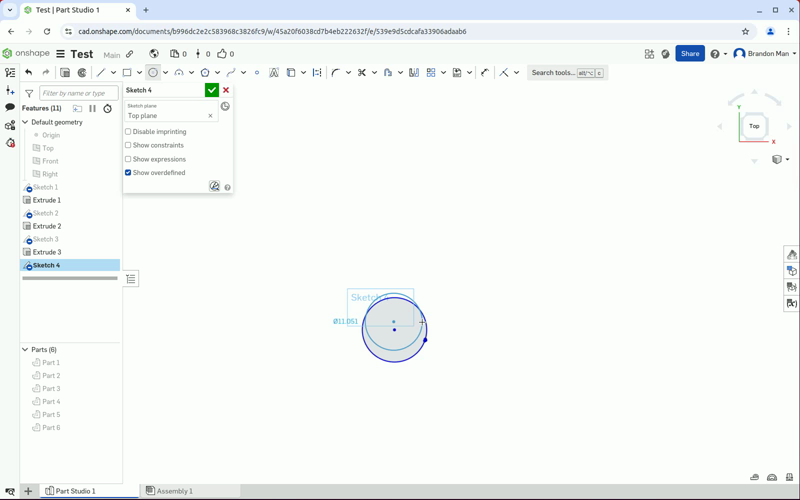
click(422, 321)
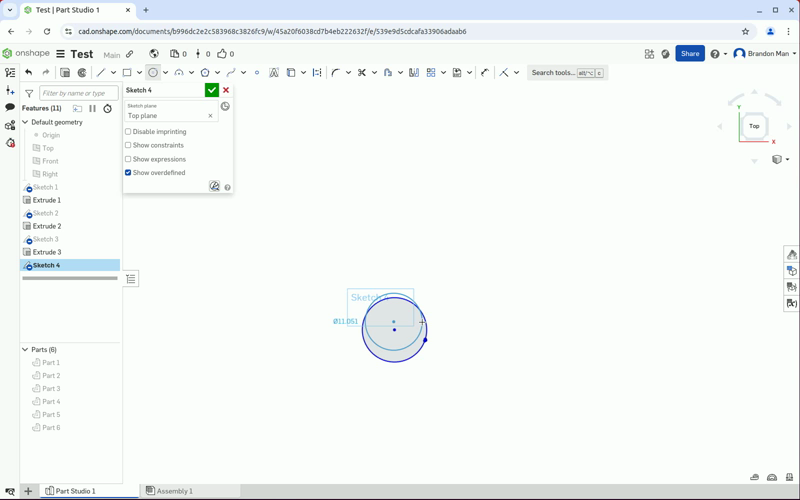
key(esc)
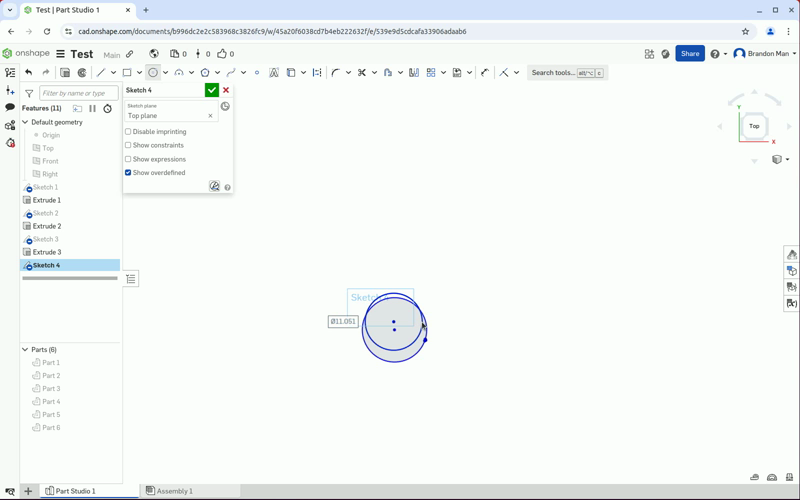
mouse_move(375, 344)
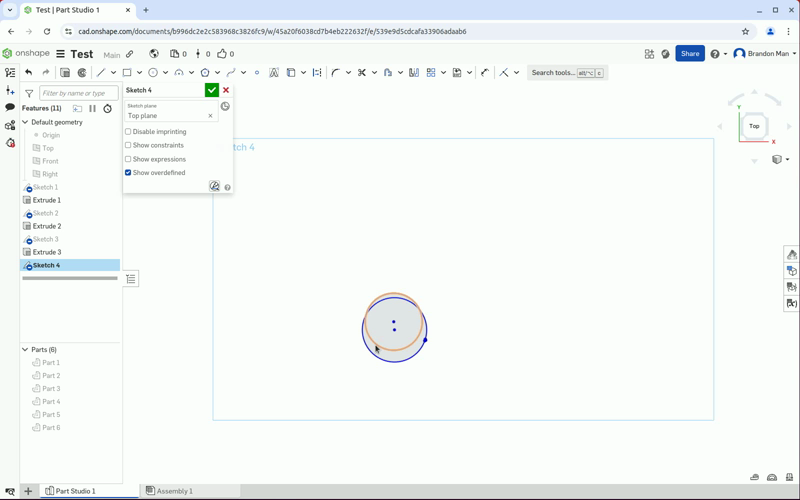
scroll(6)
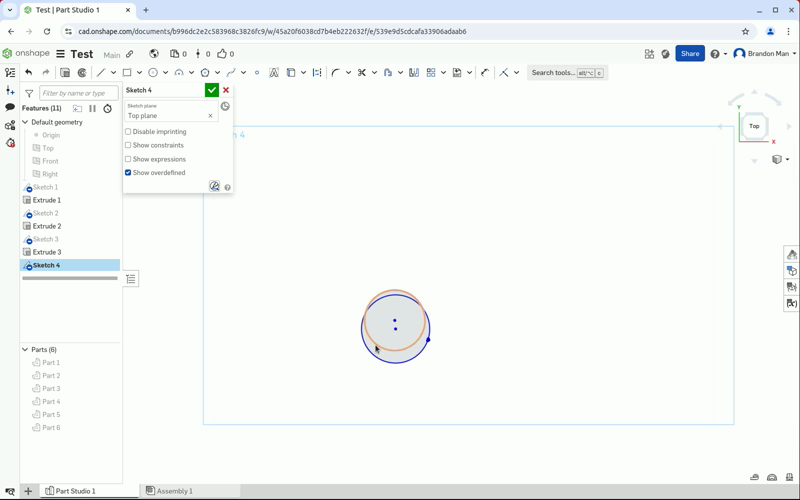
scroll(6)
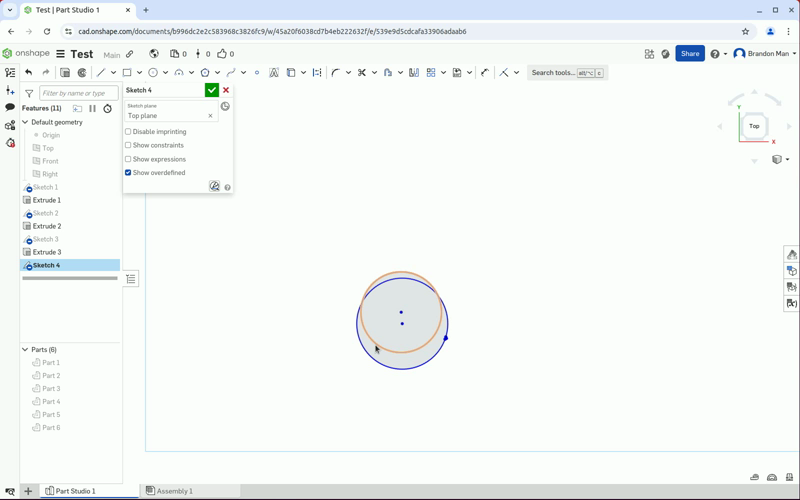
scroll(6)
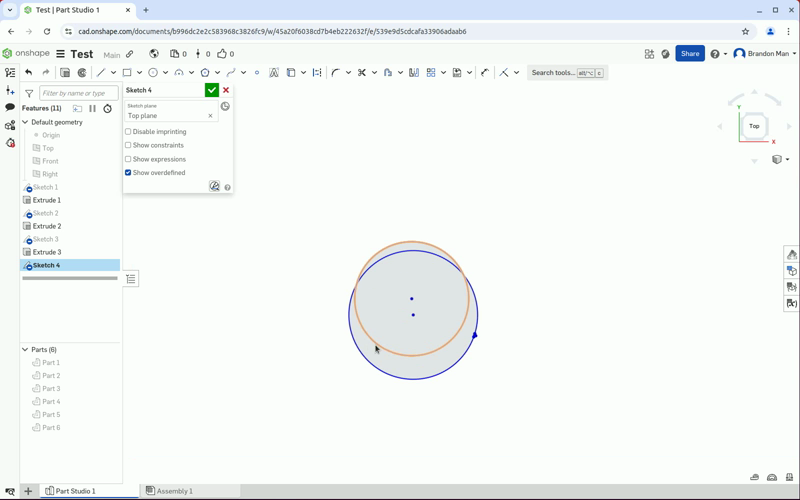
scroll(6)
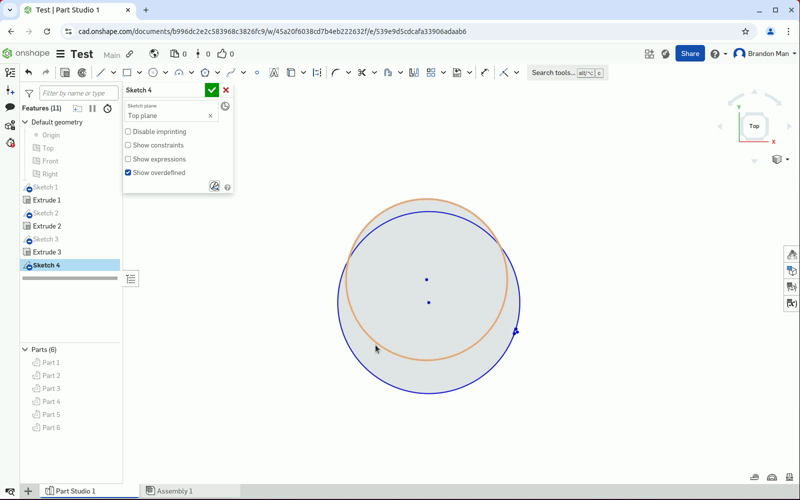
scroll(6)
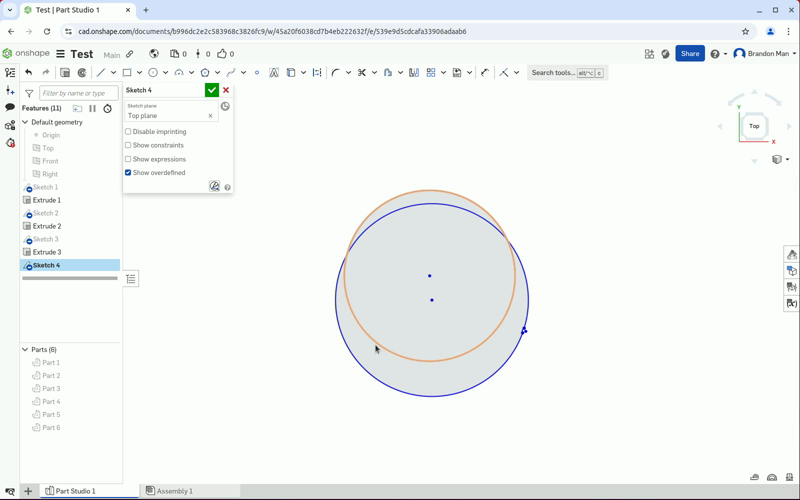
scroll(6)
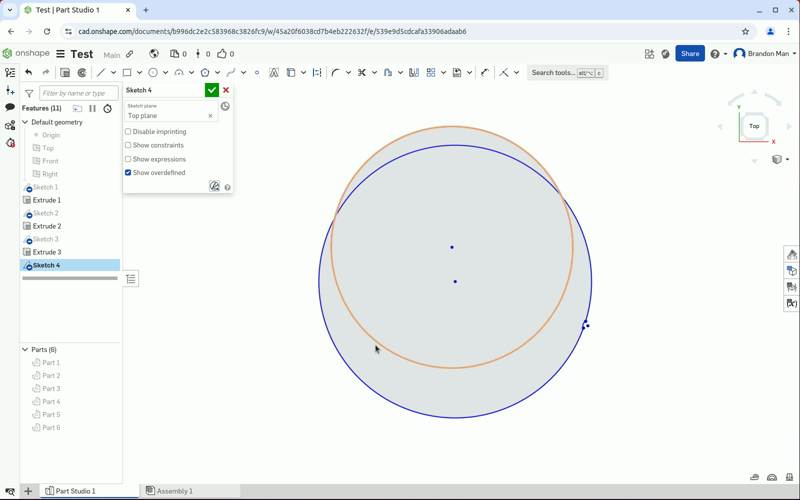
scroll(6)
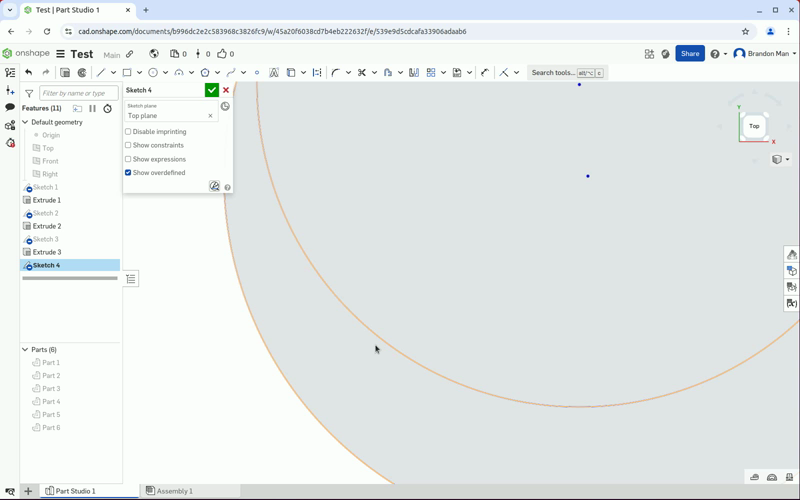
click(375, 344)
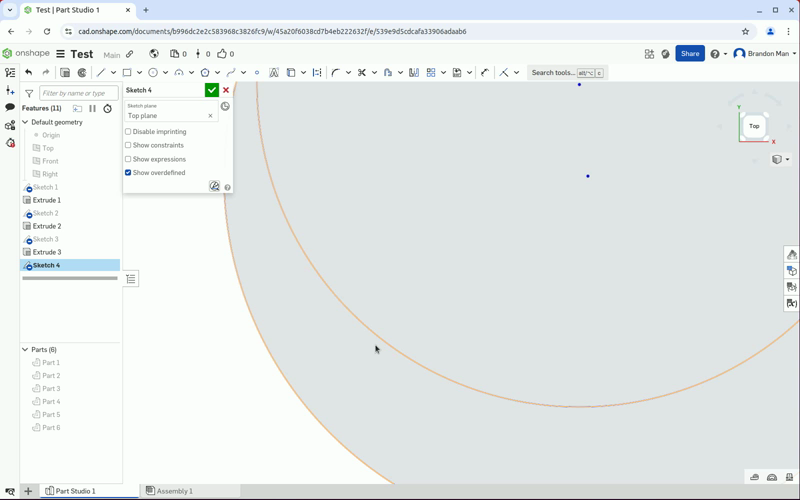
scroll(-6)
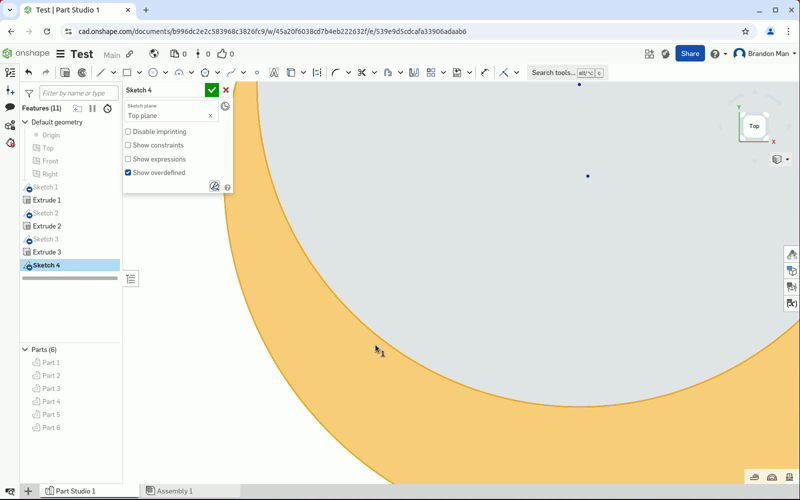
scroll(-6)
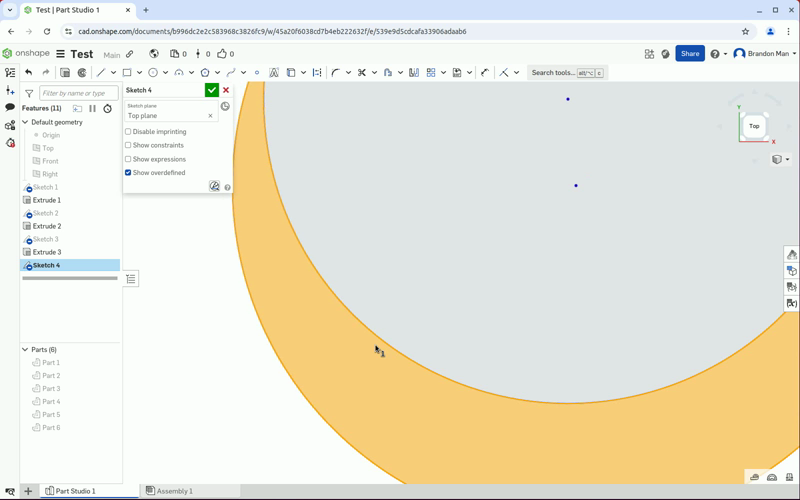
scroll(-6)
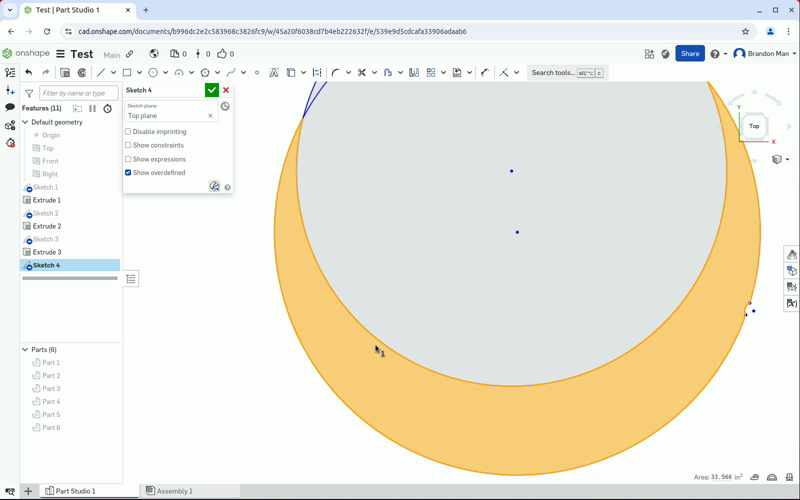
scroll(-6)
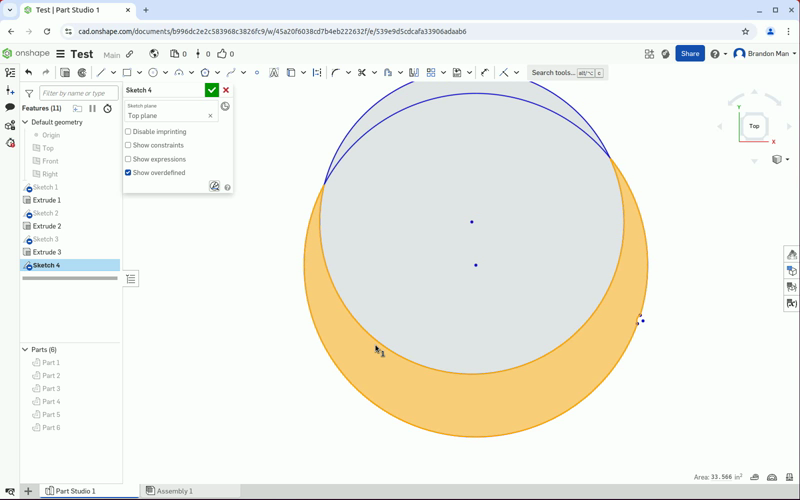
scroll(-6)
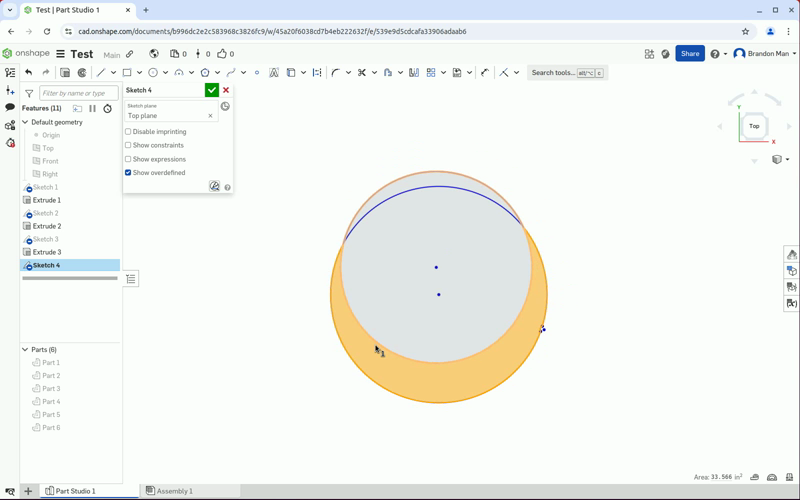
scroll(-6)
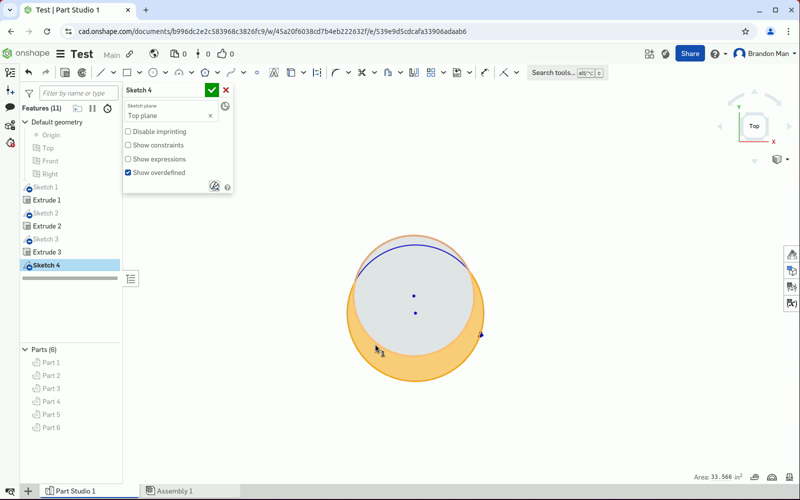
scroll(-6)
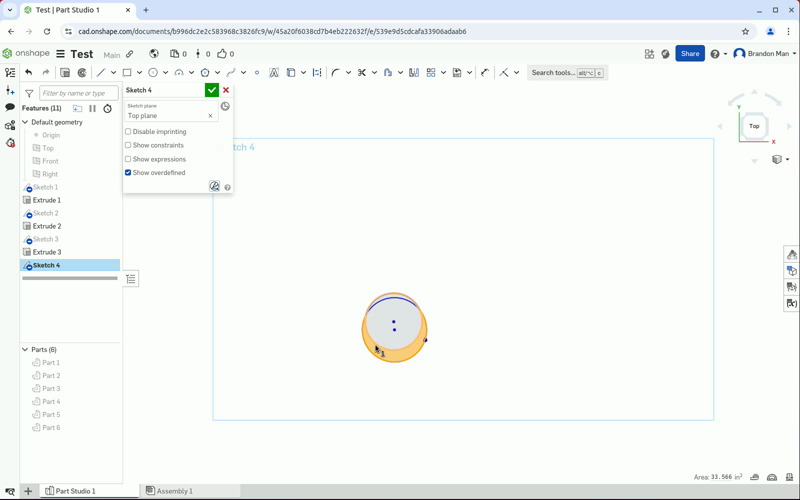
mouse_move(73, 352)
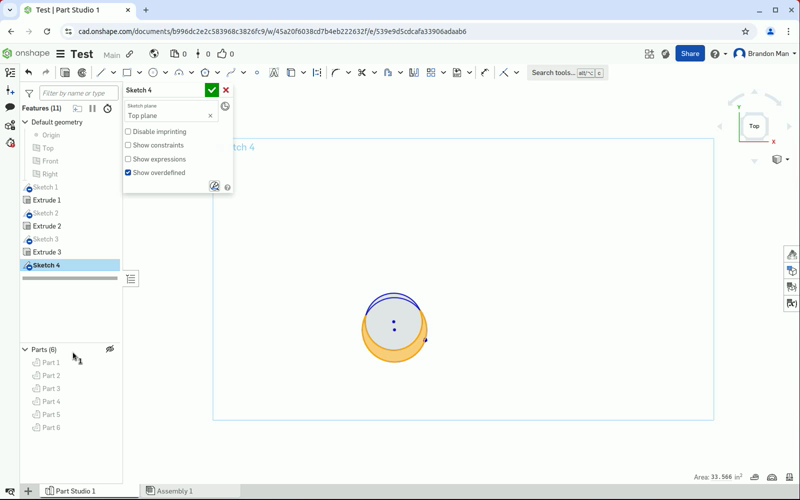
key(shift+y)
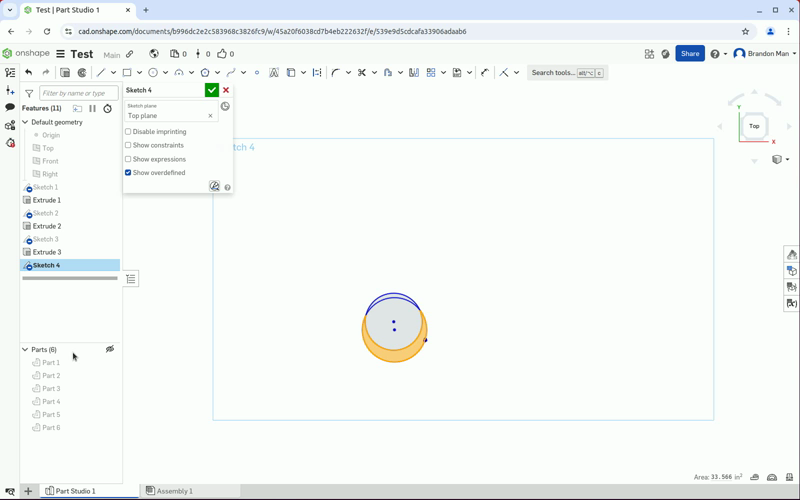
key(shift+e)
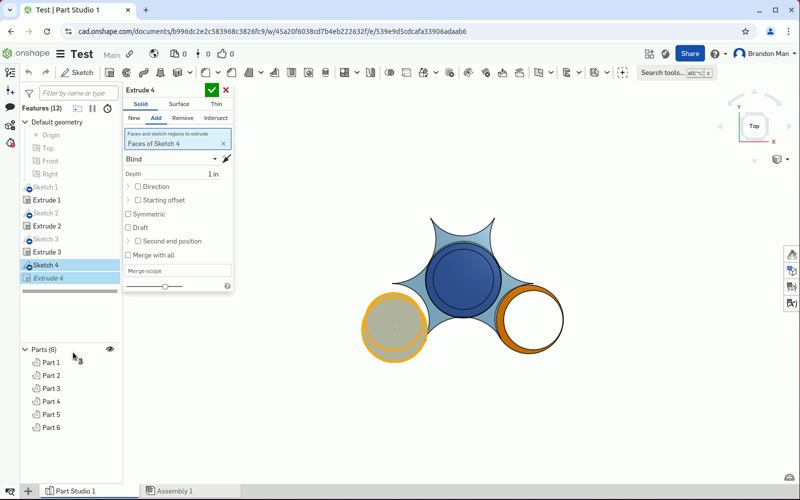
mouse_move(143, 106)
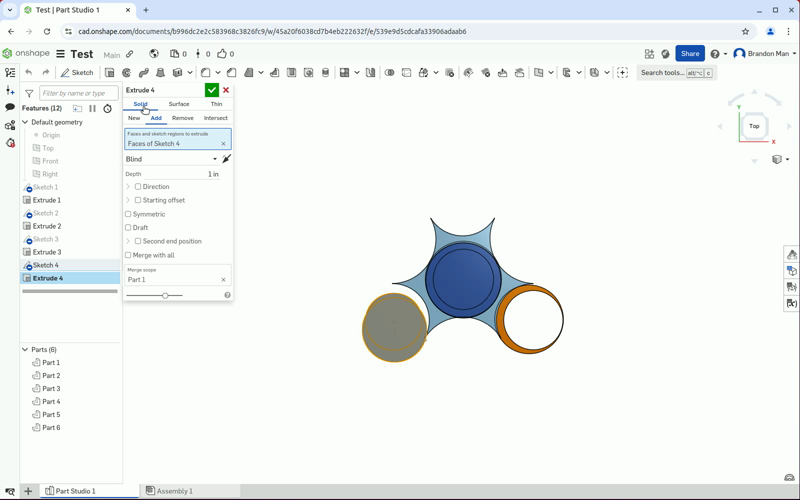
click(143, 106)
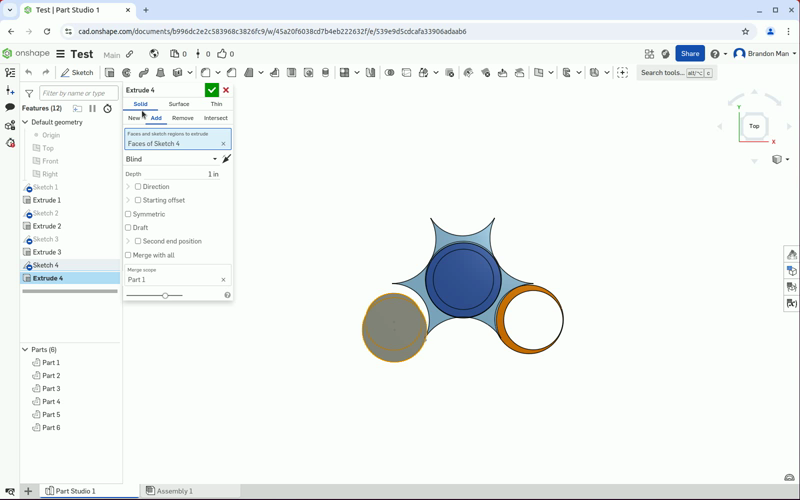
mouse_move(137, 120)
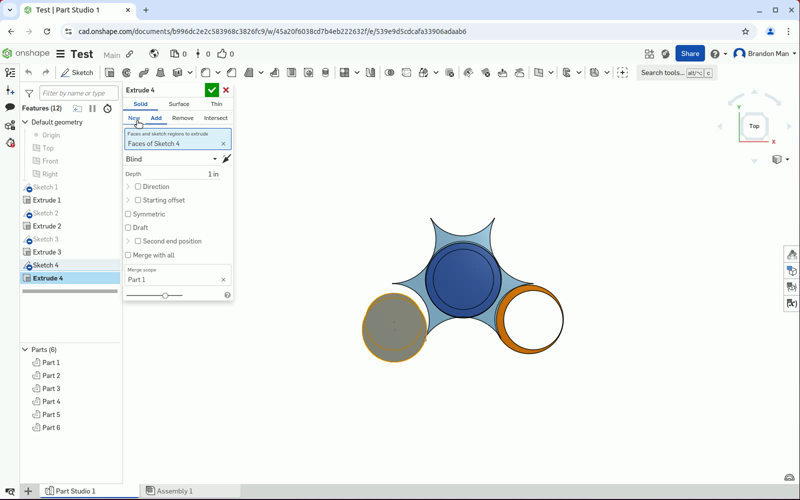
click(137, 120)
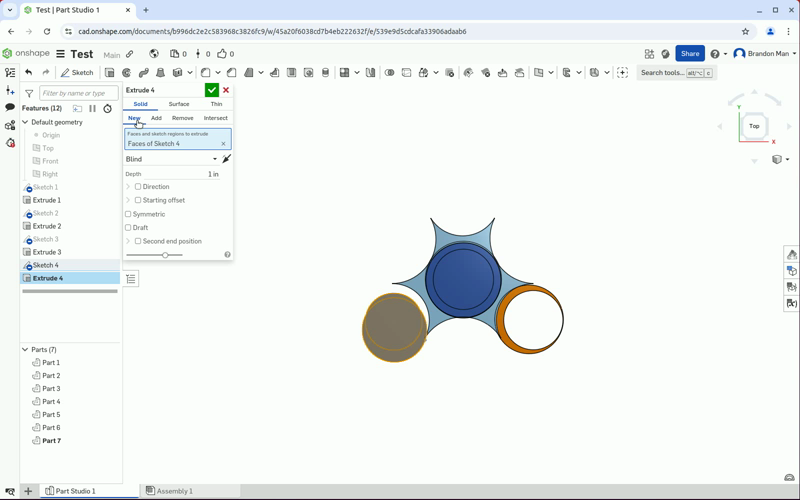
key(tab, 4)
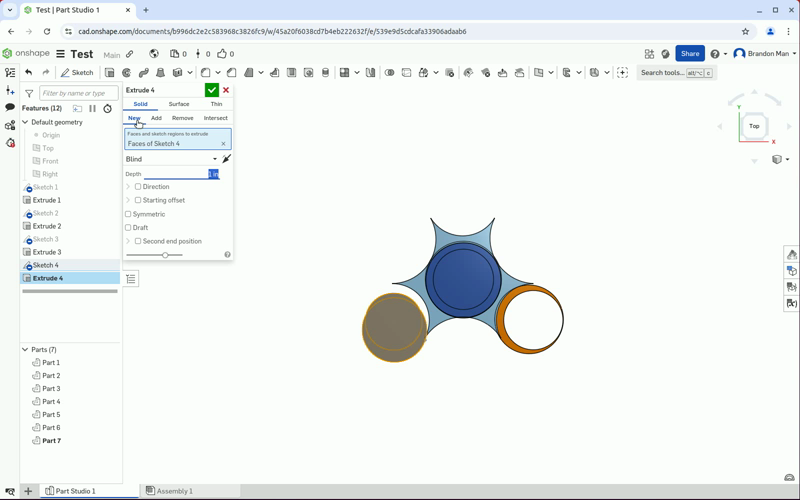
text(3.37)
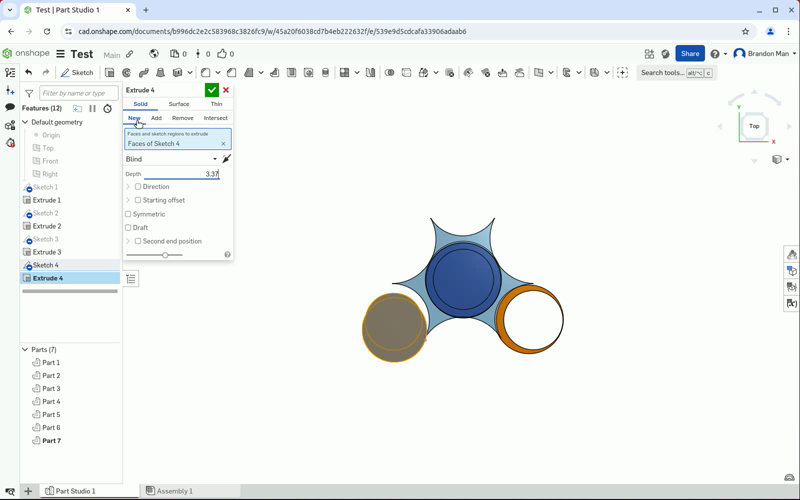
key(enter)
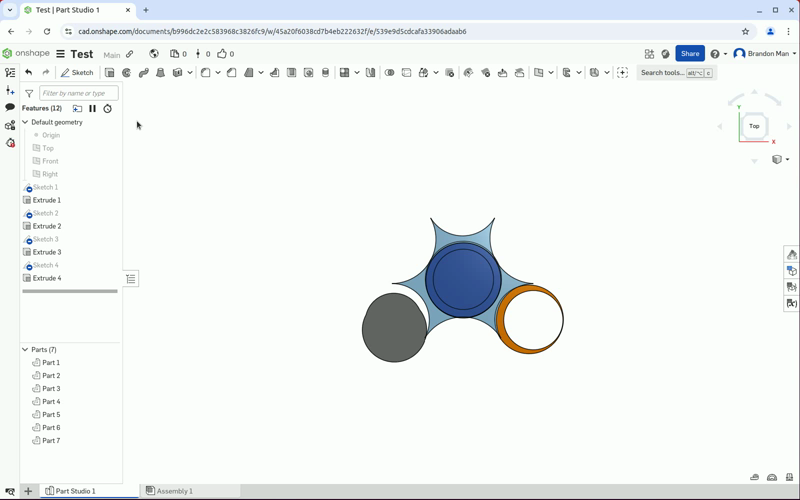
key(shift+h)
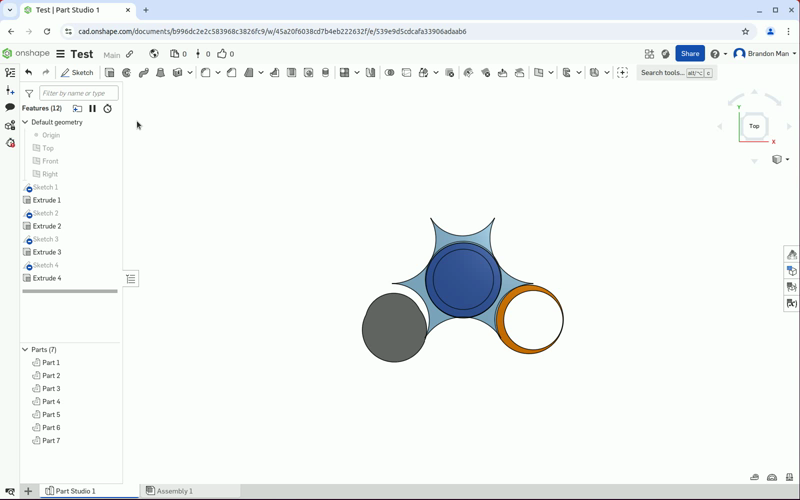
key(shift+h)
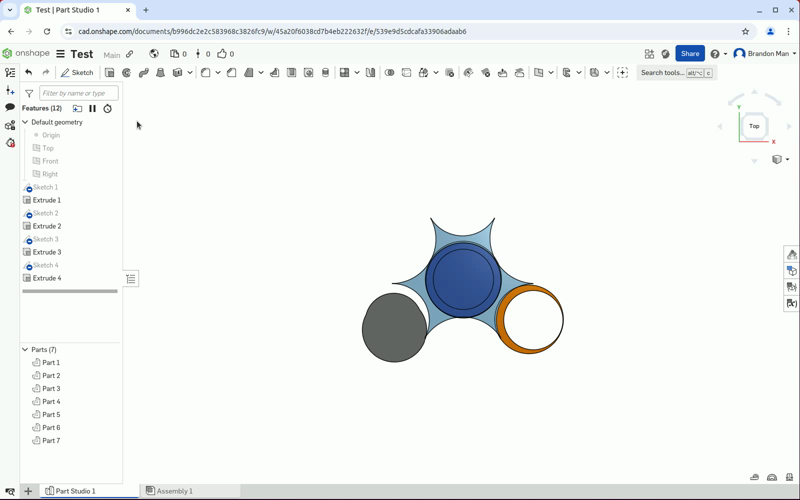
mouse_move(73, 189)
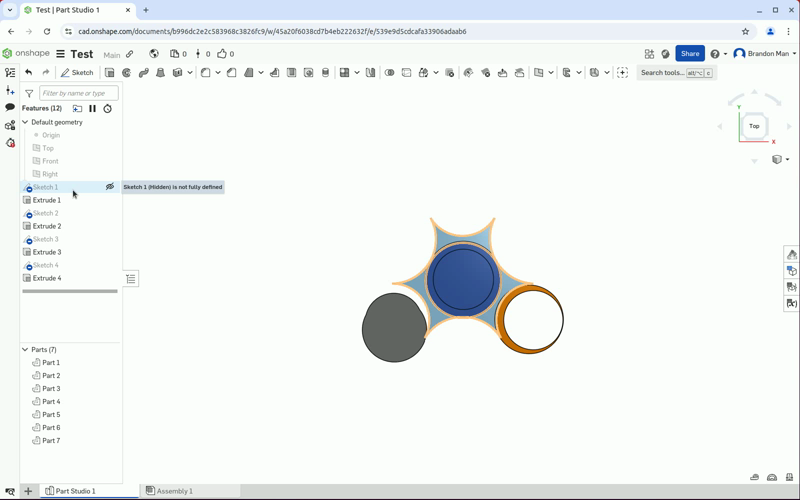
click(73, 189)
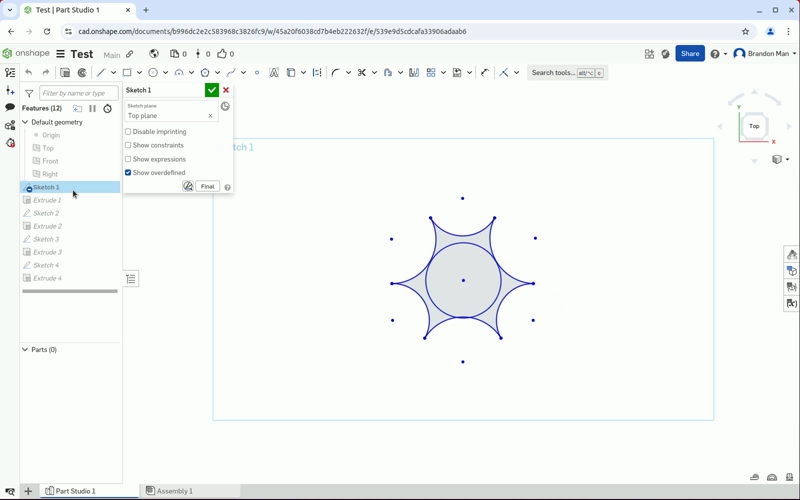
mouse_move(229, 92)
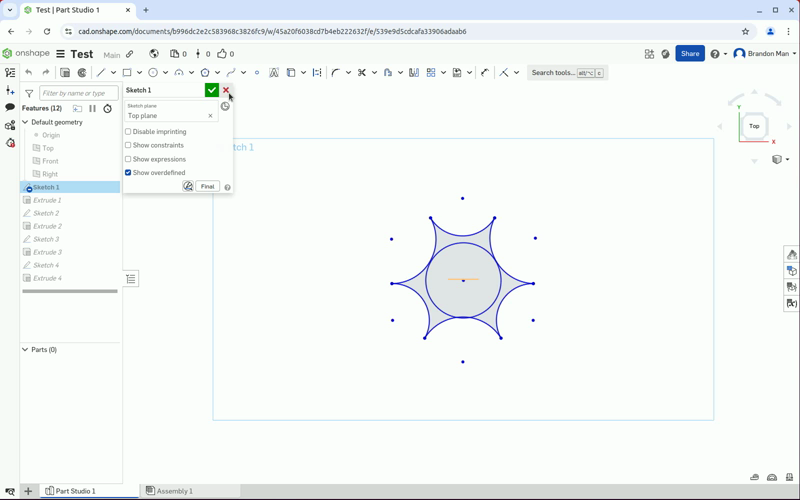
click(229, 92)
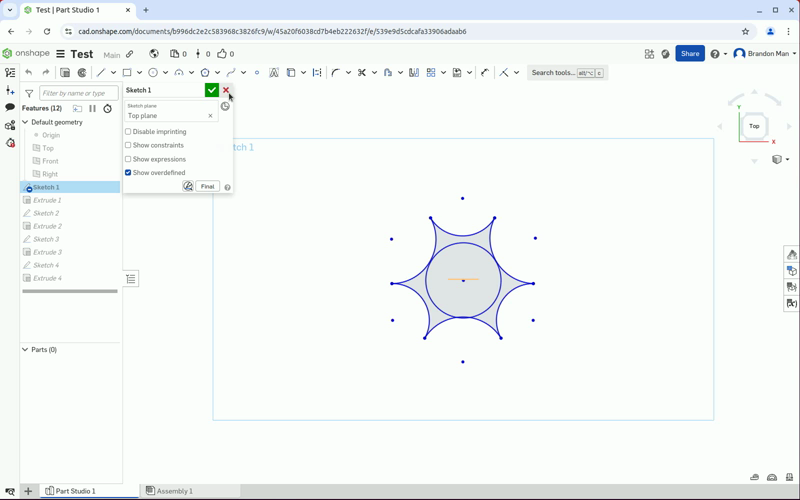
key(shift+s)
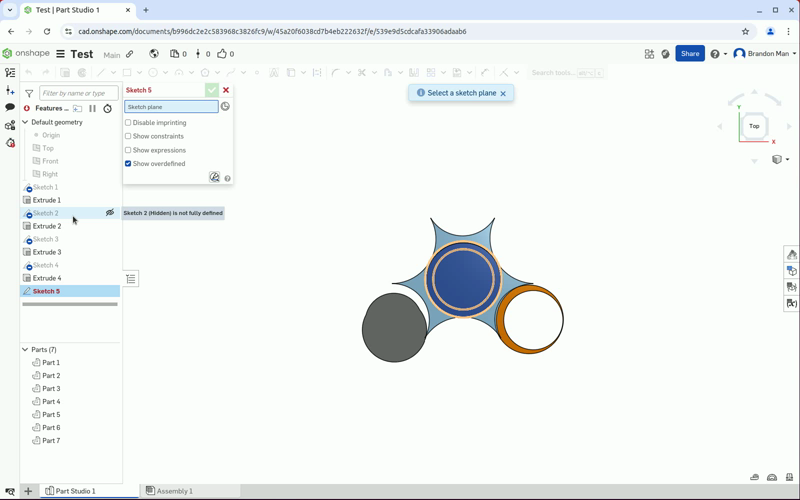
scroll(3)
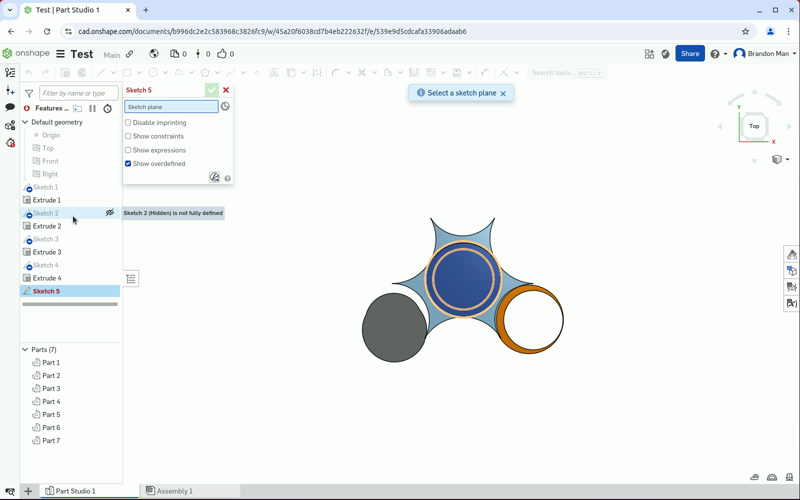
mouse_move(73, 150)
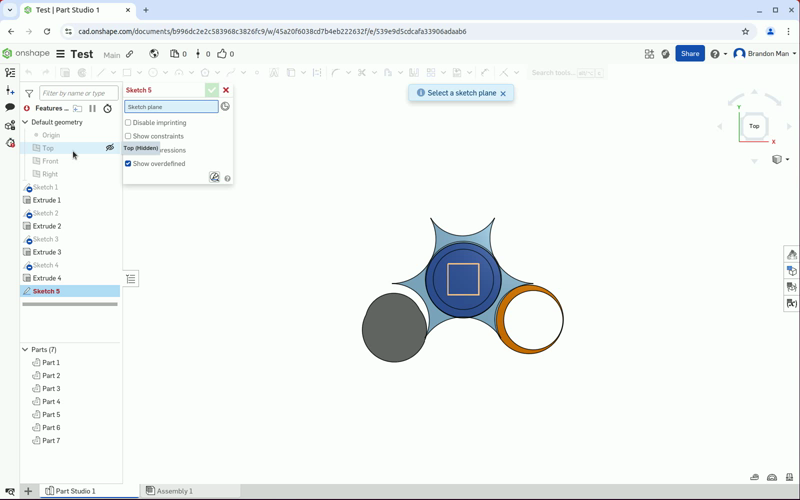
click(73, 150)
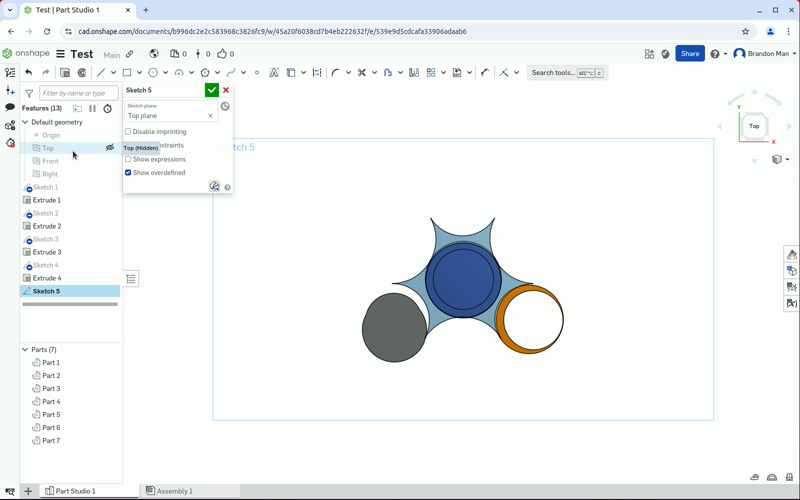
mouse_move(73, 352)
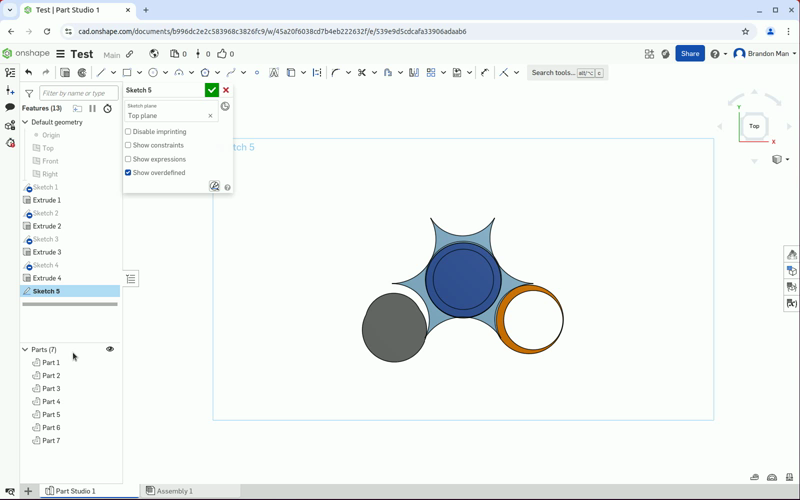
key(y)
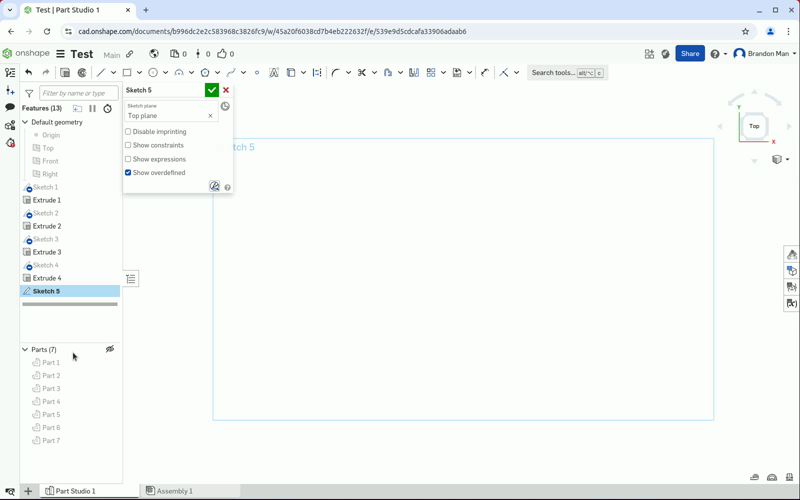
key(c)
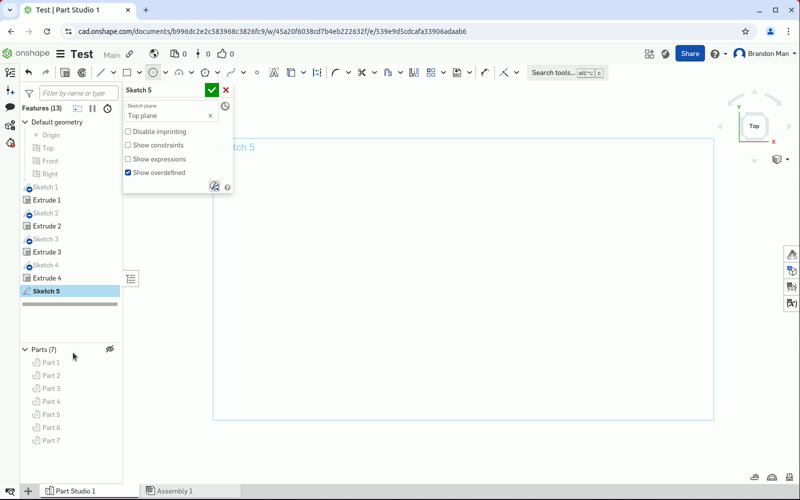
key_down(shift)
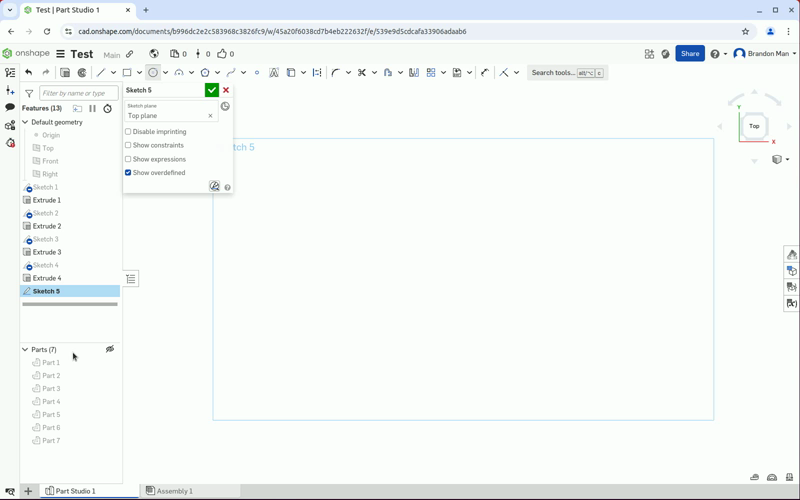
mouse_move(461, 205)
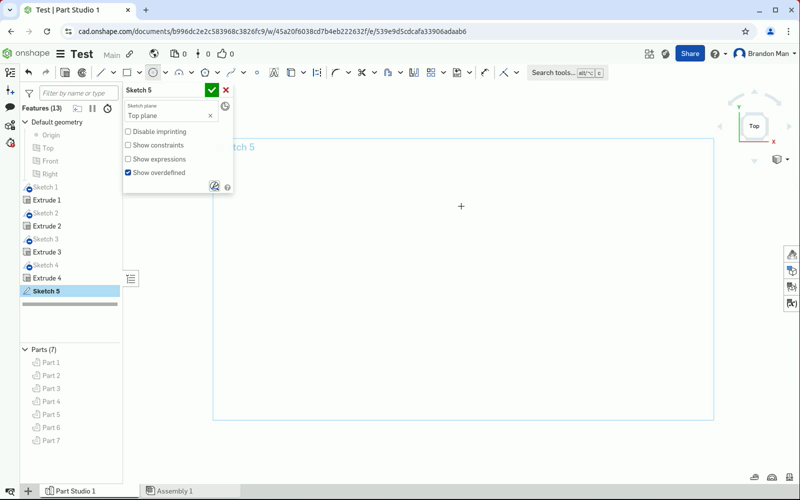
click(461, 205)
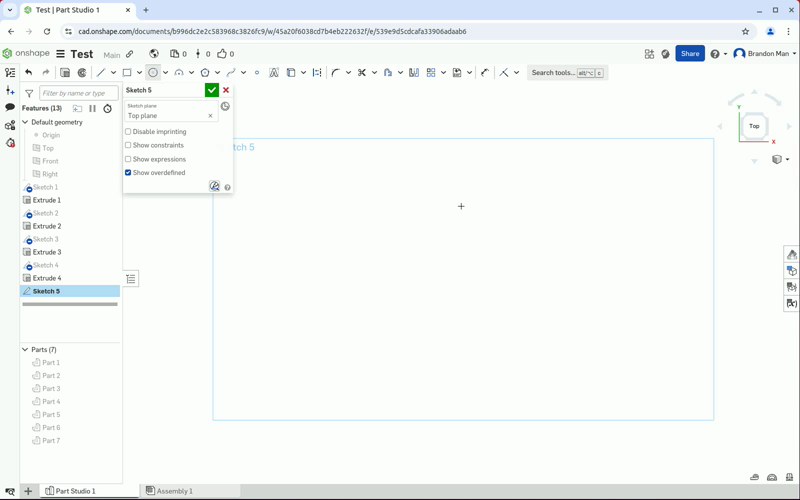
key_up(shift)
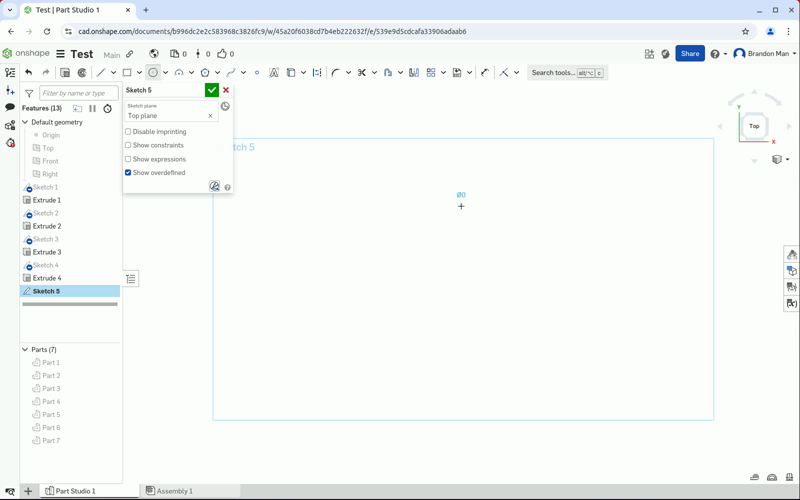
mouse_move(497, 205)
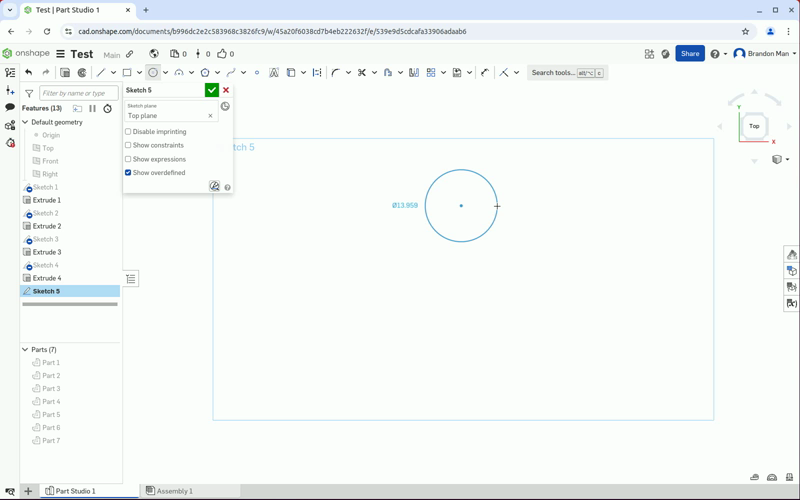
click(497, 205)
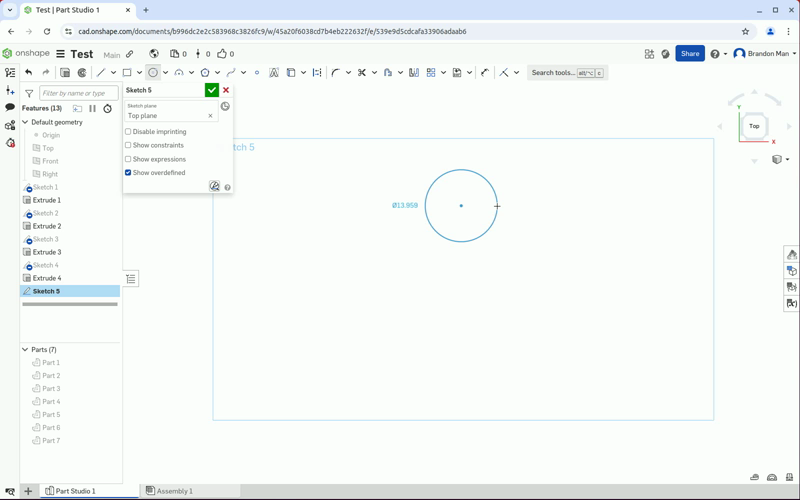
key(esc)
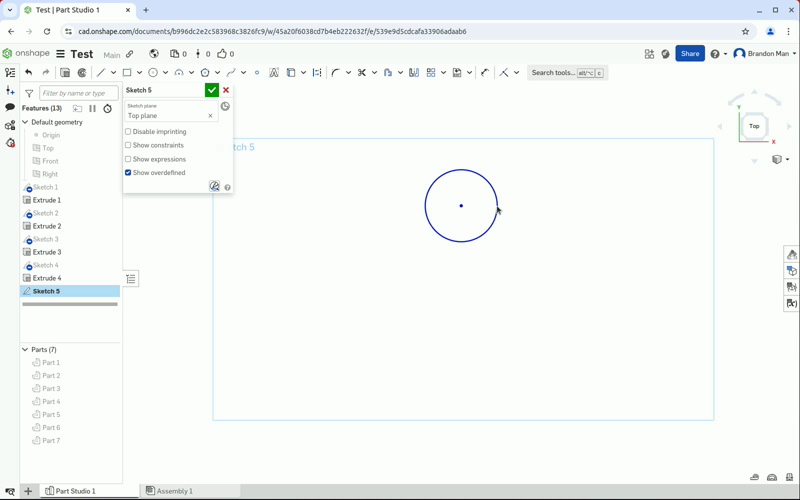
key(c)
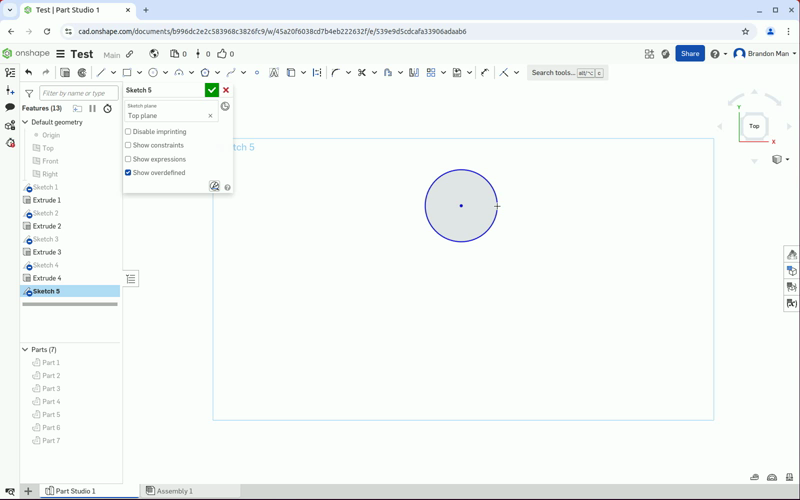
key_down(shift)
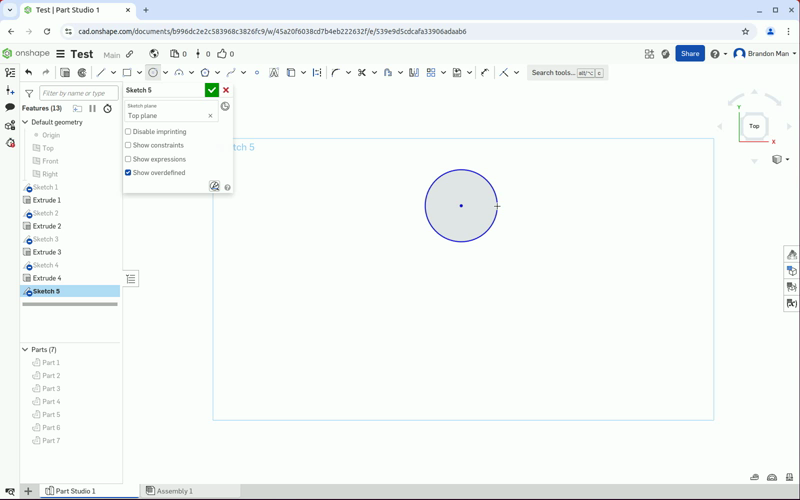
mouse_move(461, 205)
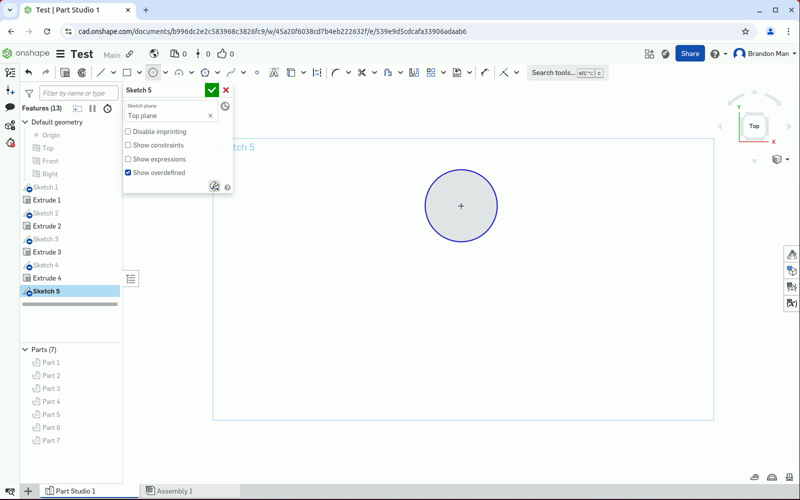
click(461, 205)
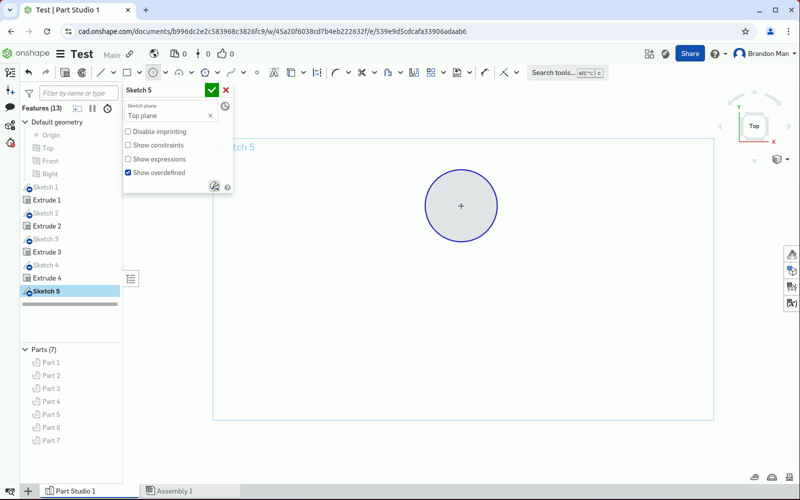
key_up(shift)
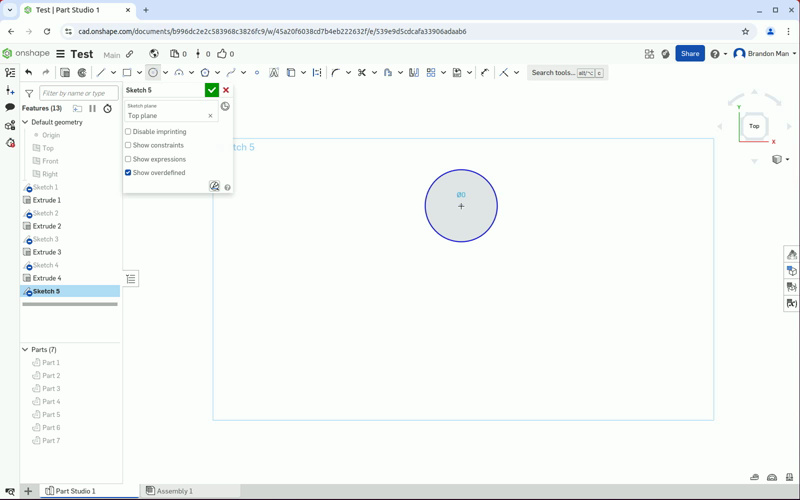
mouse_move(489, 205)
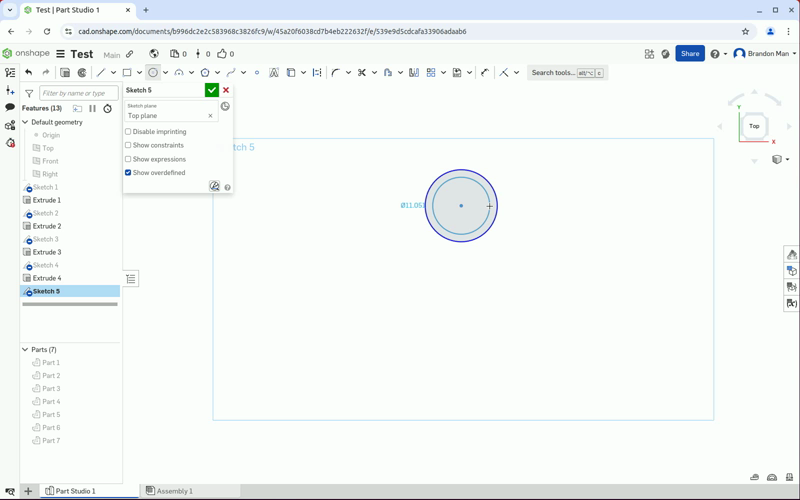
click(489, 205)
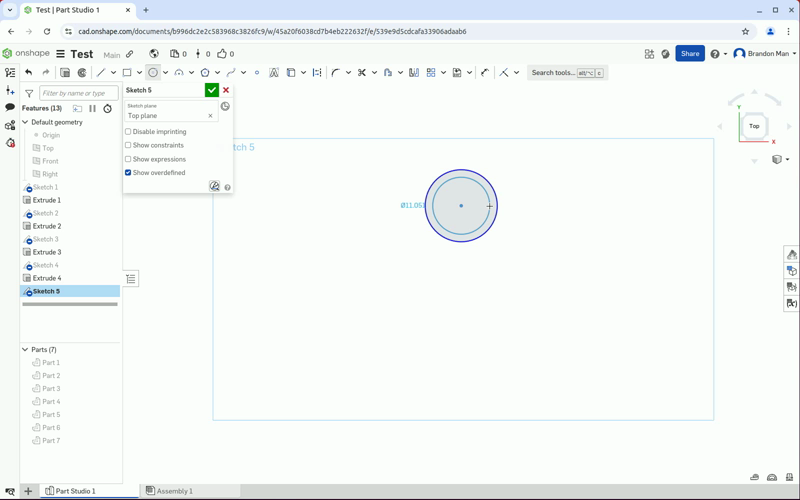
key(esc)
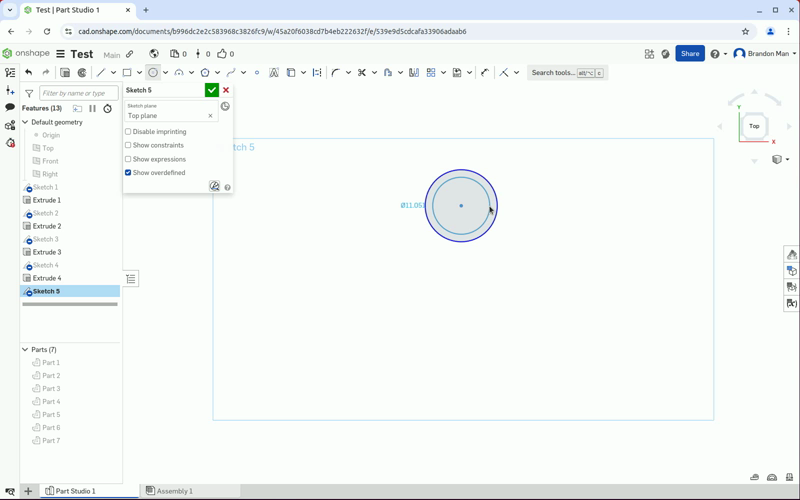
mouse_move(494, 211)
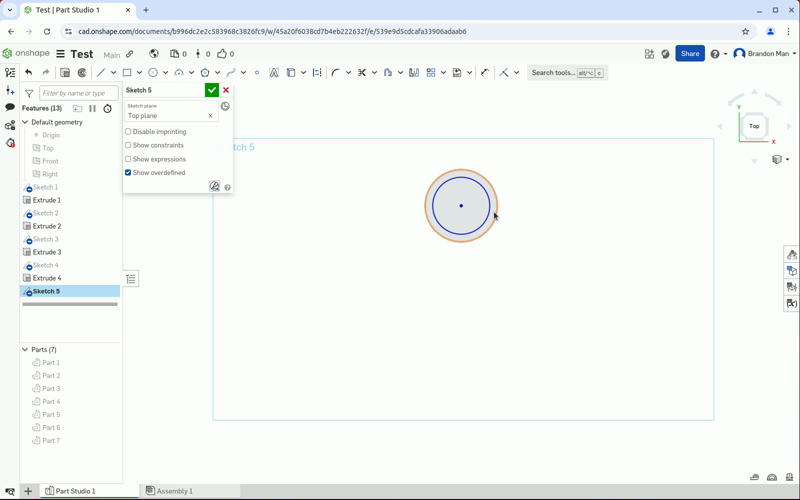
scroll(6)
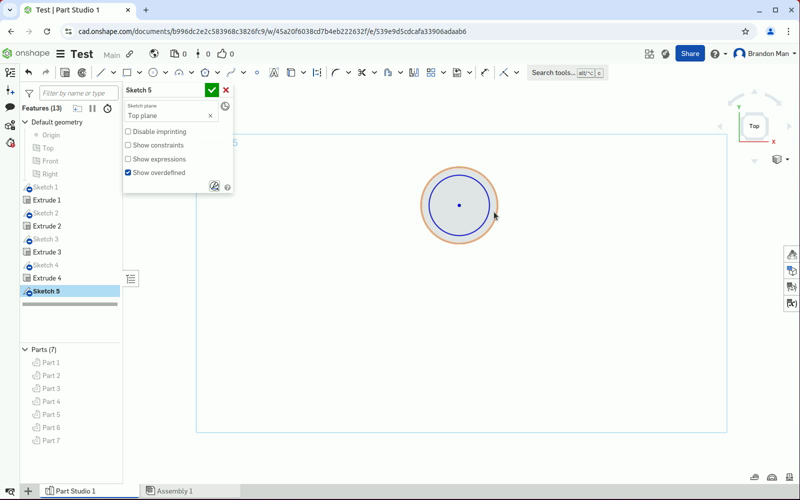
scroll(6)
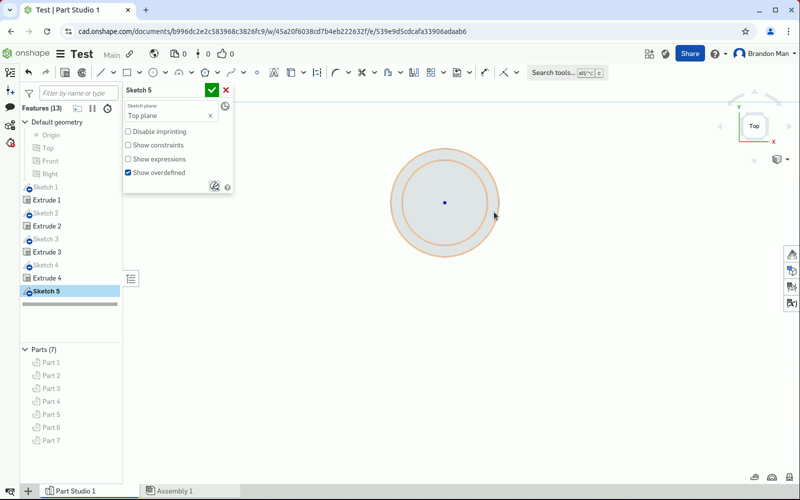
scroll(6)
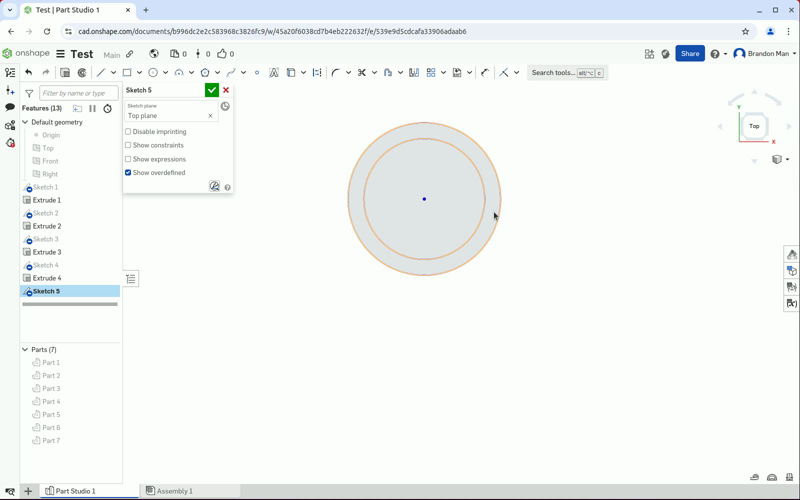
scroll(6)
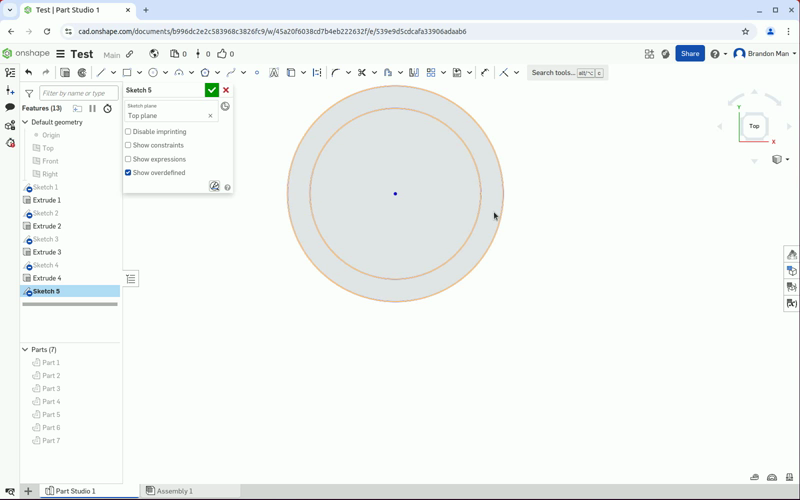
scroll(6)
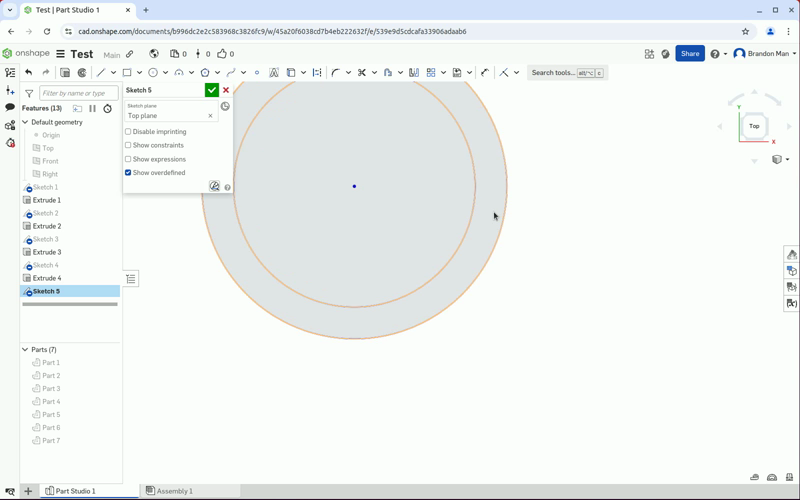
scroll(6)
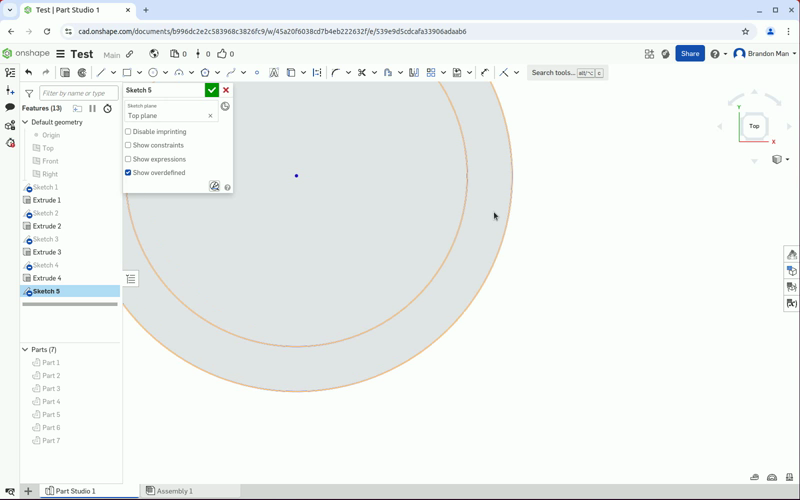
scroll(6)
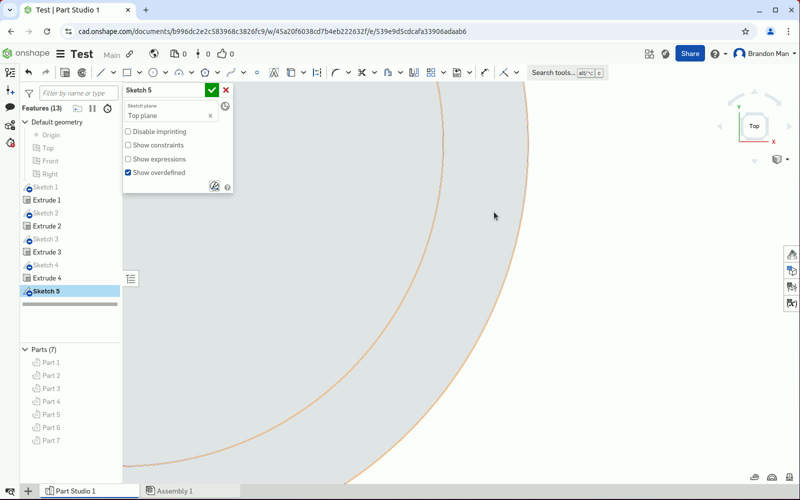
click(494, 211)
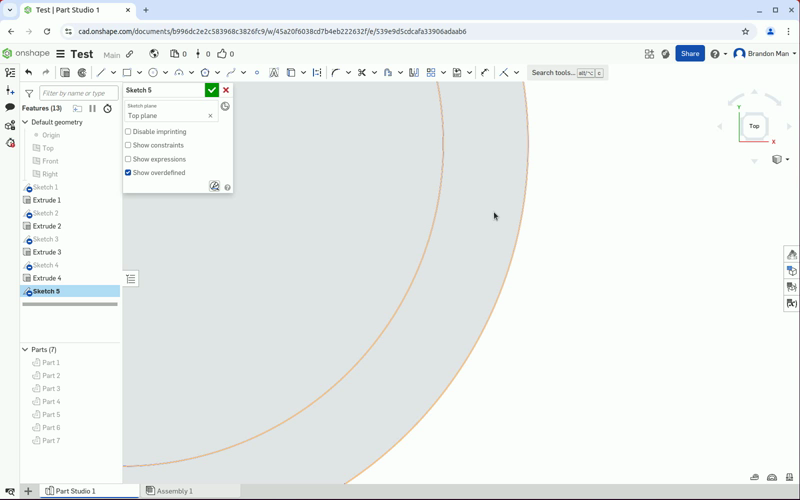
scroll(-6)
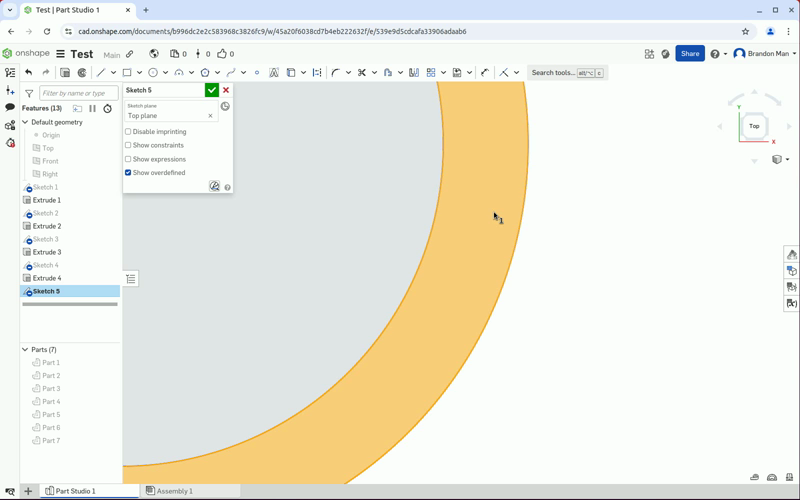
scroll(-6)
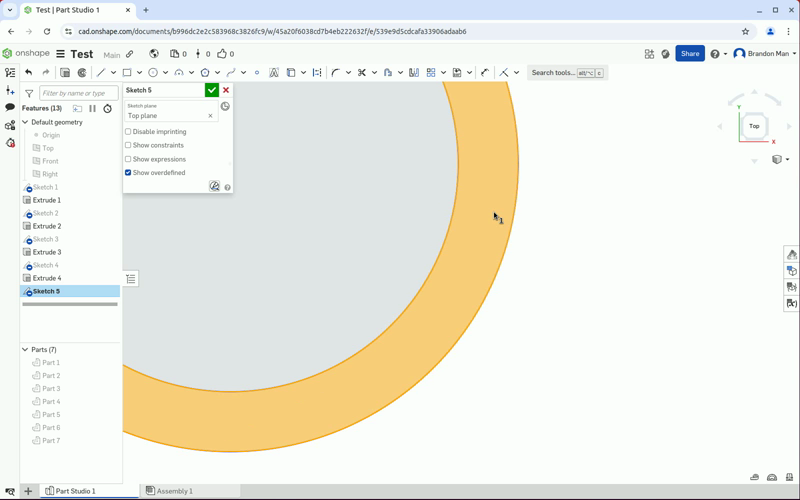
scroll(-6)
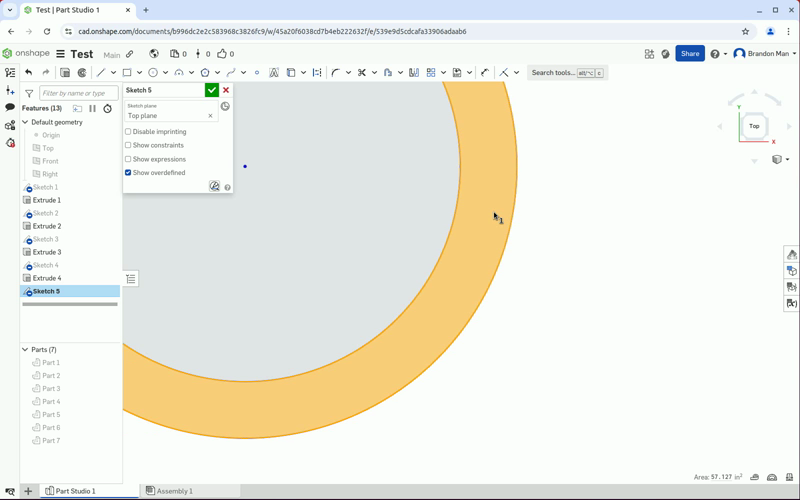
scroll(-6)
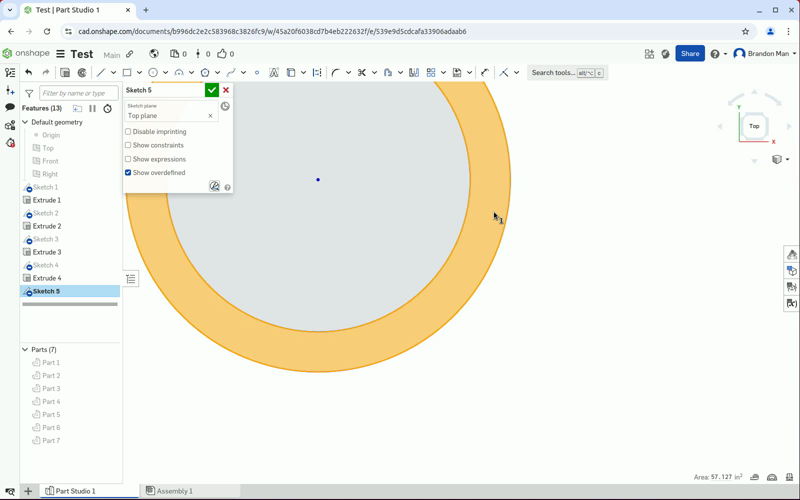
scroll(-6)
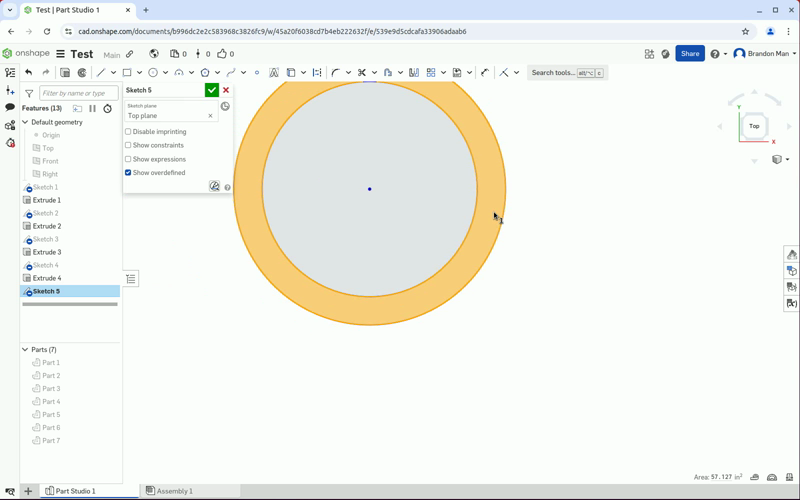
scroll(-6)
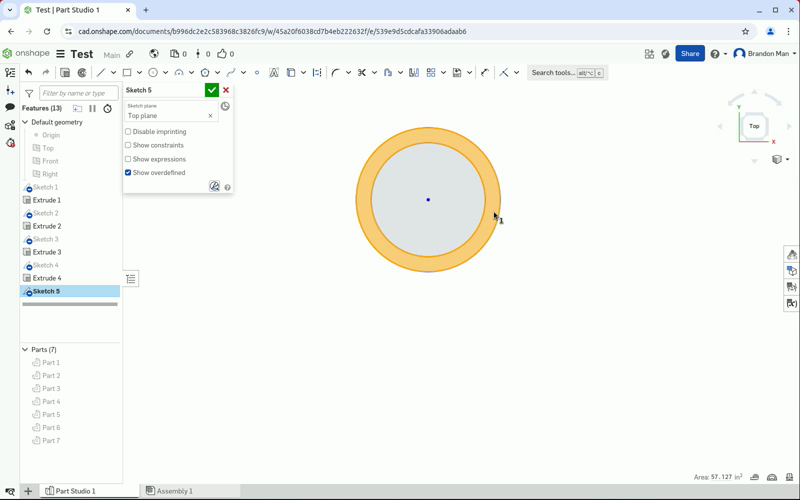
scroll(-6)
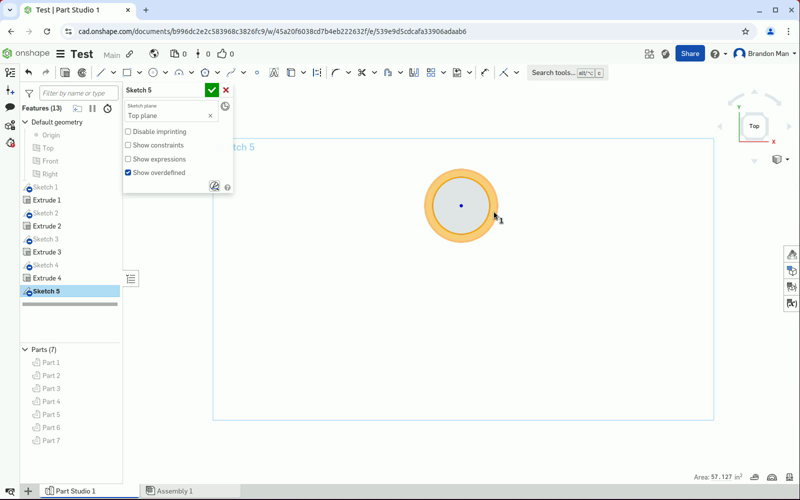
mouse_move(73, 352)
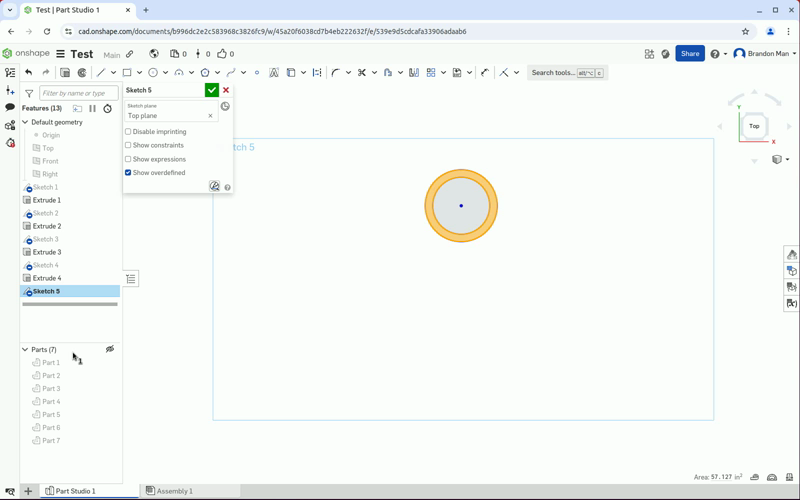
key(shift+y)
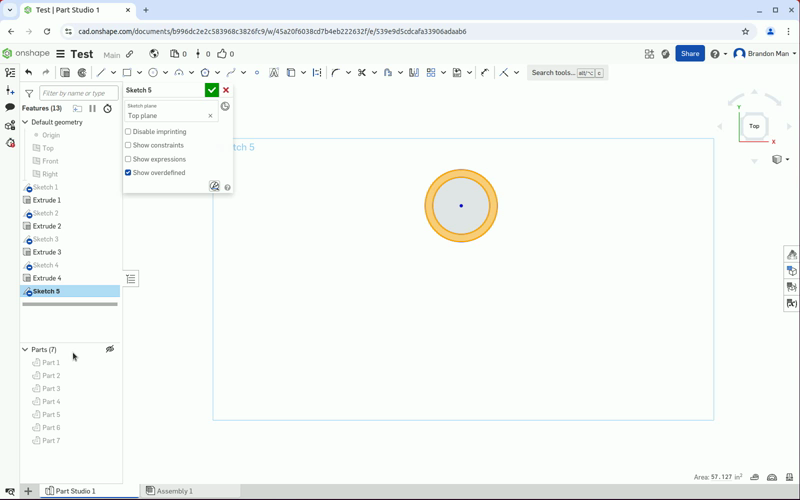
key(shift+e)
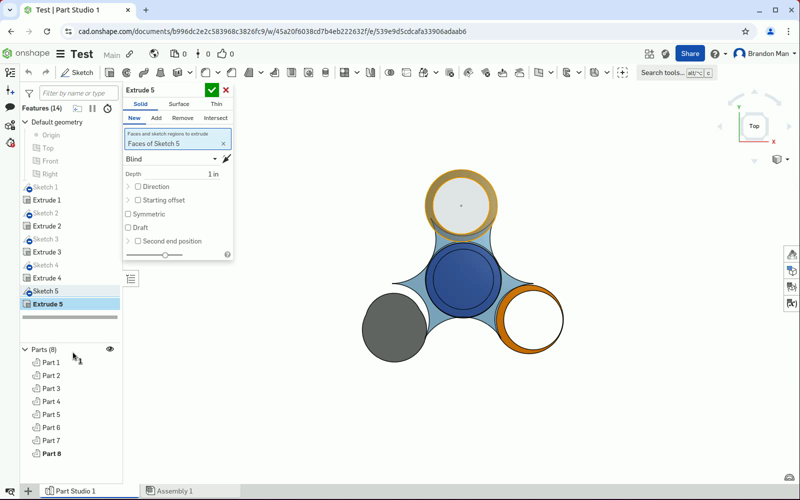
mouse_move(143, 106)
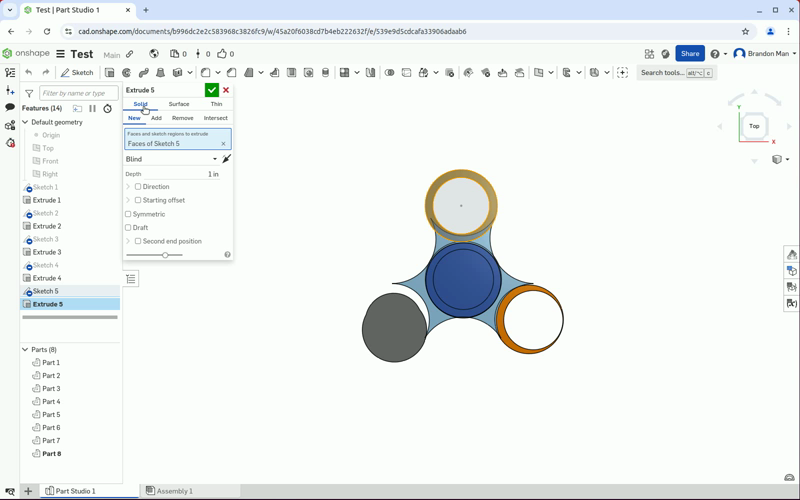
click(143, 106)
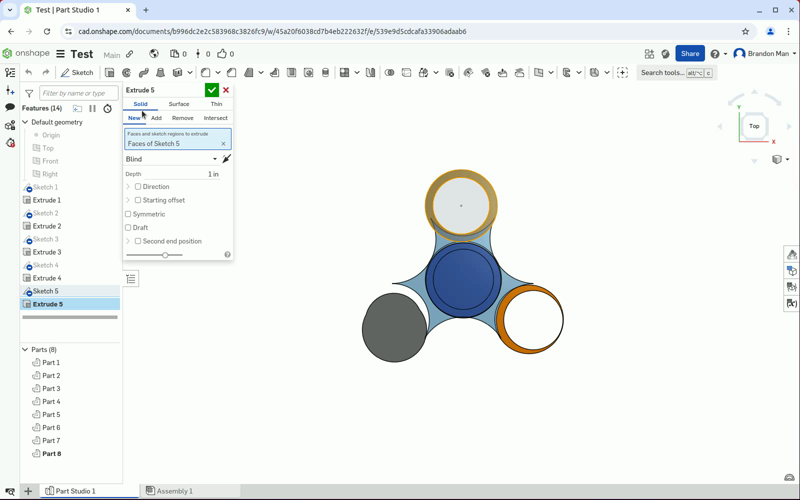
mouse_move(137, 120)
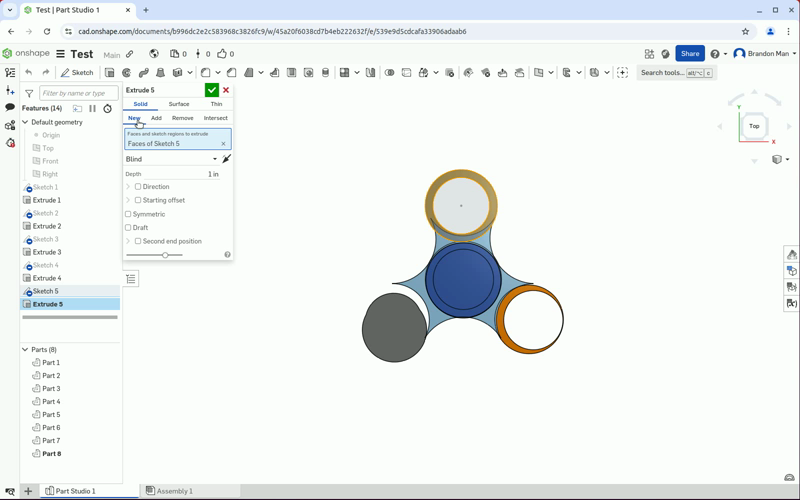
click(137, 120)
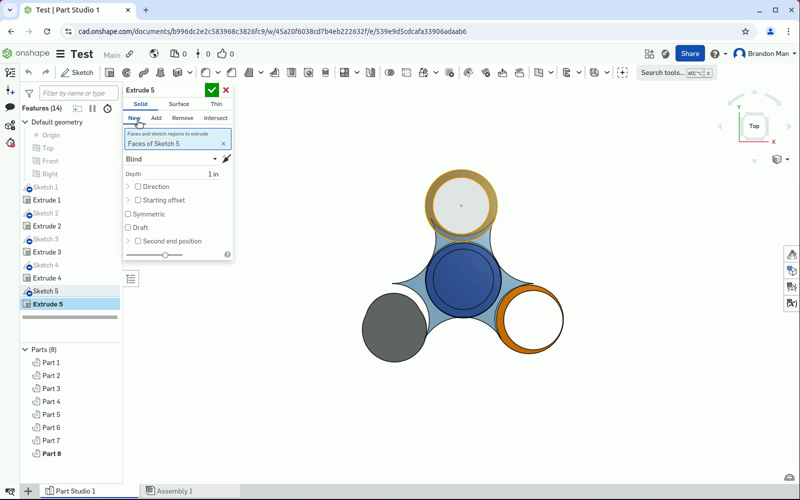
key(tab, 4)
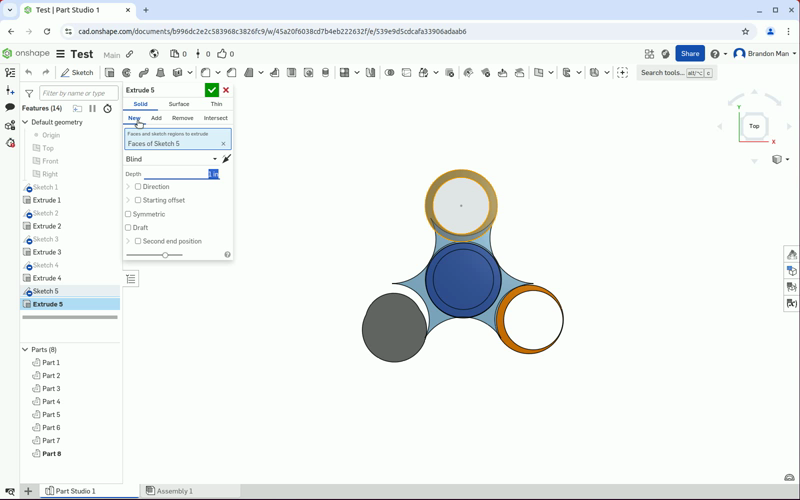
text(3.37)
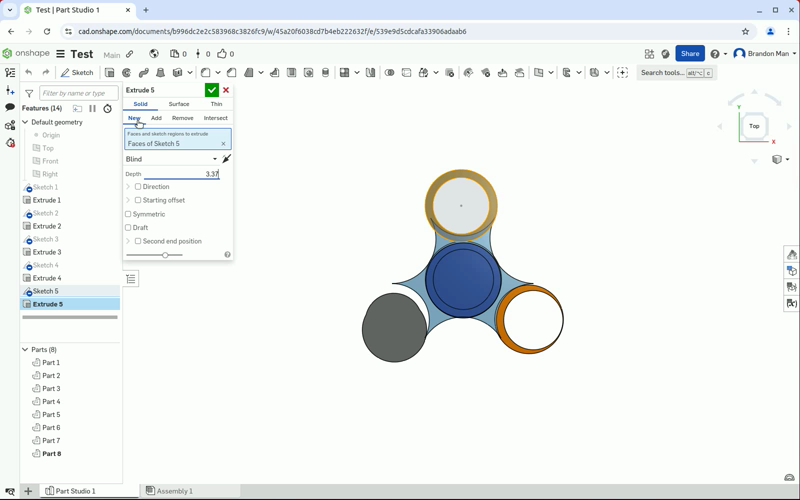
key(enter)
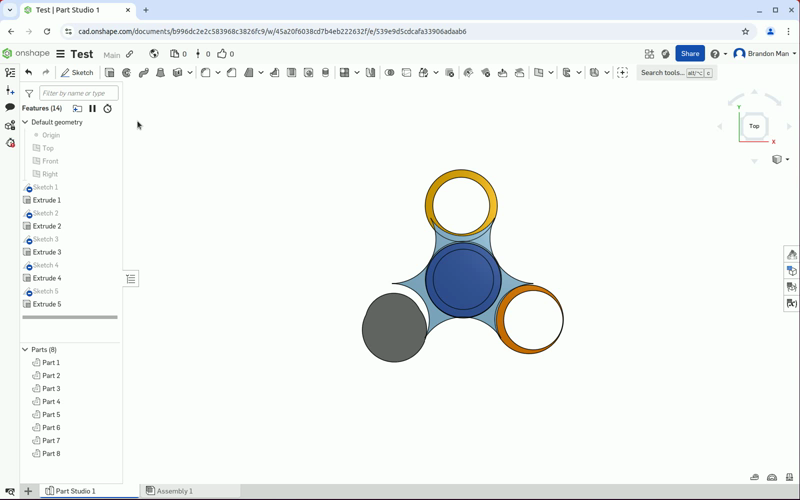
key(shift+h)
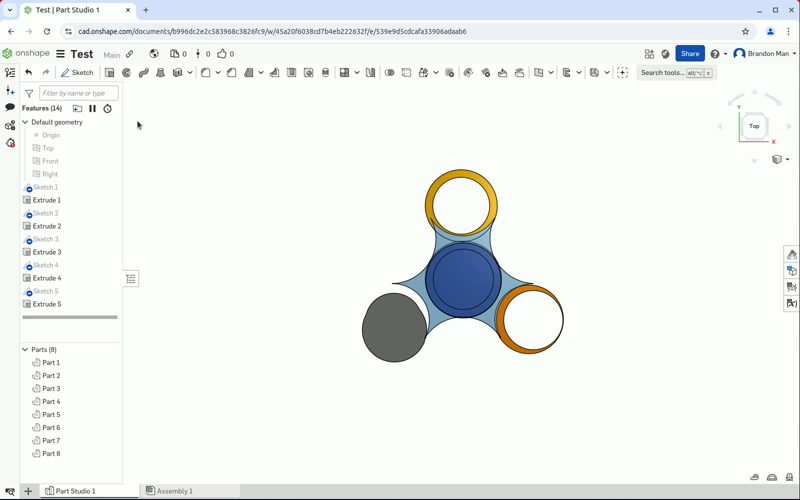
key(shift+h)
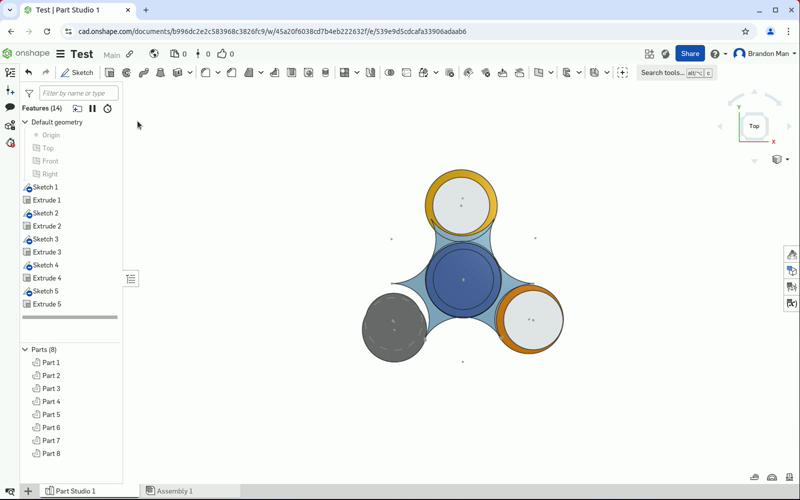
key(shift+7)
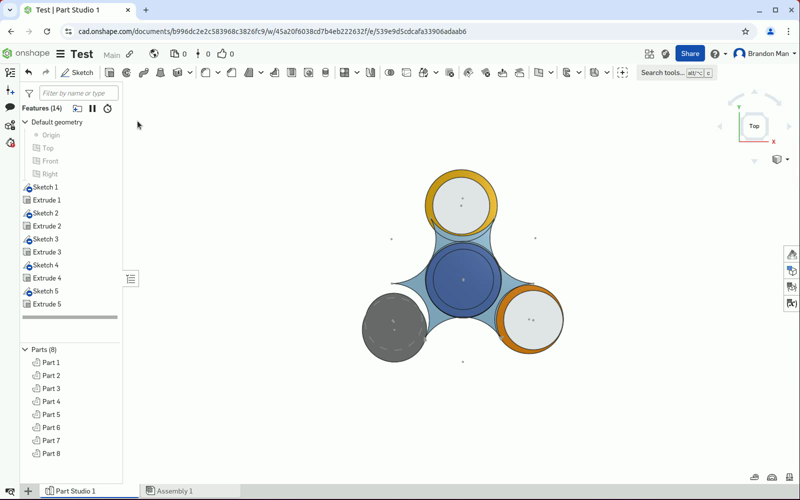
key(up, 3)
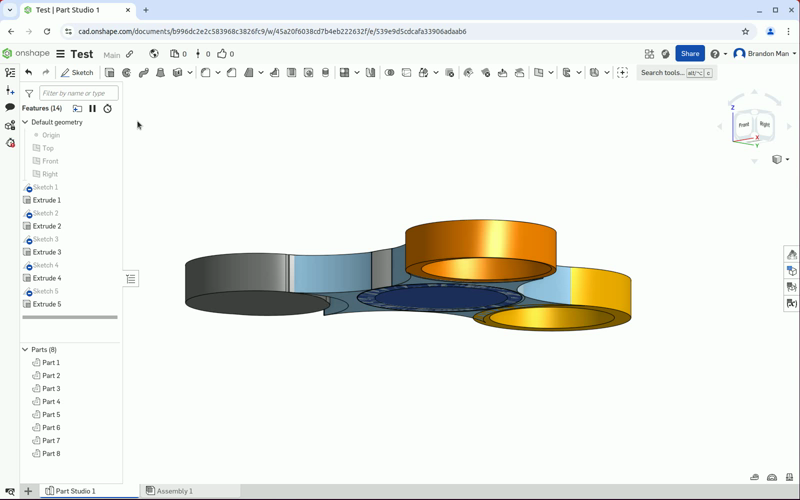
key(left, 3)
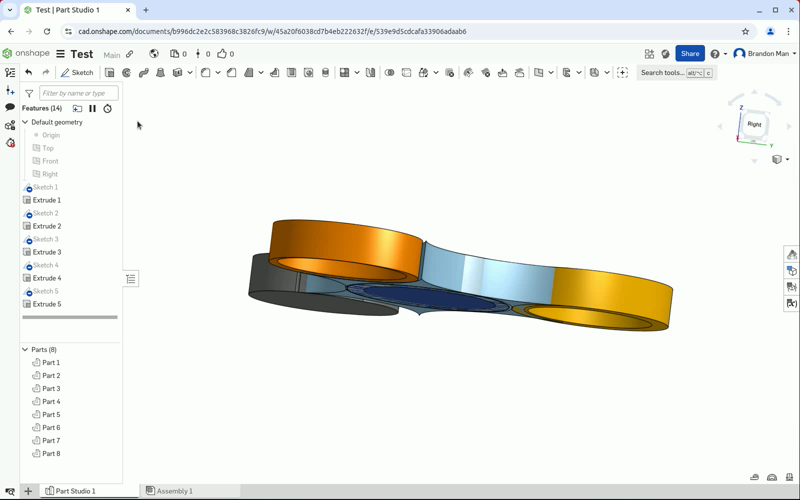
key(right, 3)
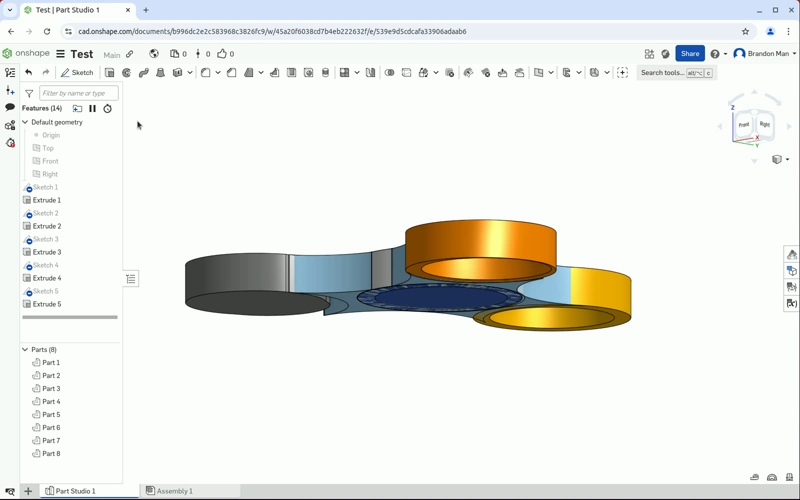
key(down, 3)
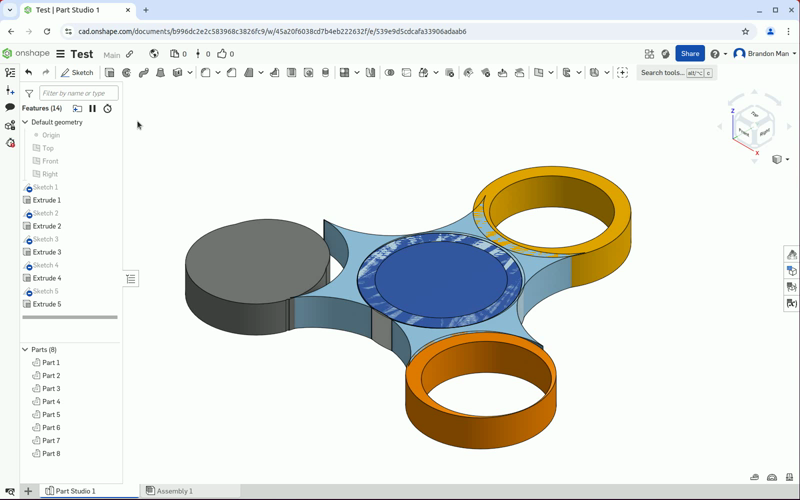
mouse_move(73, 189)
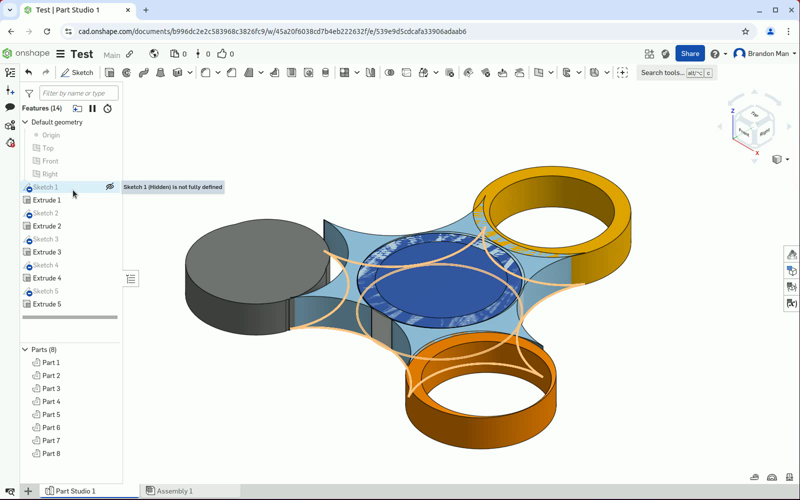
click(73, 189)